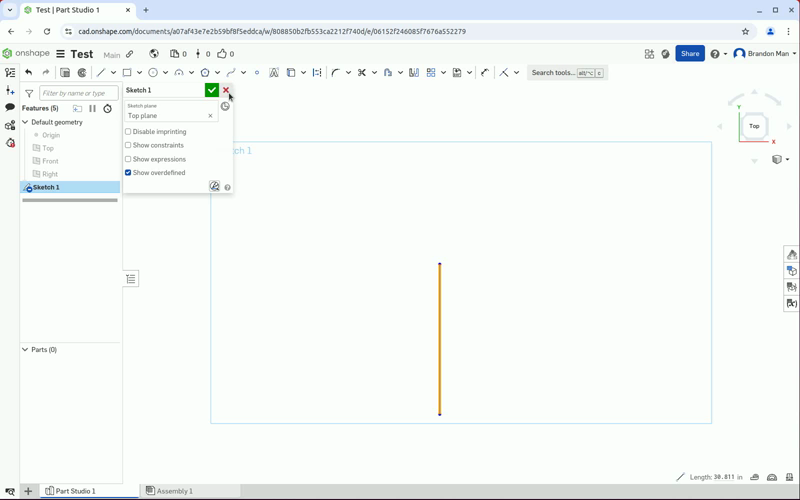
key(shift+h)
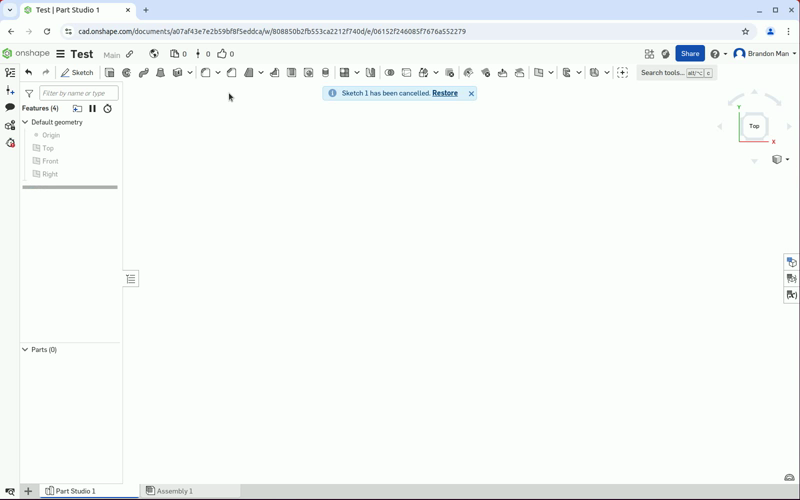
mouse_move(73, 352)
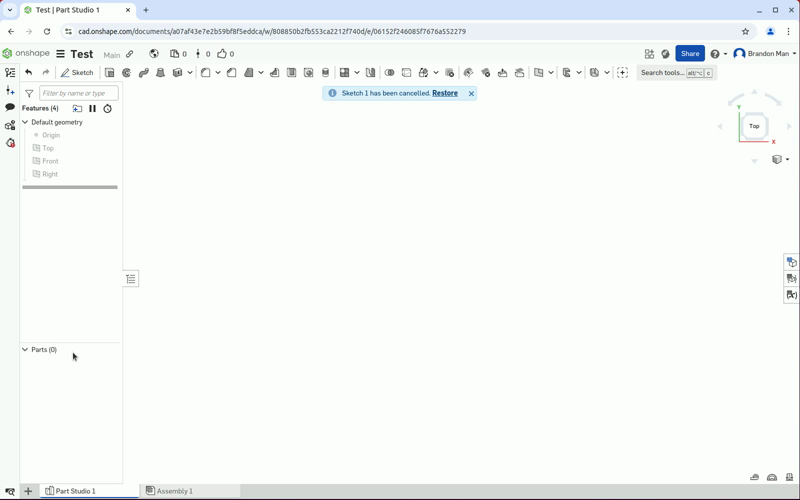
key(y)
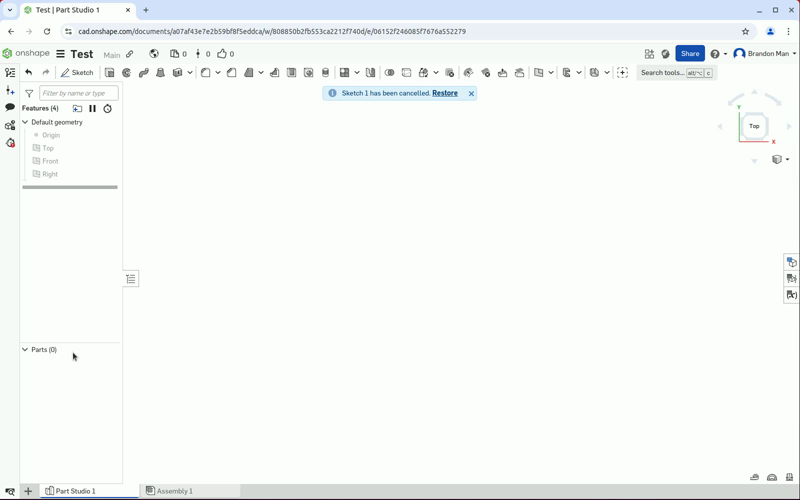
key(shift+p)
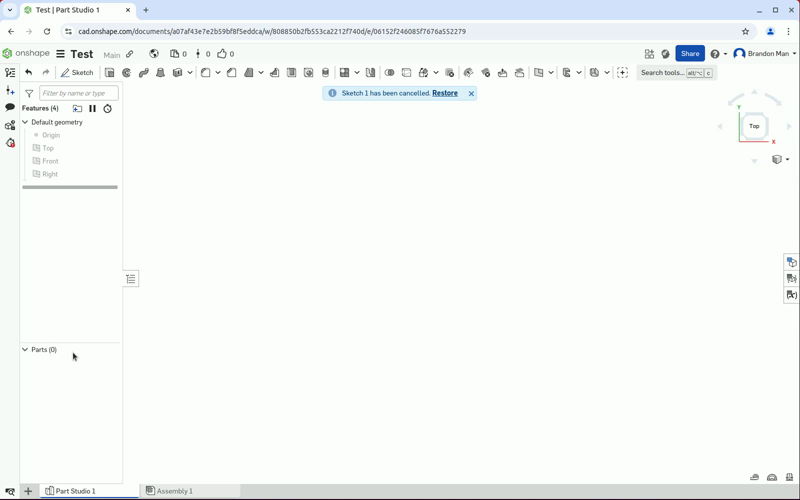
key(space)
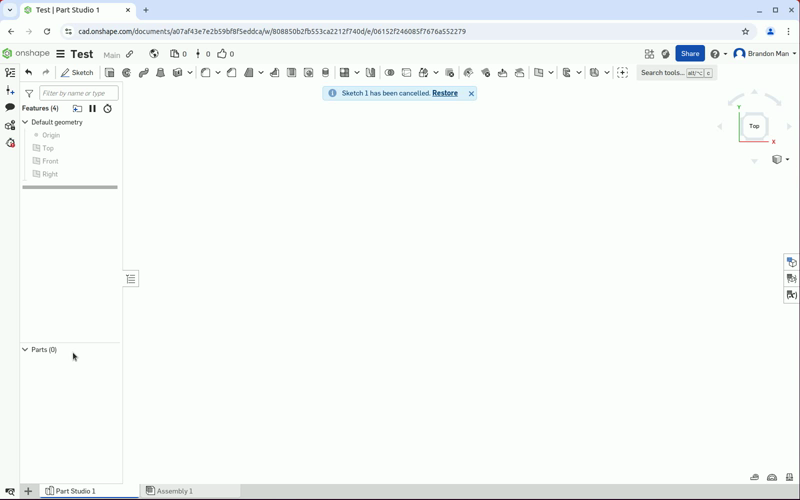
key_down(shift)
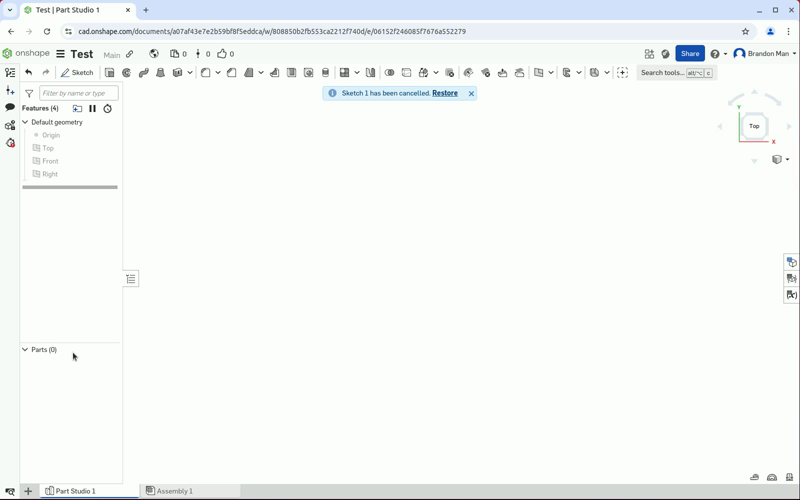
key(up)
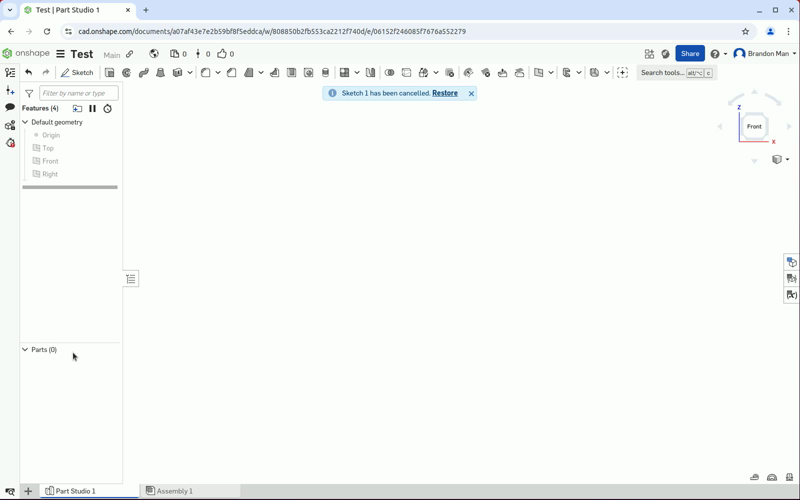
key_up(shift)
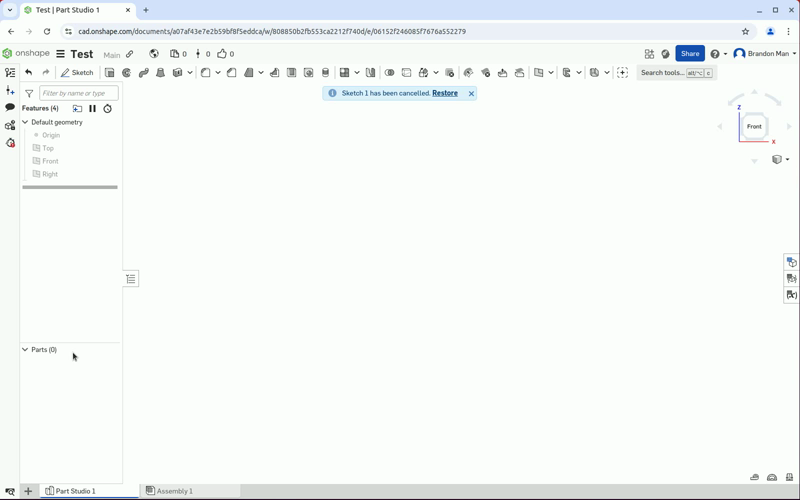
mouse_move(73, 352)
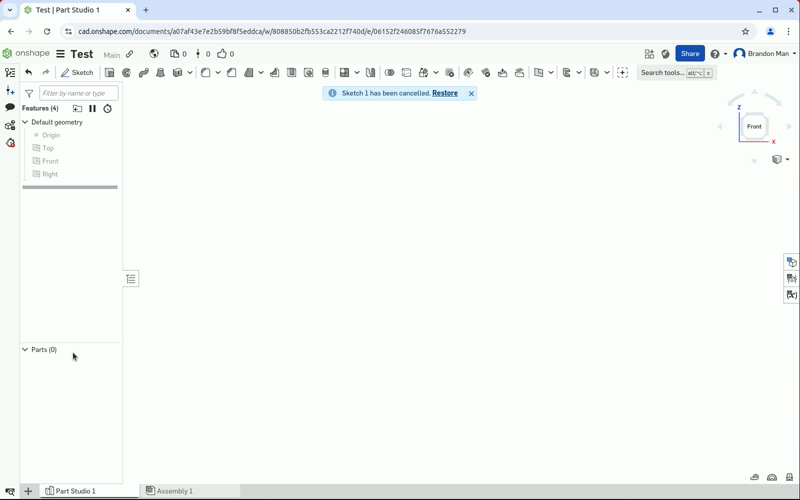
key(shift+y)
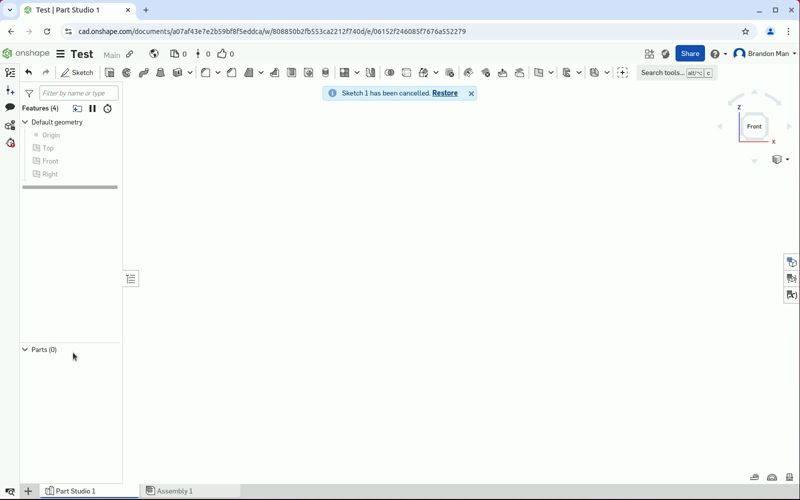
key(shift+s)
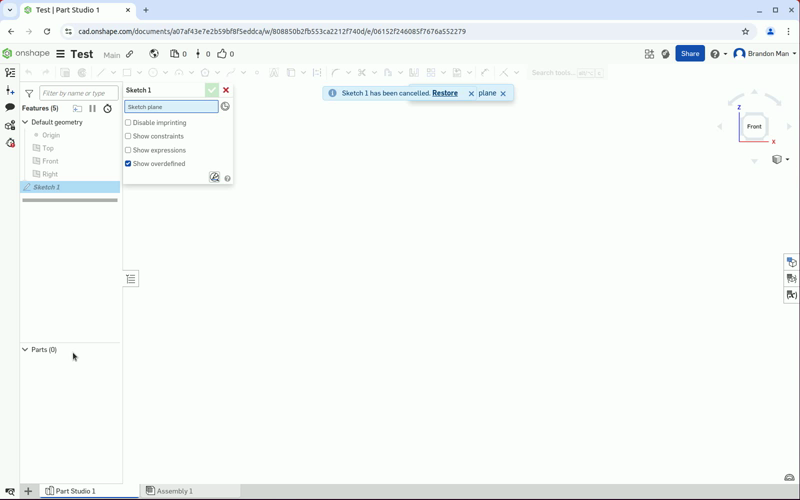
mouse_move(73, 163)
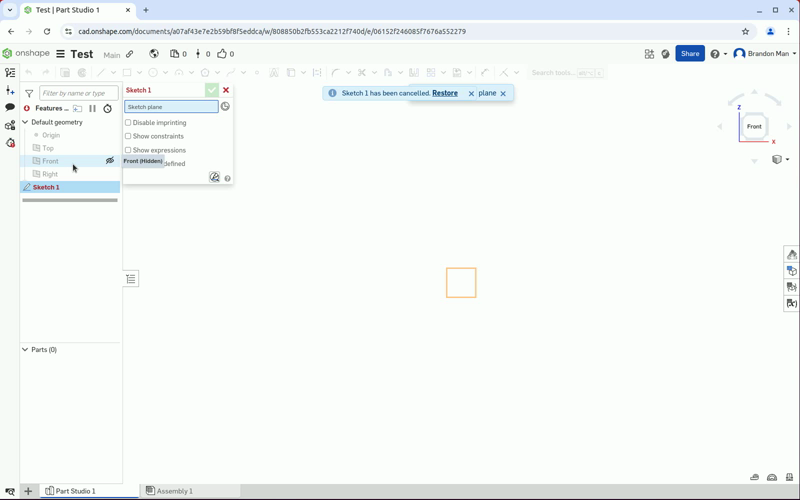
click(73, 163)
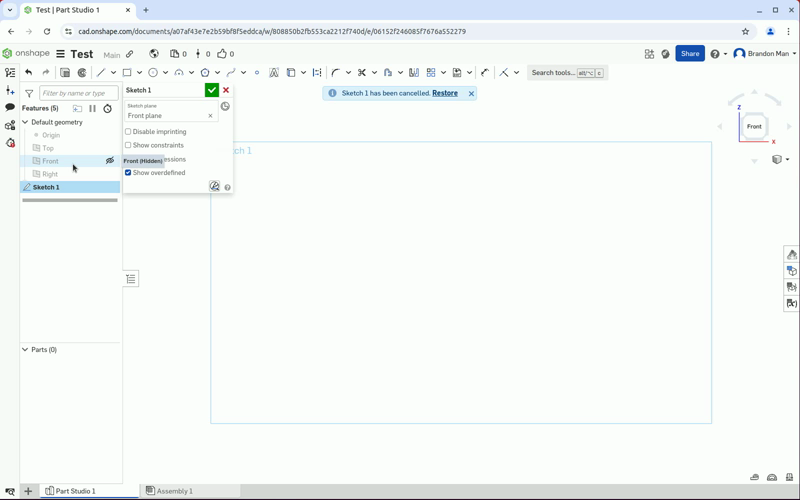
mouse_move(73, 352)
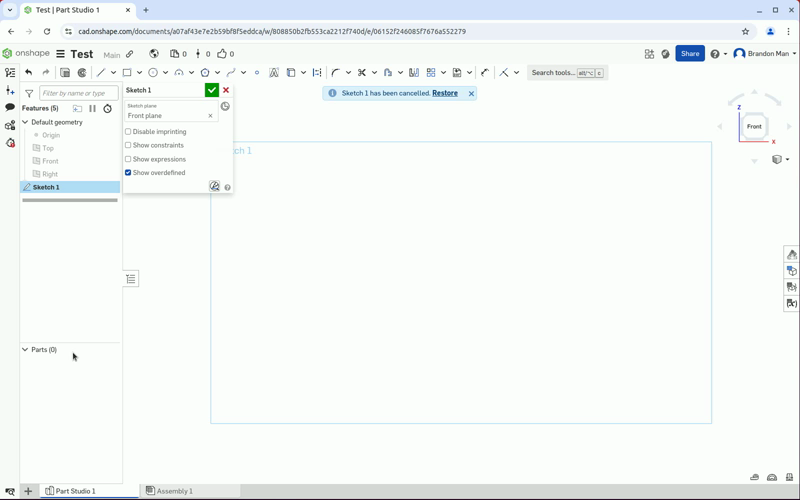
key(y)
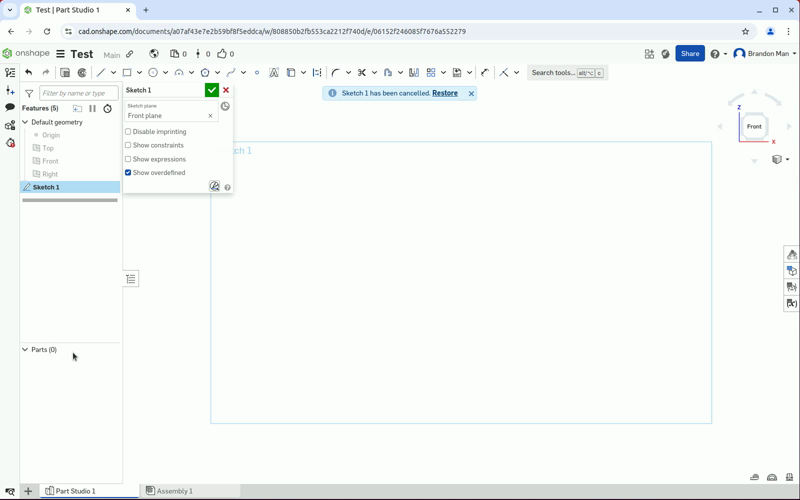
key(l)
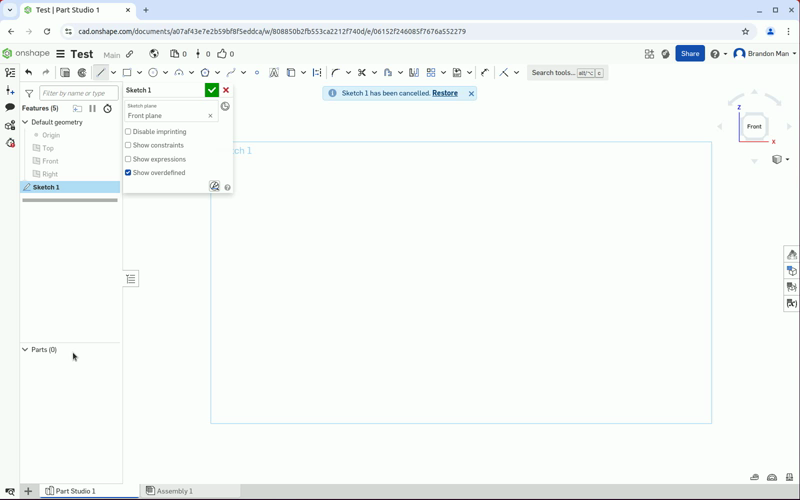
key_down(shift)
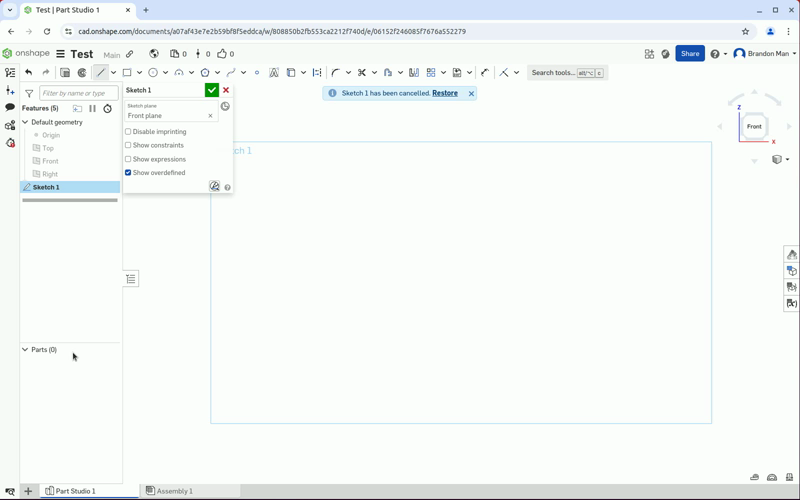
mouse_move(348, 322)
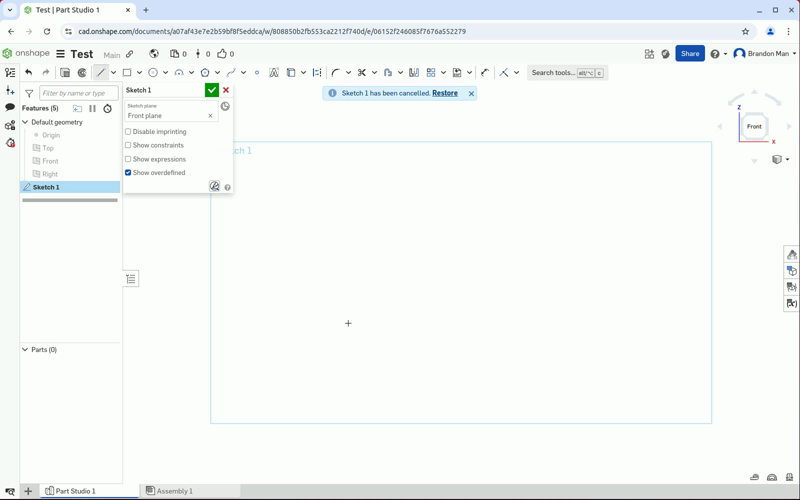
click(348, 322)
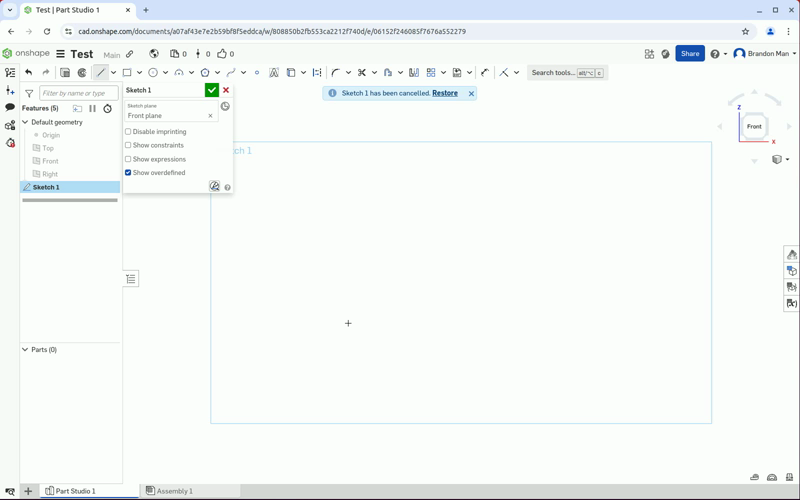
key_up(shift)
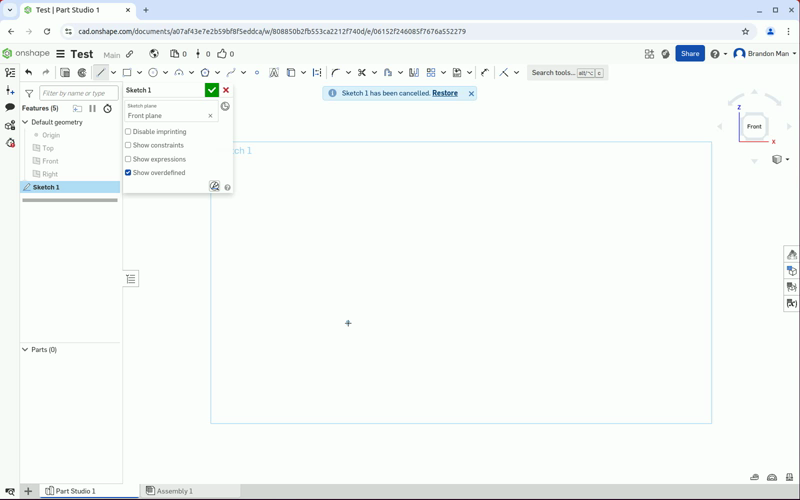
key_down(shift)
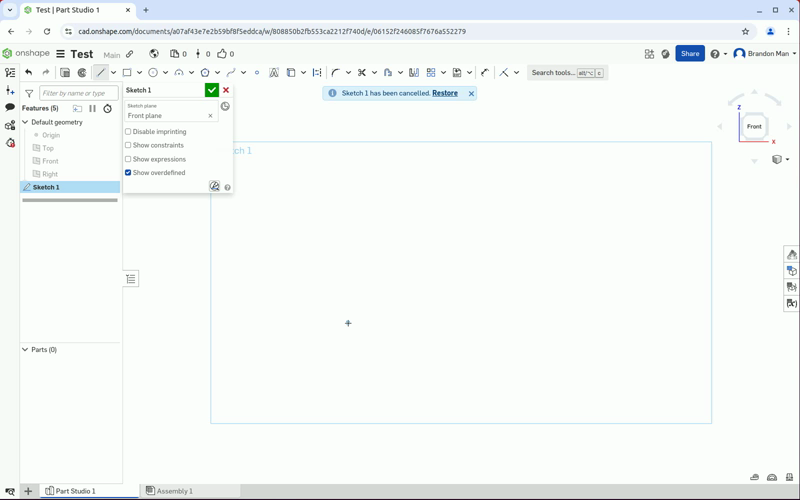
mouse_move(378, 322)
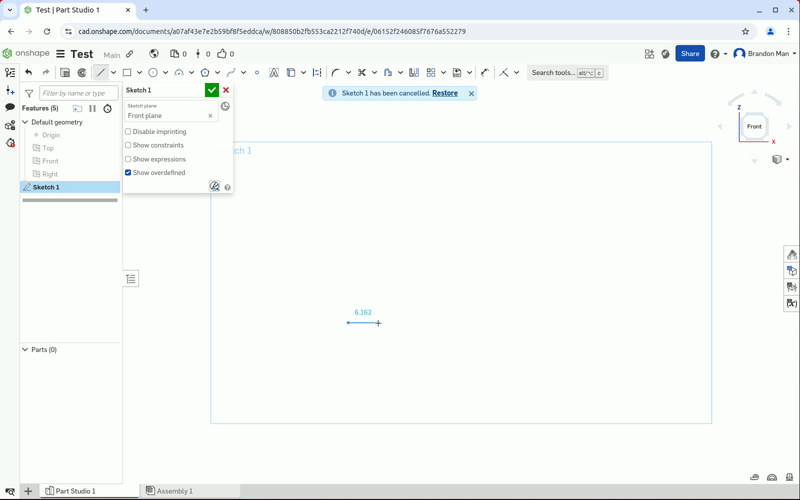
mouse_move(407, 322)
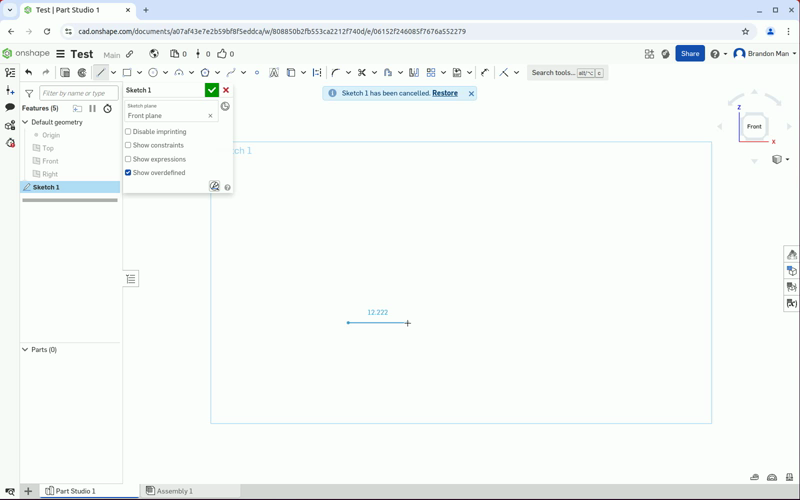
click(407, 322)
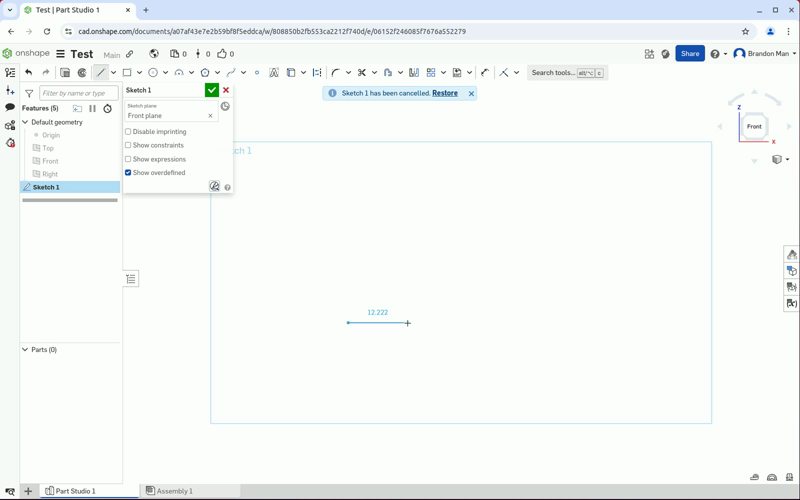
key_up(shift)
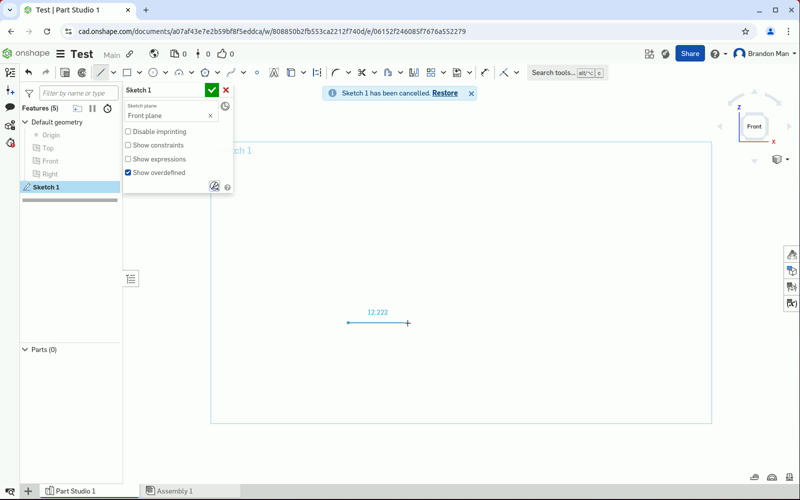
key_down(shift)
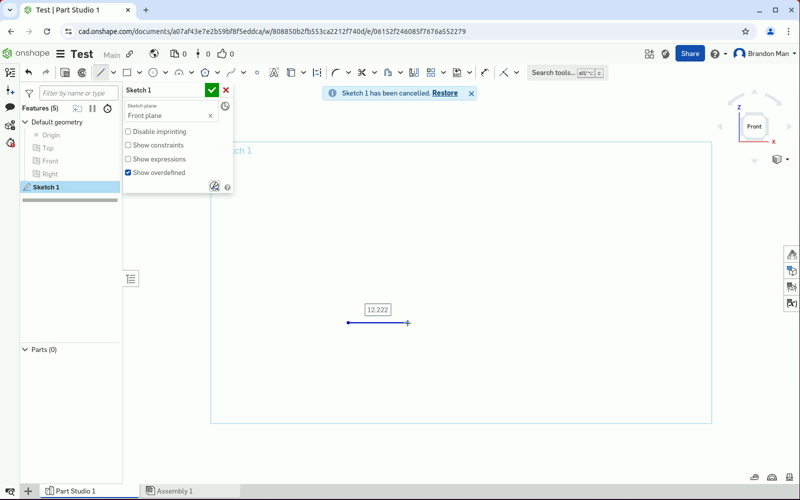
mouse_move(437, 322)
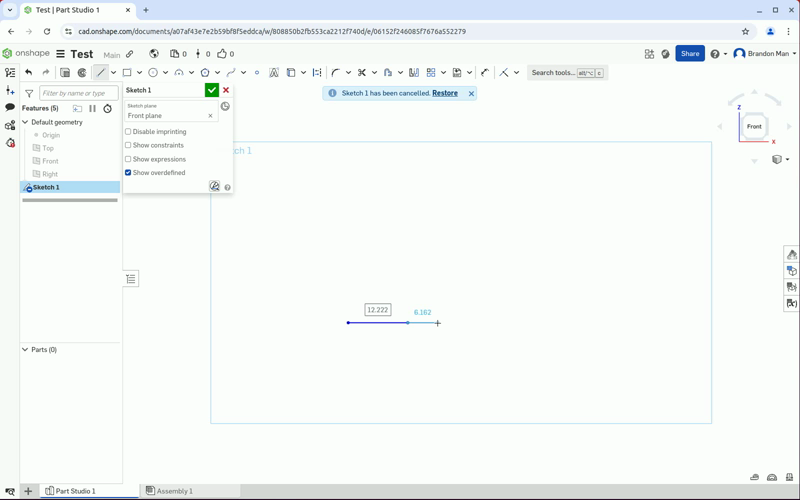
mouse_move(407, 313)
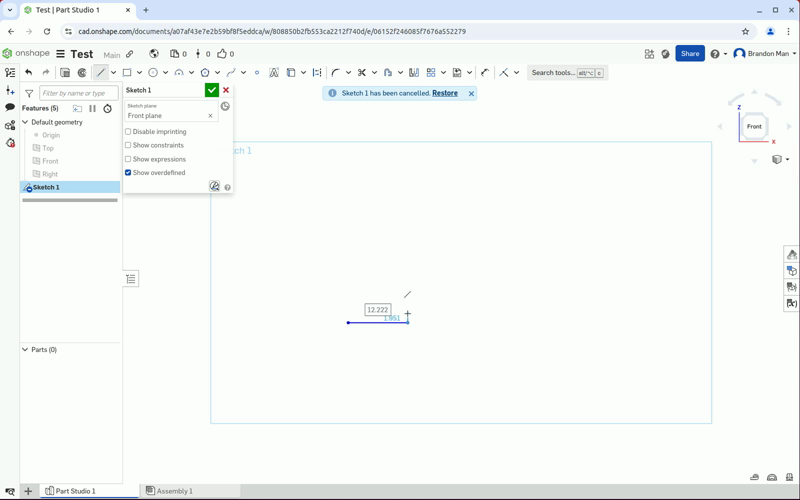
click(407, 313)
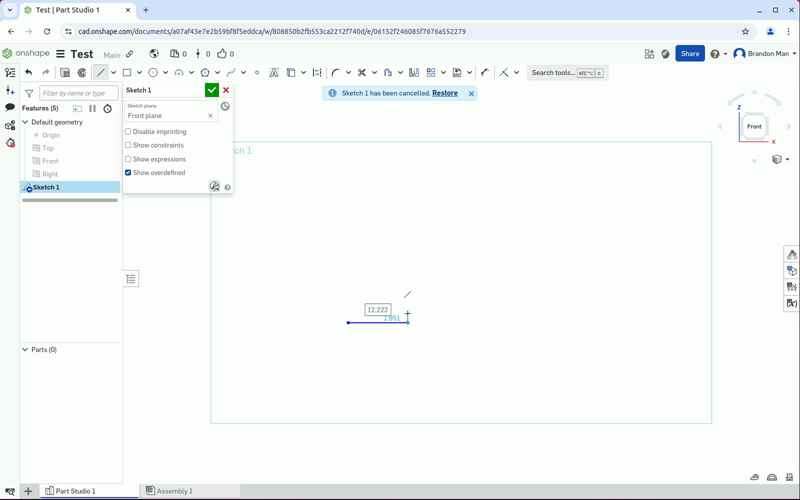
key_up(shift)
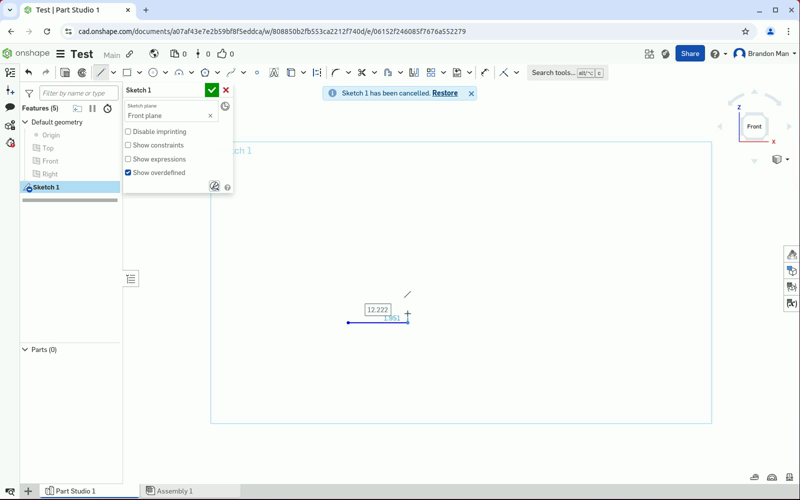
key_down(shift)
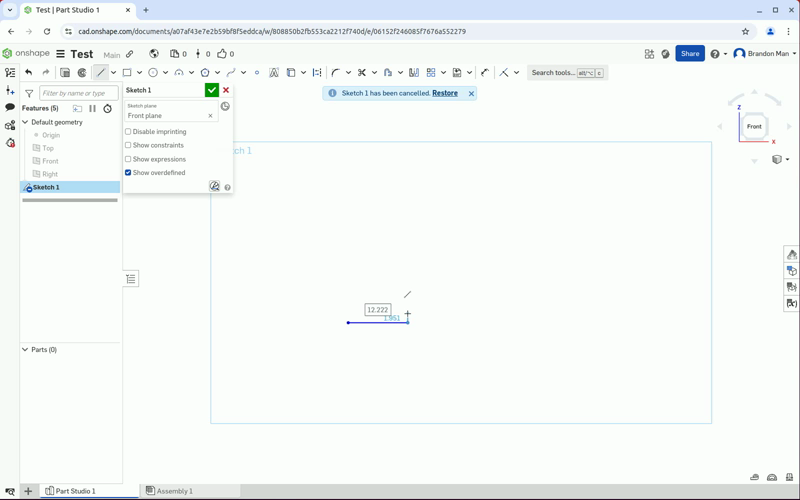
mouse_move(437, 313)
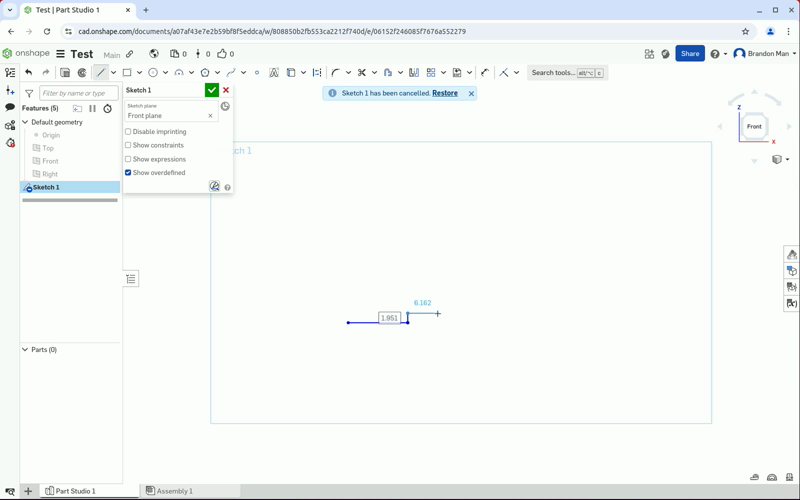
mouse_move(359, 313)
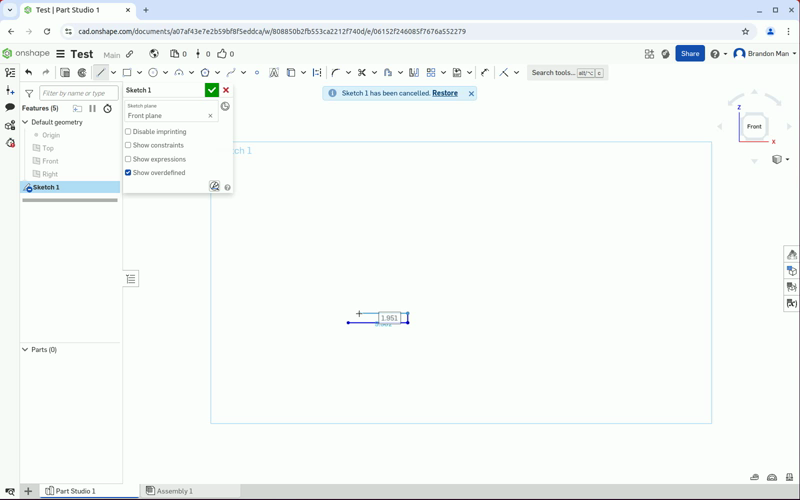
click(359, 313)
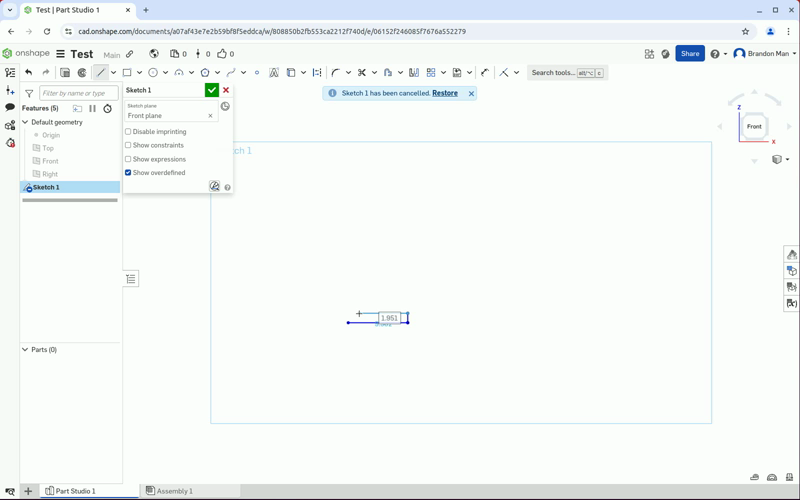
key_up(shift)
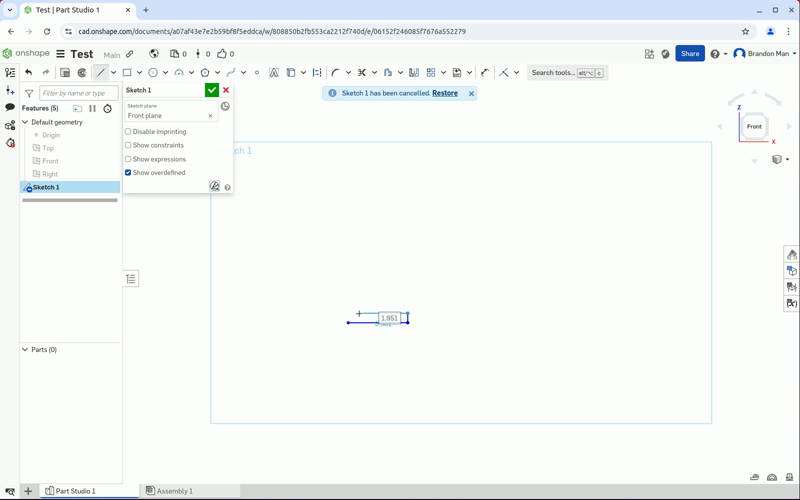
key_down(shift)
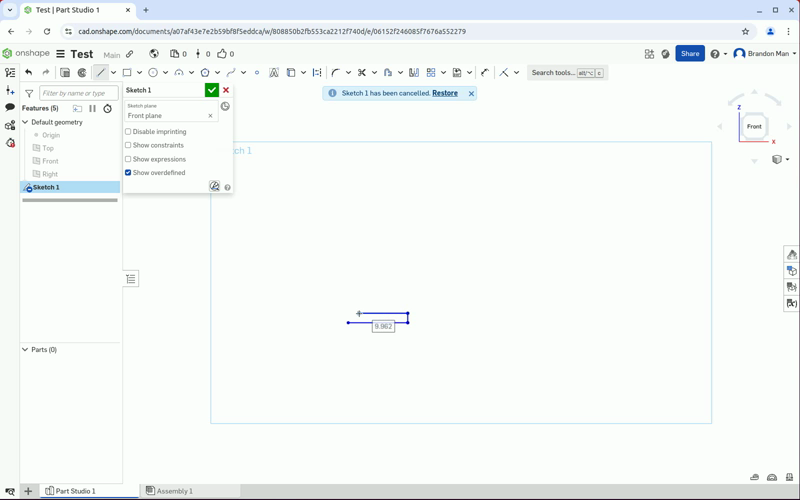
mouse_move(389, 313)
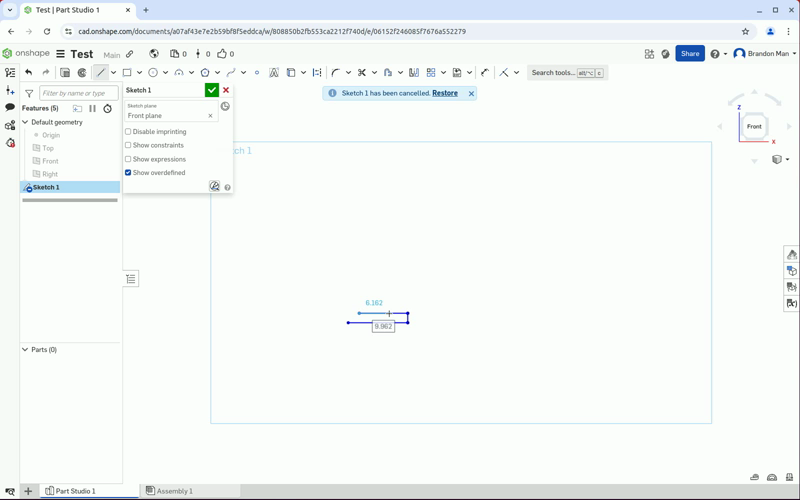
mouse_move(359, 287)
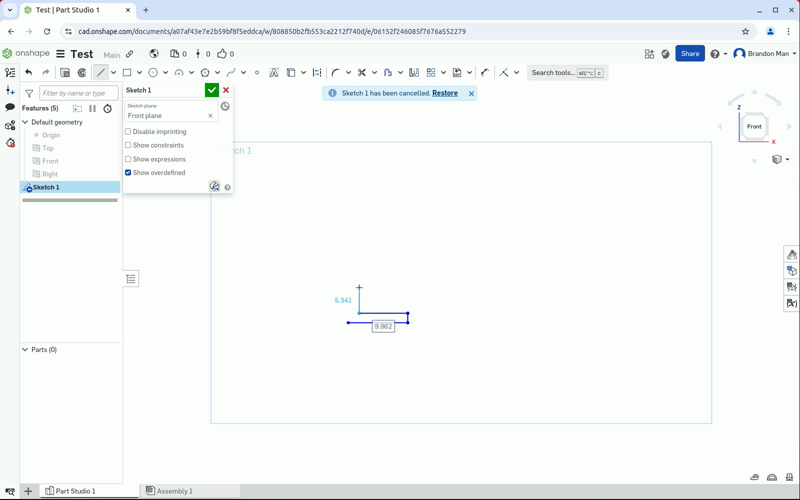
click(359, 287)
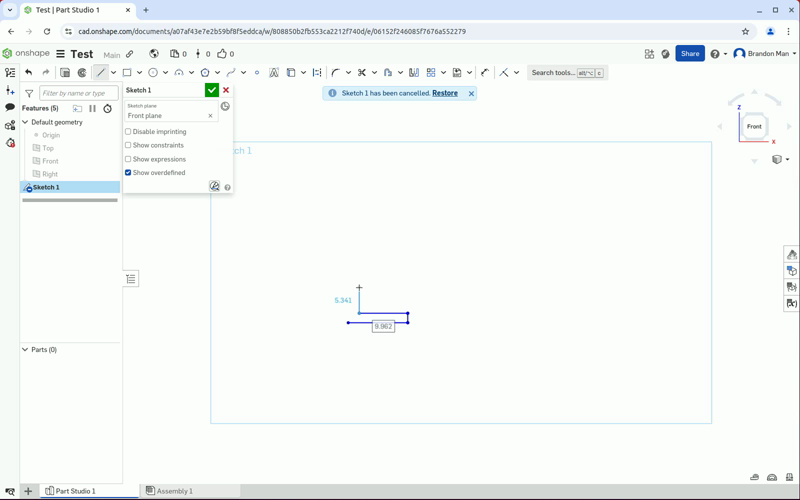
key_up(shift)
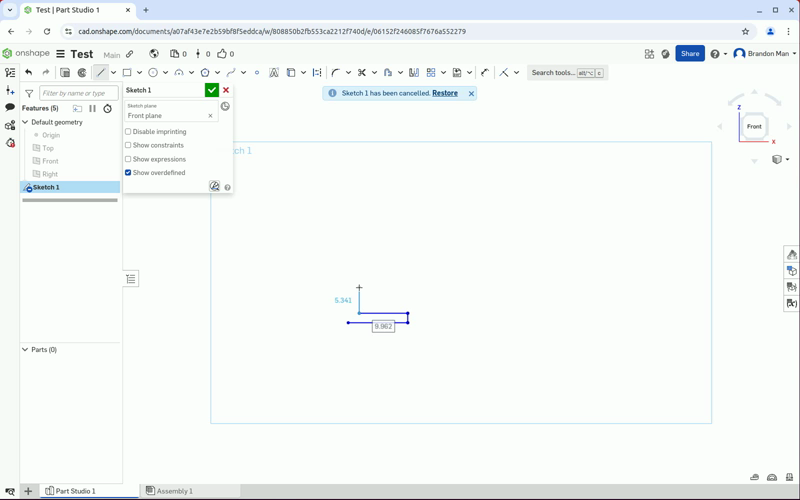
key_down(shift)
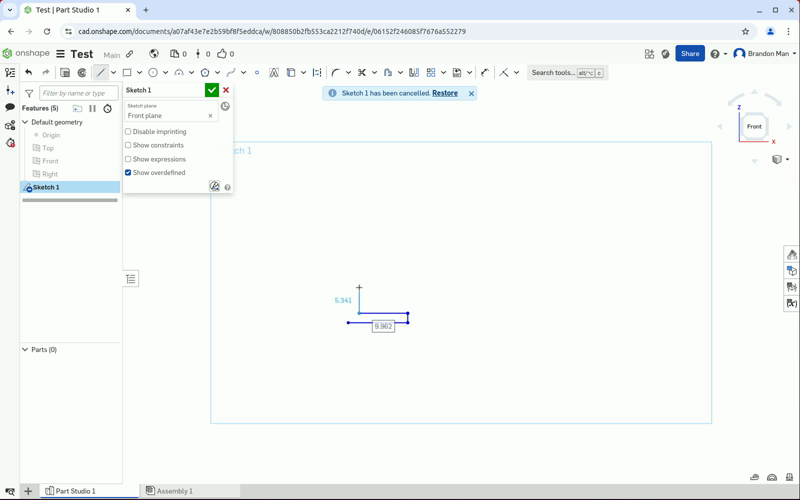
mouse_move(389, 287)
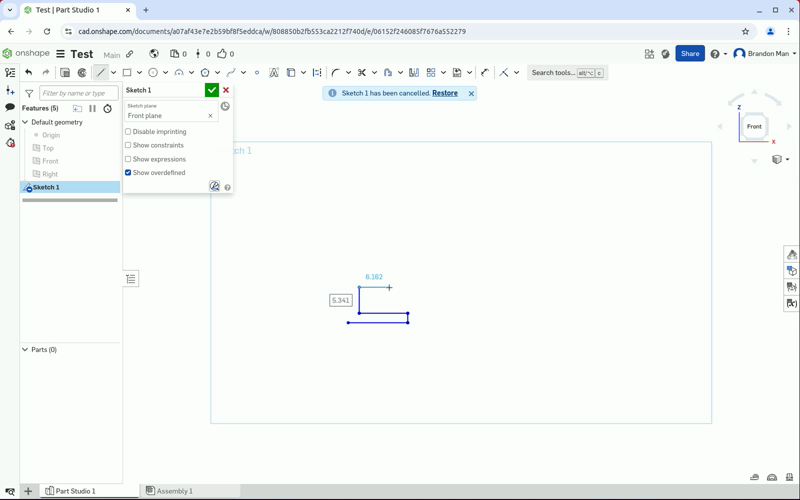
mouse_move(390, 287)
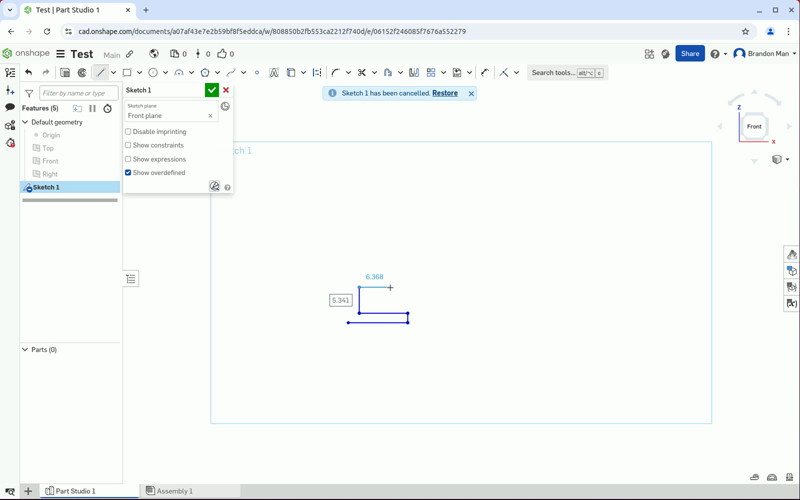
click(390, 287)
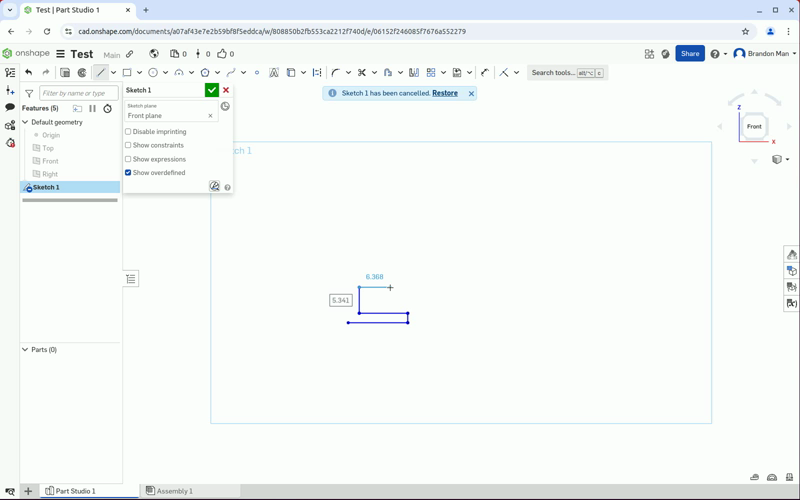
key_up(shift)
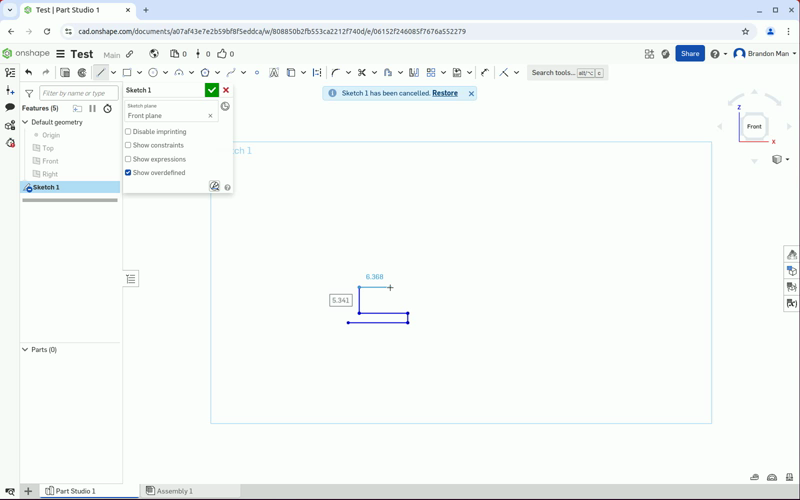
key_down(shift)
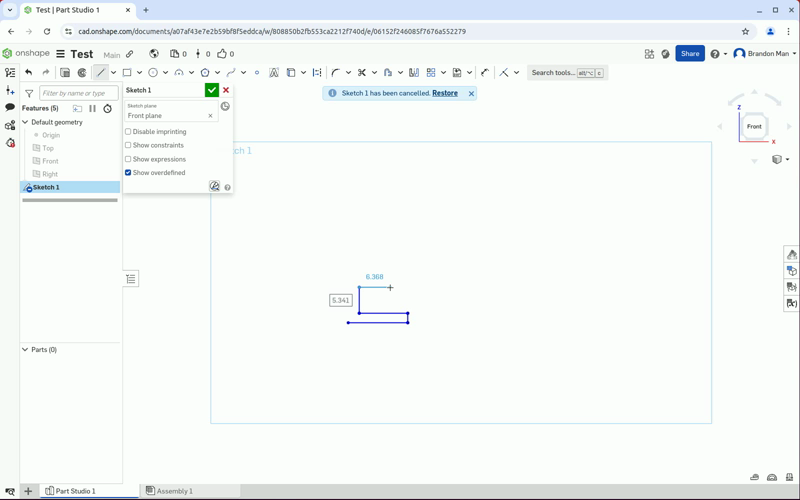
mouse_move(420, 287)
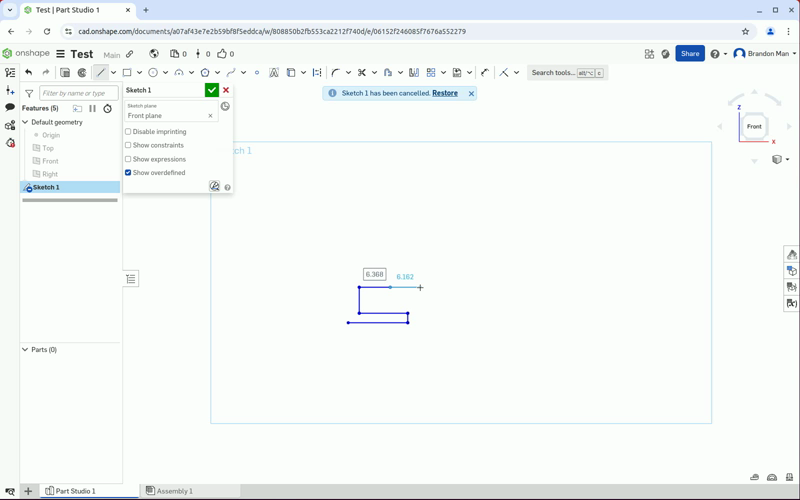
mouse_move(390, 276)
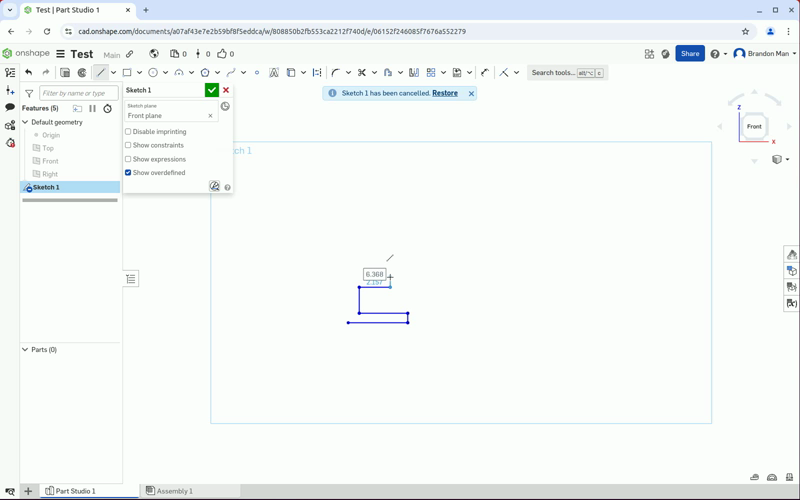
click(390, 276)
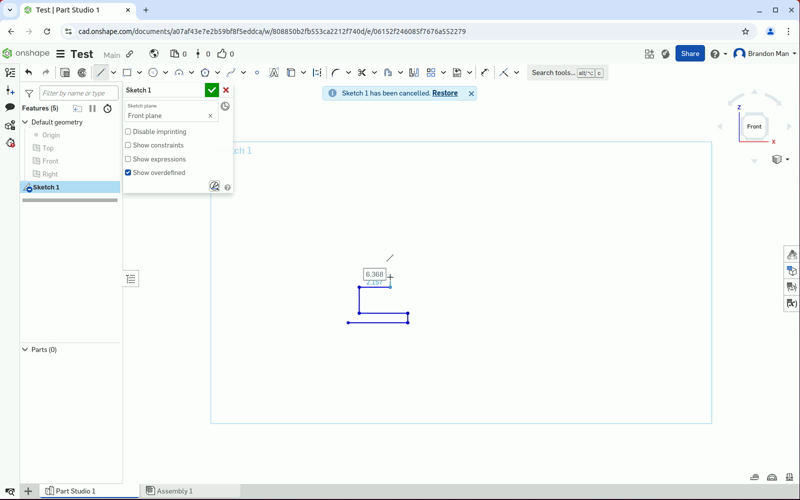
key_up(shift)
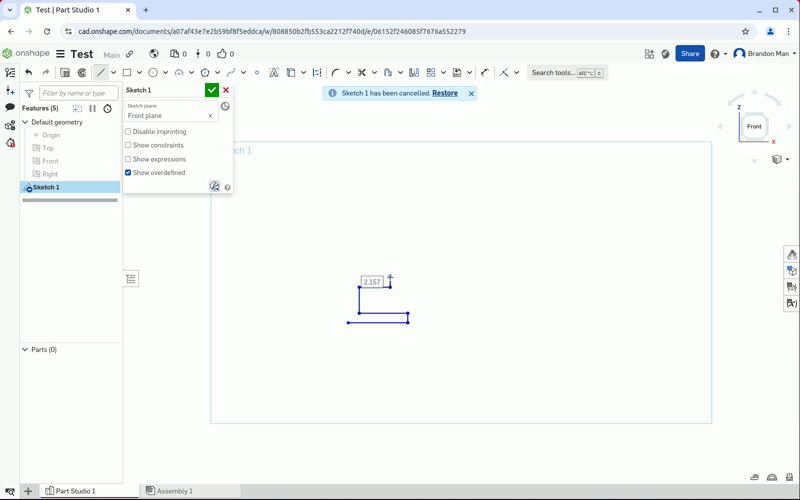
key_down(shift)
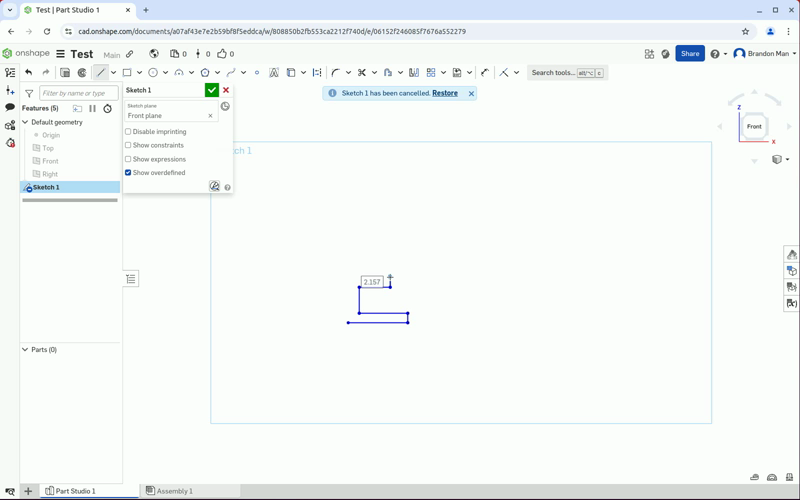
mouse_move(420, 276)
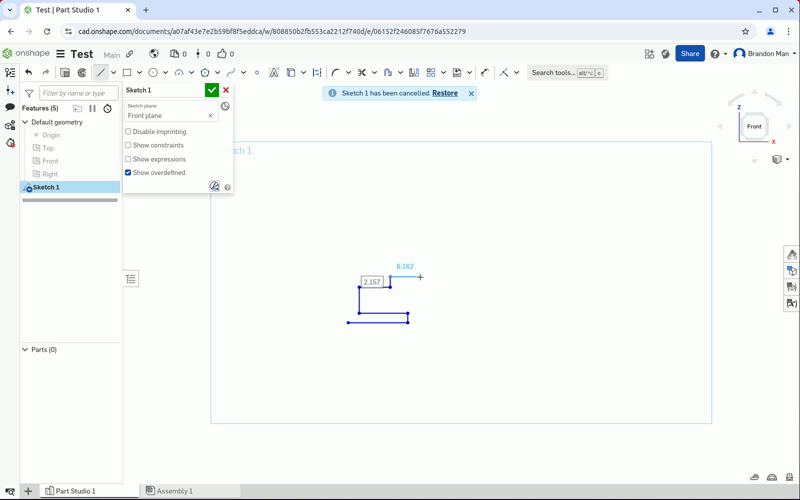
mouse_move(359, 276)
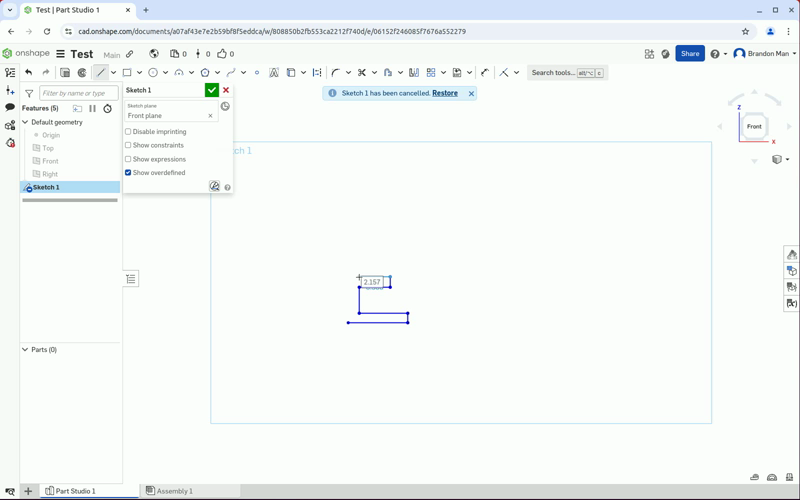
click(359, 276)
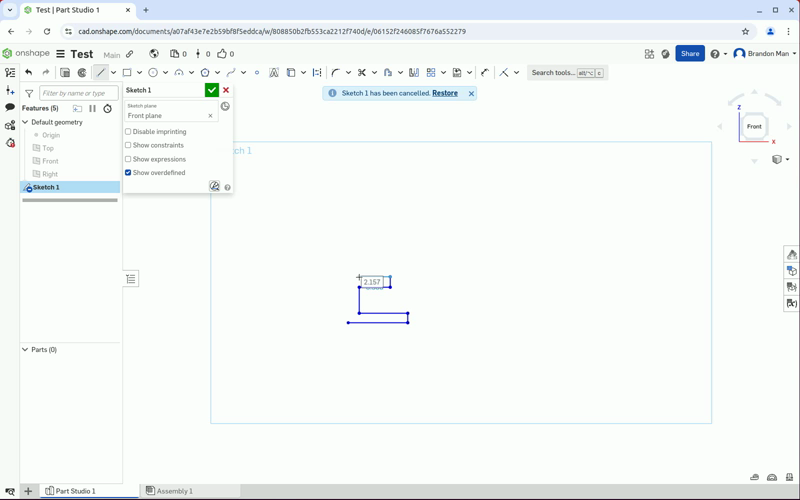
key_up(shift)
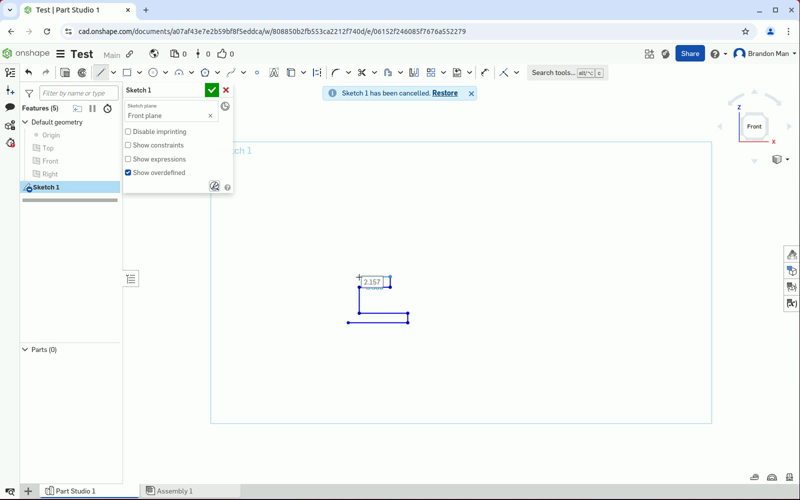
key_down(shift)
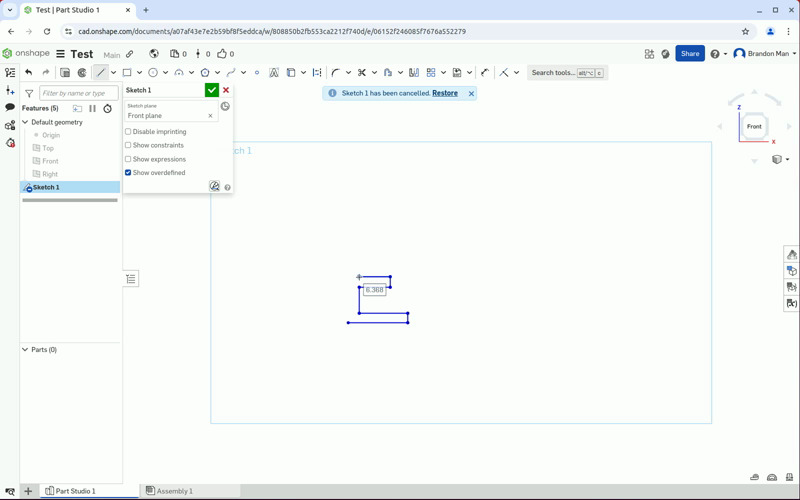
mouse_move(389, 276)
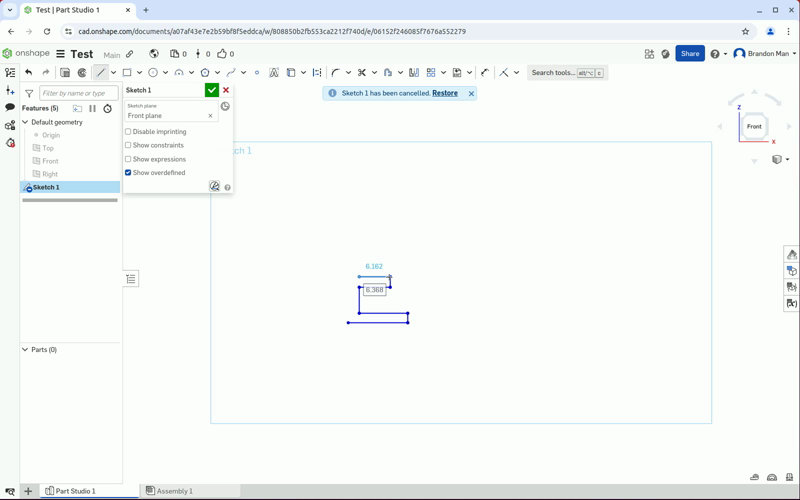
mouse_move(359, 256)
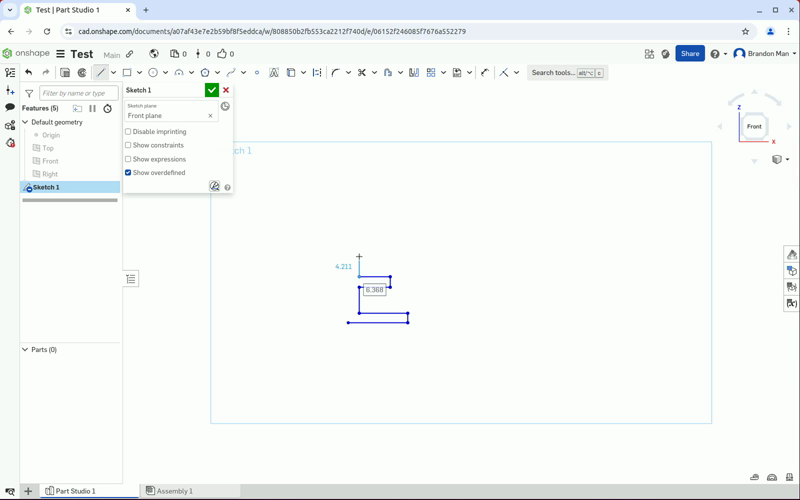
click(359, 256)
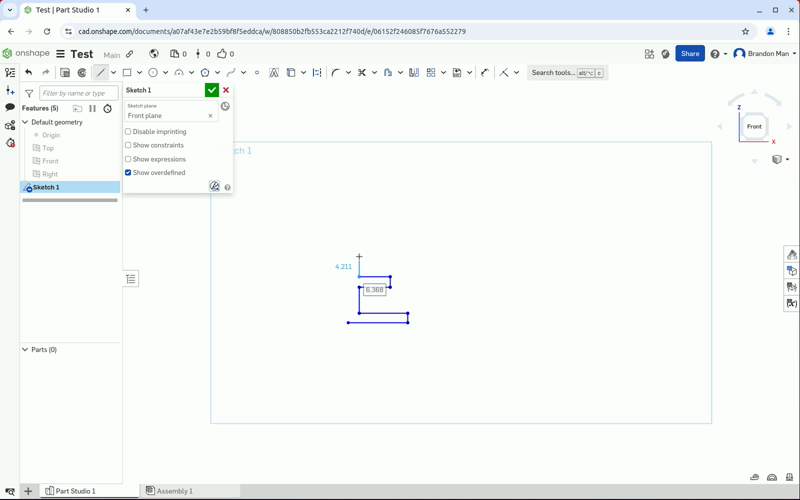
key_up(shift)
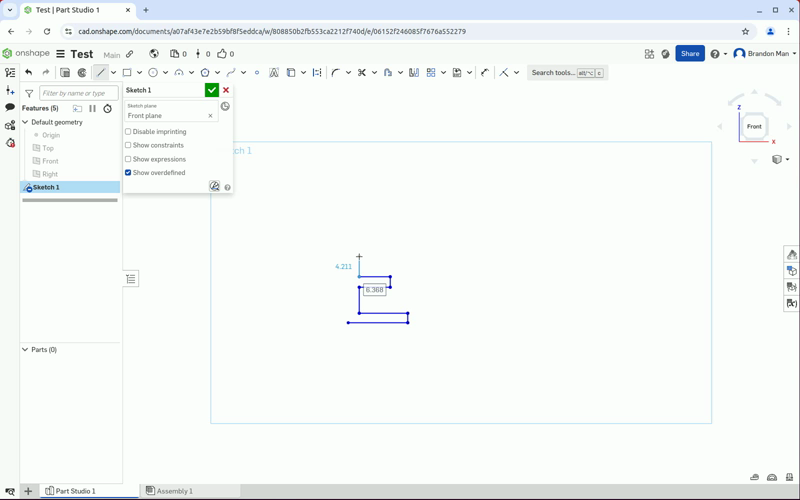
key_down(shift)
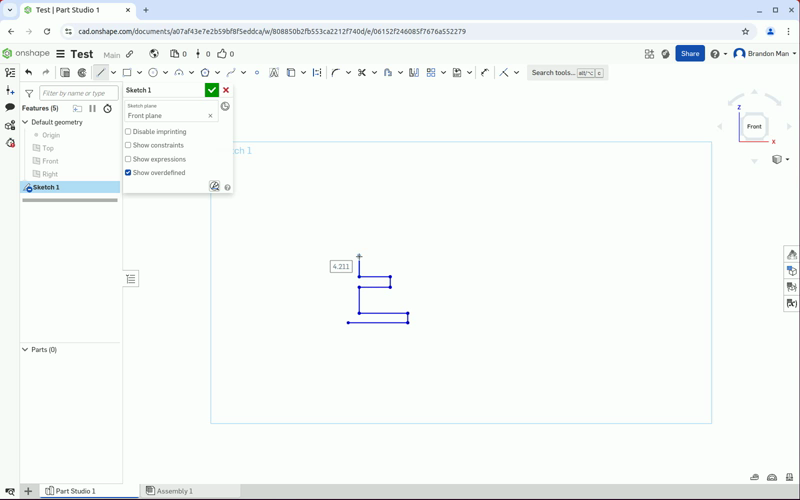
mouse_move(389, 256)
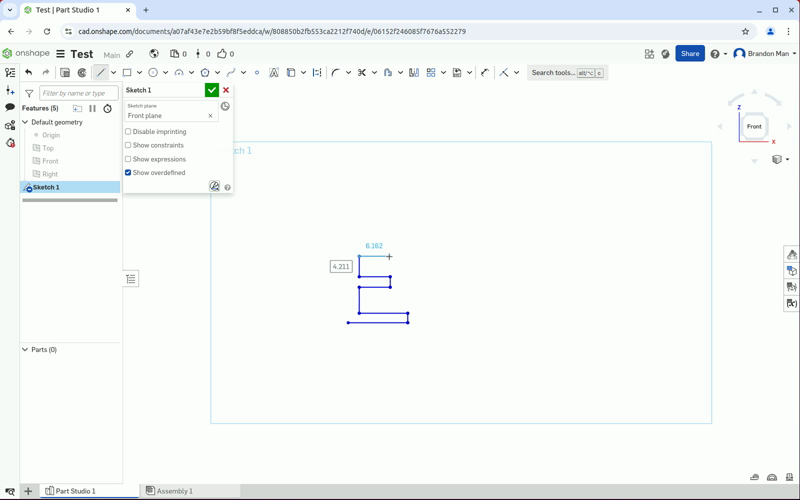
mouse_move(407, 256)
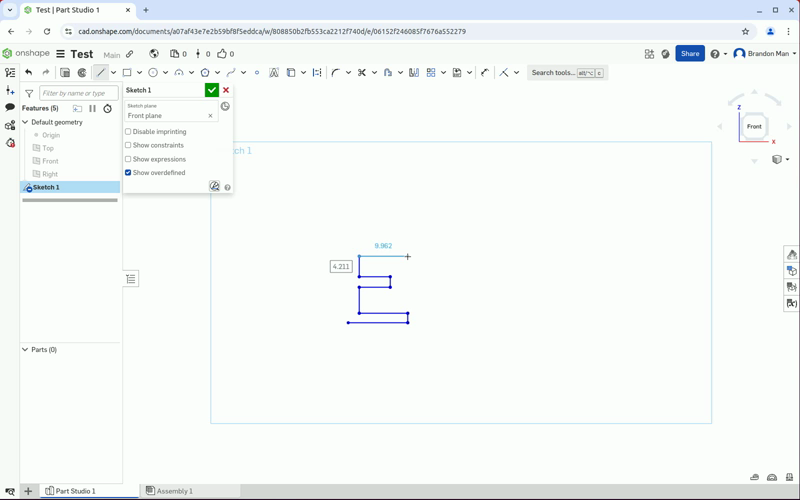
click(407, 256)
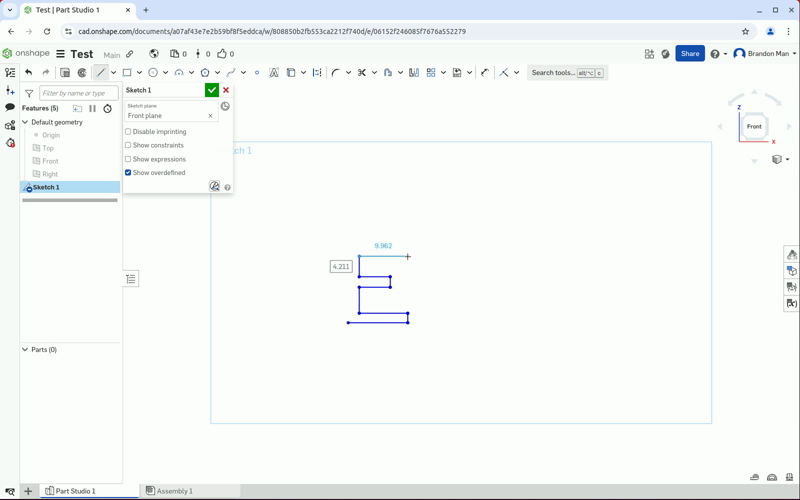
key_up(shift)
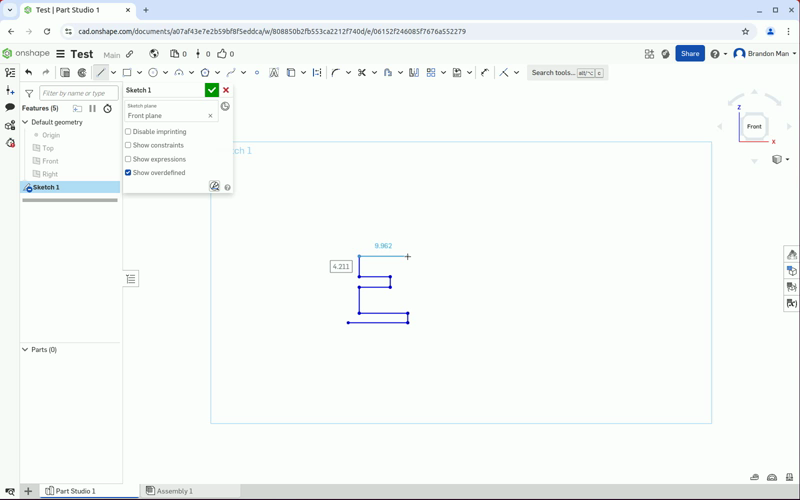
key_down(shift)
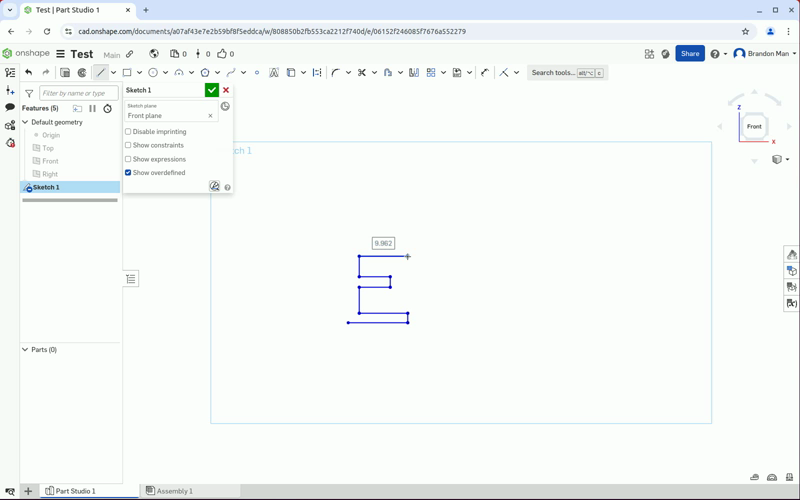
mouse_move(437, 256)
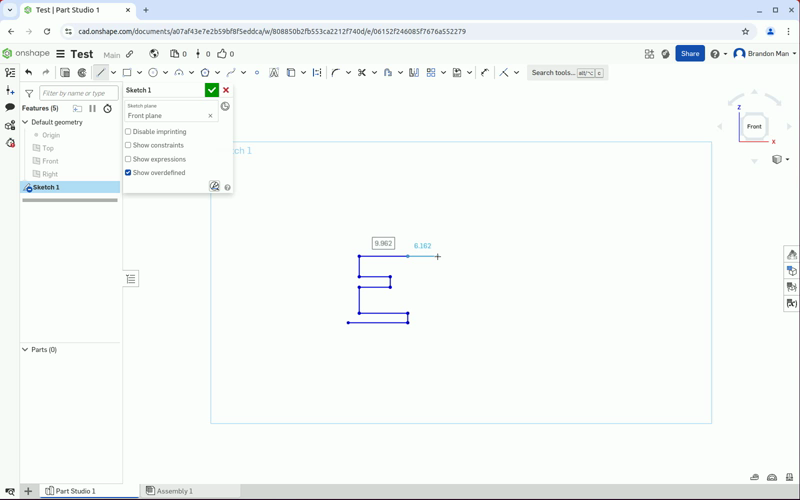
mouse_move(407, 247)
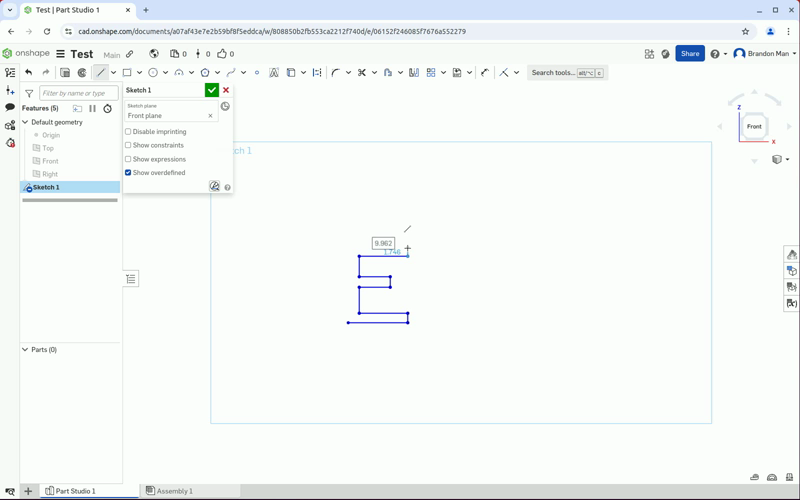
click(407, 247)
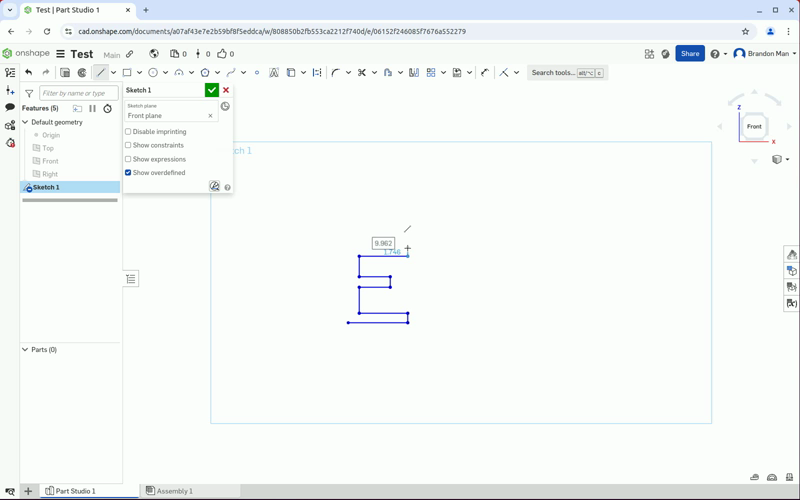
key_up(shift)
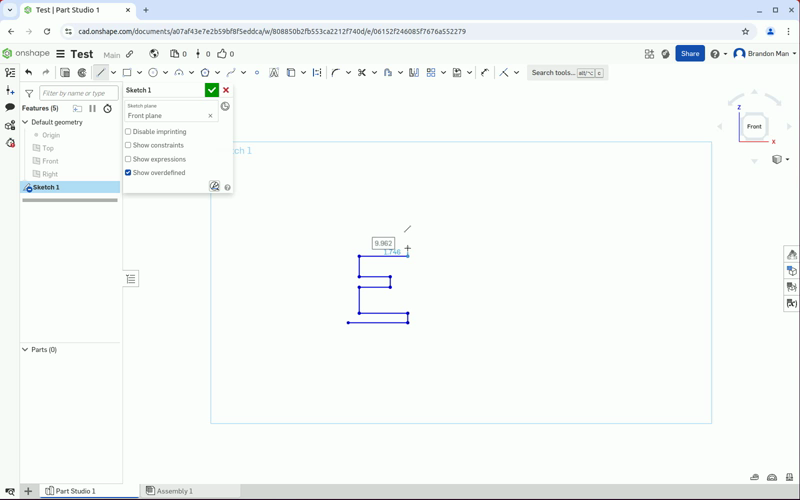
key_down(shift)
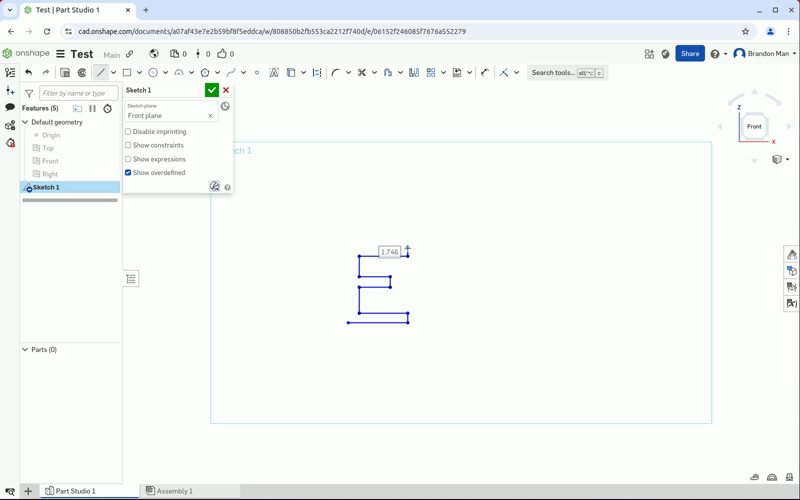
mouse_move(437, 247)
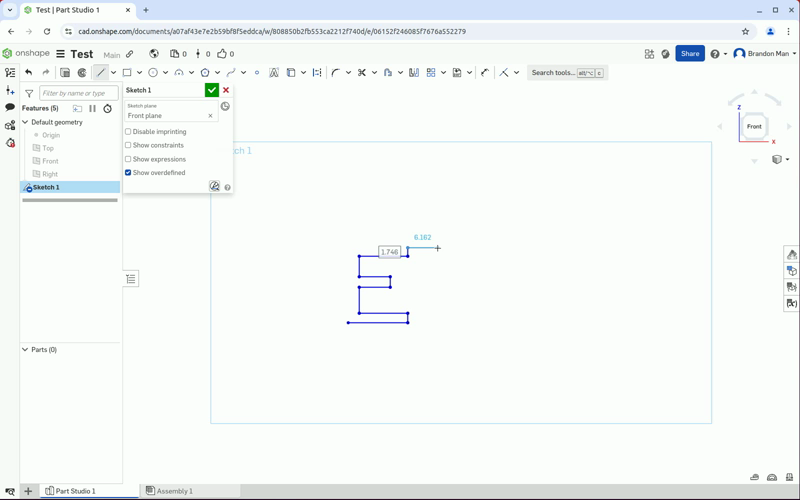
mouse_move(348, 247)
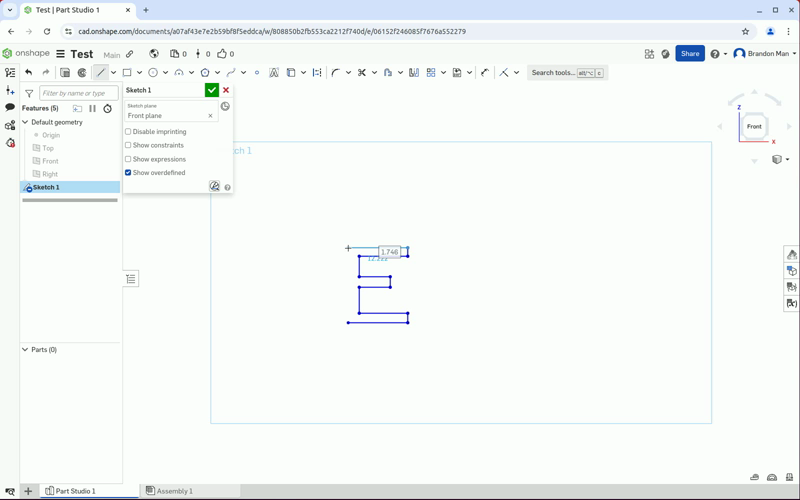
click(348, 247)
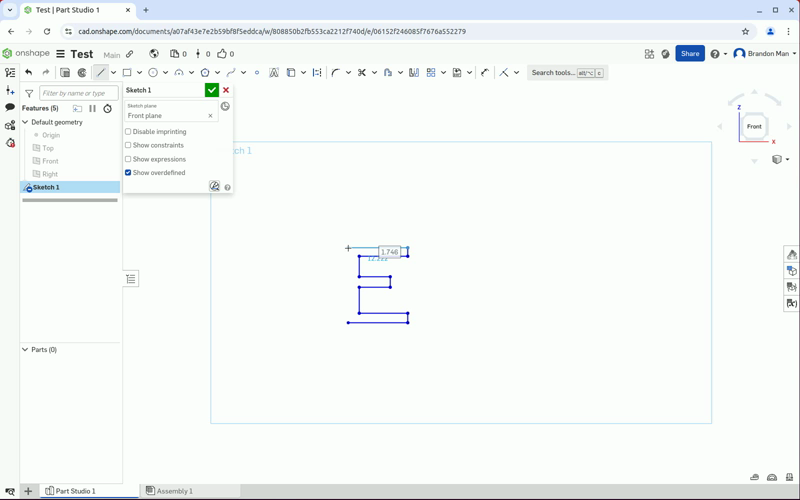
key_up(shift)
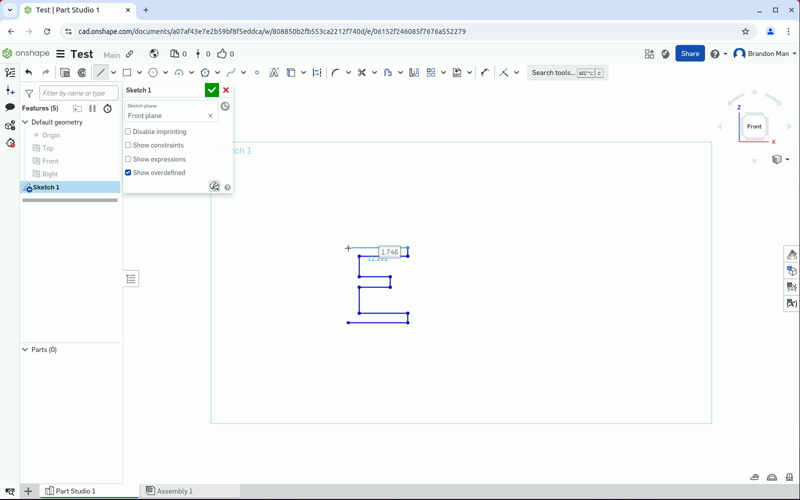
key_down(shift)
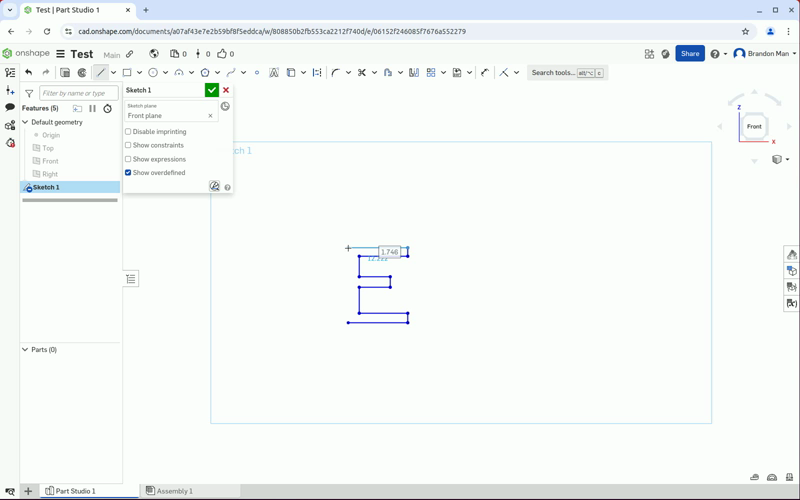
mouse_move(348, 322)
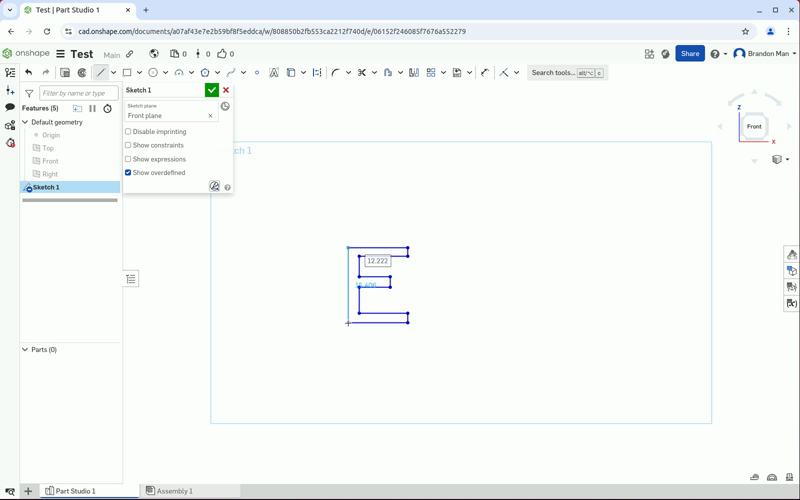
key_up(shift)
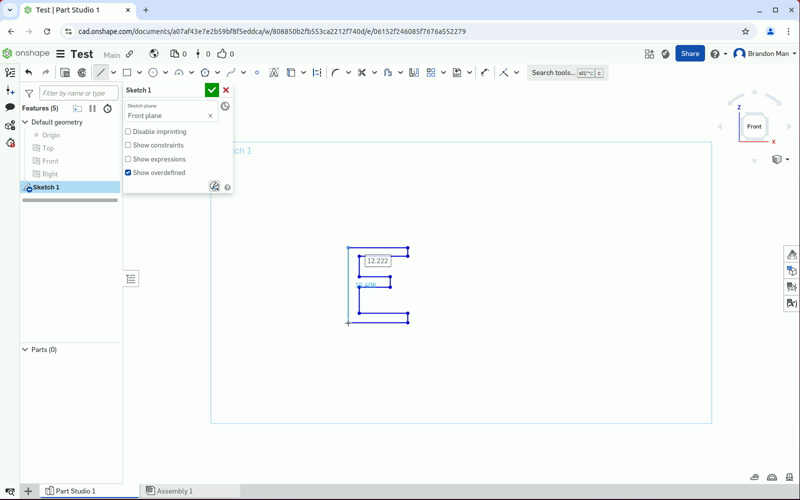
click(348, 322)
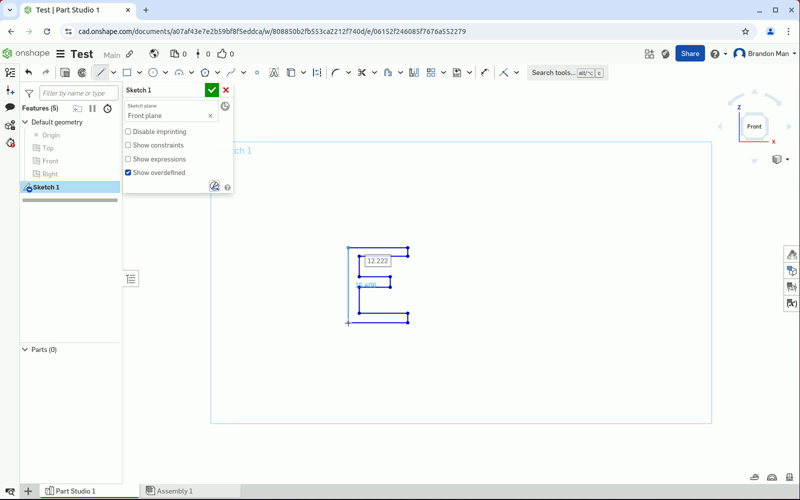
key(esc)
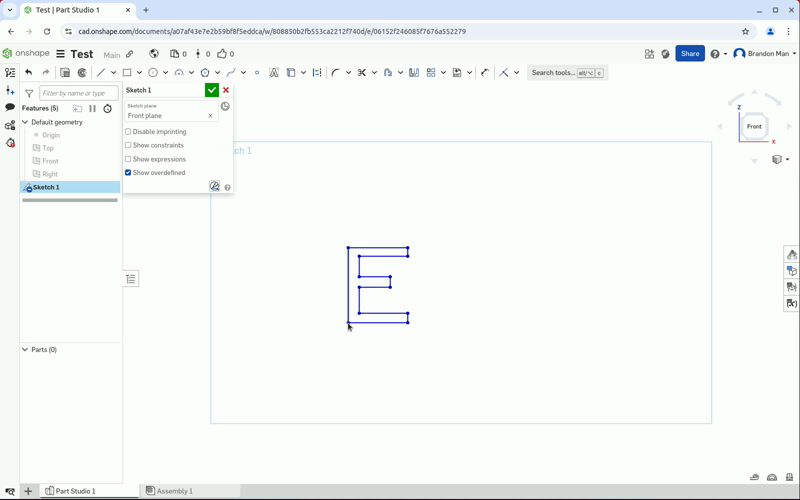
mouse_move(355, 259)
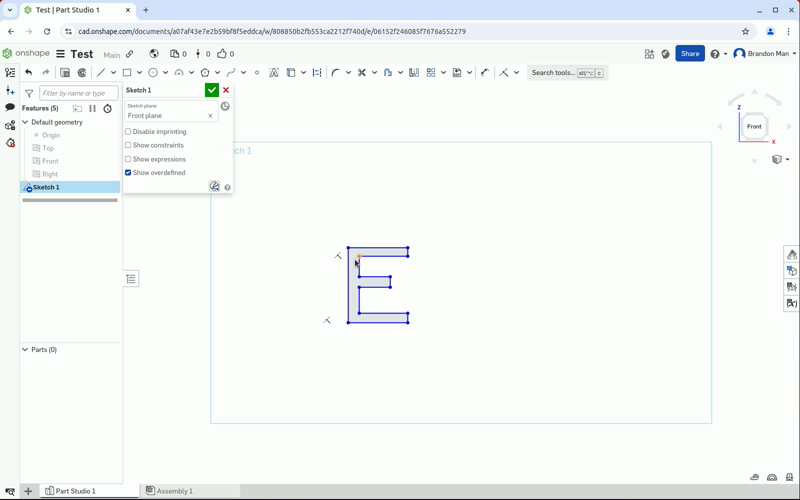
click(355, 259)
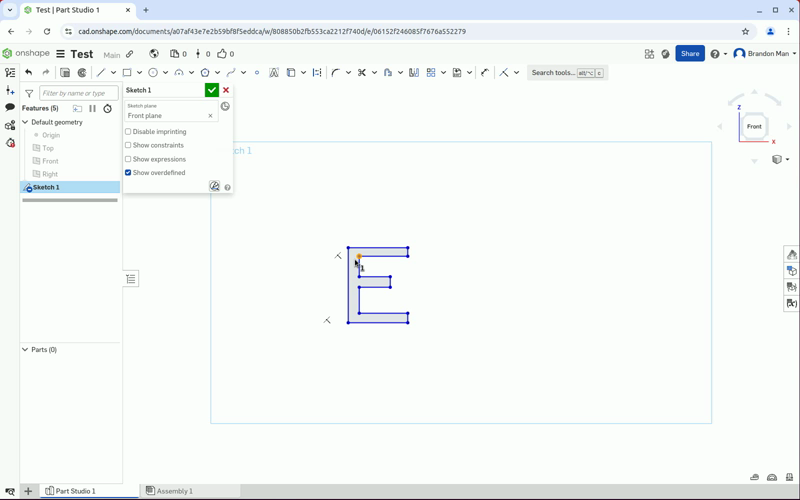
mouse_move(73, 352)
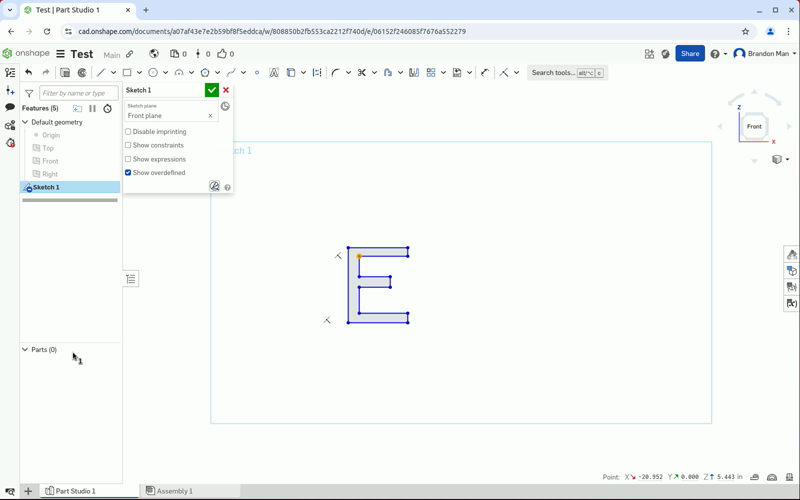
key(shift+y)
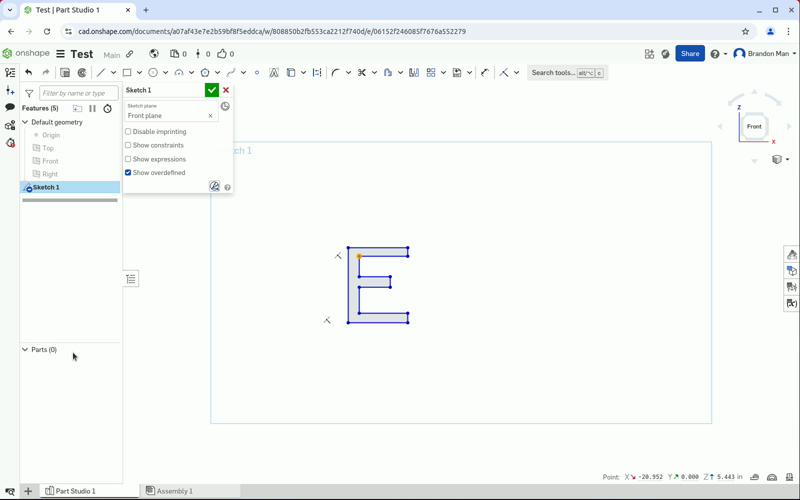
key(shift+e)
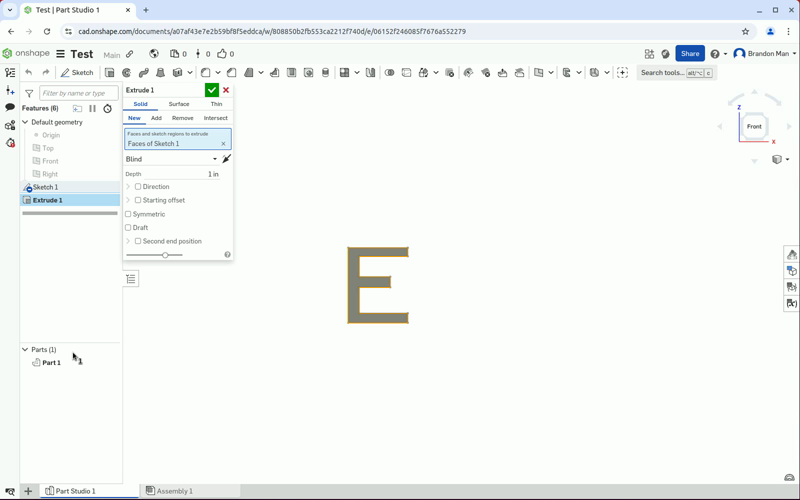
mouse_move(143, 106)
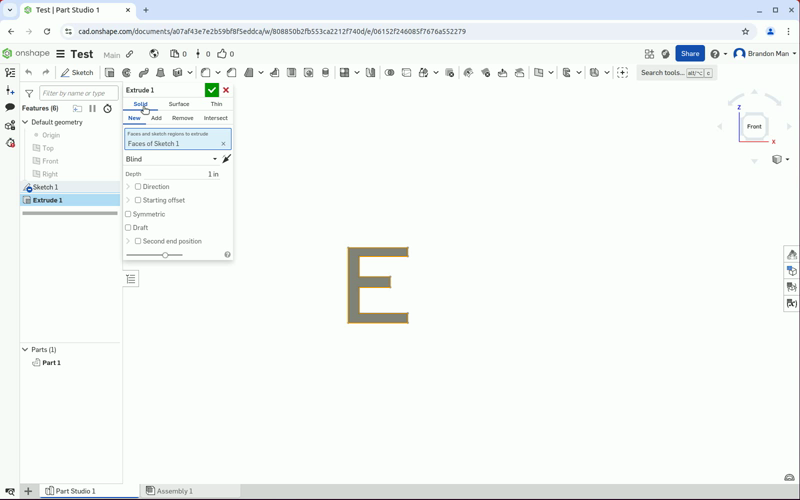
click(143, 106)
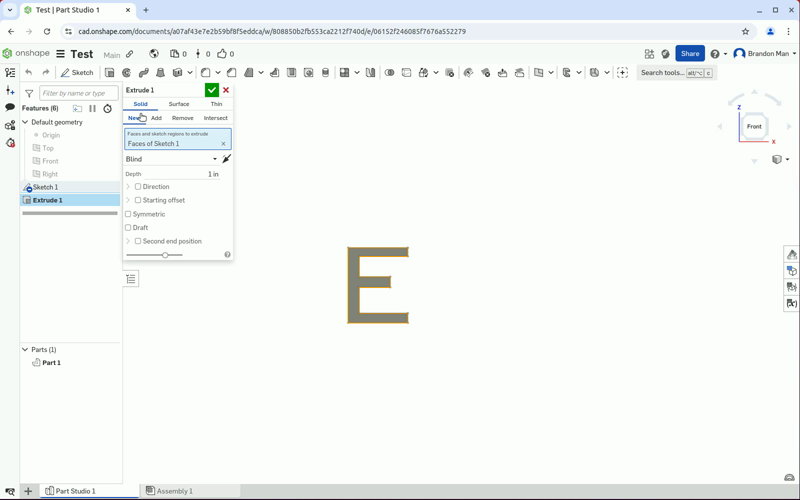
mouse_move(137, 120)
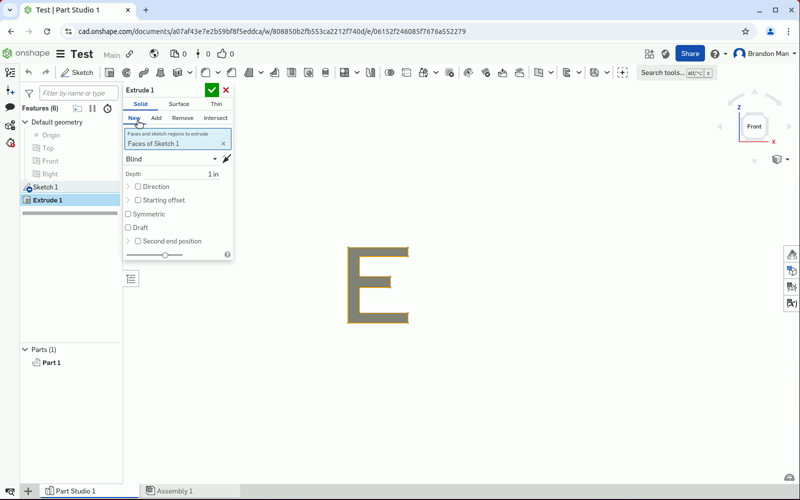
click(137, 120)
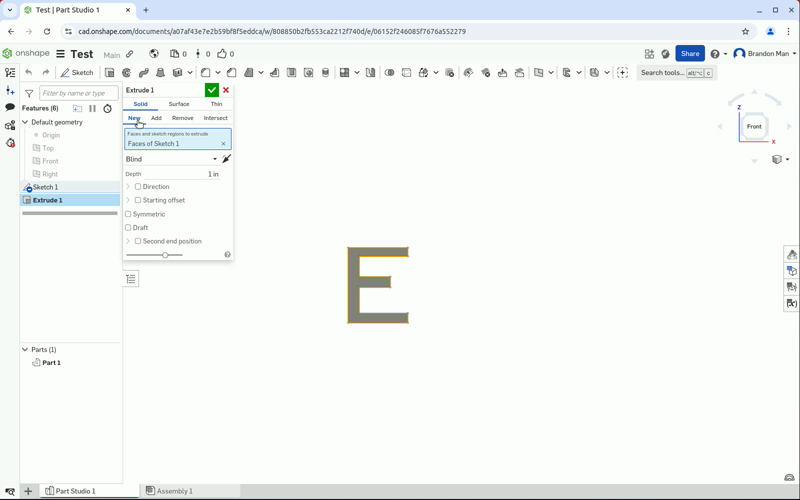
key(tab, 4)
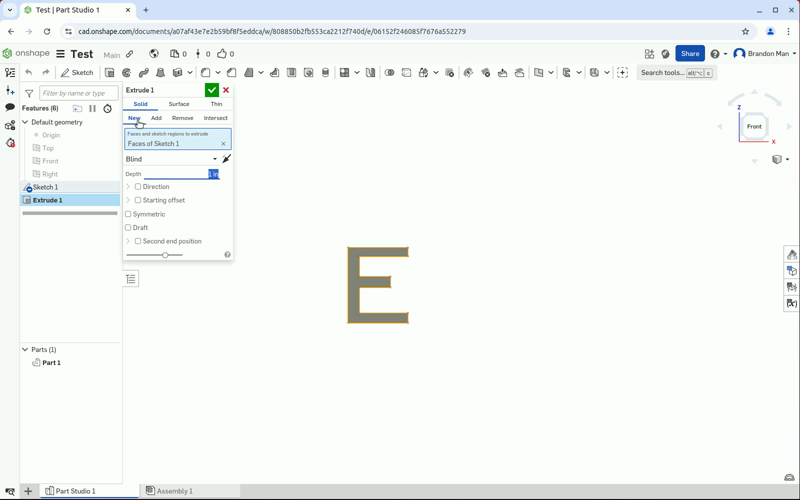
text(1.204)
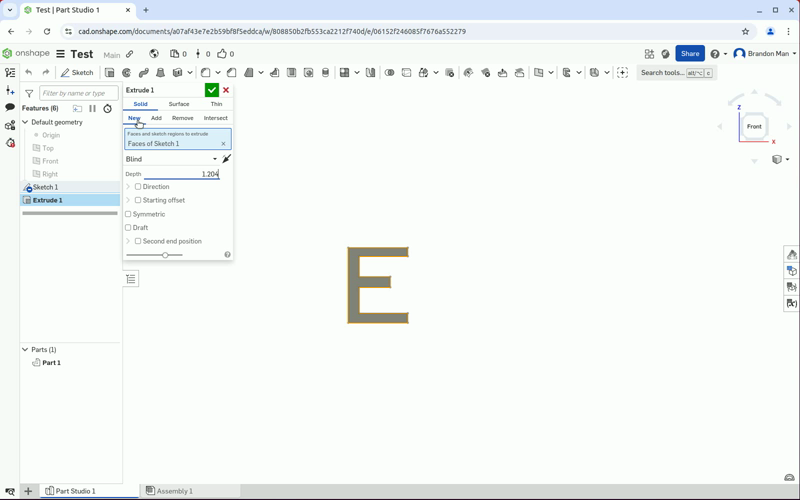
key(enter)
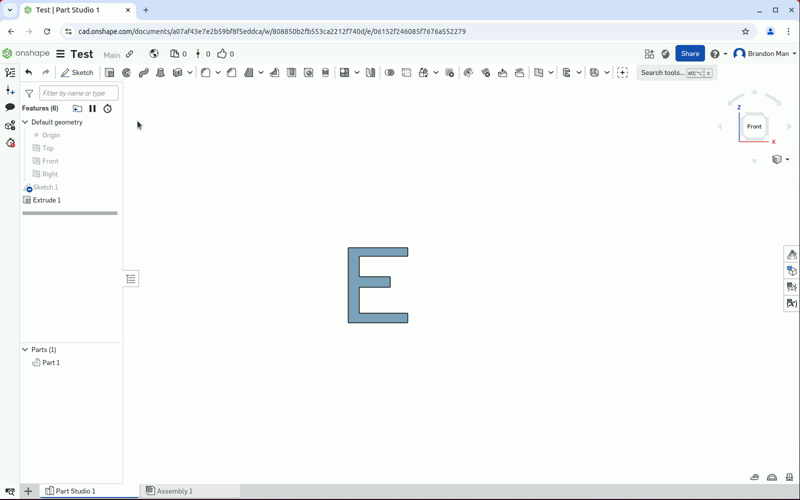
key(shift+h)
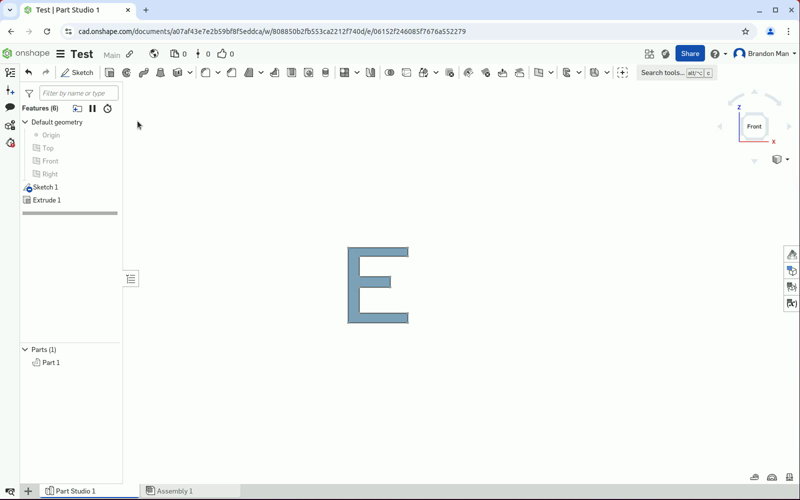
key(shift+h)
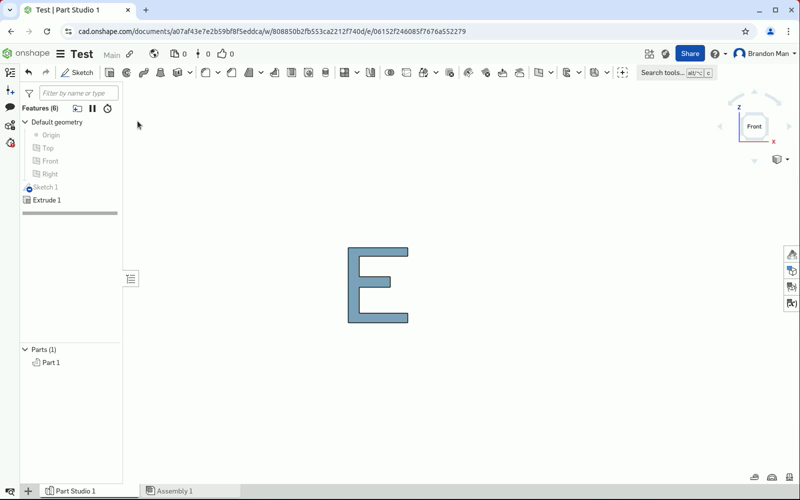
mouse_move(73, 189)
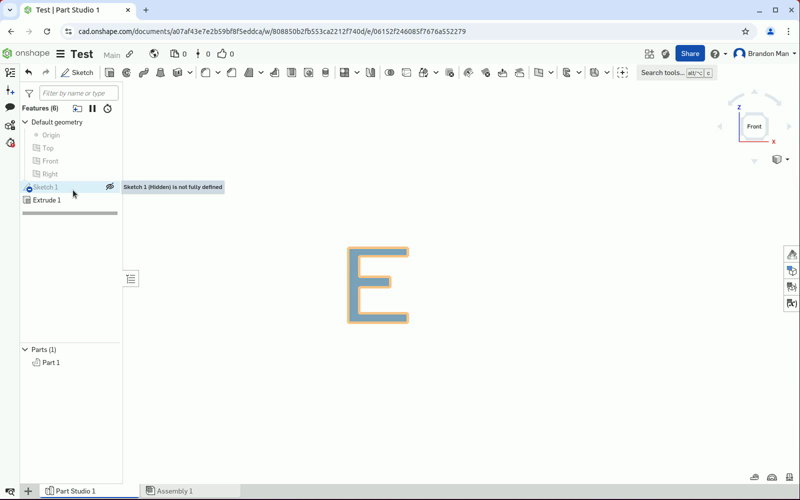
click(73, 189)
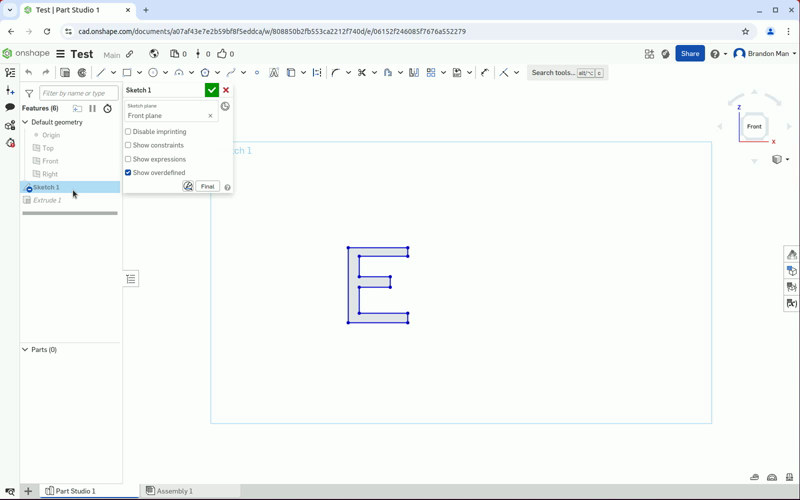
mouse_move(229, 92)
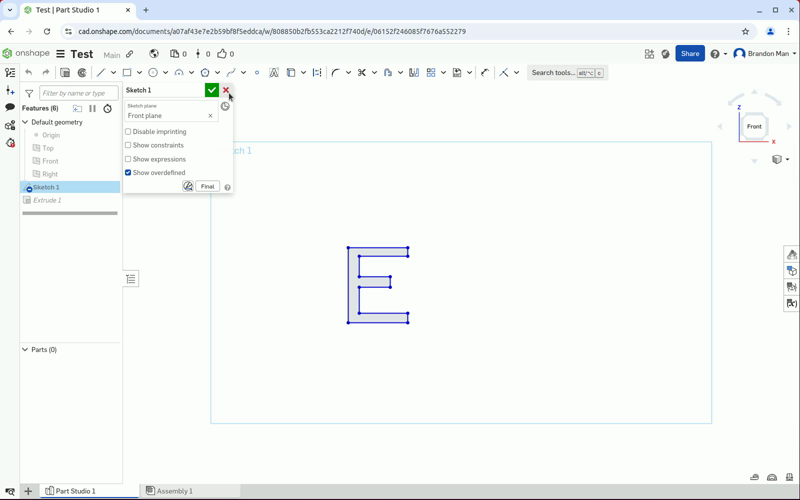
click(229, 92)
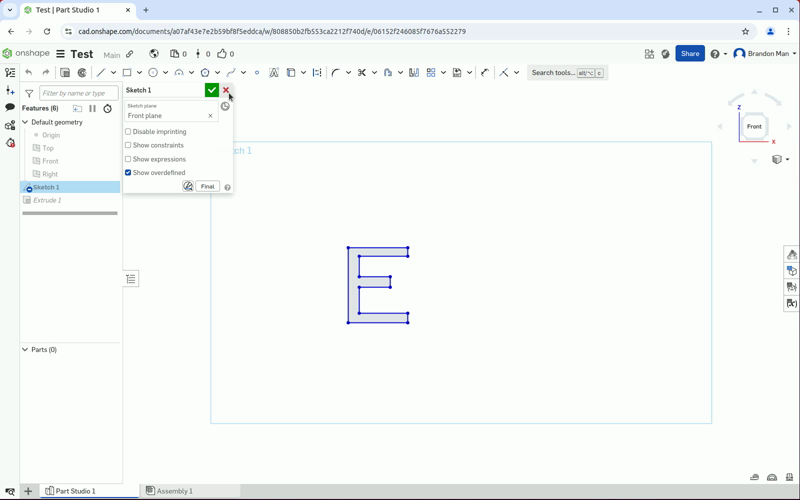
key(shift+s)
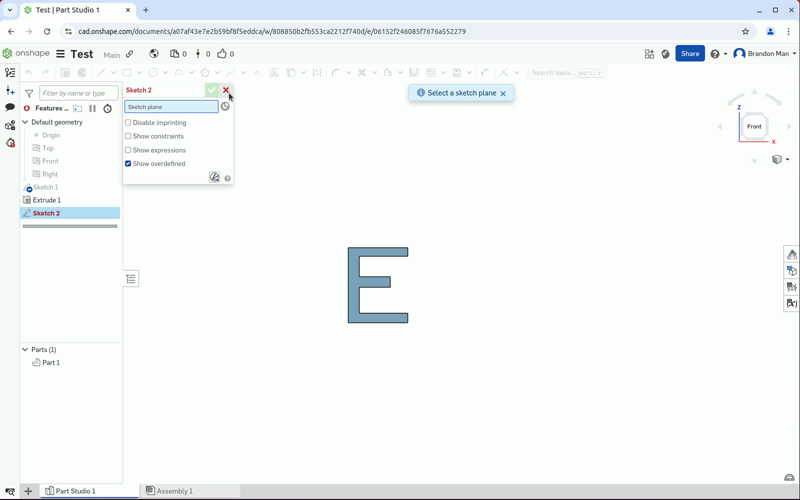
mouse_move(73, 163)
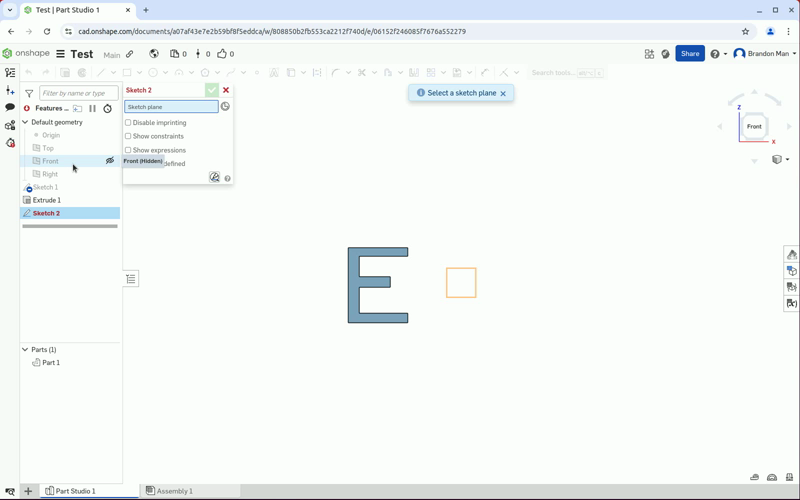
click(73, 163)
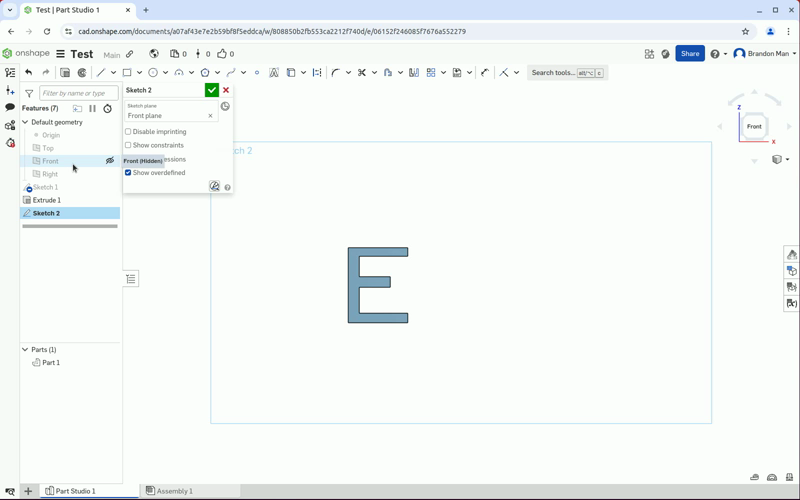
mouse_move(73, 352)
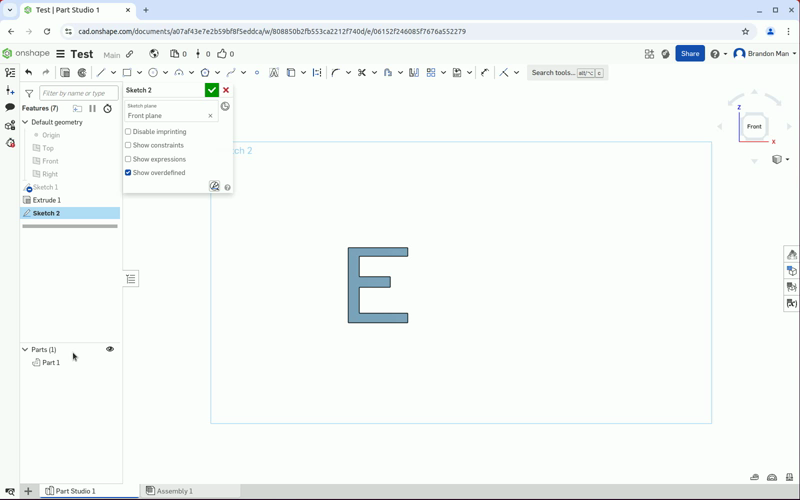
key(y)
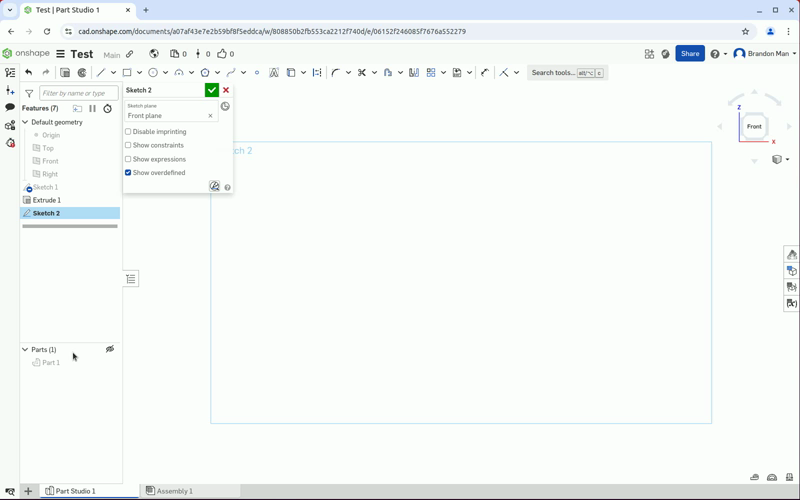
key(l)
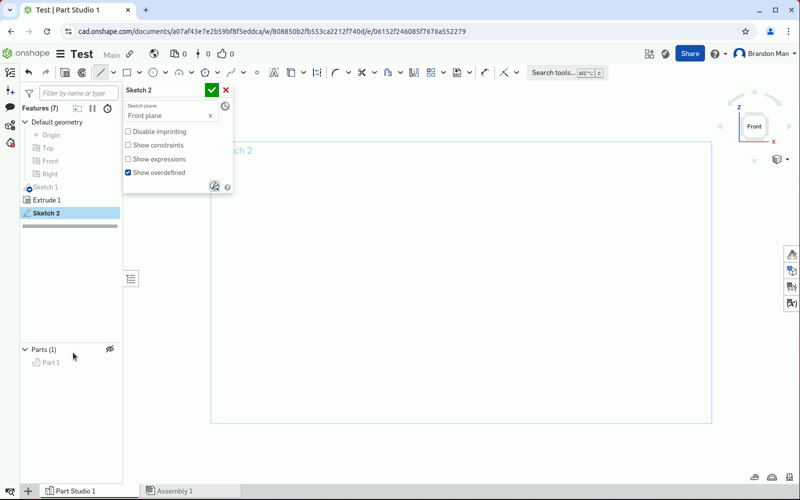
key_down(shift)
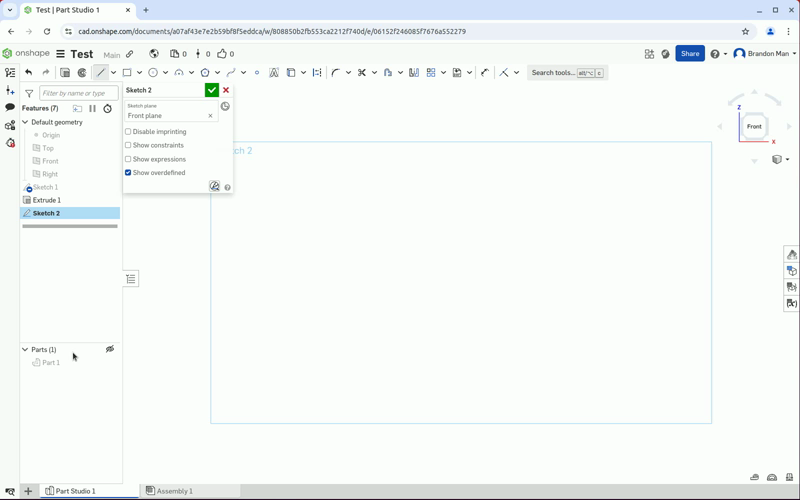
mouse_move(413, 322)
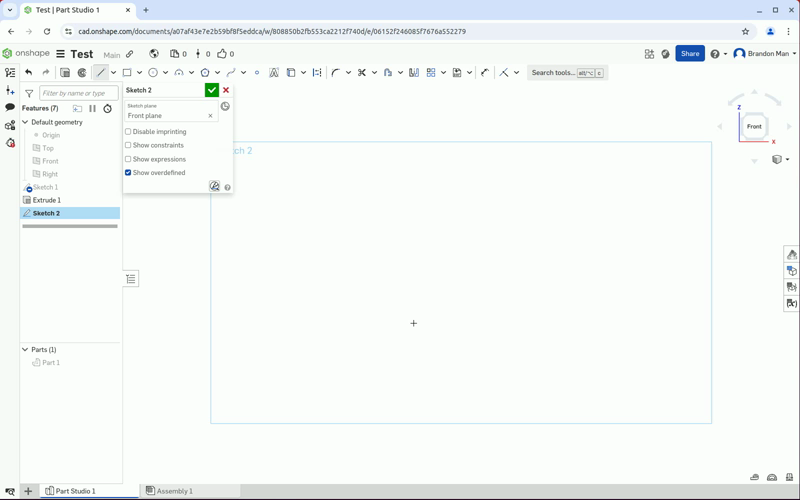
click(413, 322)
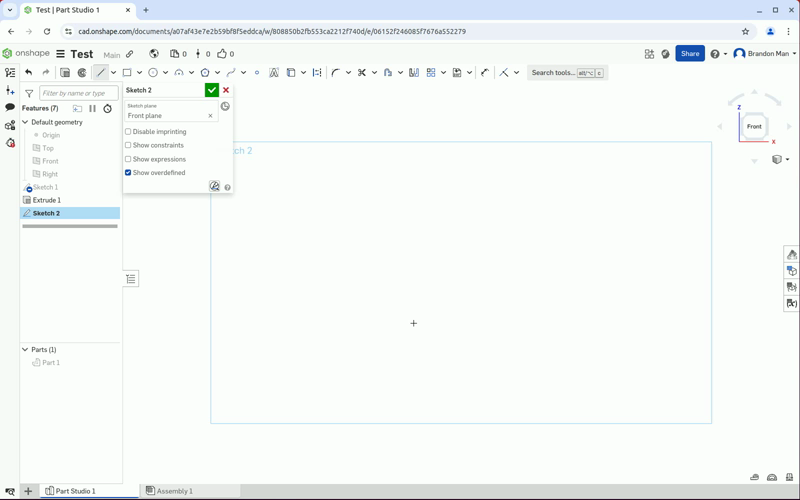
key_up(shift)
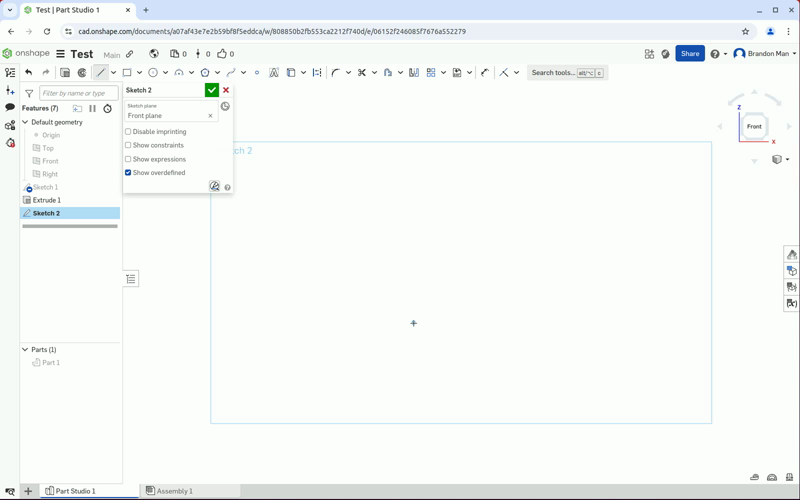
key_down(shift)
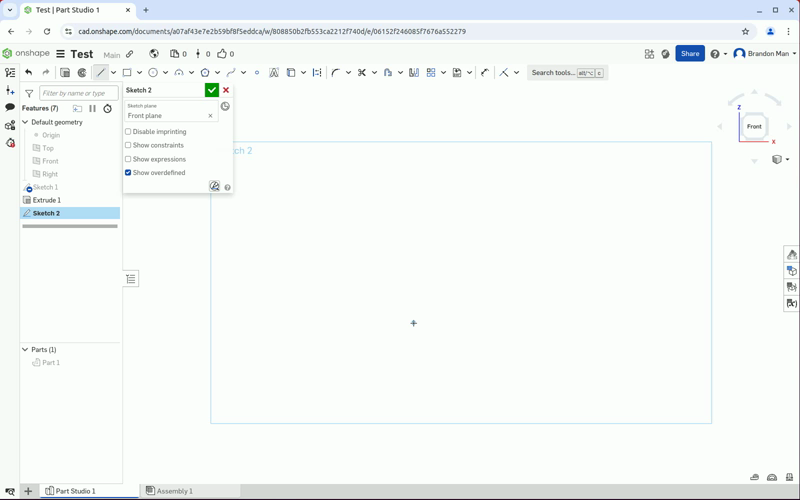
mouse_move(444, 322)
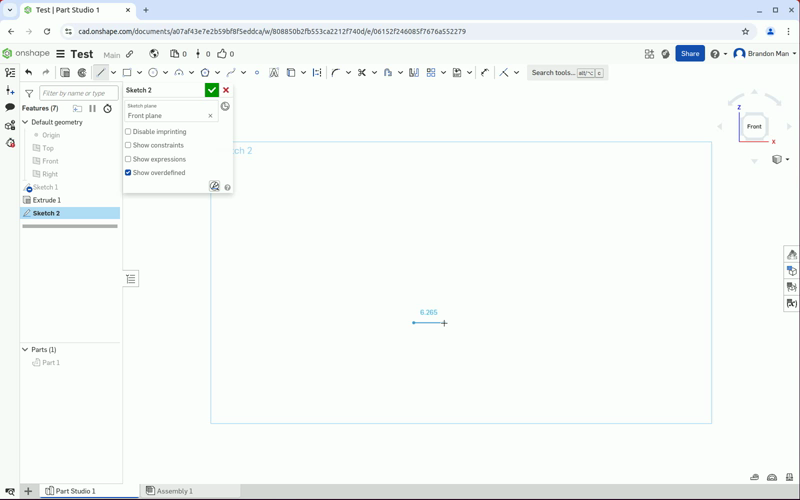
mouse_move(419, 322)
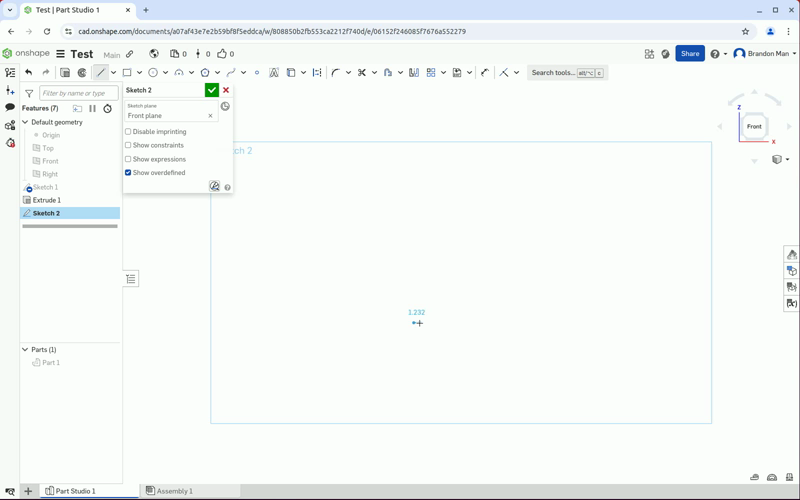
scroll(6)
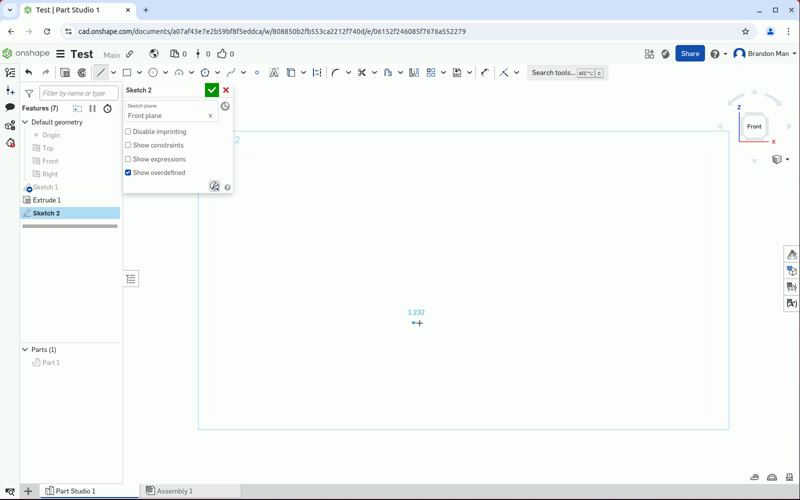
scroll(6)
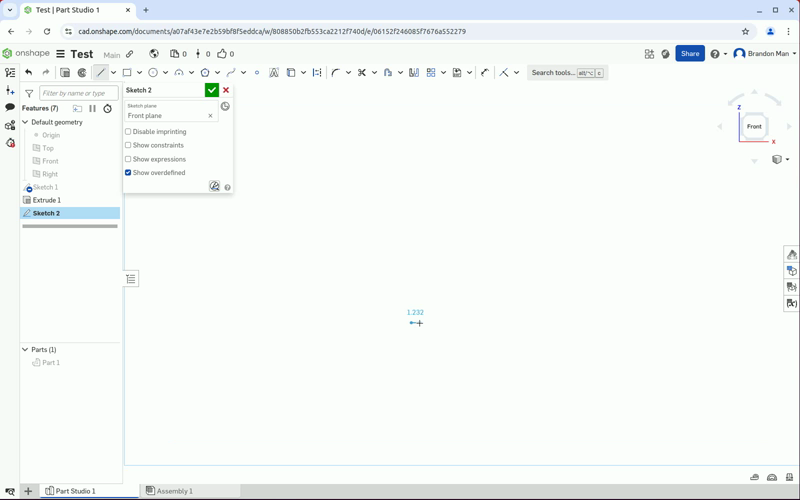
scroll(6)
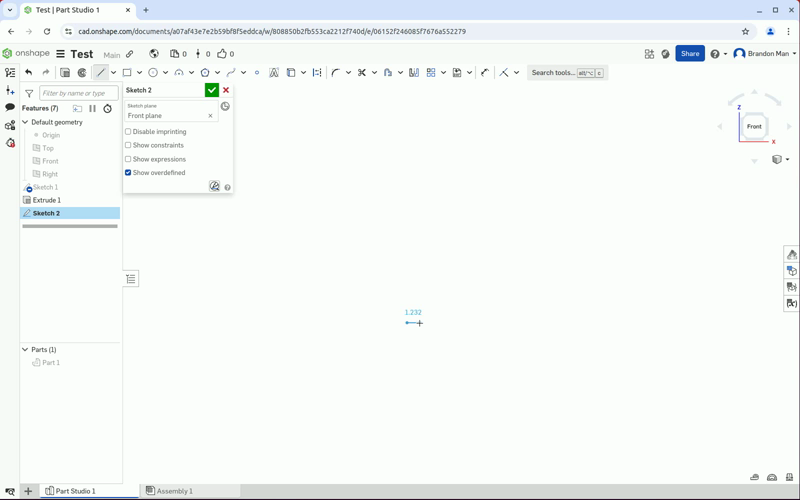
scroll(6)
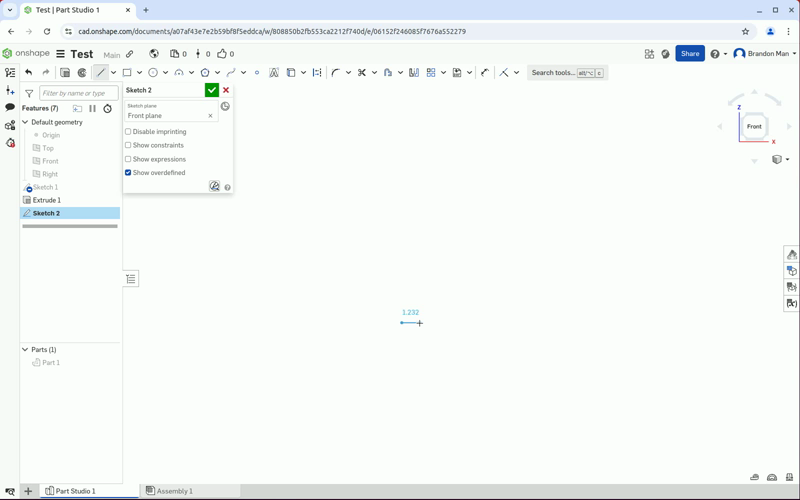
scroll(6)
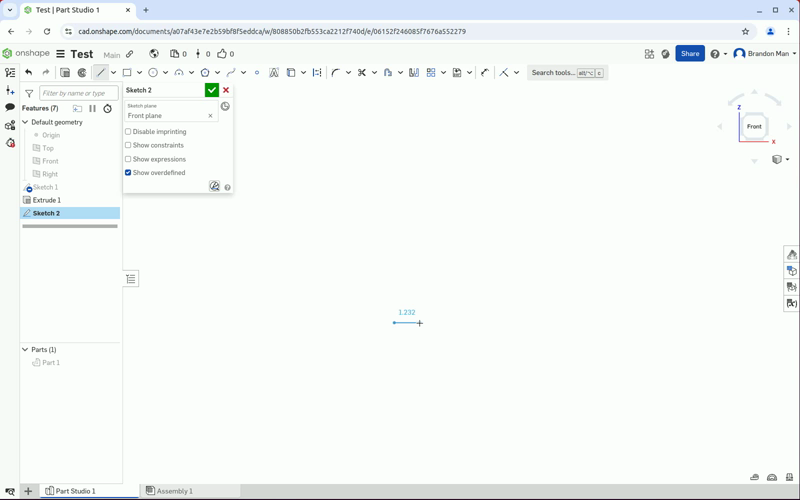
scroll(6)
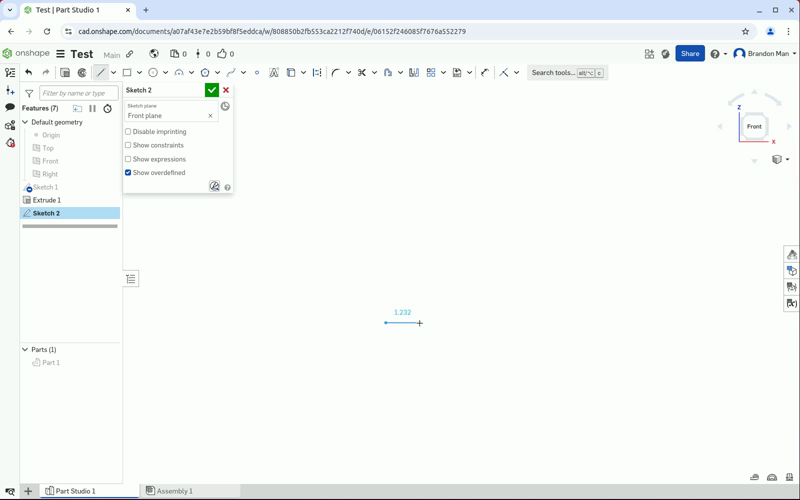
scroll(6)
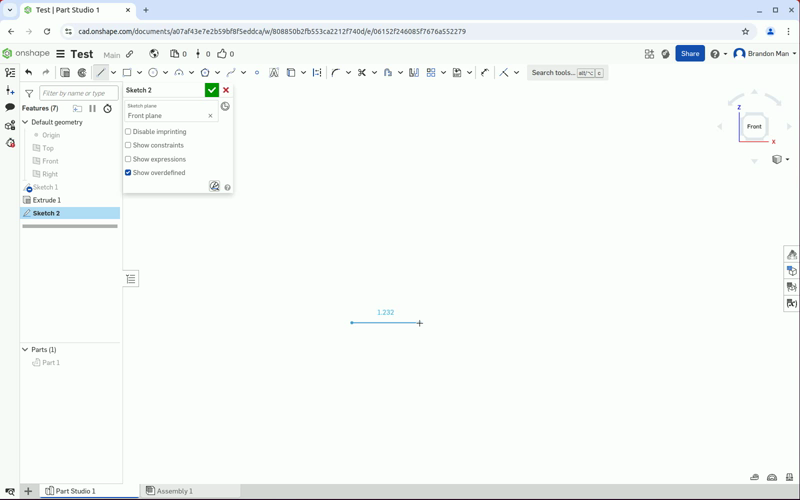
click(419, 322)
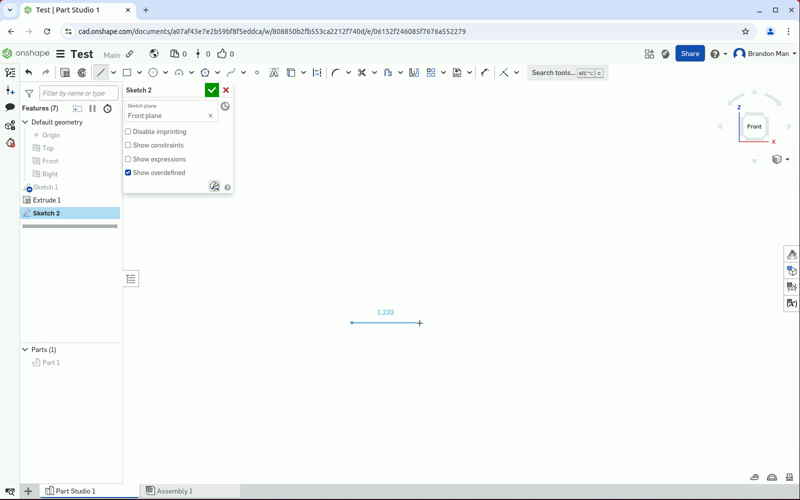
scroll(-6)
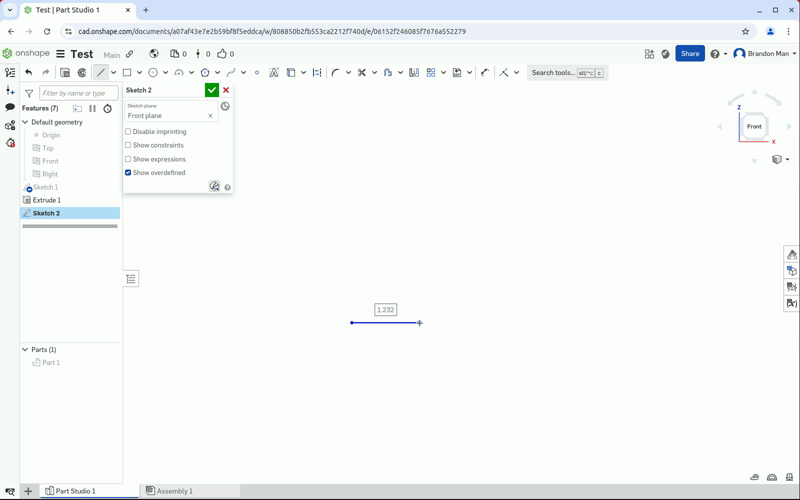
scroll(-6)
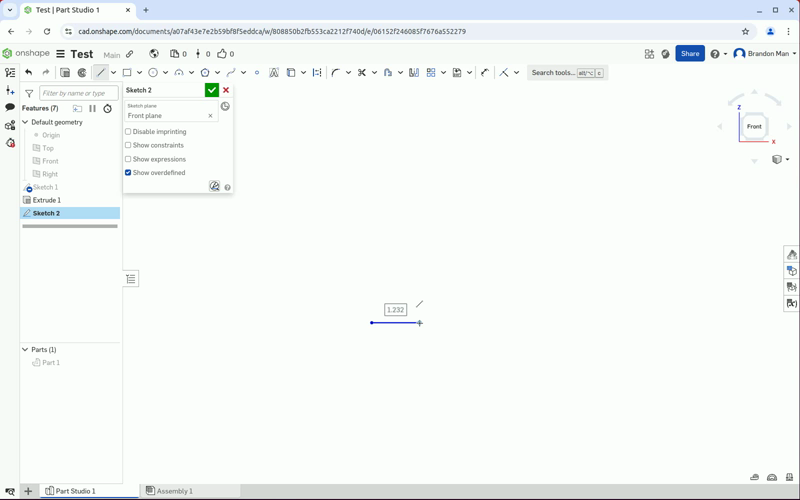
scroll(-6)
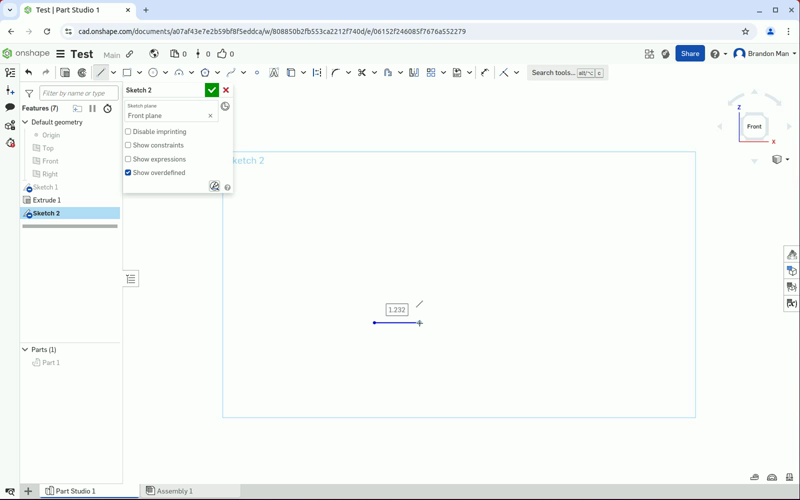
scroll(-6)
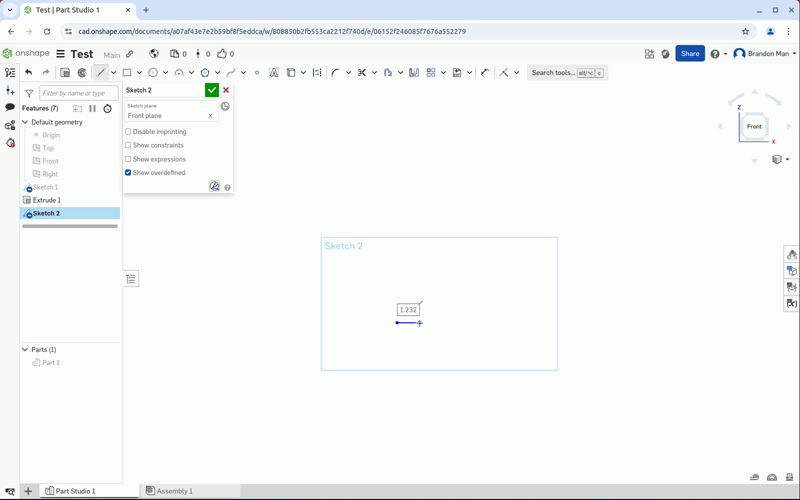
scroll(-6)
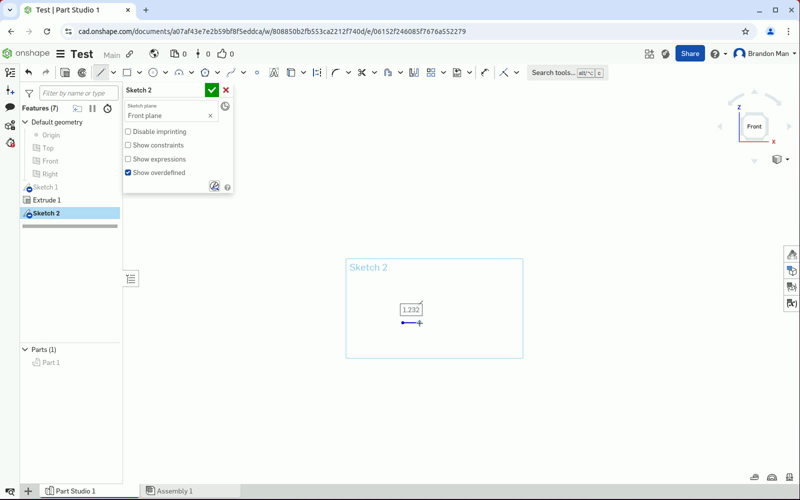
scroll(-6)
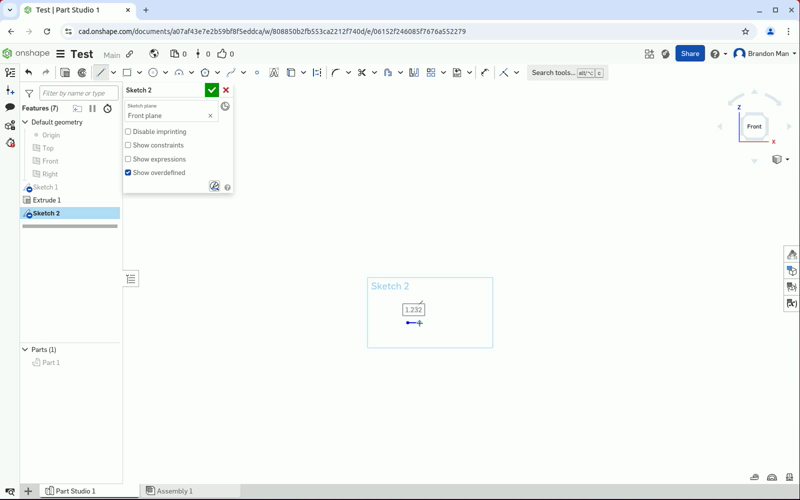
scroll(-6)
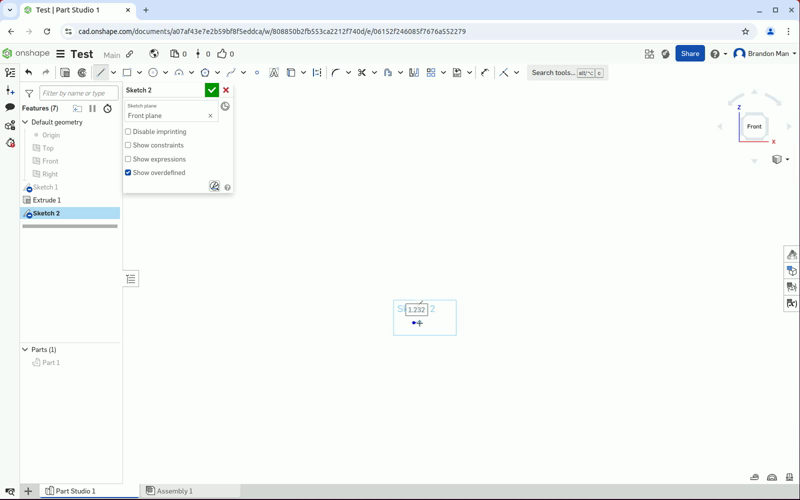
key_up(shift)
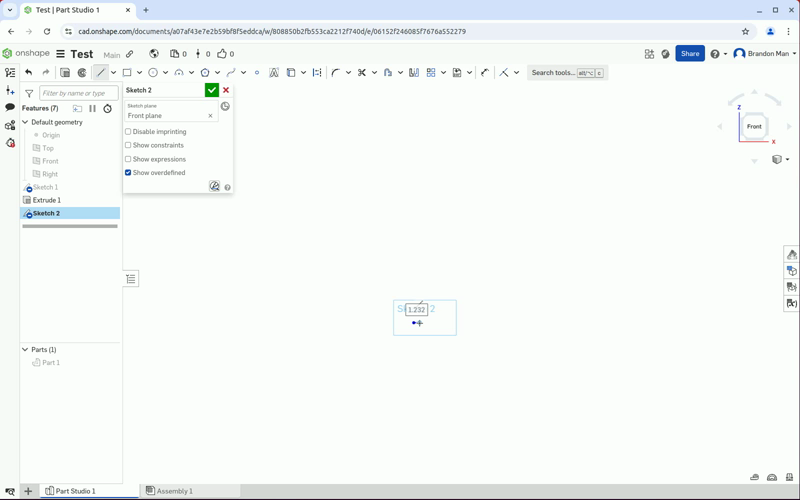
key_down(shift)
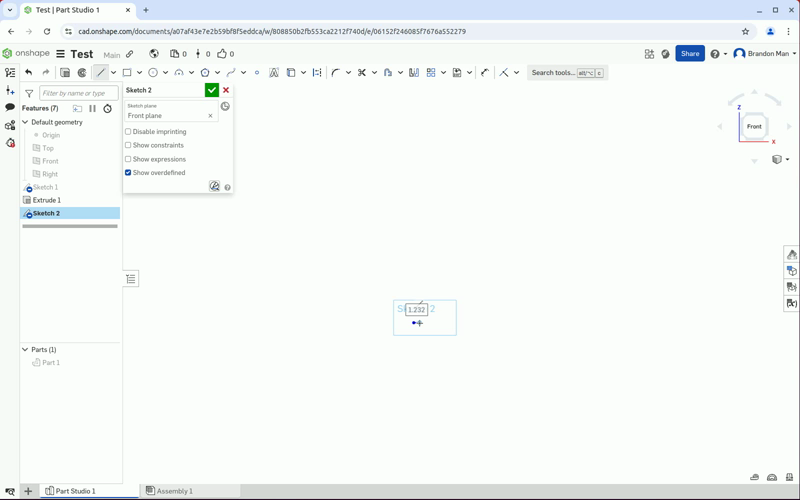
mouse_move(449, 322)
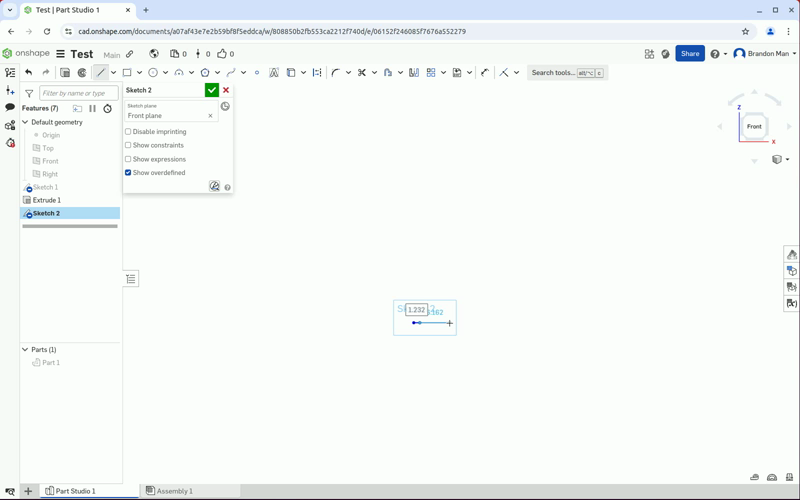
mouse_move(419, 305)
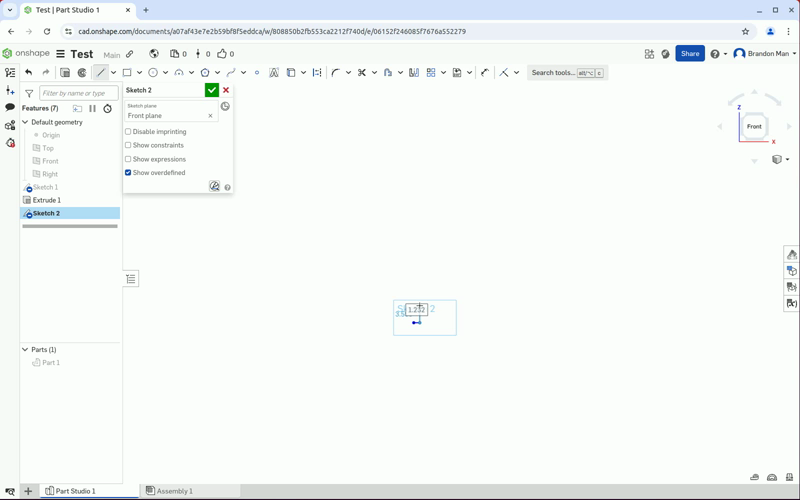
click(419, 305)
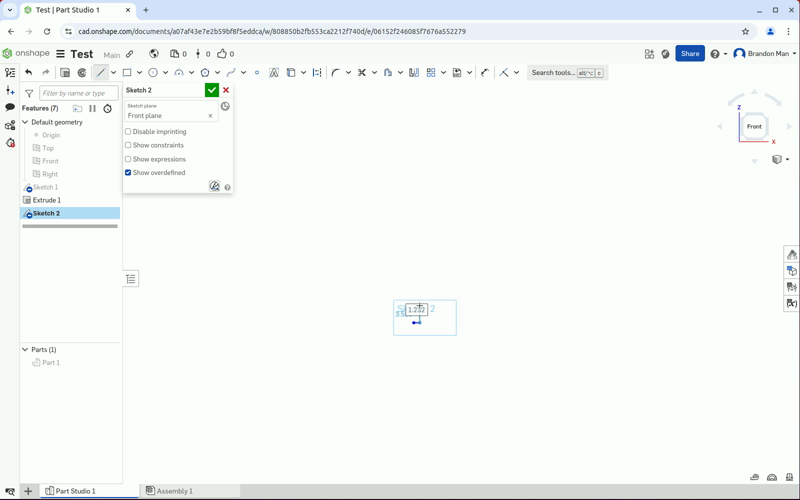
key_up(shift)
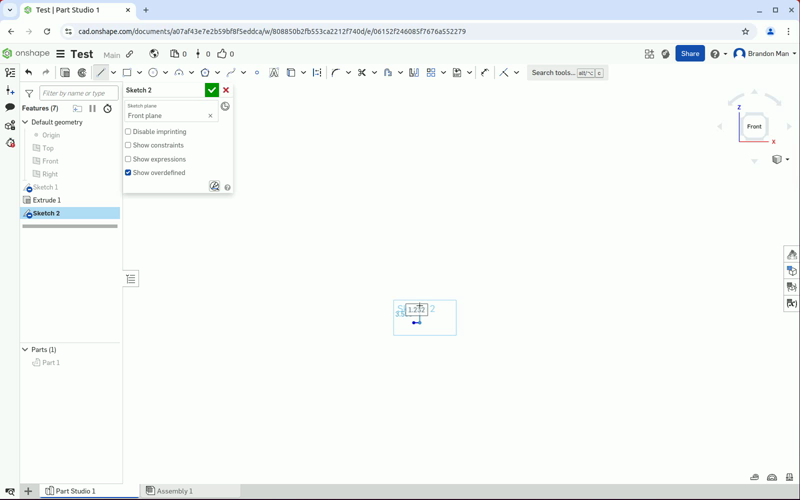
key_down(shift)
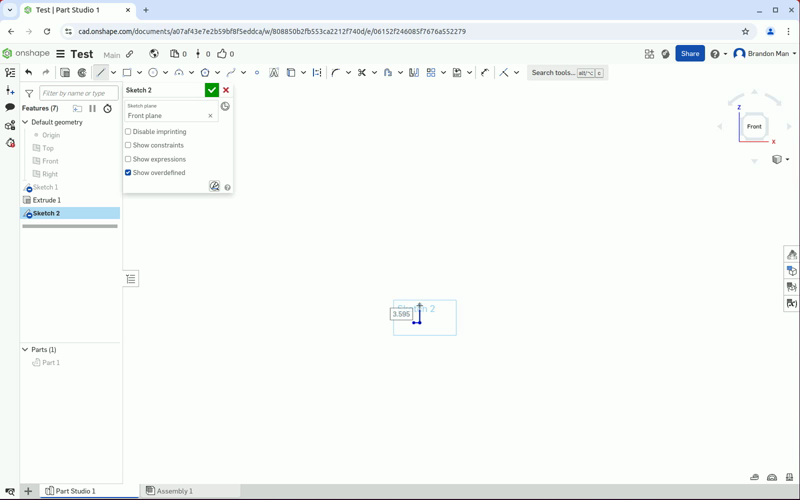
mouse_move(449, 305)
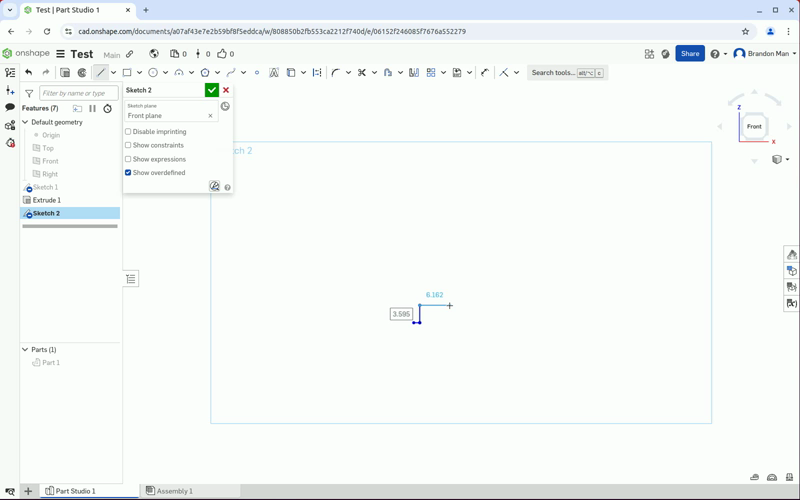
mouse_move(429, 322)
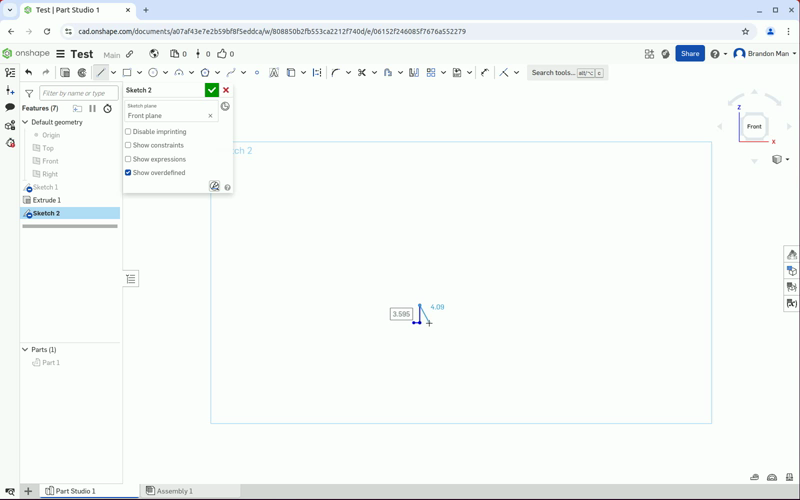
click(429, 322)
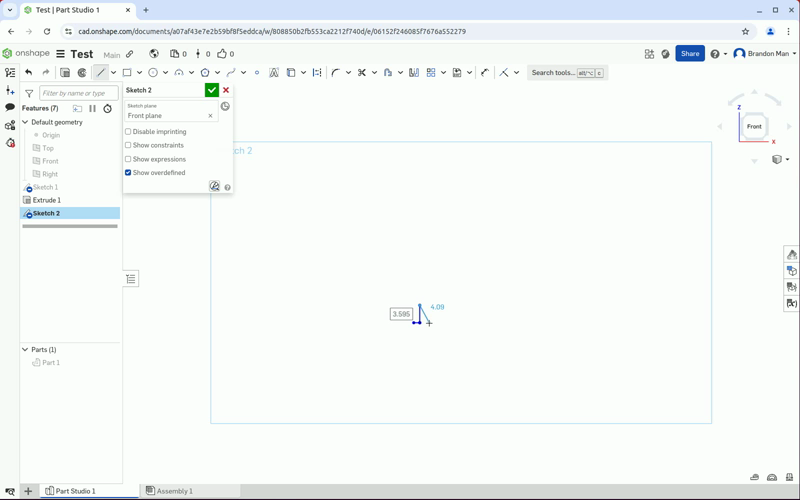
key_up(shift)
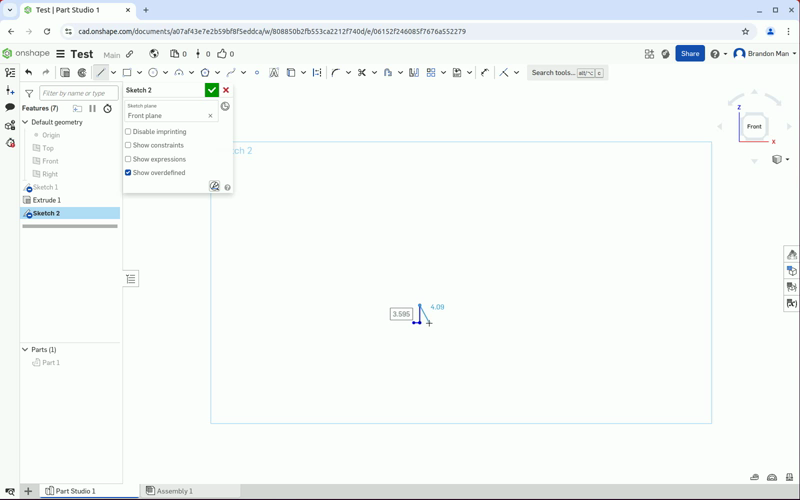
key_down(shift)
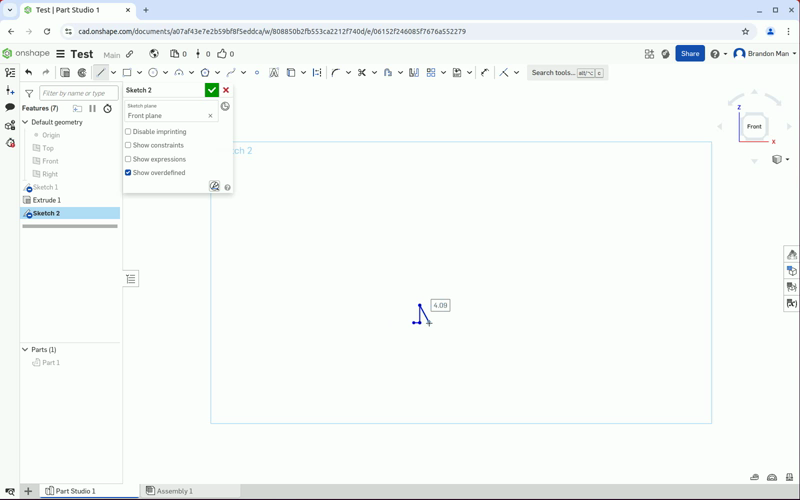
mouse_move(459, 322)
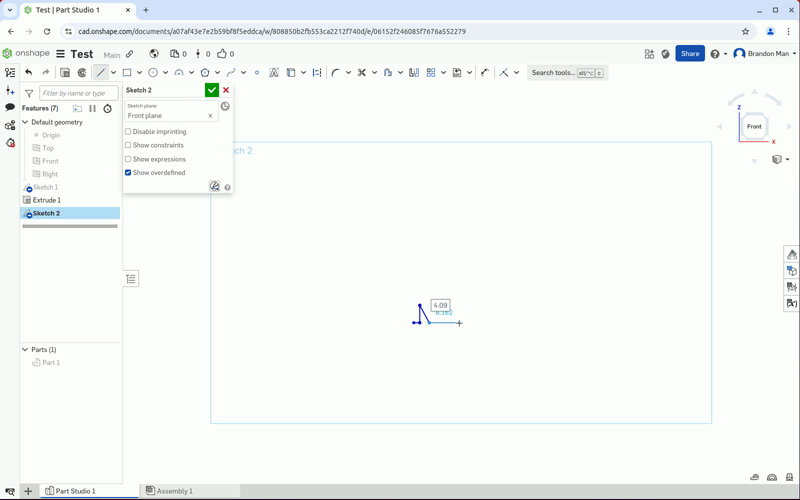
mouse_move(438, 305)
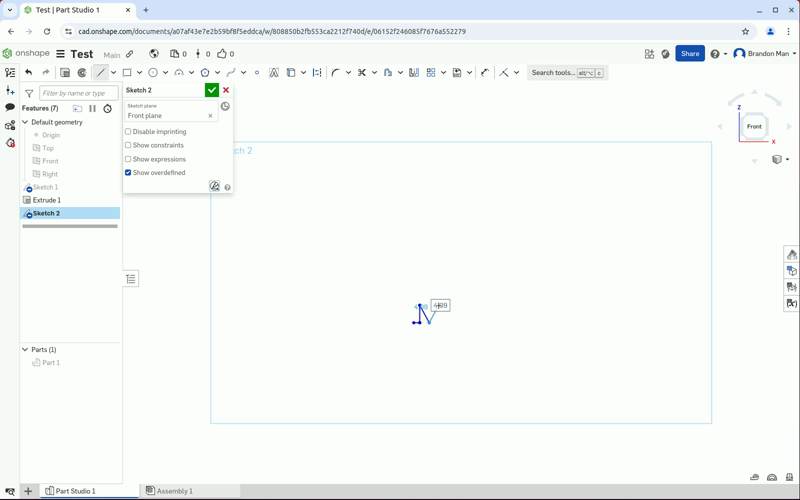
click(438, 305)
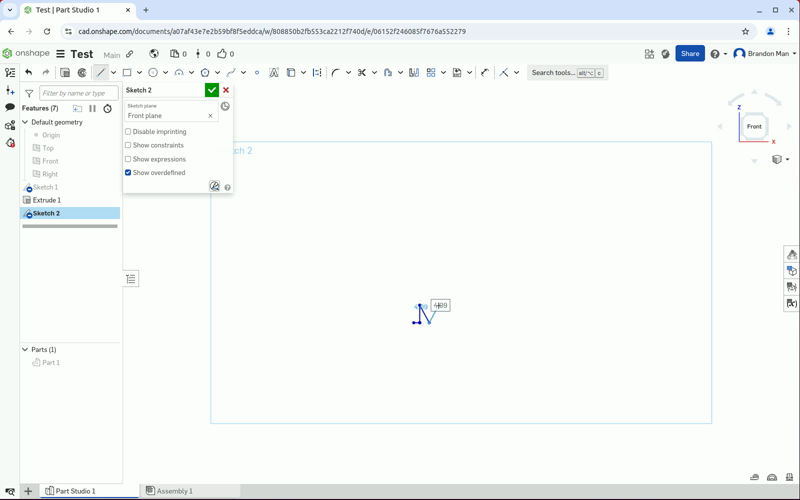
key_up(shift)
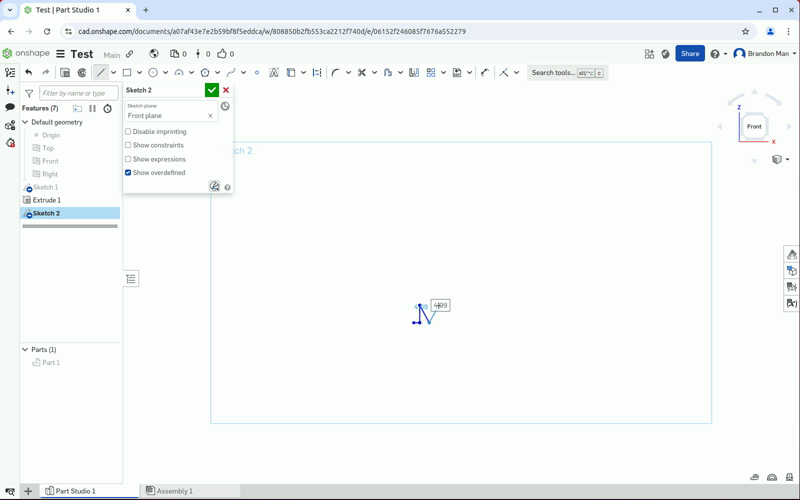
key_down(shift)
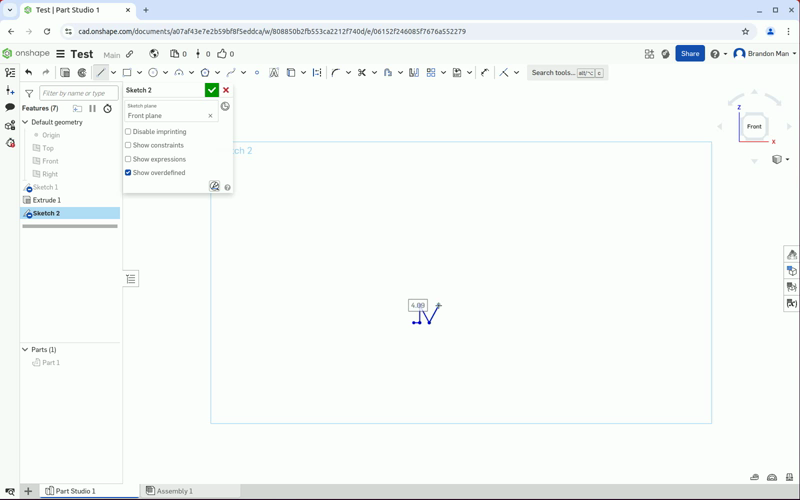
mouse_move(468, 305)
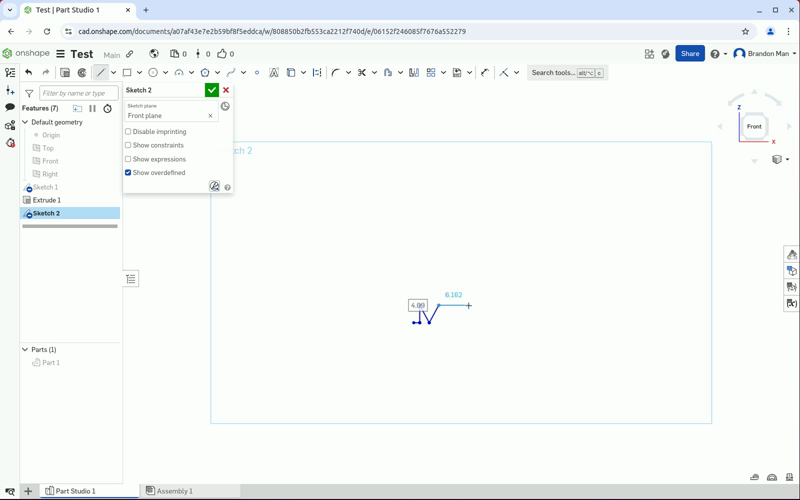
mouse_move(438, 322)
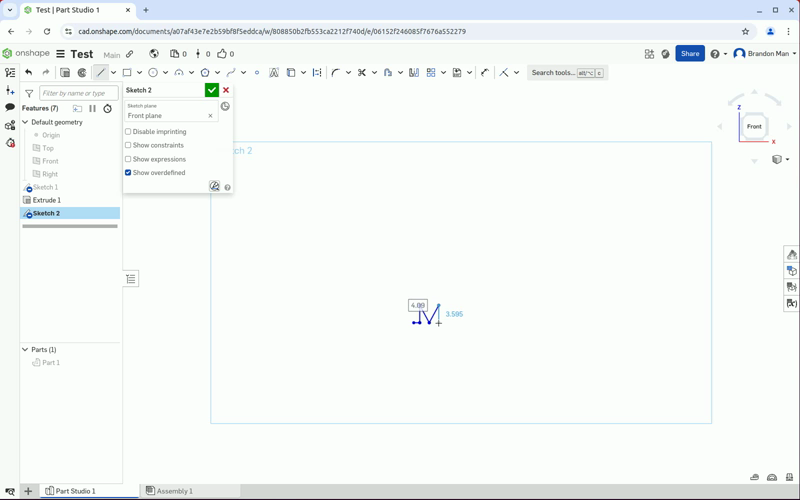
click(438, 322)
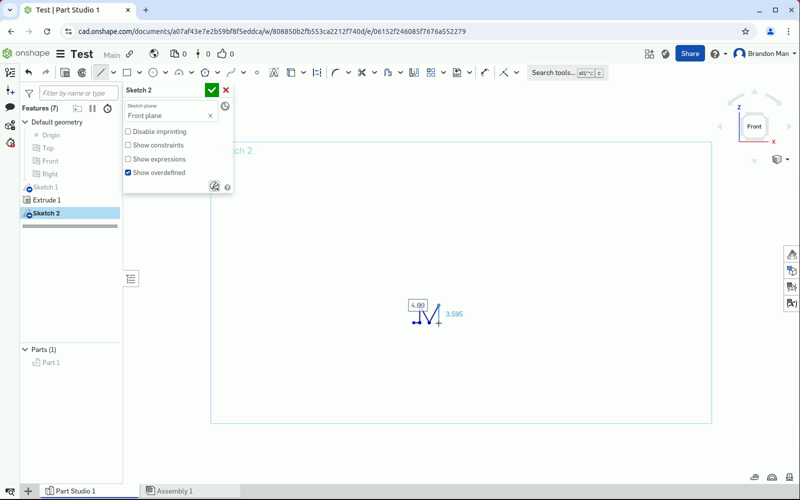
key_up(shift)
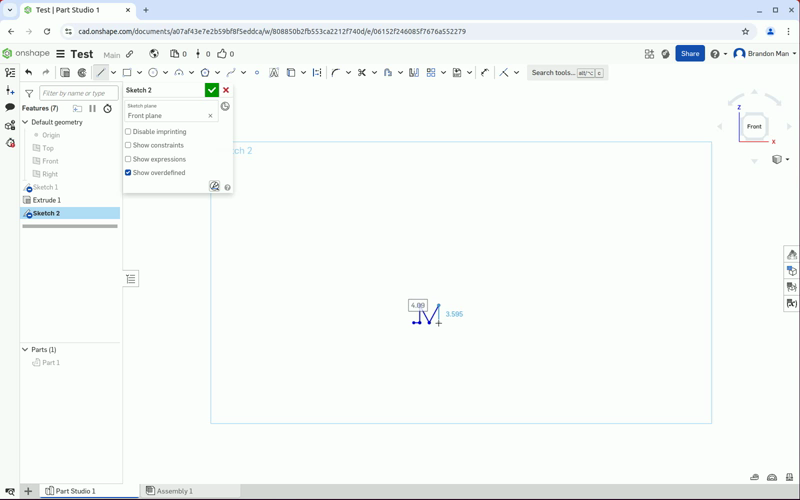
key_down(shift)
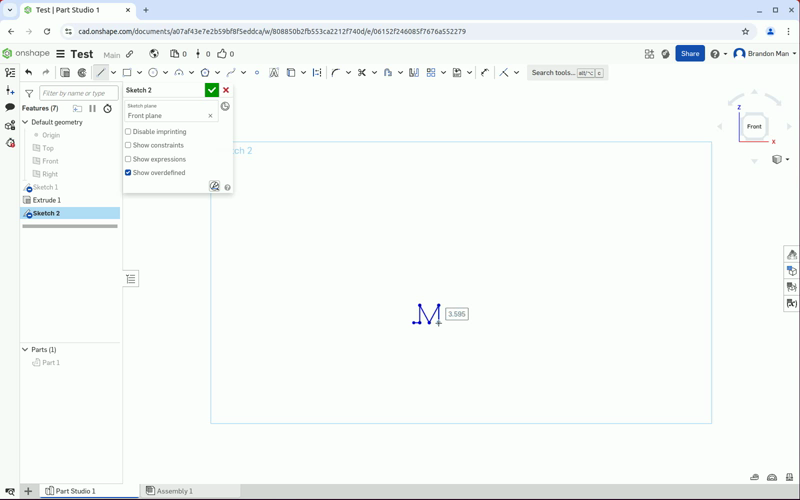
mouse_move(468, 322)
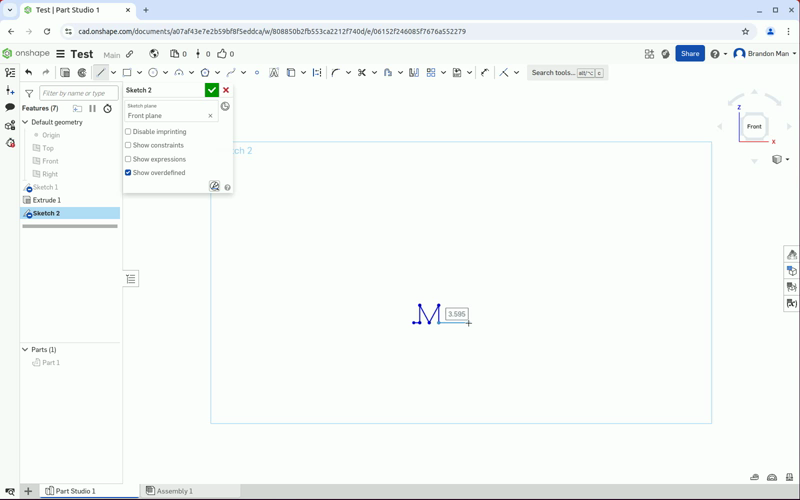
mouse_move(444, 322)
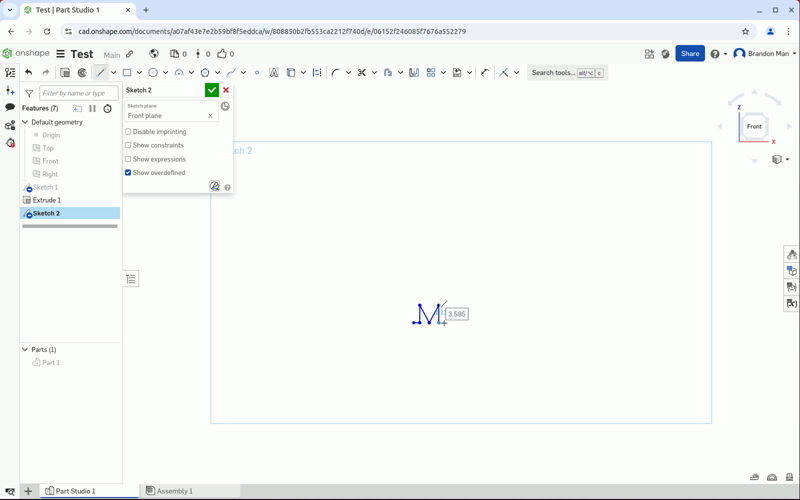
scroll(6)
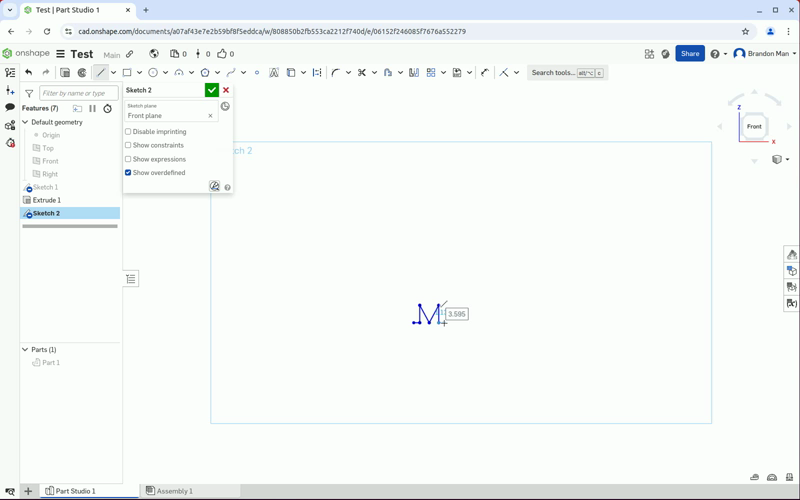
scroll(6)
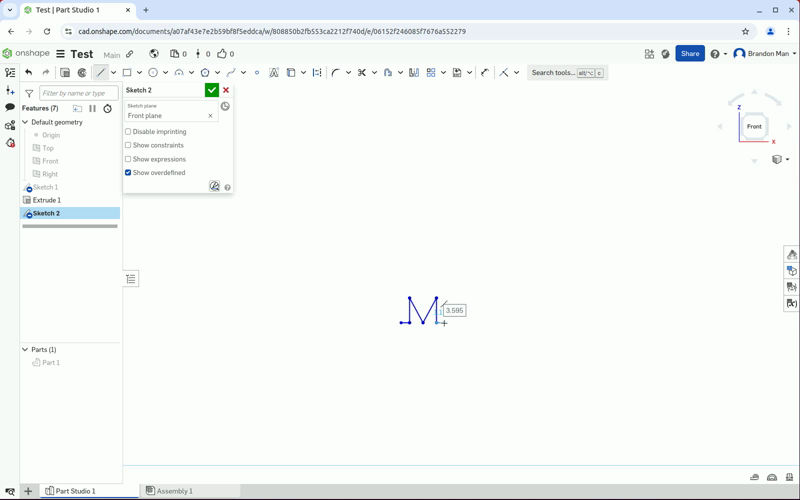
scroll(6)
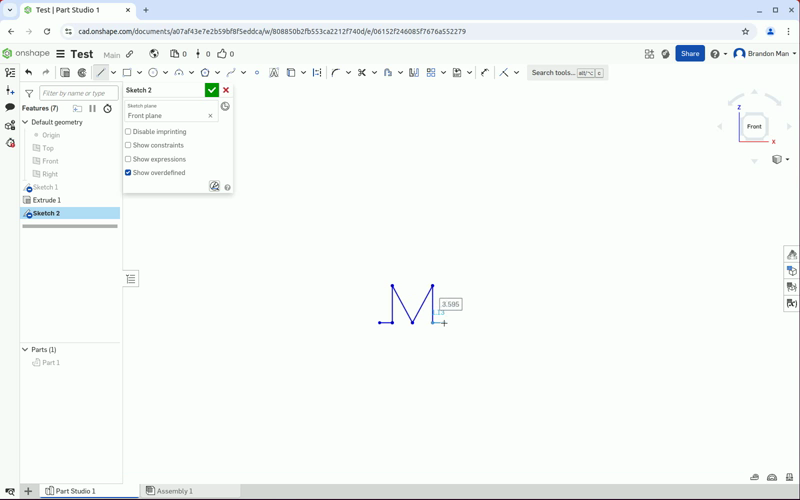
scroll(6)
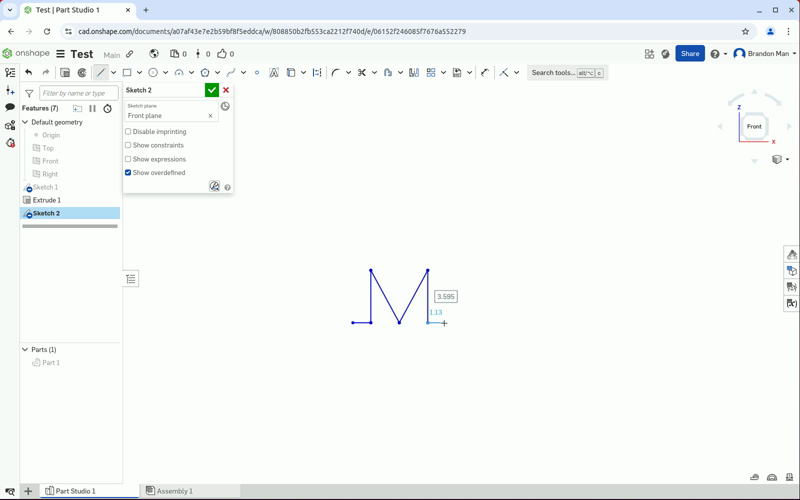
scroll(6)
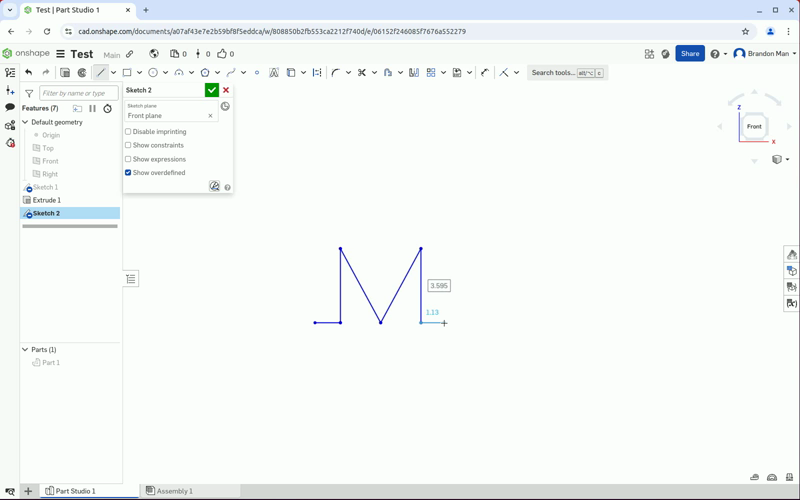
scroll(6)
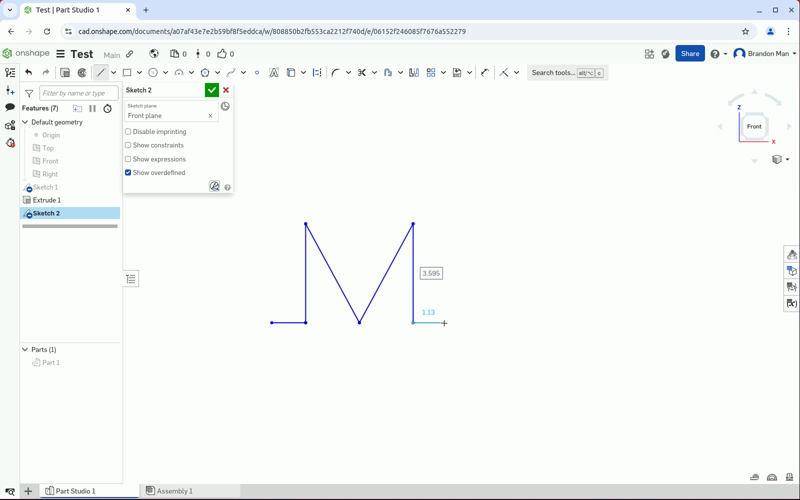
scroll(6)
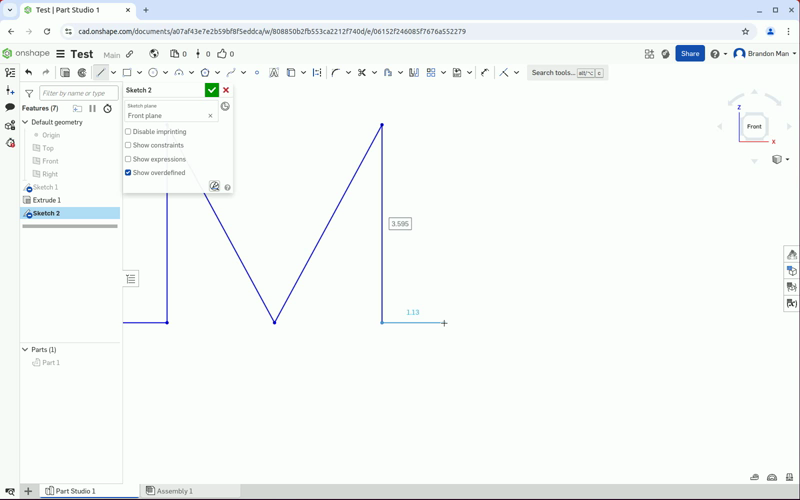
click(444, 322)
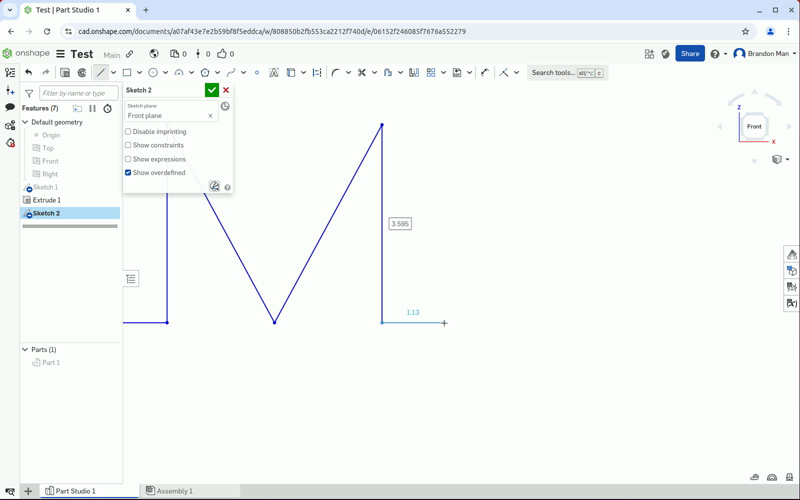
scroll(-6)
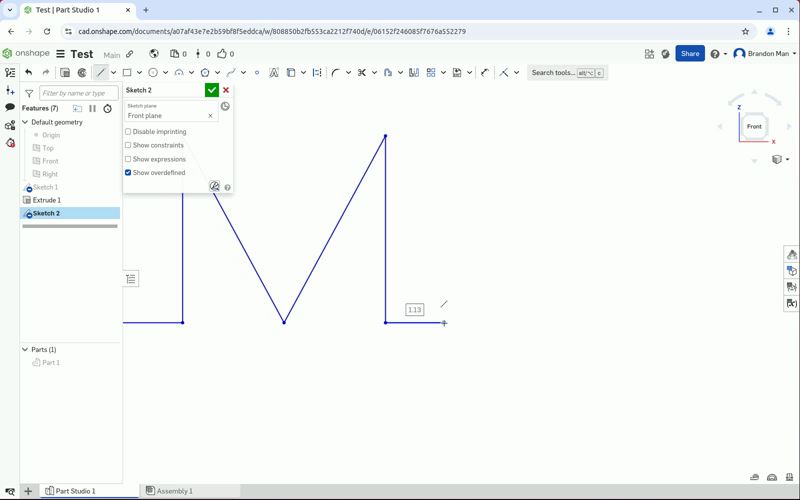
scroll(-6)
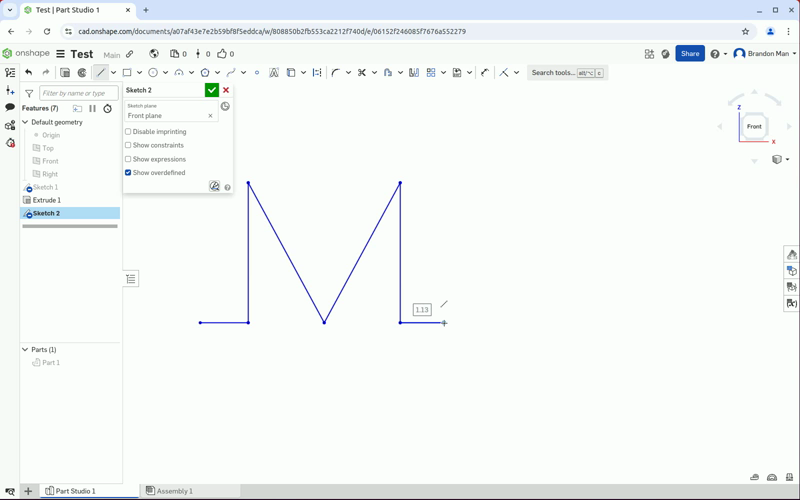
scroll(-6)
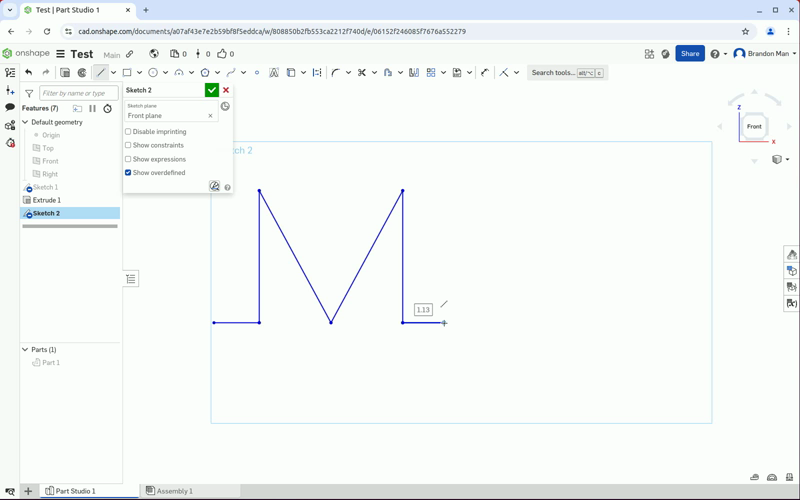
scroll(-6)
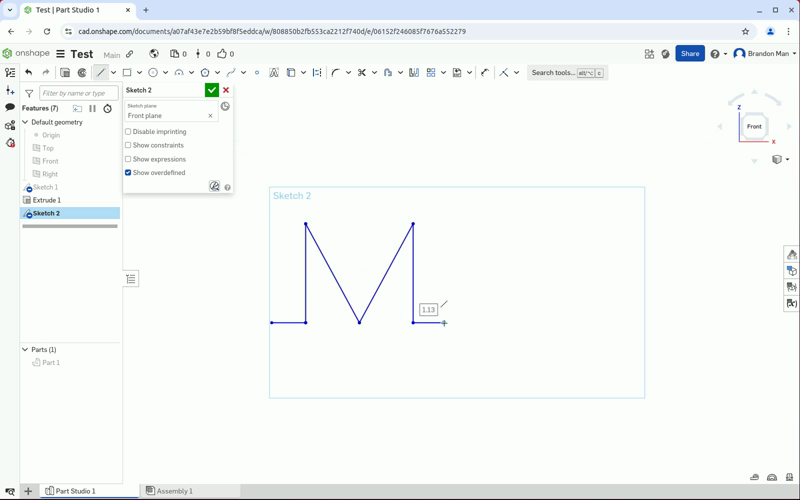
scroll(-6)
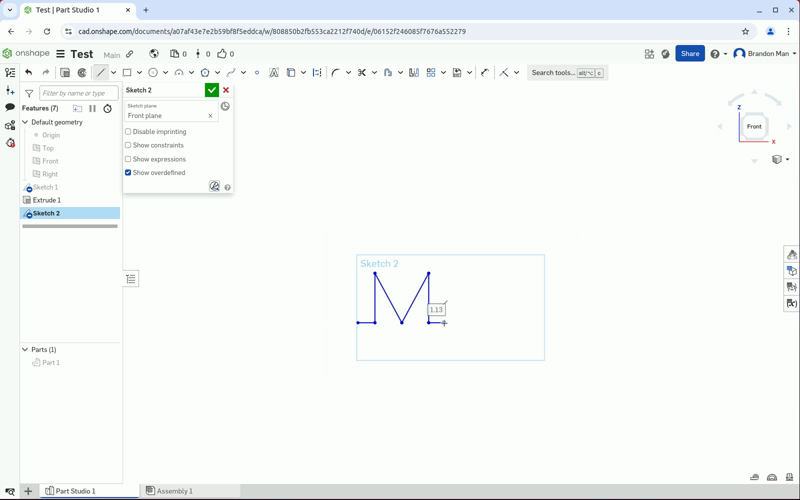
scroll(-6)
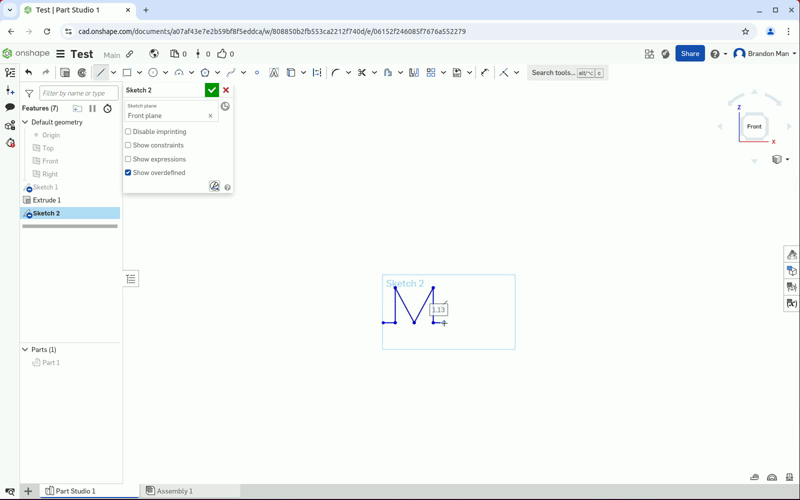
scroll(-6)
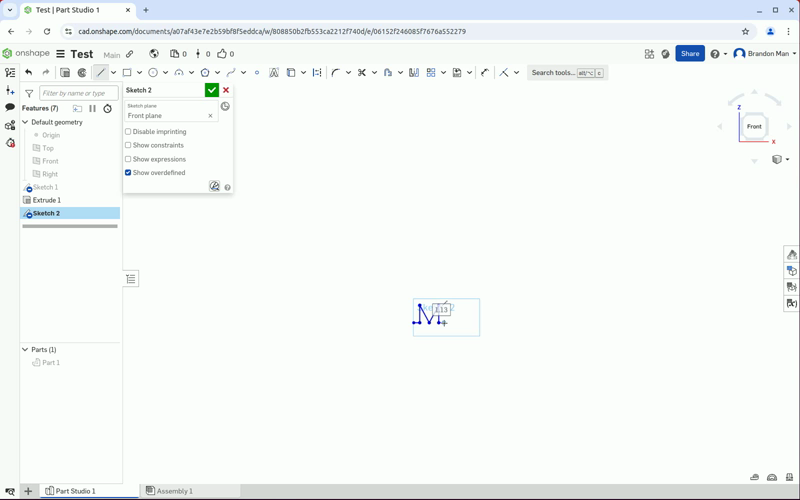
key_up(shift)
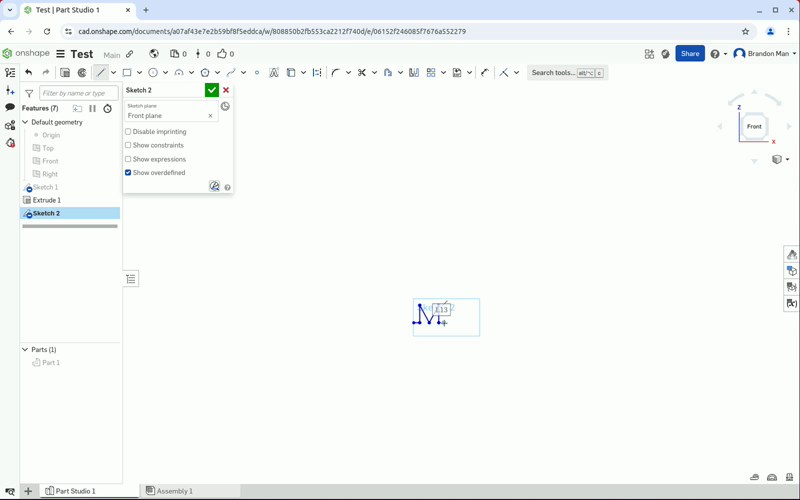
key_down(shift)
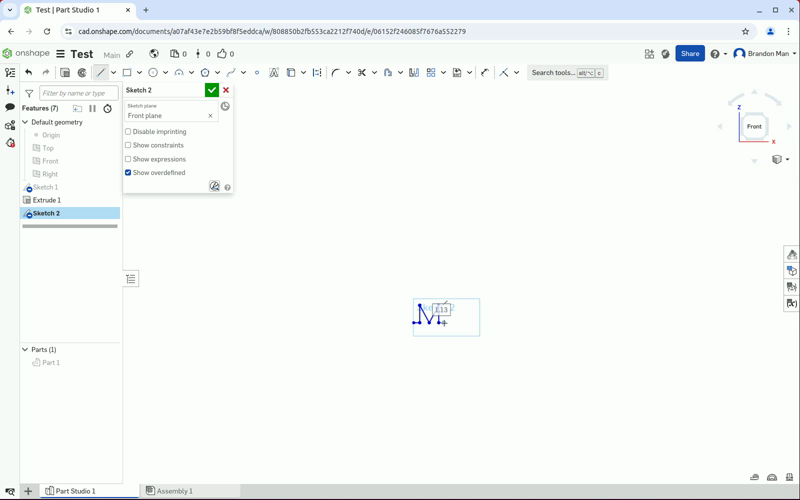
mouse_move(474, 322)
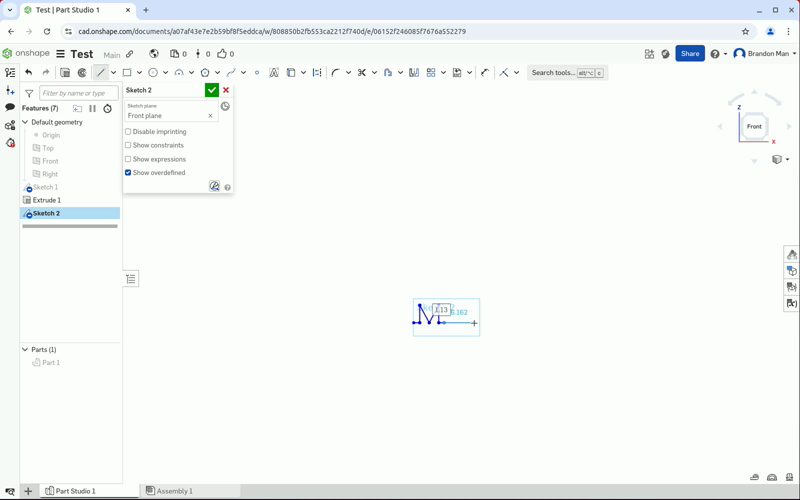
mouse_move(444, 290)
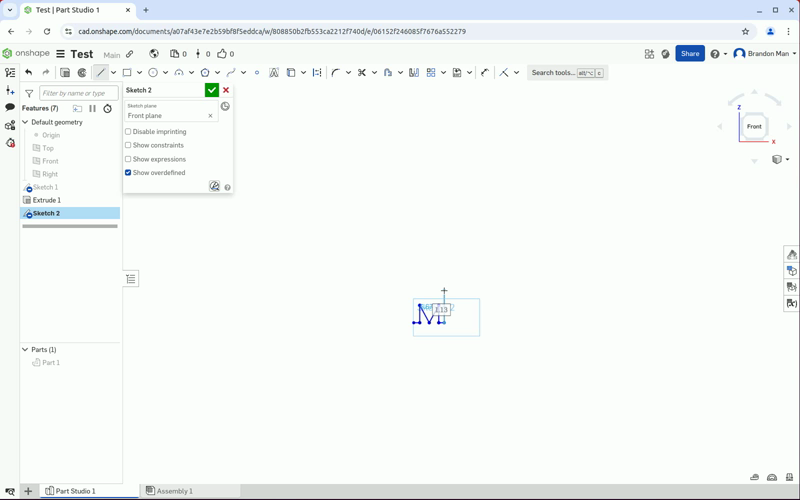
click(444, 290)
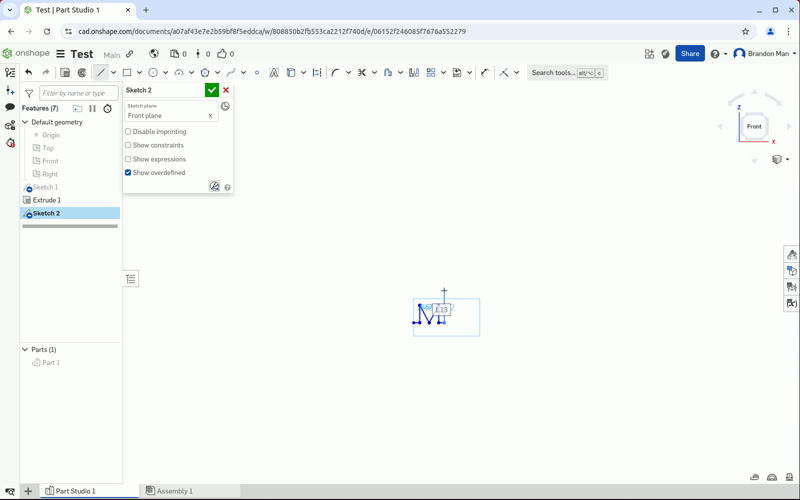
key_up(shift)
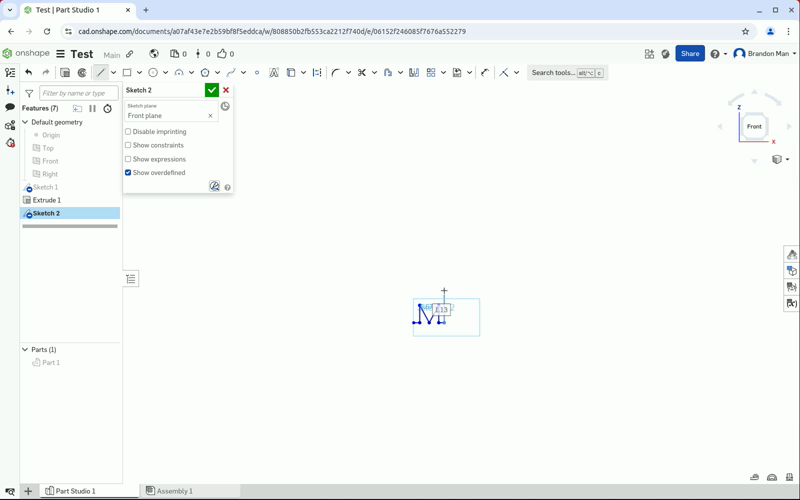
key_down(shift)
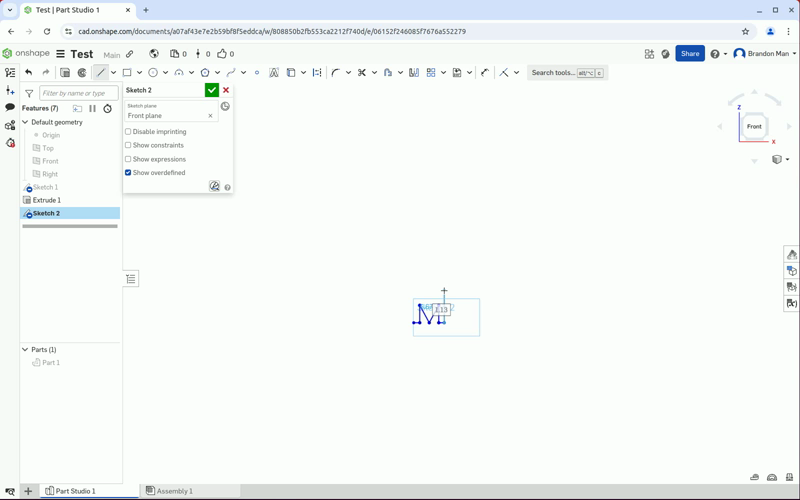
mouse_move(474, 290)
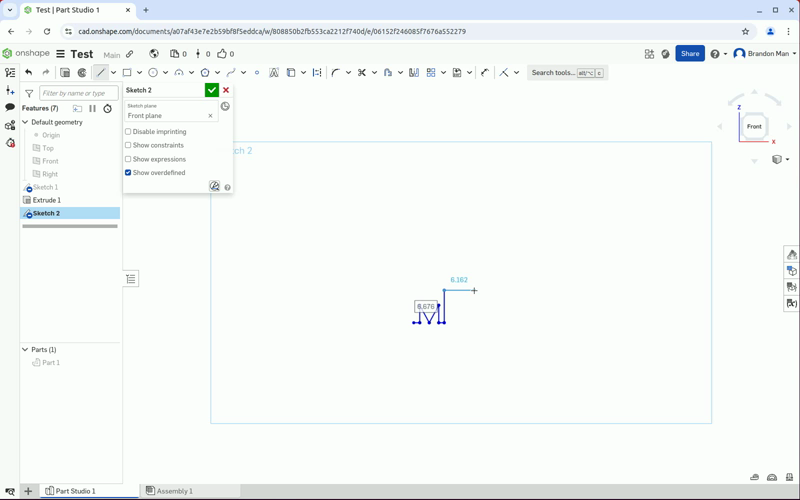
mouse_move(438, 290)
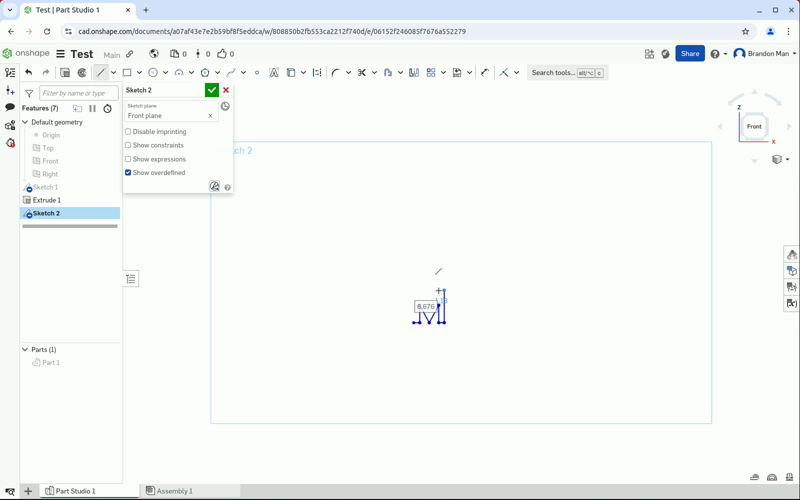
scroll(6)
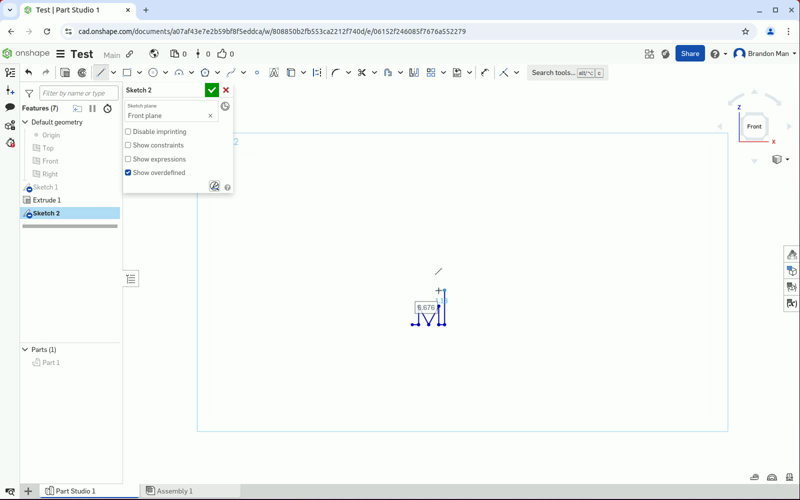
scroll(6)
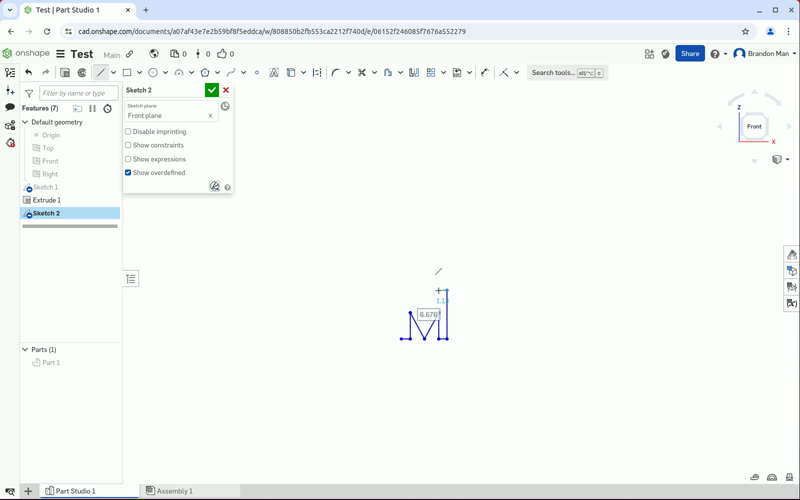
scroll(6)
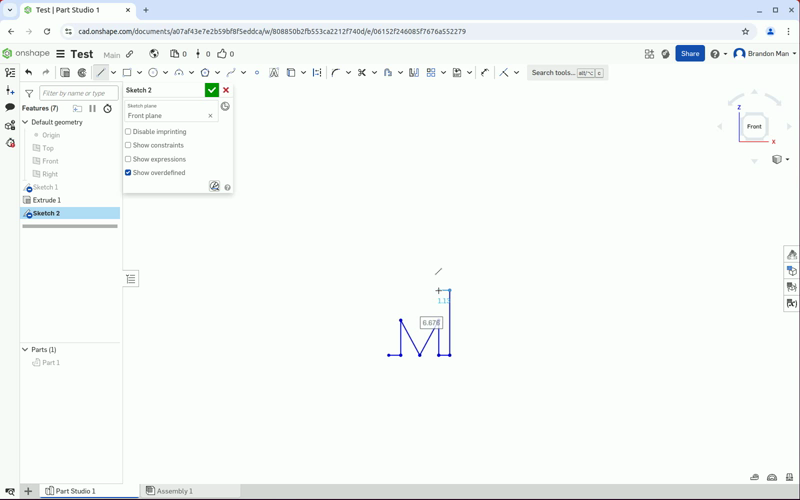
scroll(6)
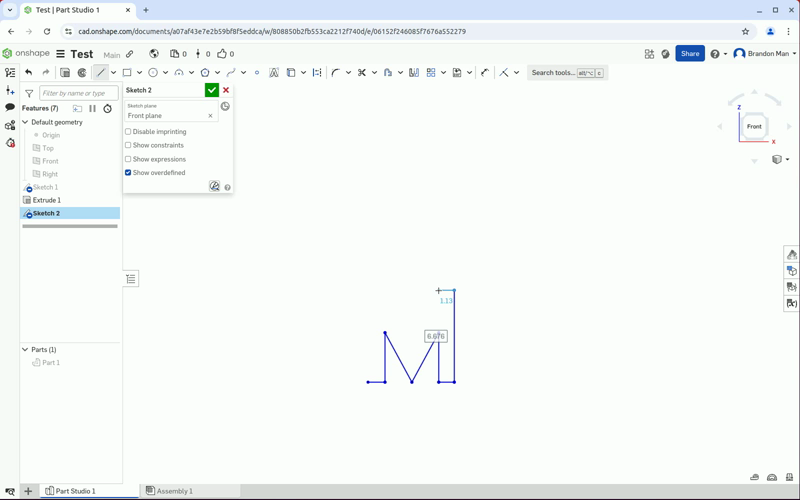
scroll(6)
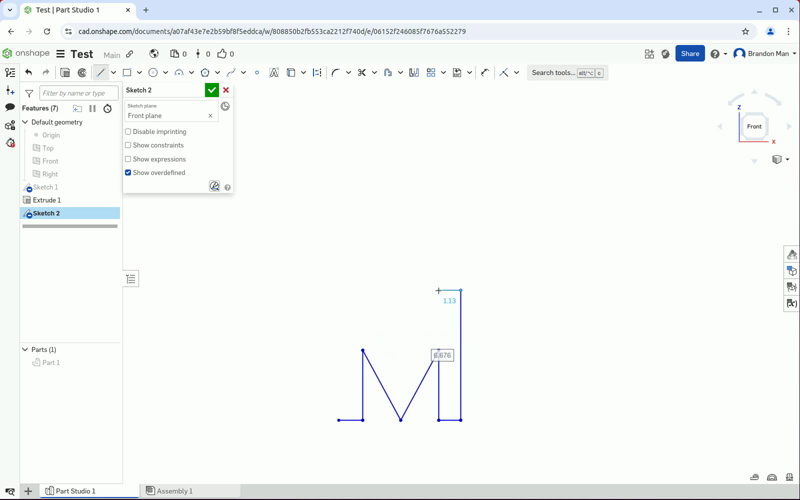
scroll(6)
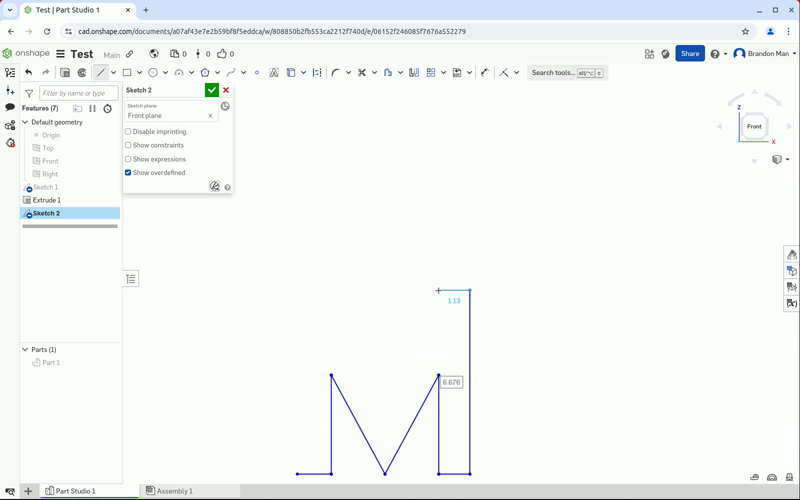
scroll(6)
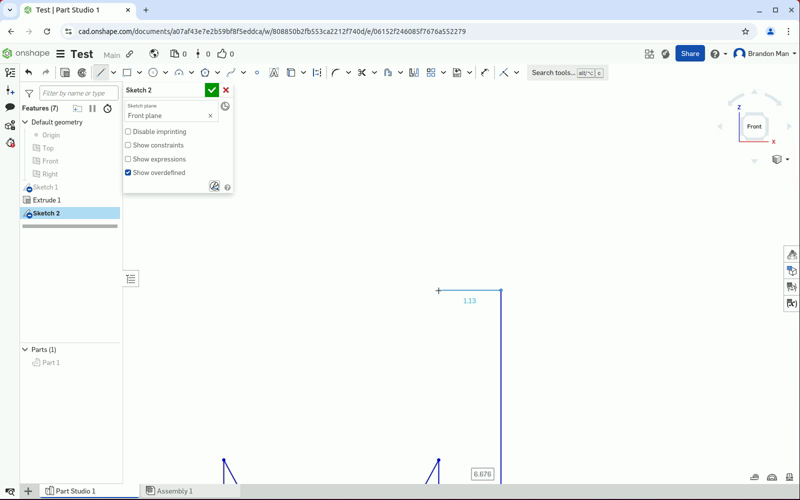
click(438, 290)
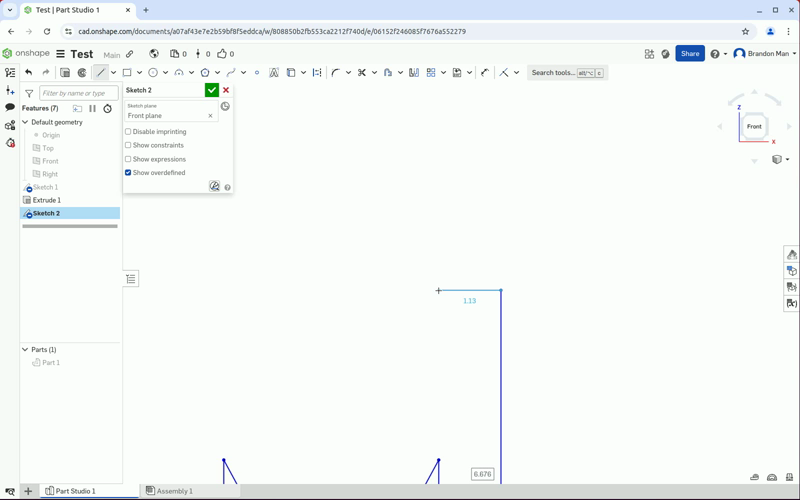
scroll(-6)
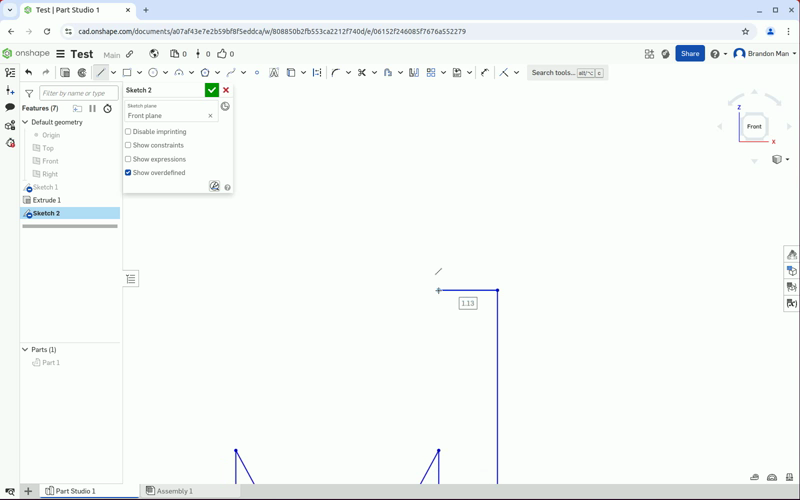
scroll(-6)
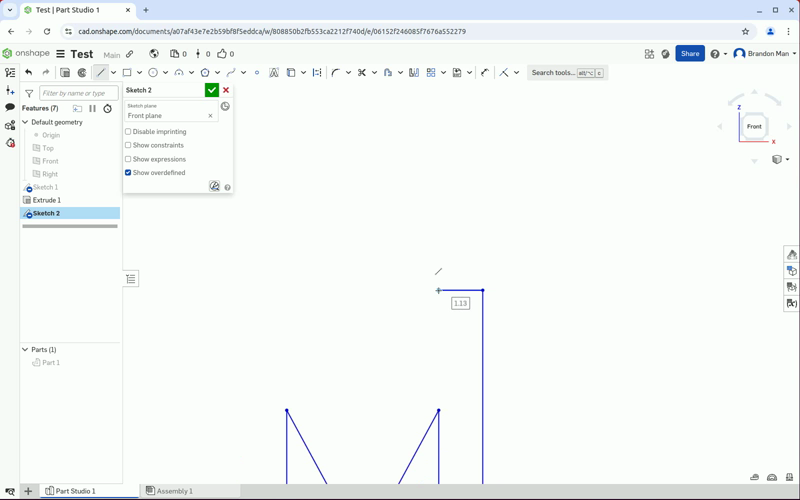
scroll(-6)
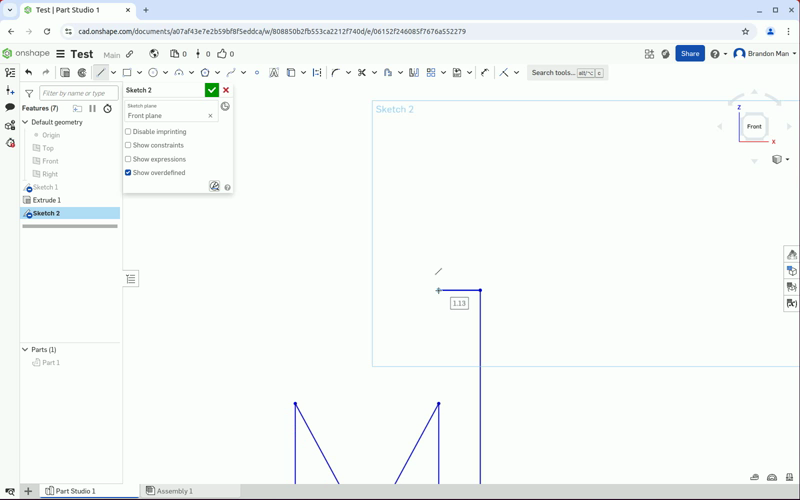
scroll(-6)
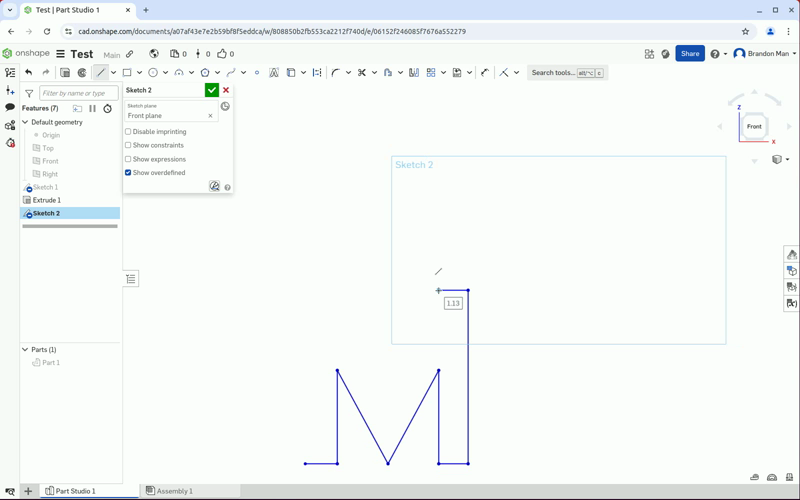
scroll(-6)
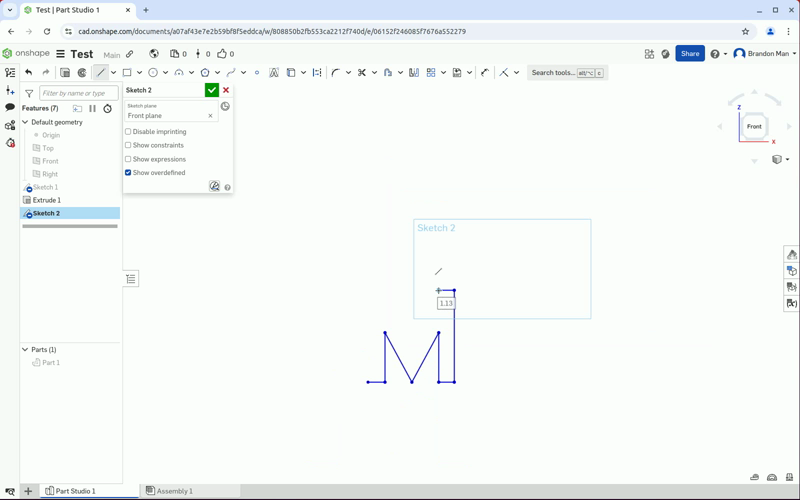
scroll(-6)
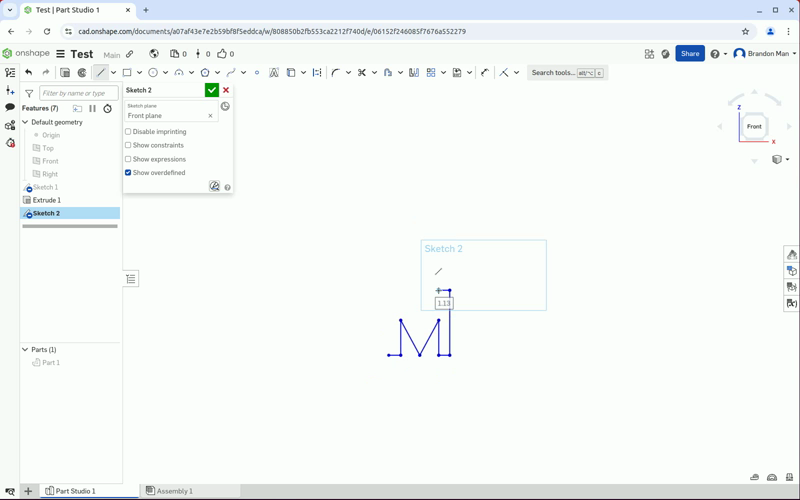
scroll(-6)
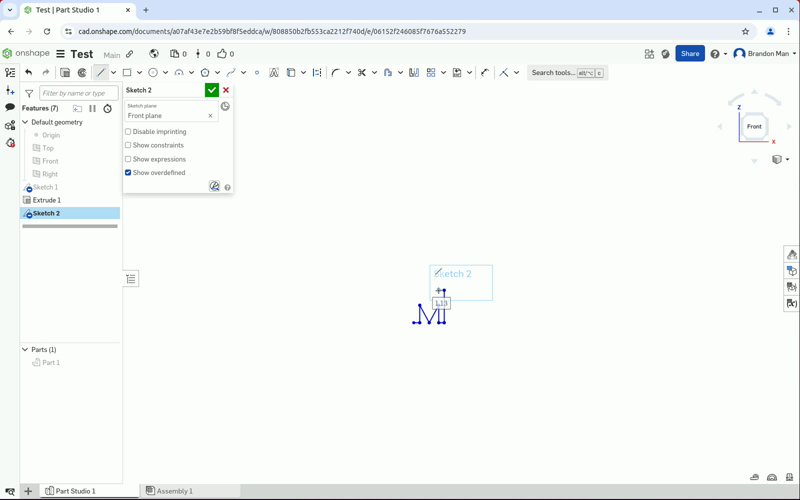
key_up(shift)
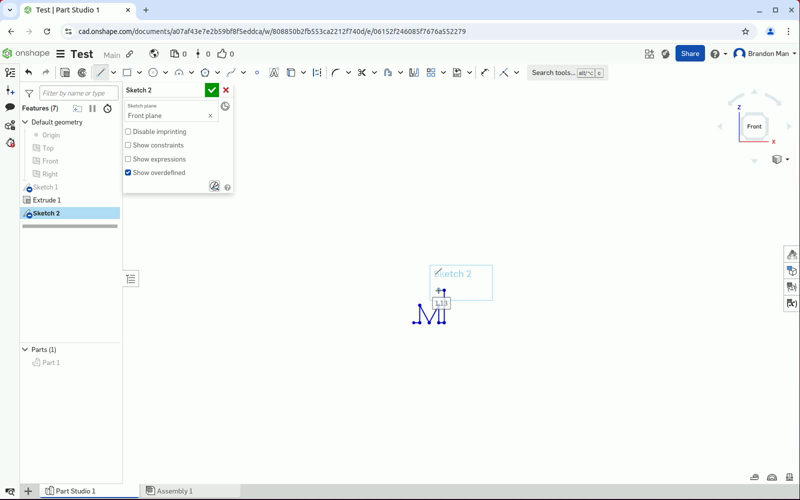
key_down(shift)
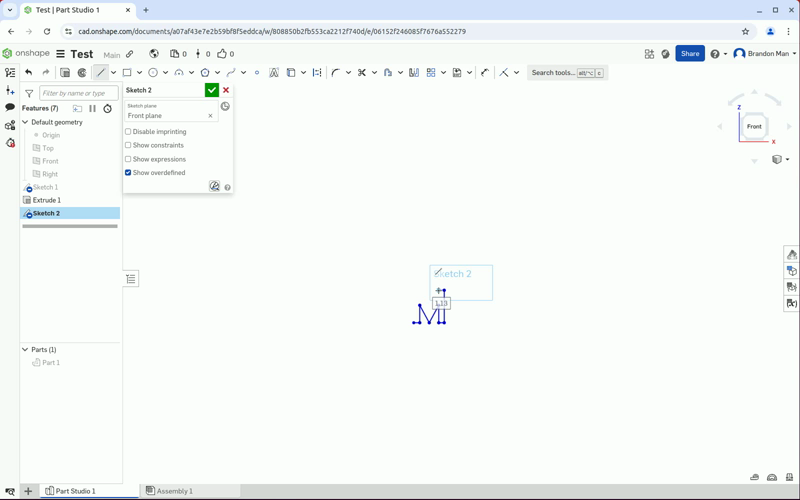
mouse_move(468, 290)
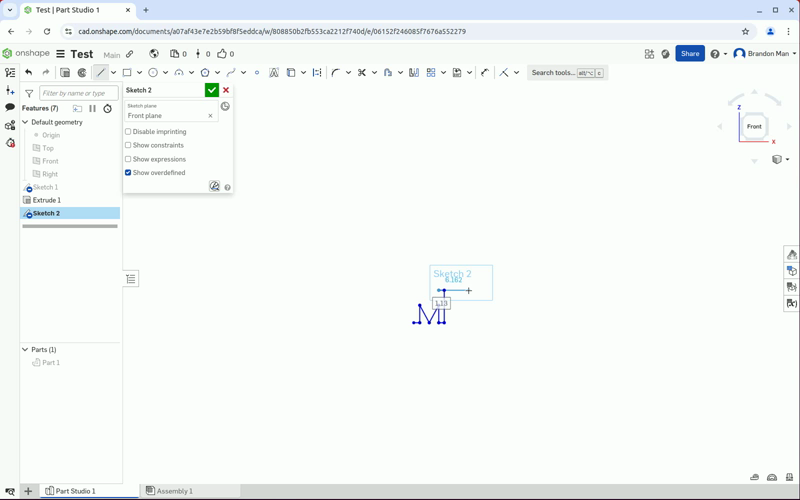
mouse_move(429, 312)
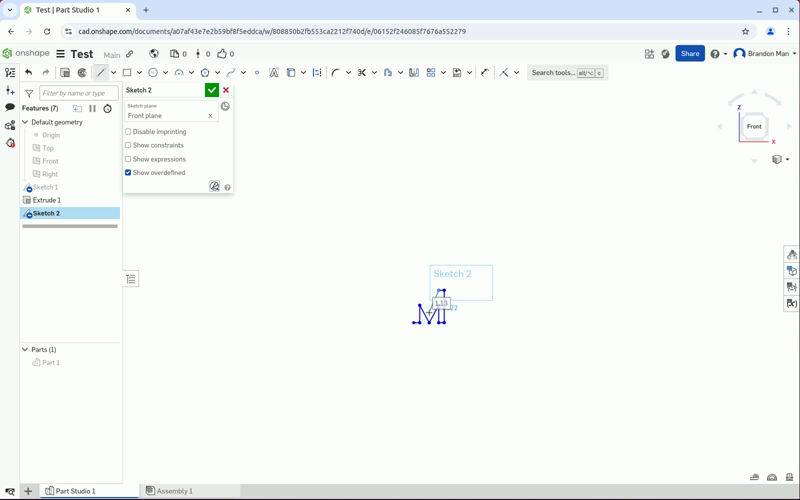
click(429, 312)
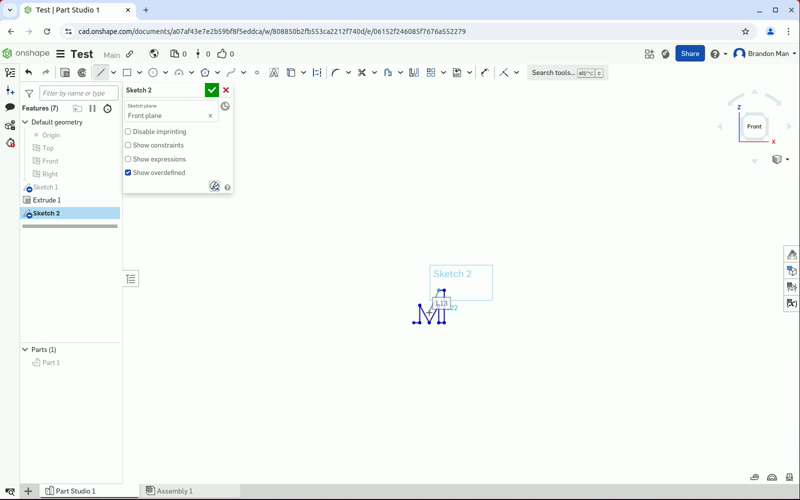
key_up(shift)
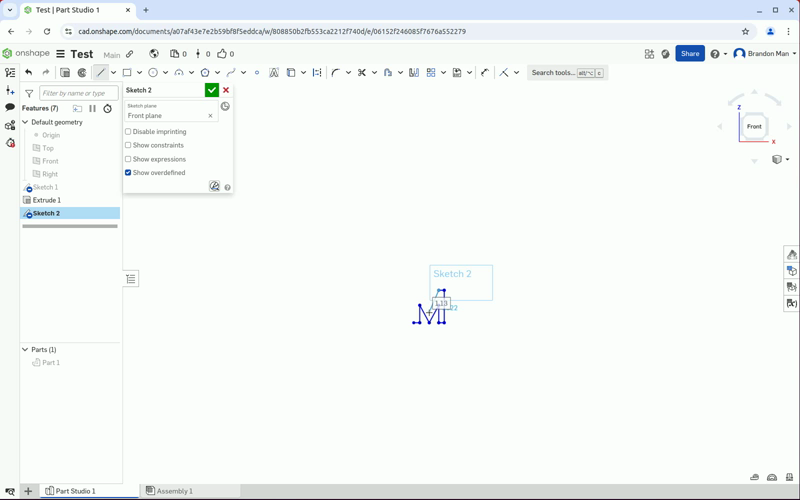
key_down(shift)
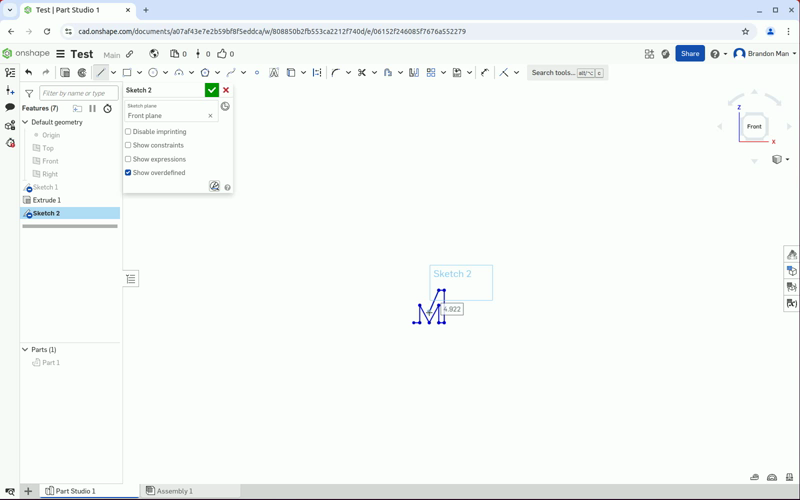
mouse_move(459, 312)
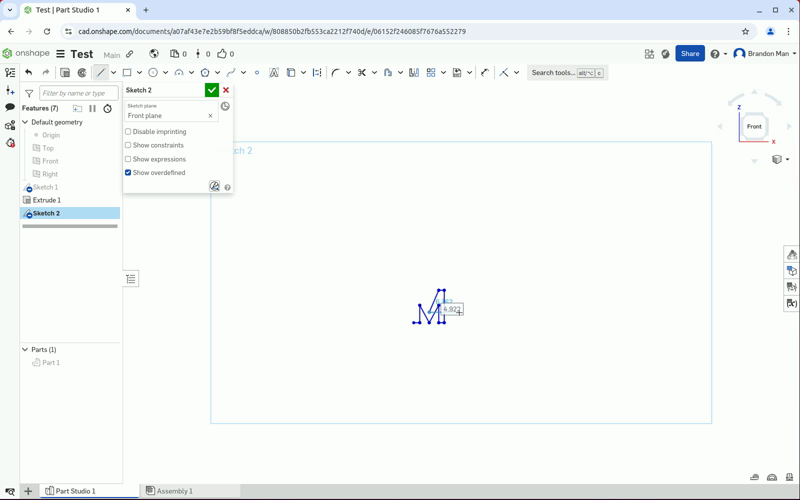
mouse_move(419, 290)
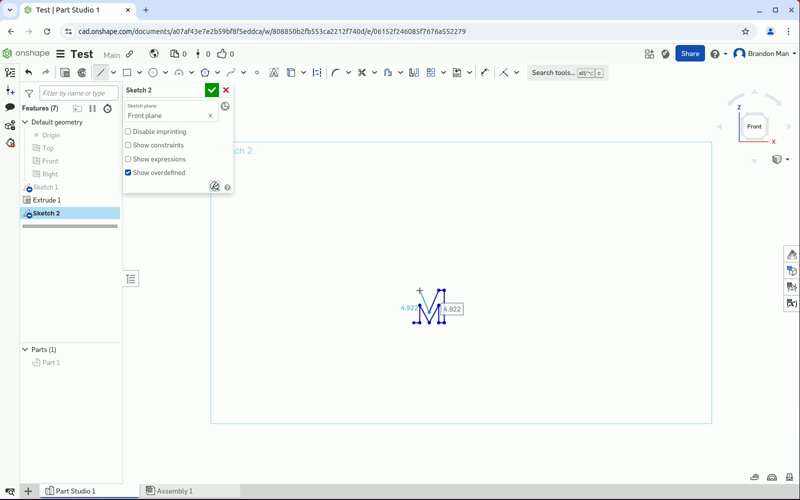
click(419, 290)
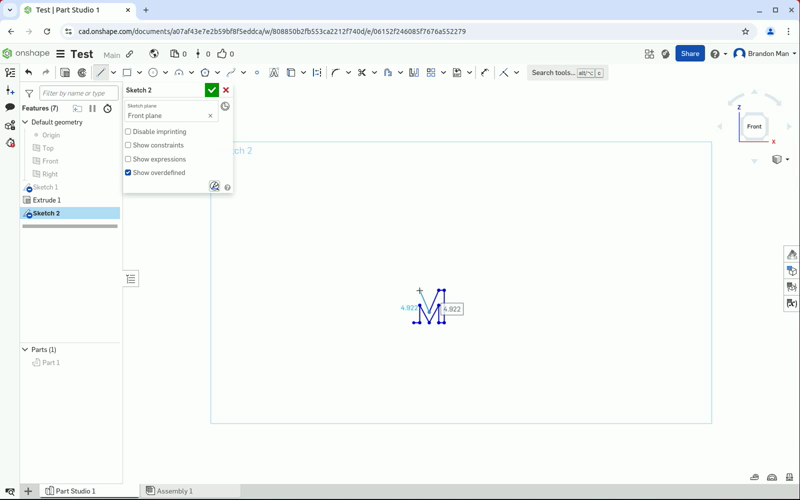
key_up(shift)
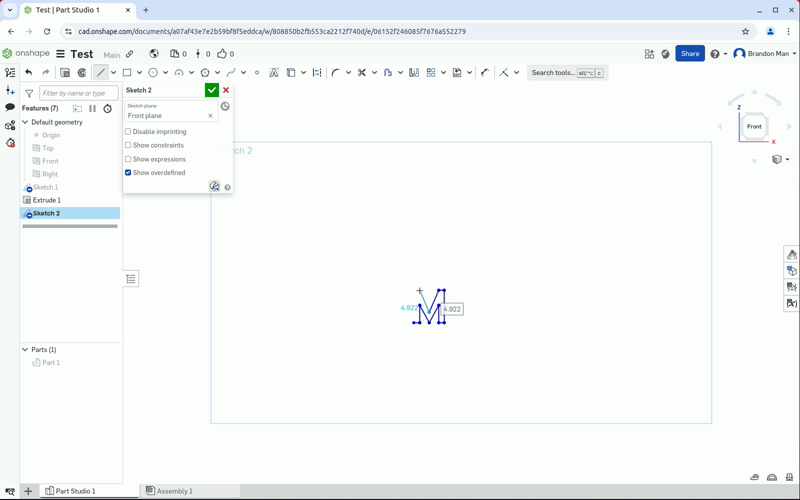
key_down(shift)
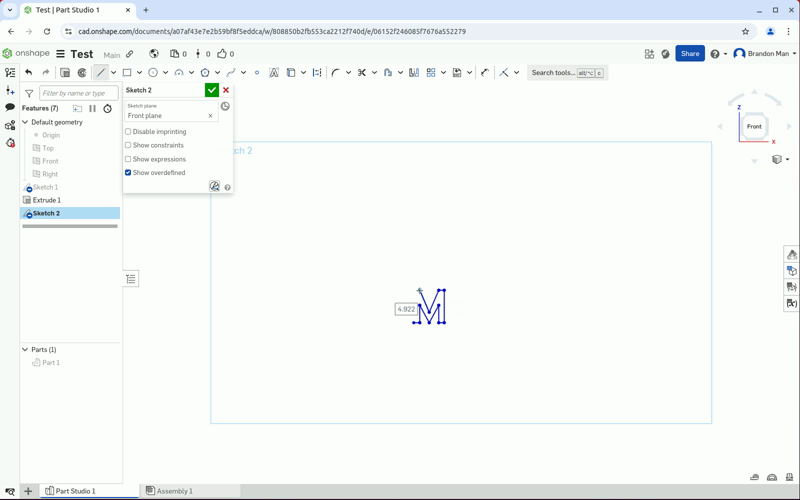
mouse_move(449, 290)
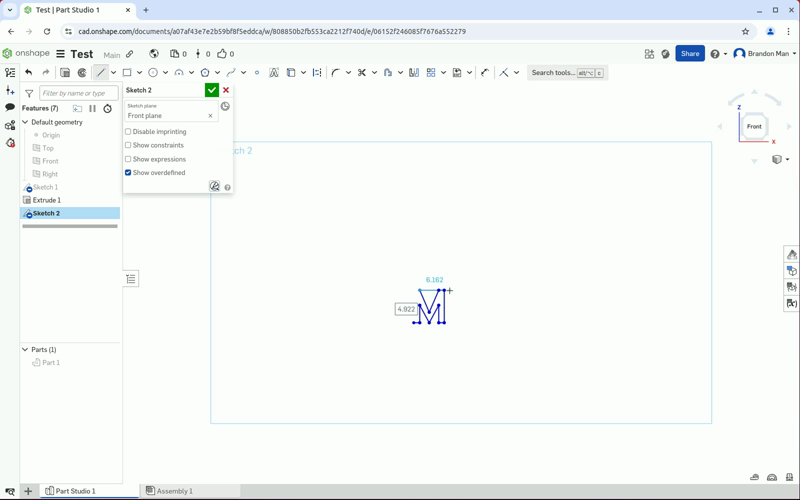
mouse_move(413, 290)
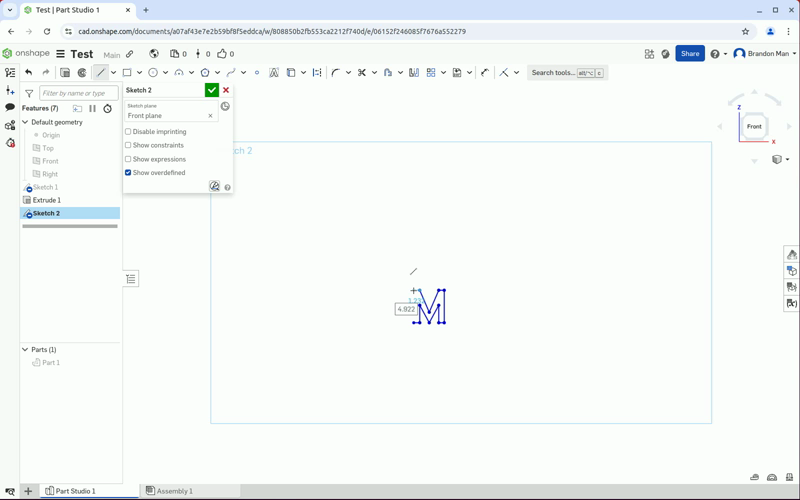
scroll(6)
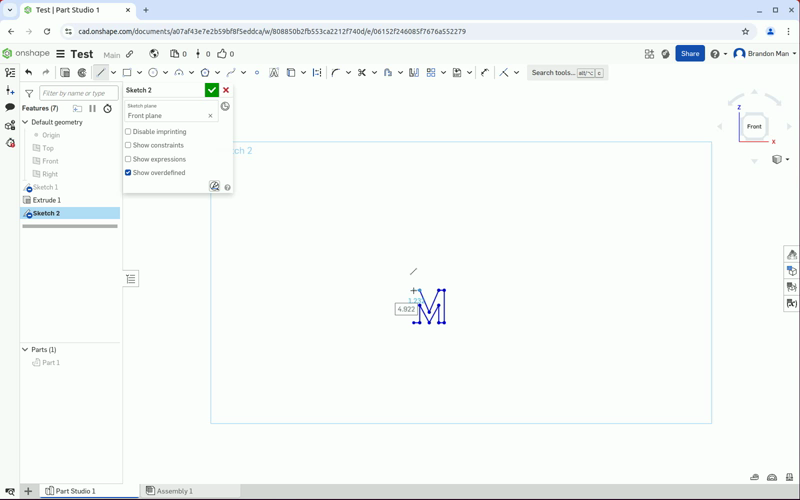
scroll(6)
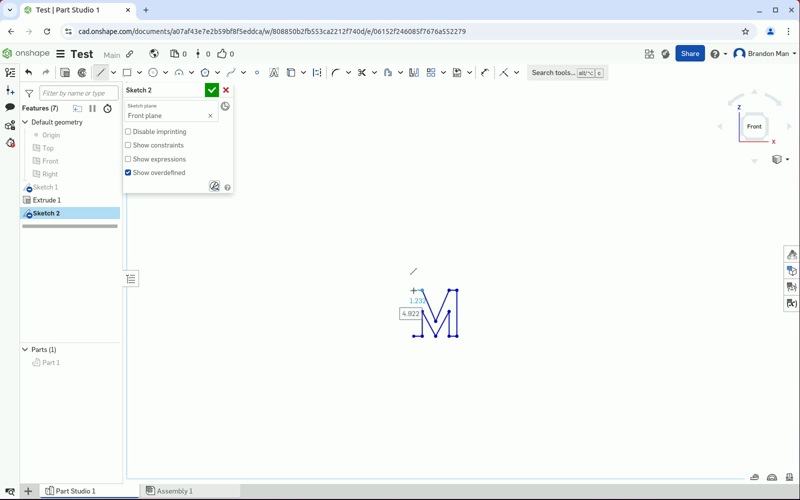
scroll(6)
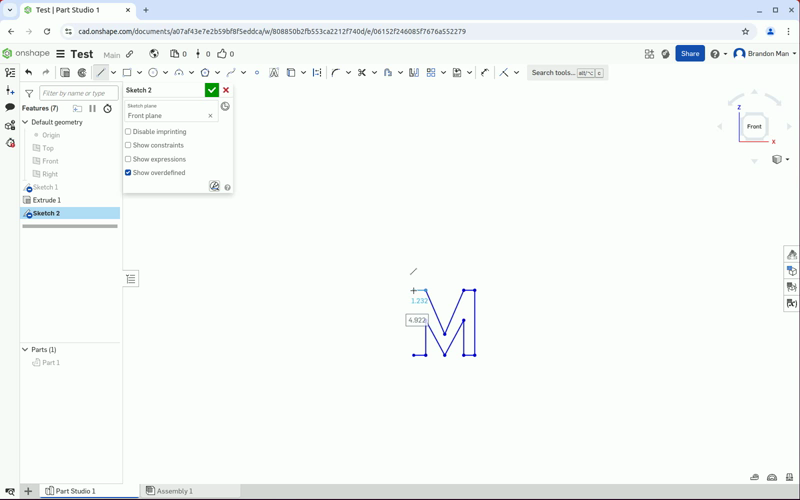
scroll(6)
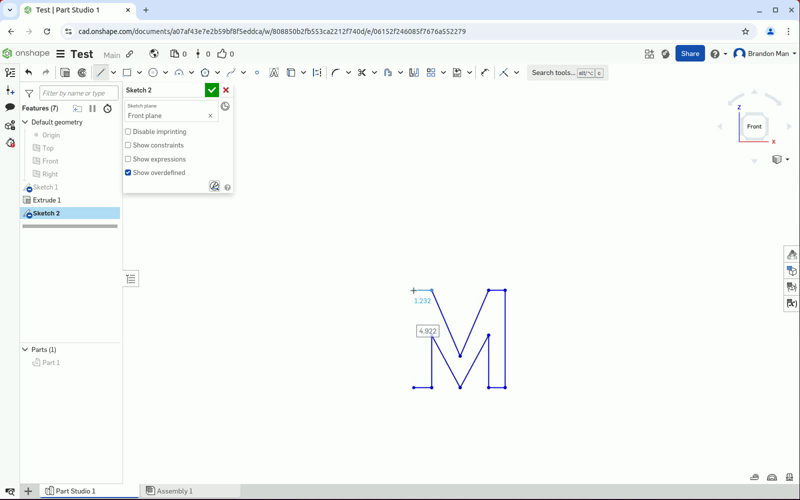
scroll(6)
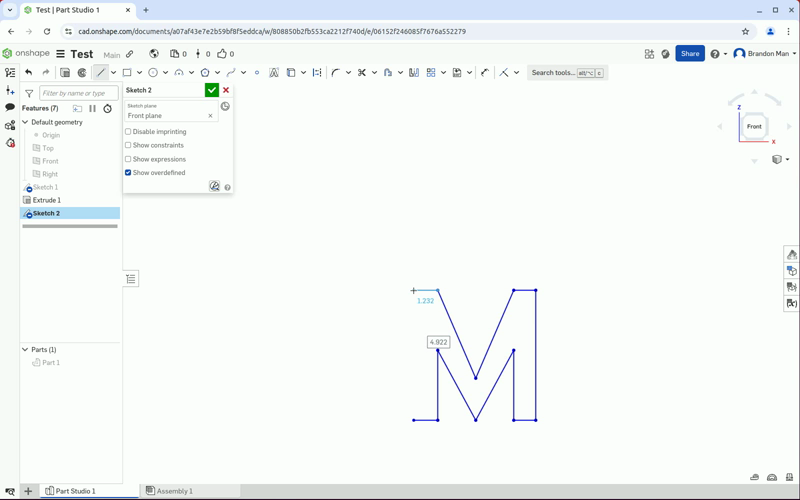
scroll(6)
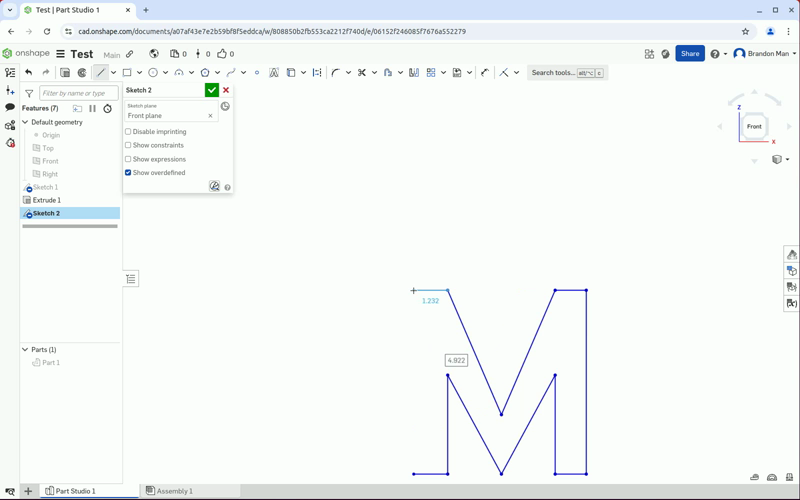
scroll(6)
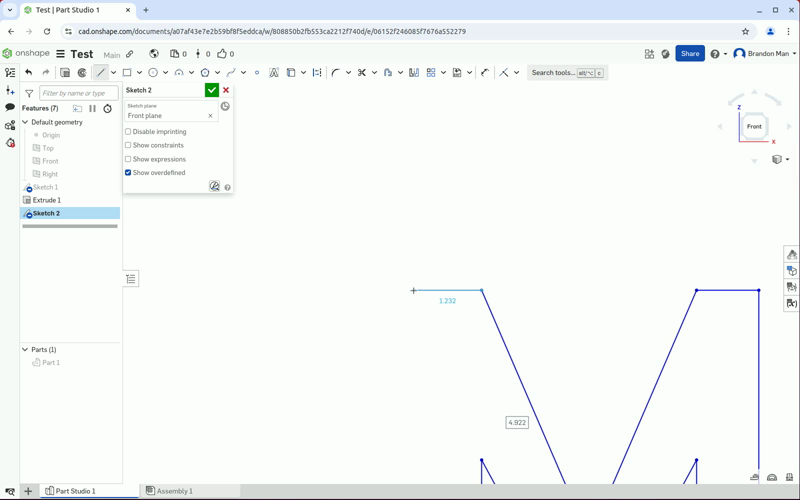
click(413, 290)
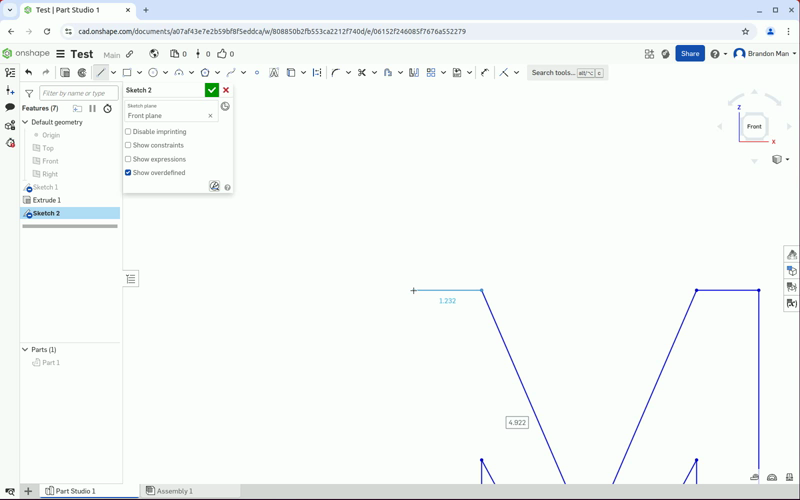
scroll(-6)
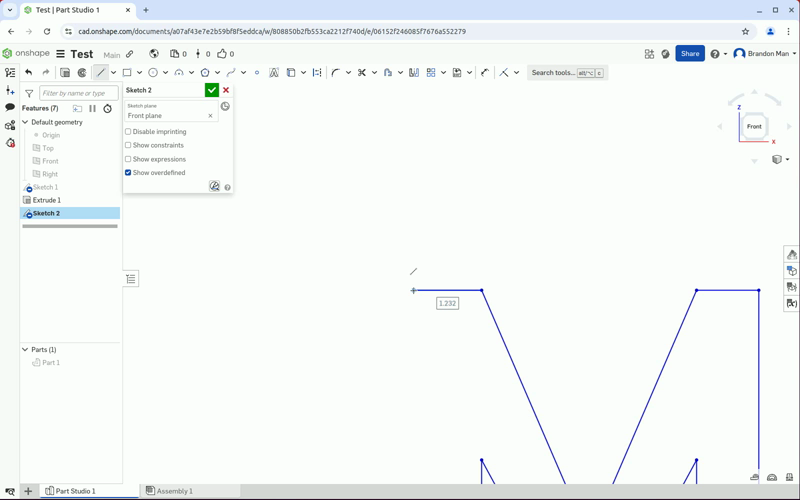
scroll(-6)
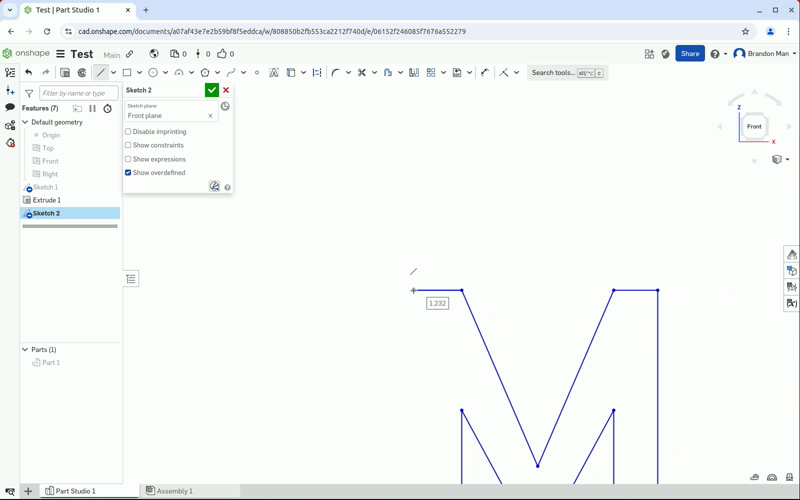
scroll(-6)
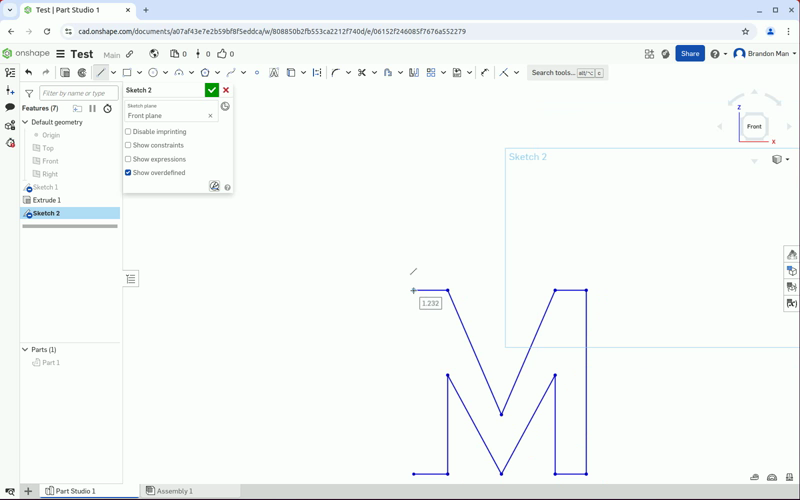
scroll(-6)
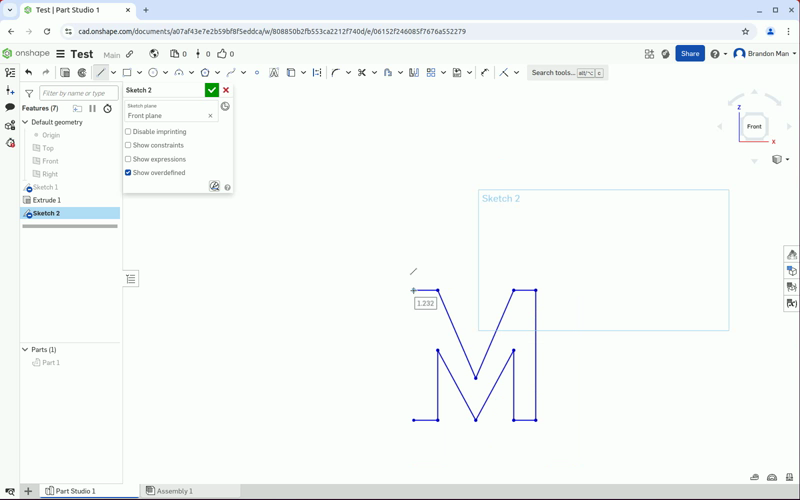
scroll(-6)
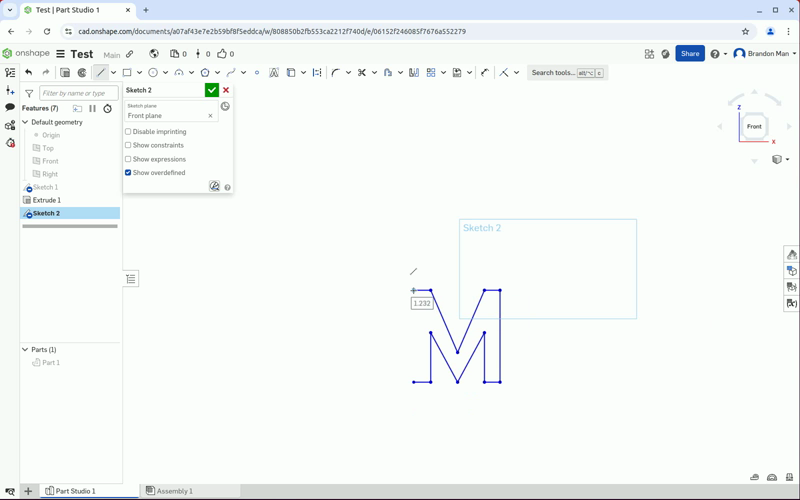
scroll(-6)
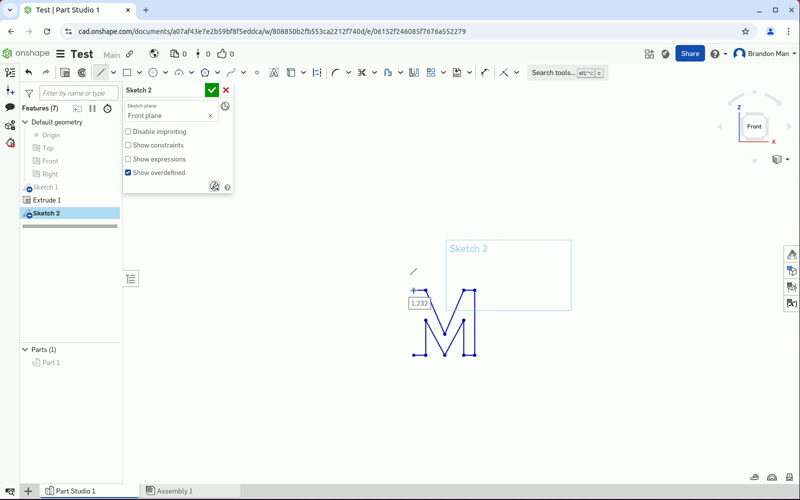
scroll(-6)
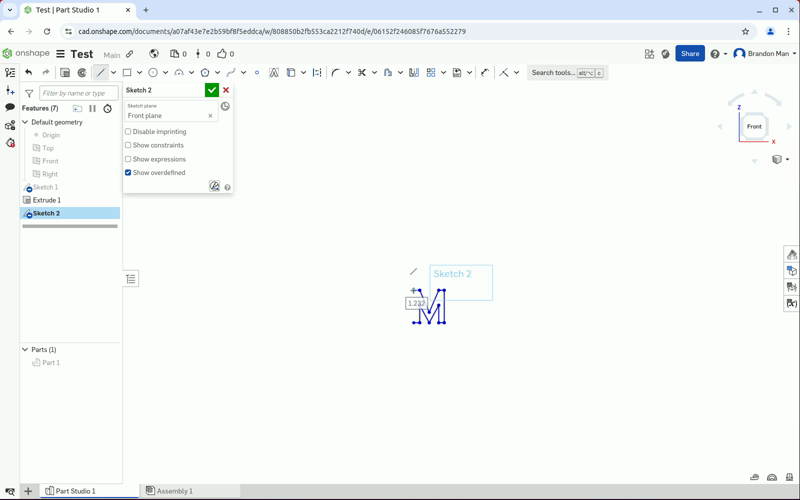
key_up(shift)
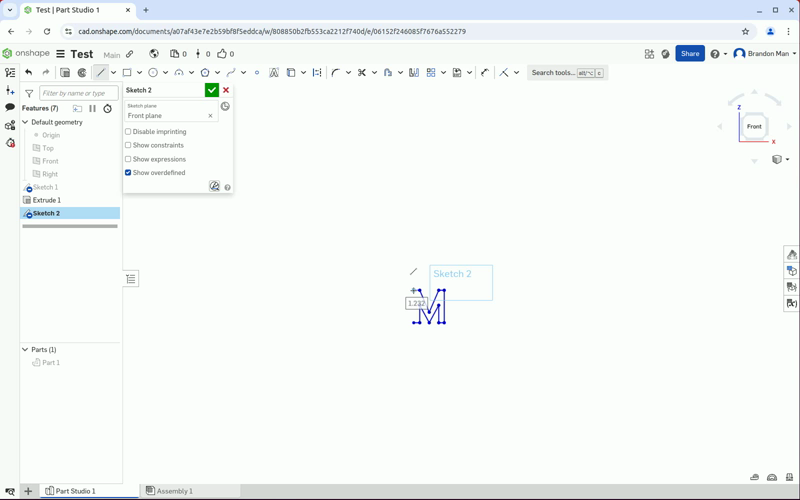
mouse_move(444, 290)
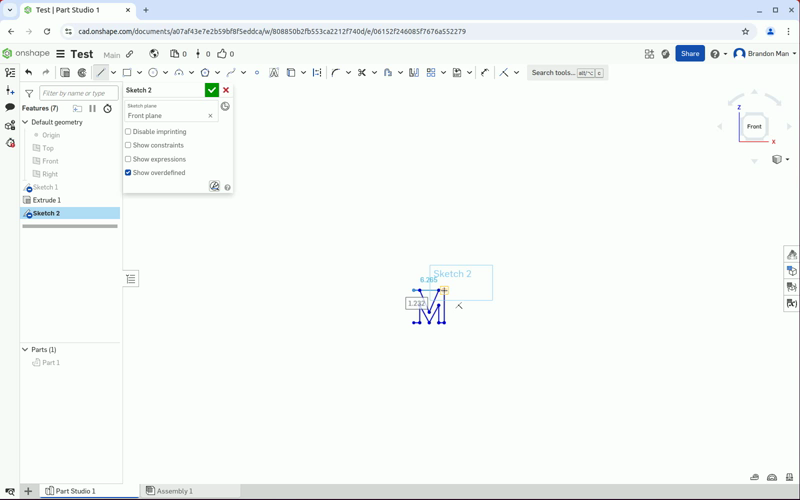
key_down(shift)
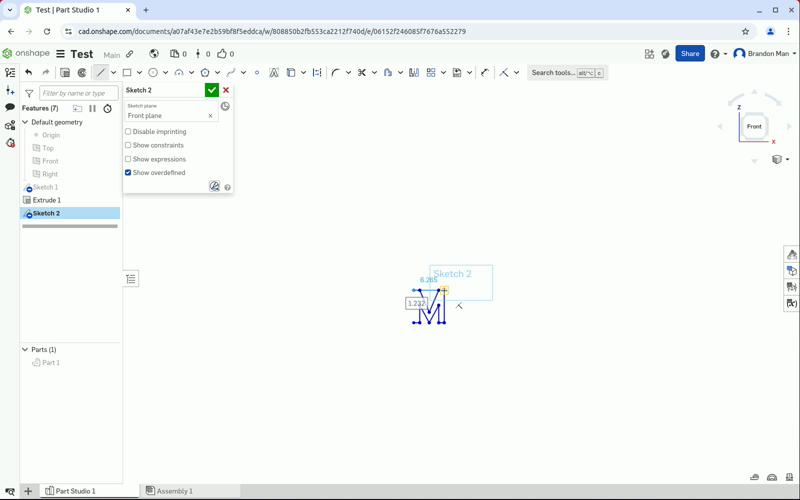
mouse_move(413, 322)
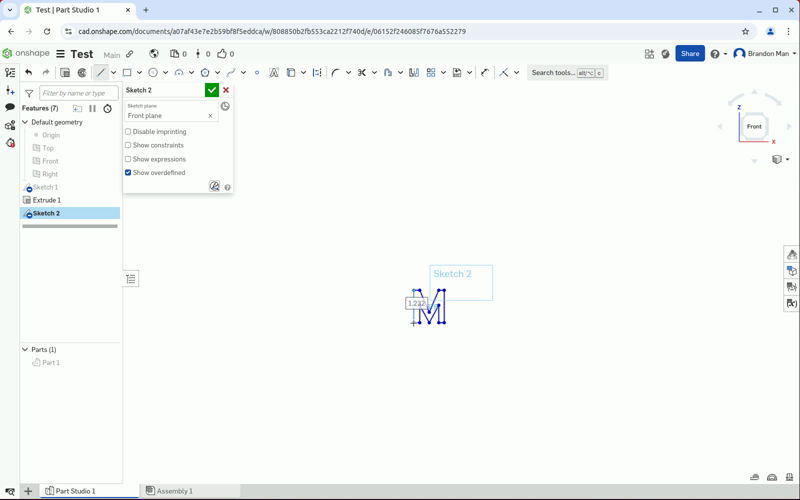
key_up(shift)
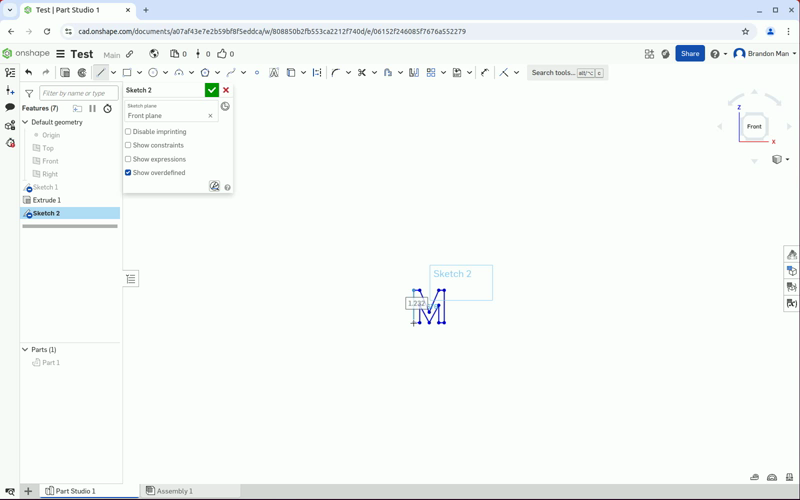
click(413, 322)
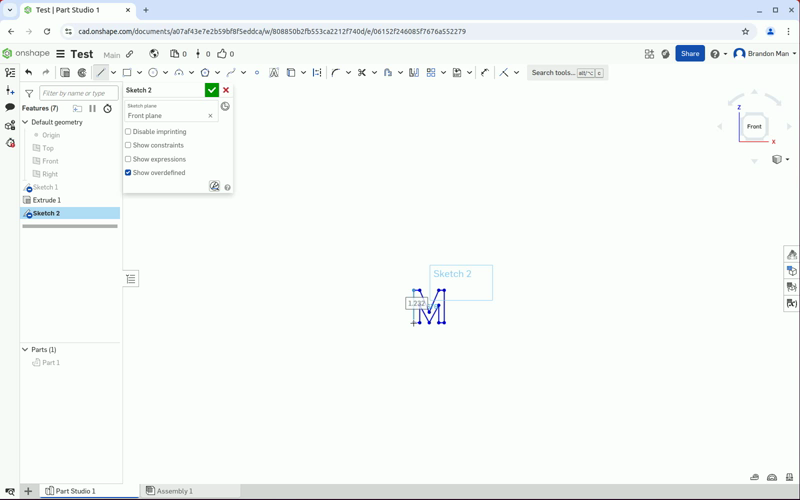
key(esc)
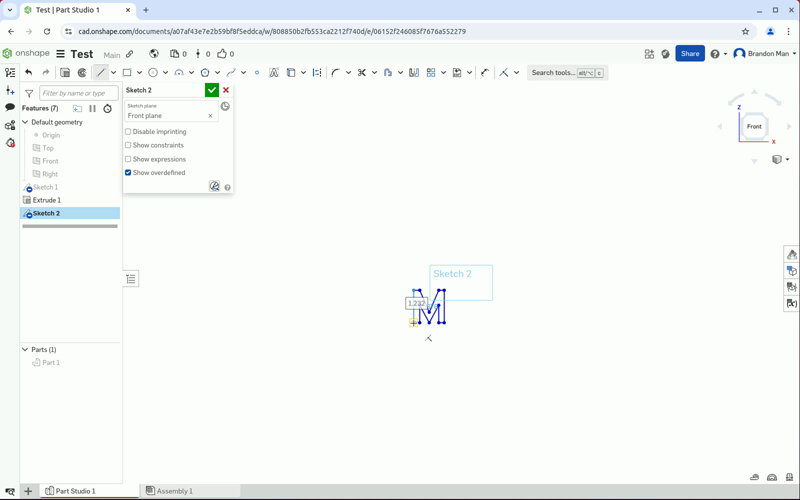
mouse_move(419, 306)
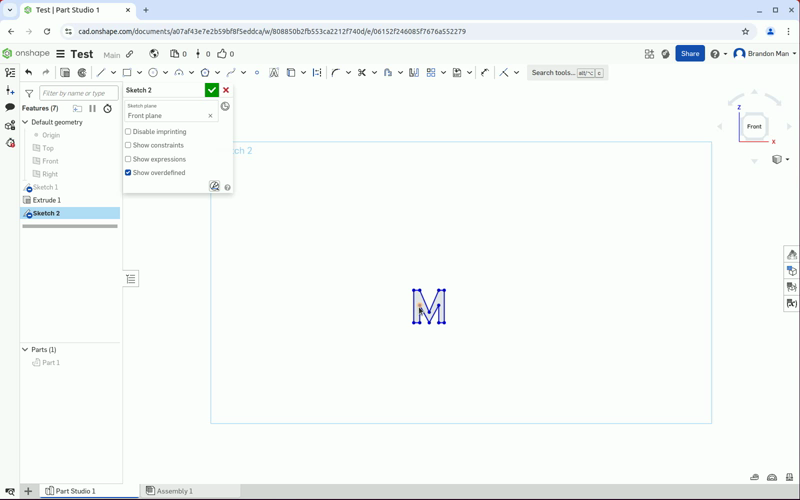
scroll(6)
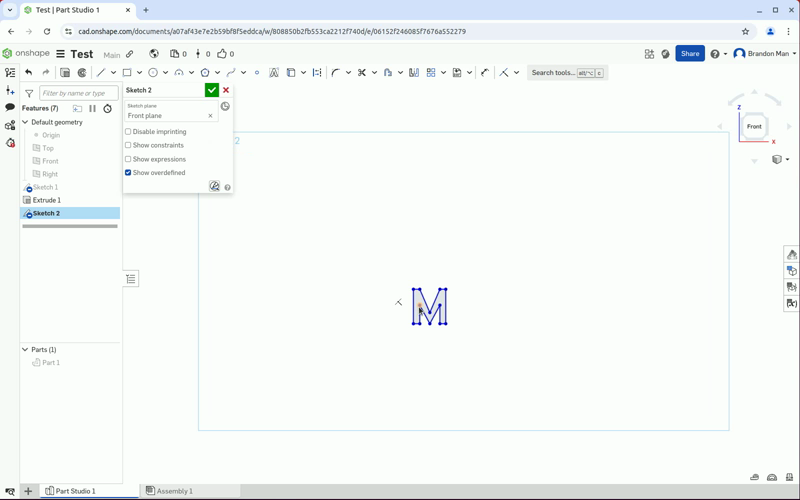
scroll(6)
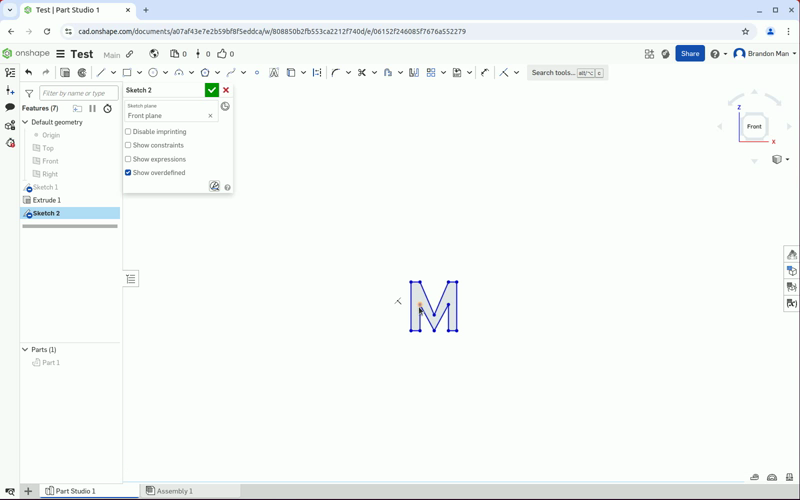
scroll(6)
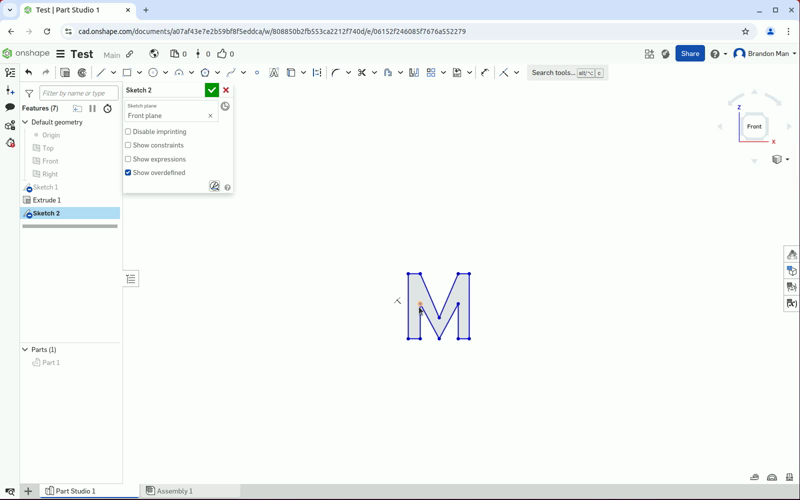
scroll(6)
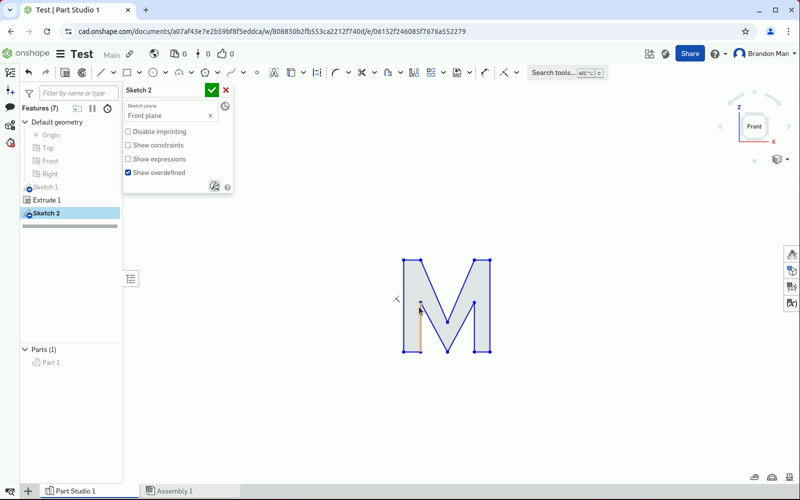
scroll(6)
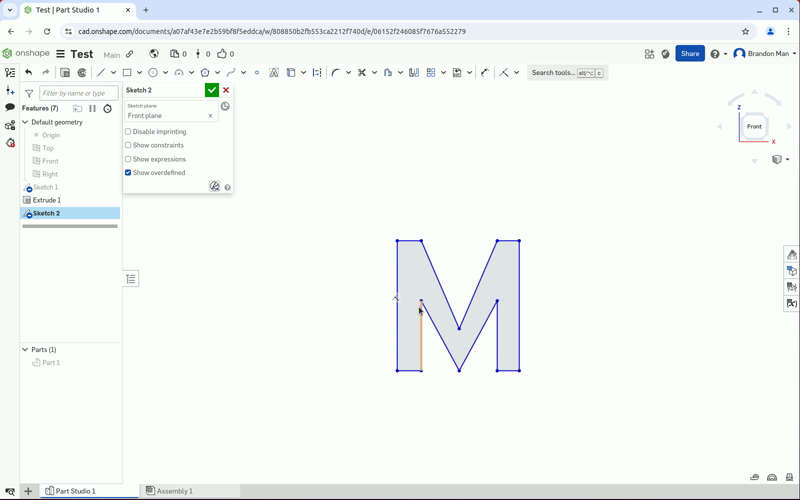
scroll(6)
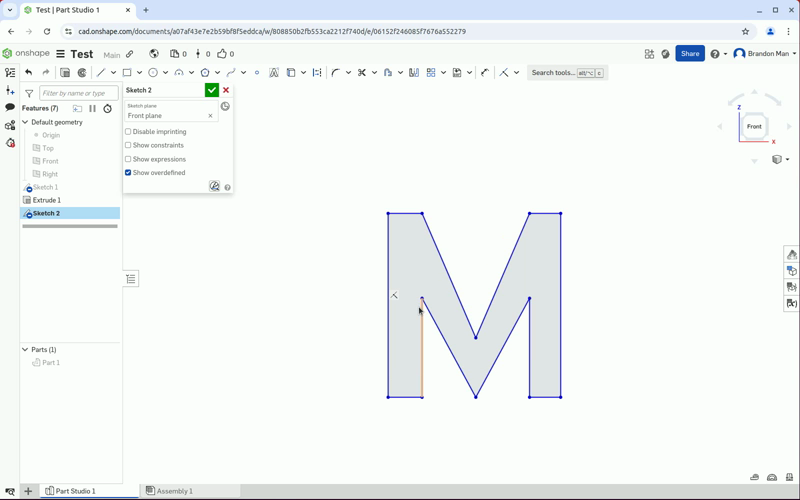
scroll(6)
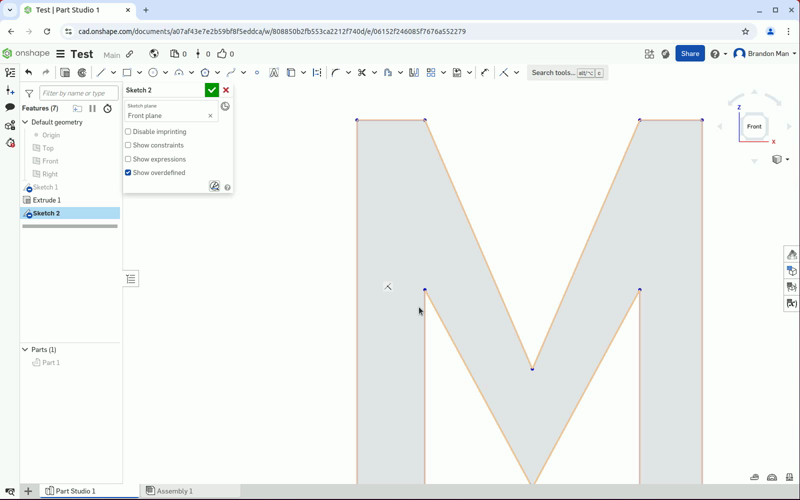
click(419, 306)
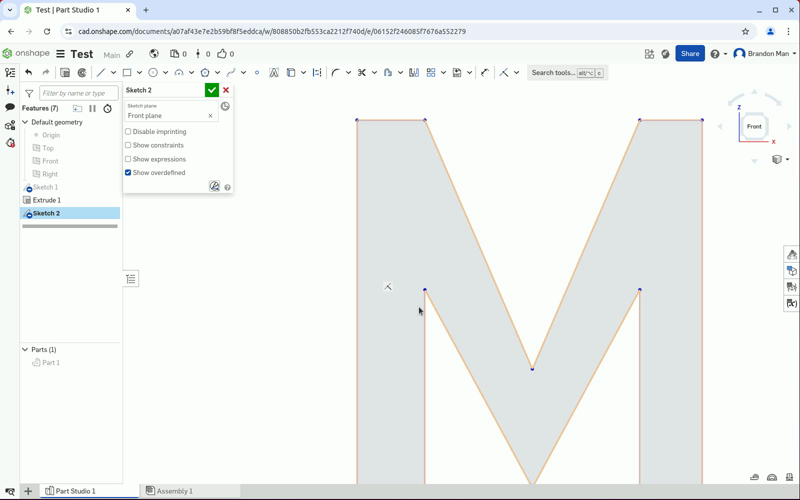
scroll(-6)
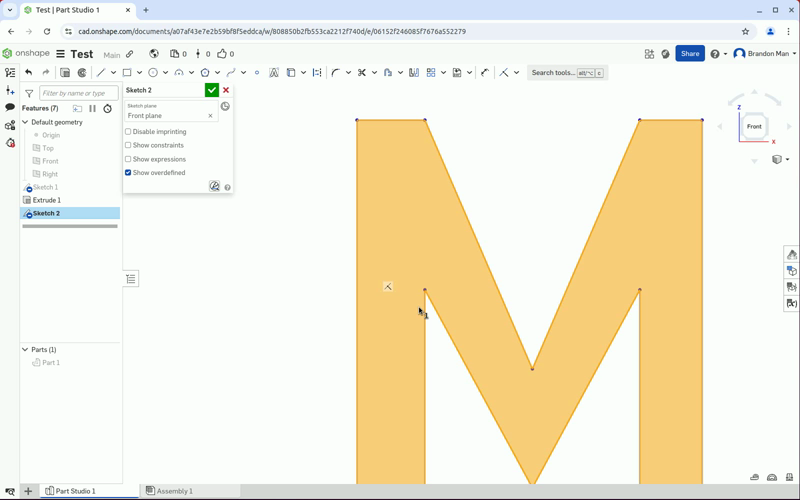
scroll(-6)
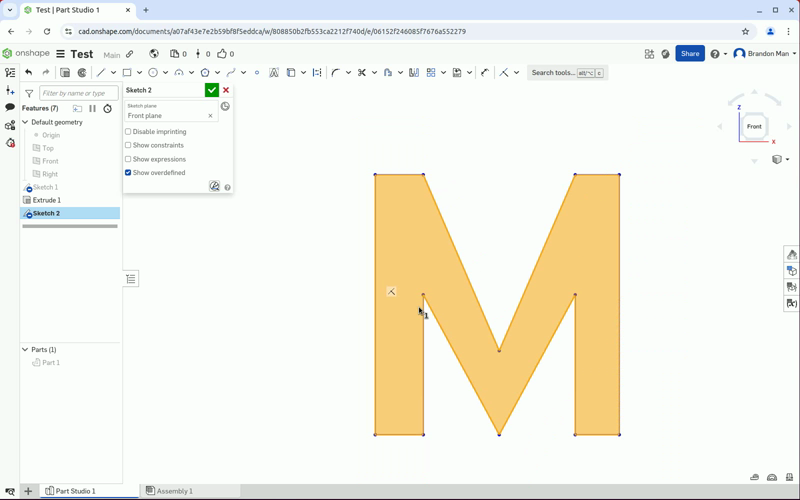
scroll(-6)
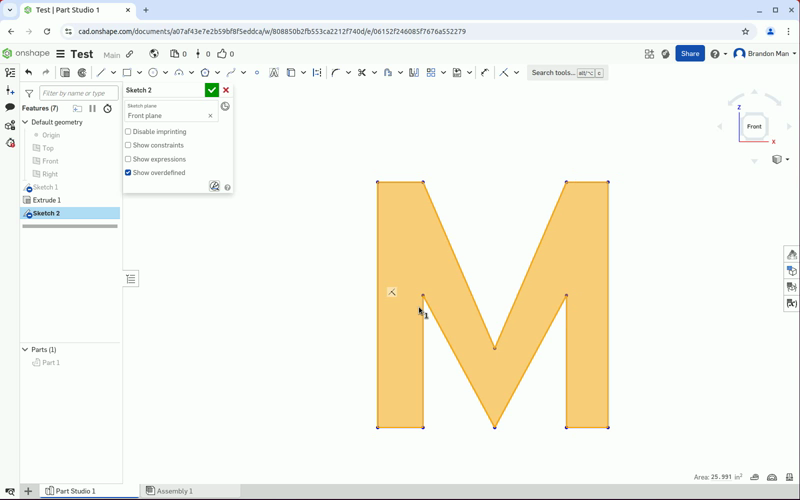
scroll(-6)
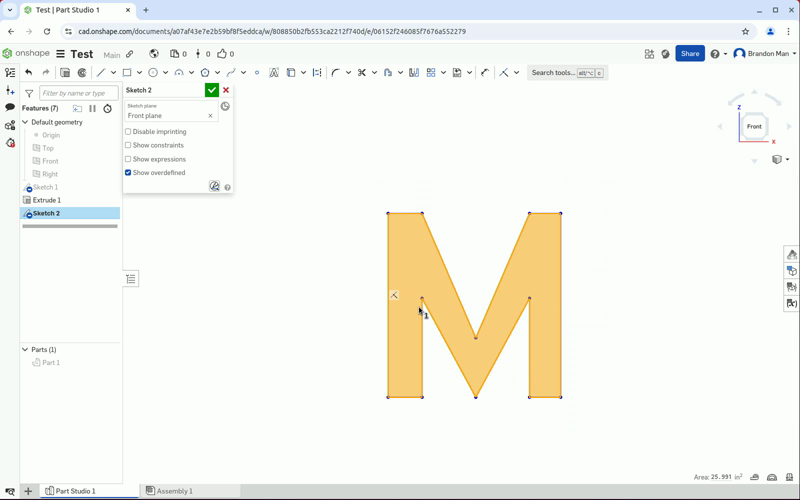
scroll(-6)
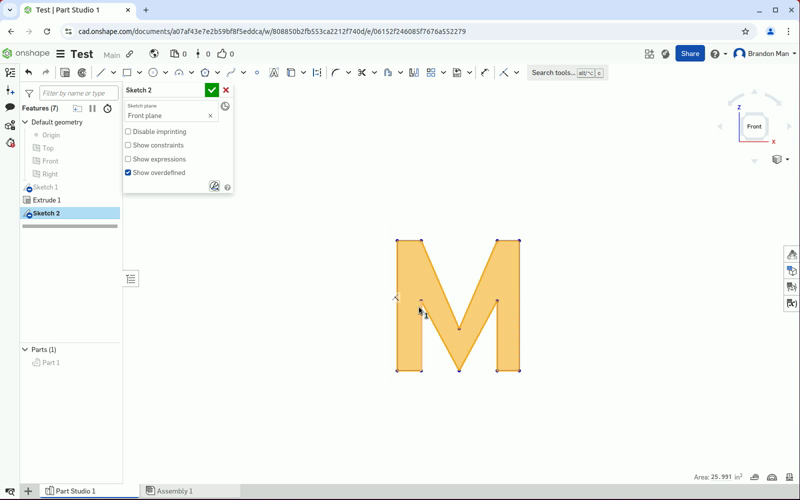
scroll(-6)
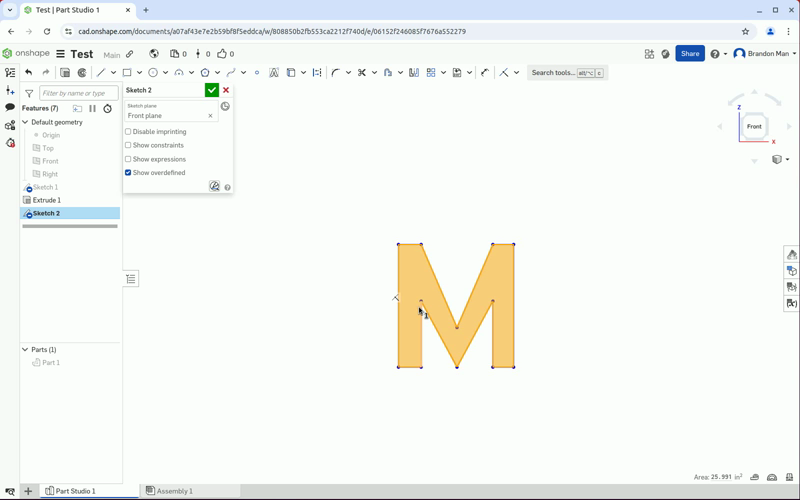
scroll(-6)
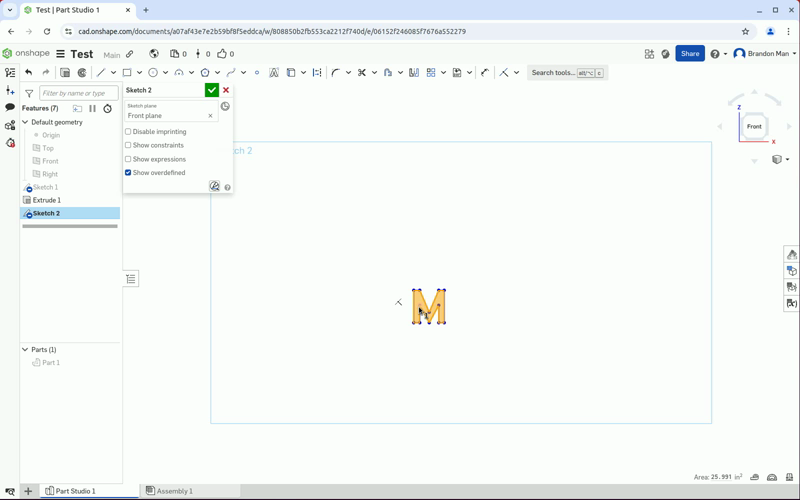
mouse_move(73, 352)
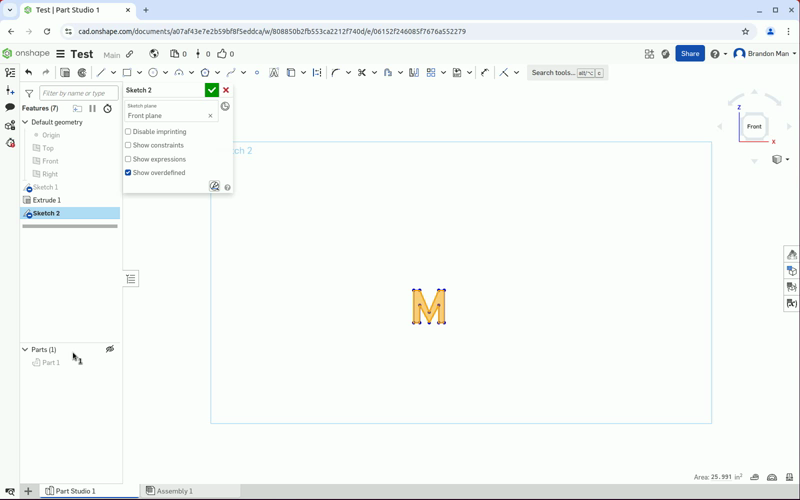
key(shift+y)
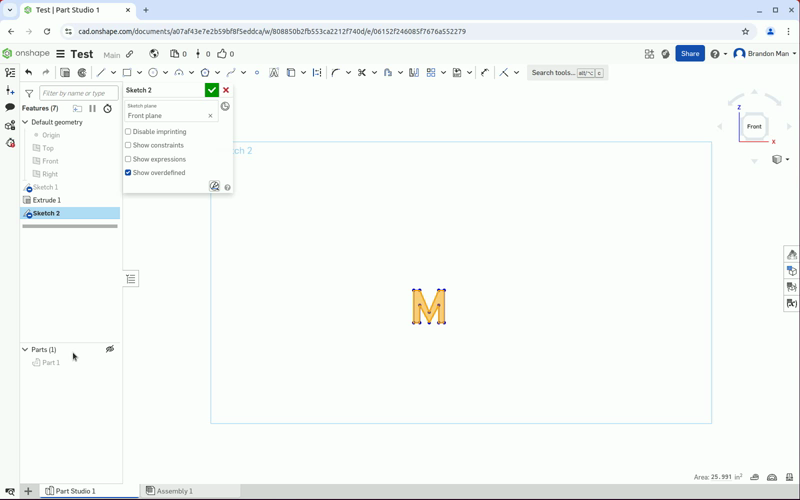
key(shift+e)
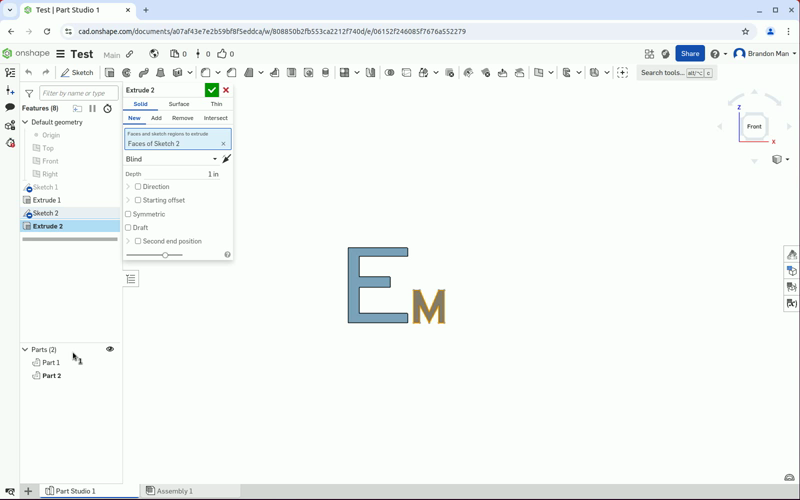
mouse_move(143, 106)
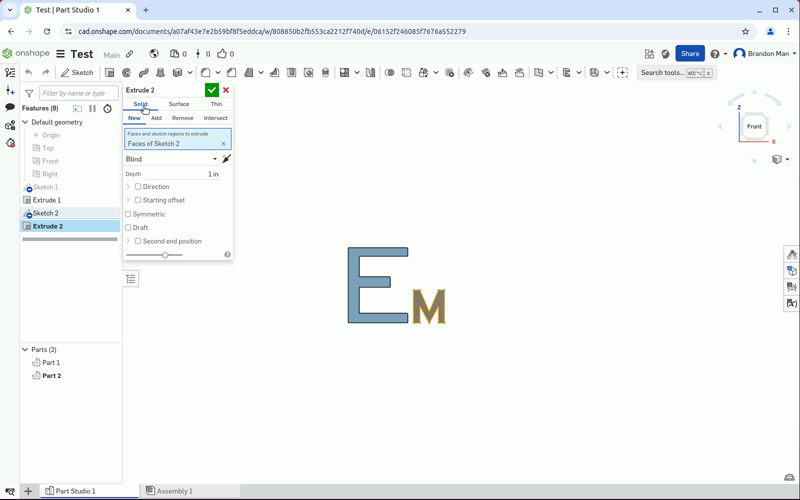
click(143, 106)
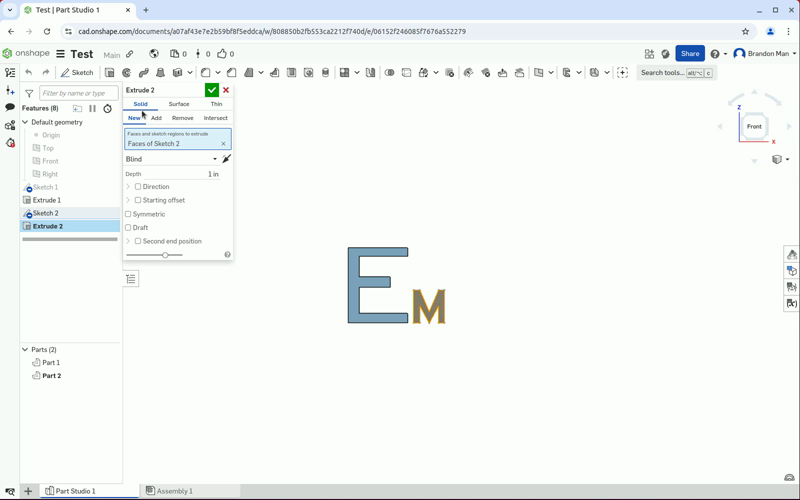
mouse_move(137, 120)
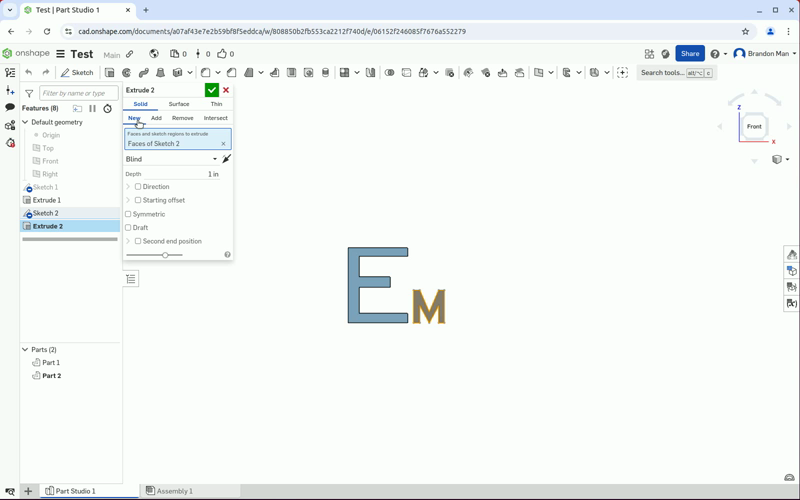
click(137, 120)
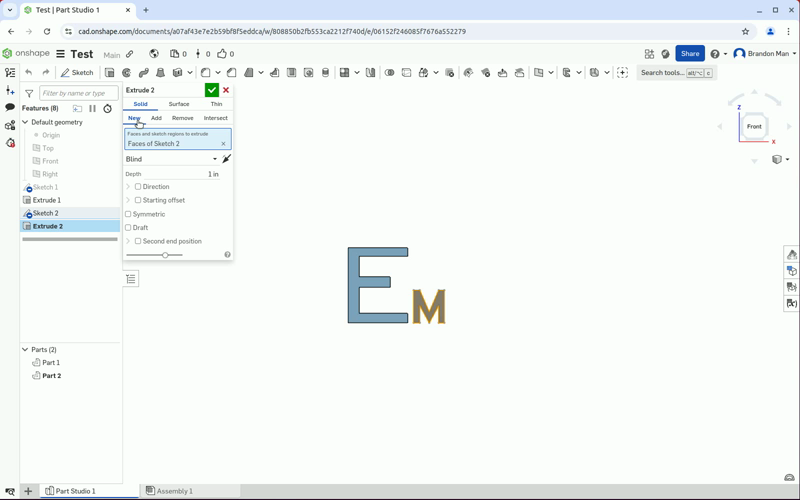
key(tab, 4)
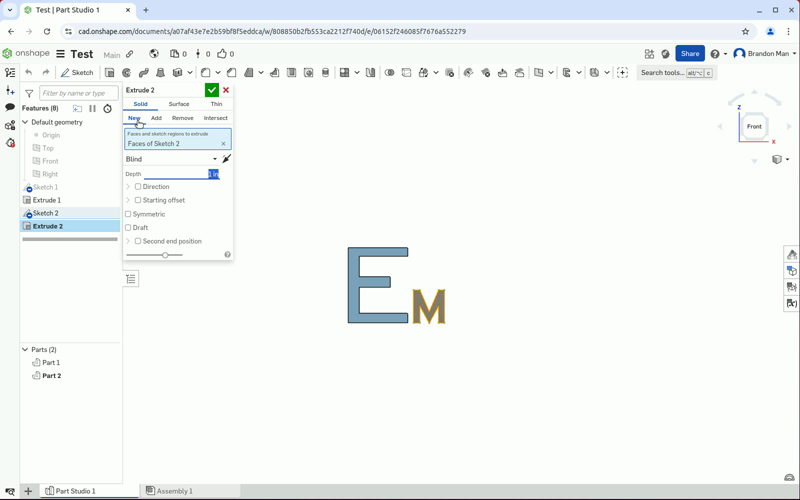
text(1.204)
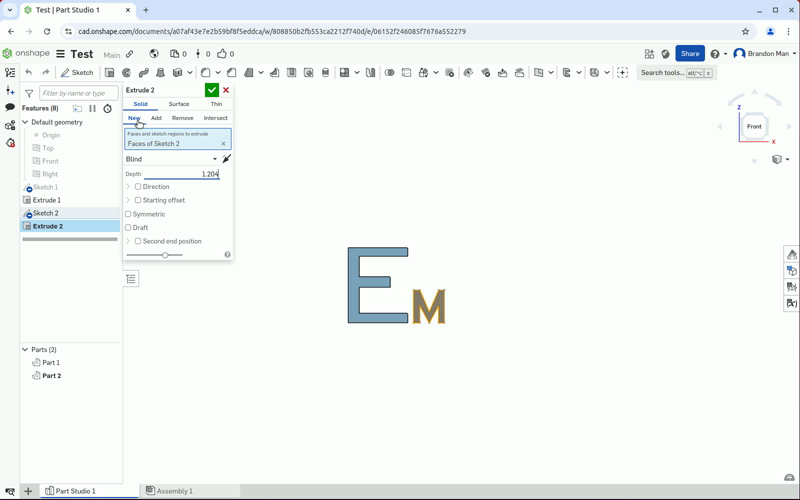
key(enter)
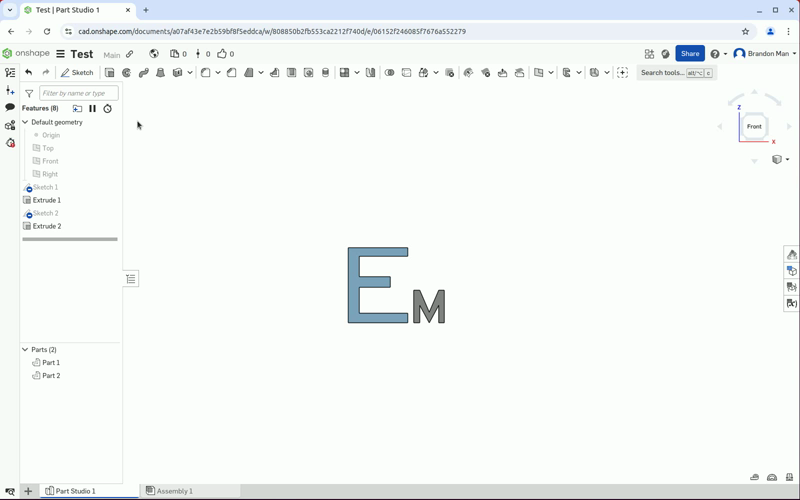
key(shift+h)
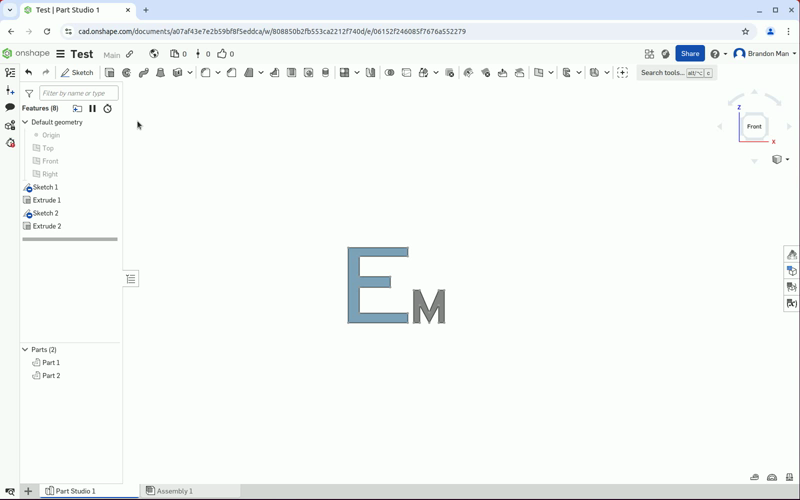
key(shift+h)
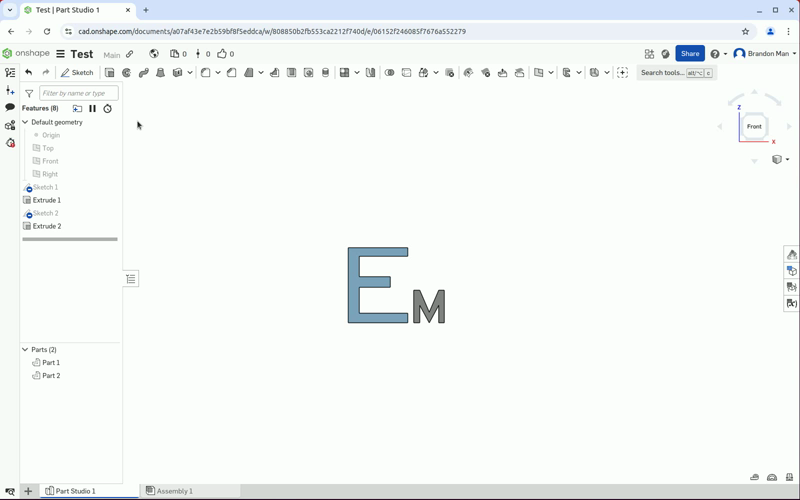
mouse_move(73, 189)
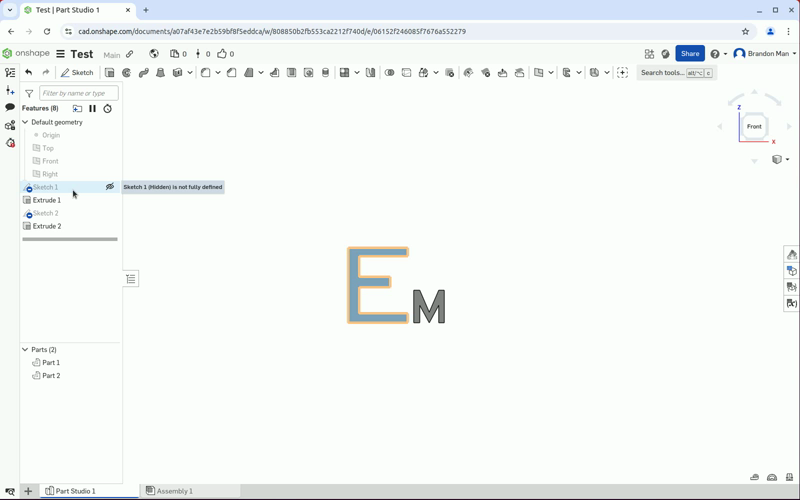
click(73, 189)
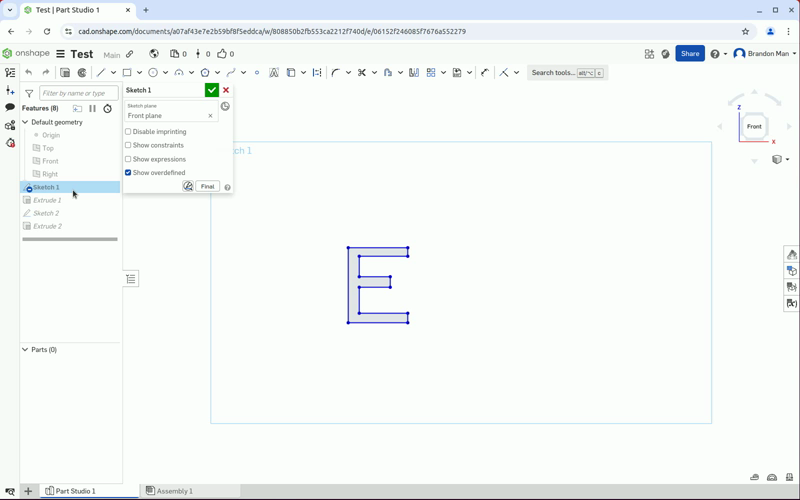
mouse_move(229, 92)
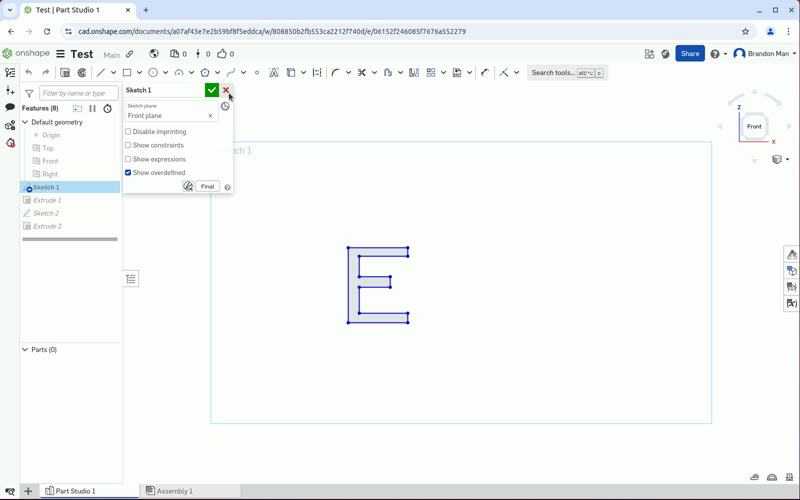
click(229, 92)
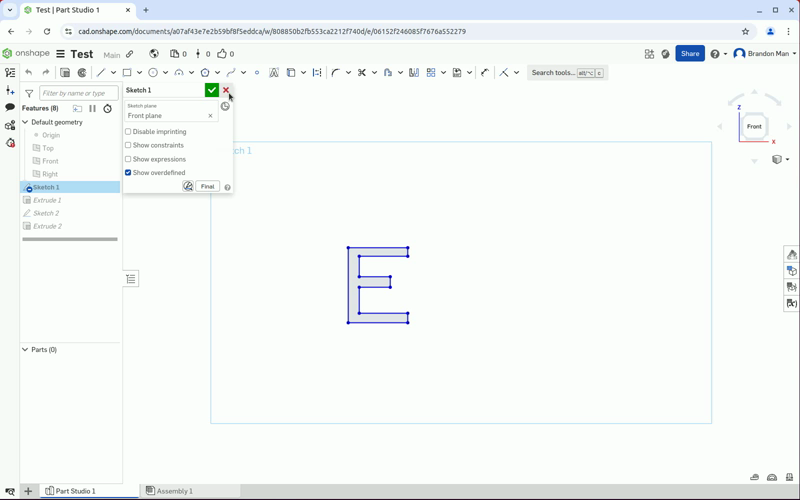
key(shift+s)
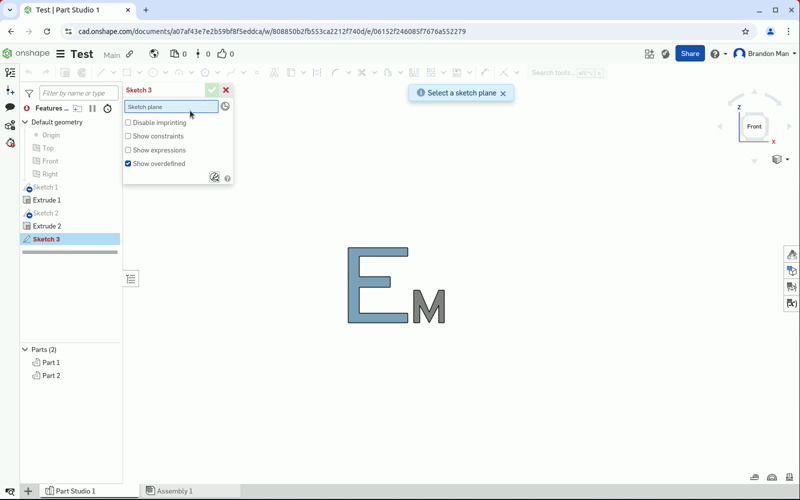
mouse_move(73, 163)
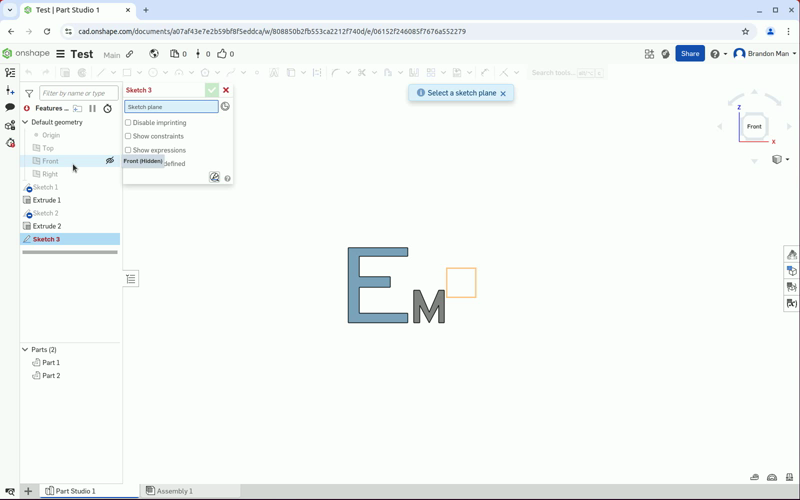
click(73, 163)
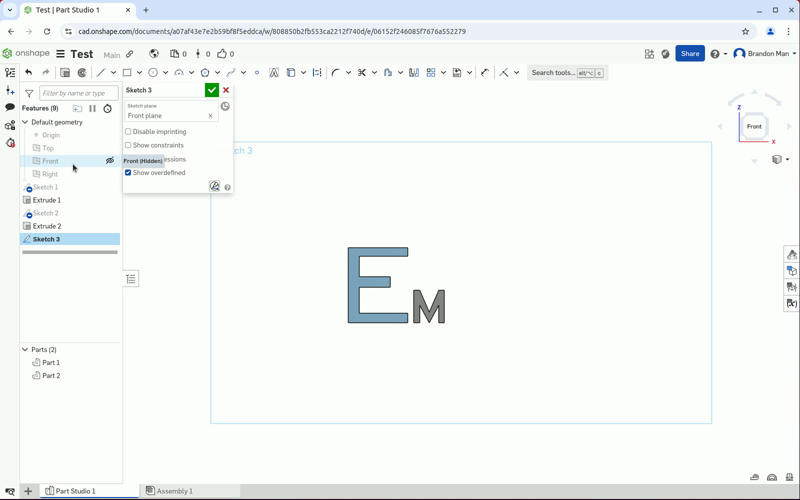
mouse_move(73, 352)
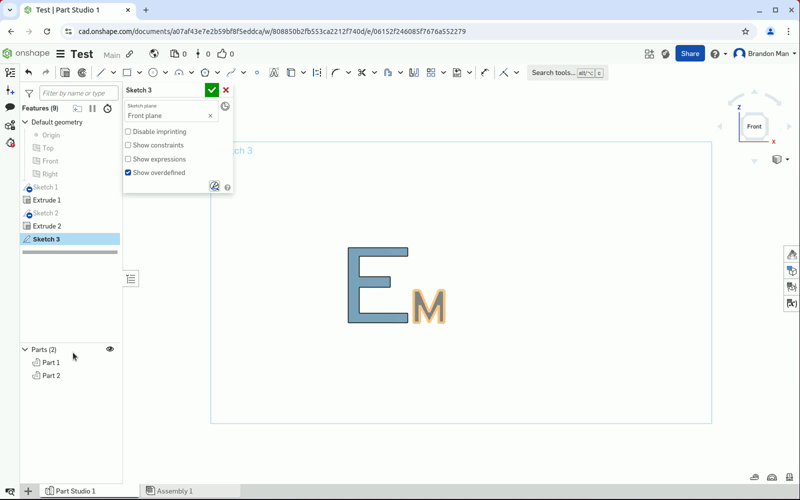
key(y)
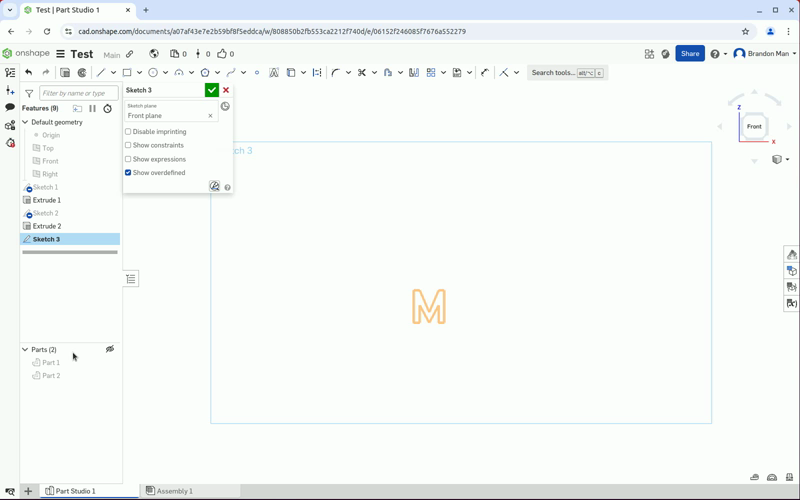
key(l)
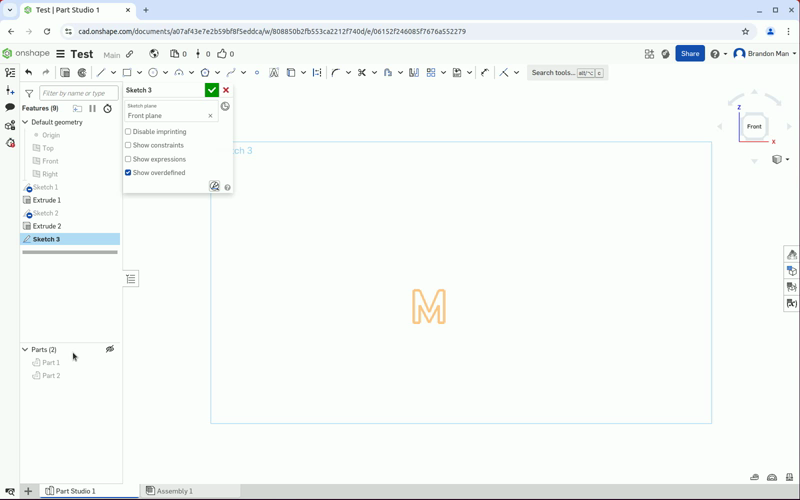
key_down(shift)
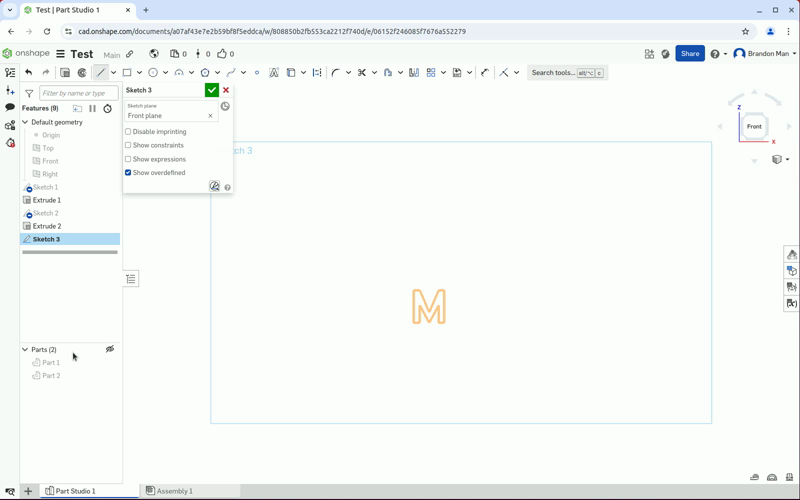
mouse_move(451, 322)
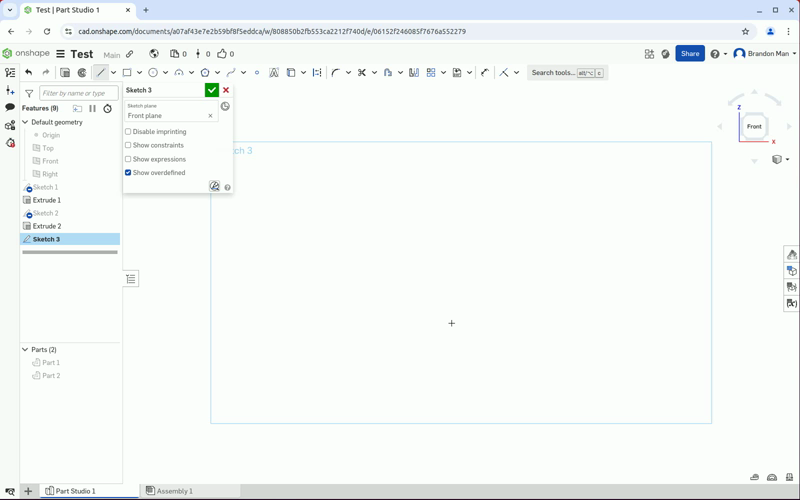
click(451, 322)
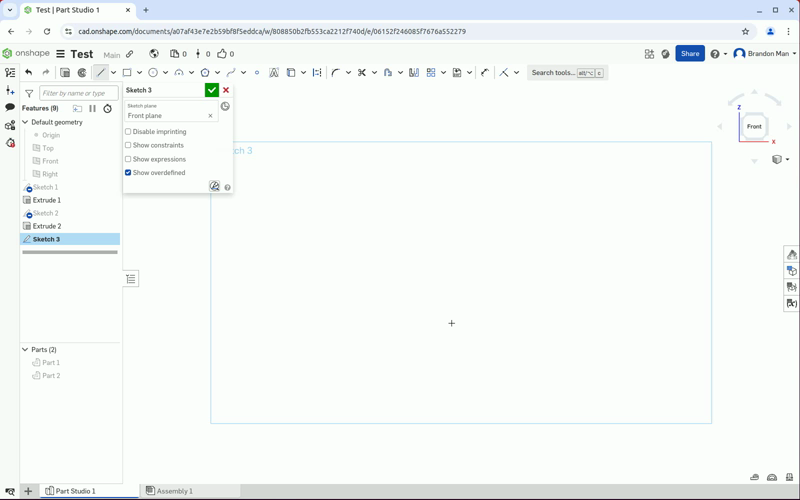
key_up(shift)
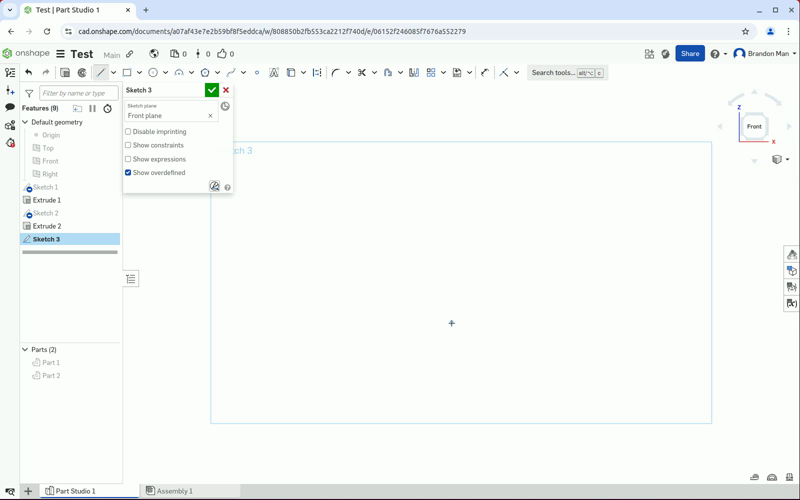
key_down(shift)
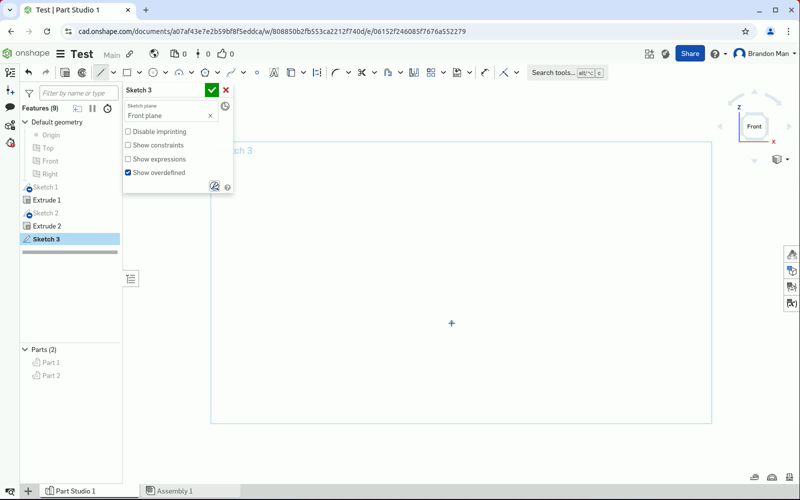
mouse_move(481, 322)
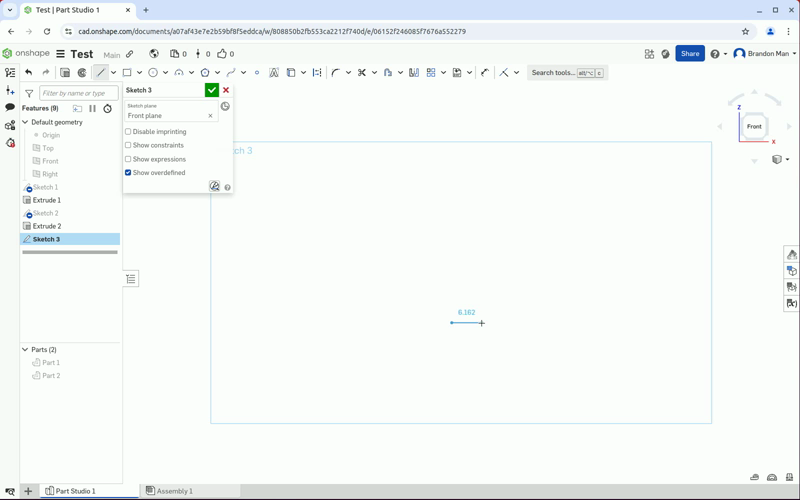
mouse_move(458, 322)
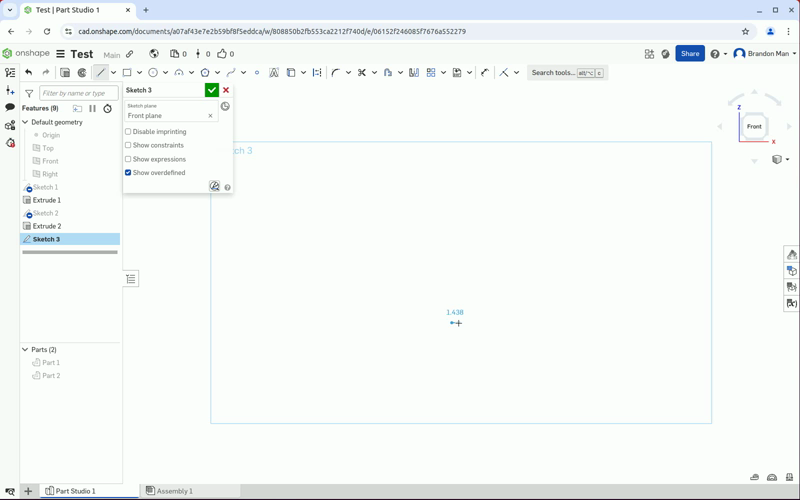
scroll(6)
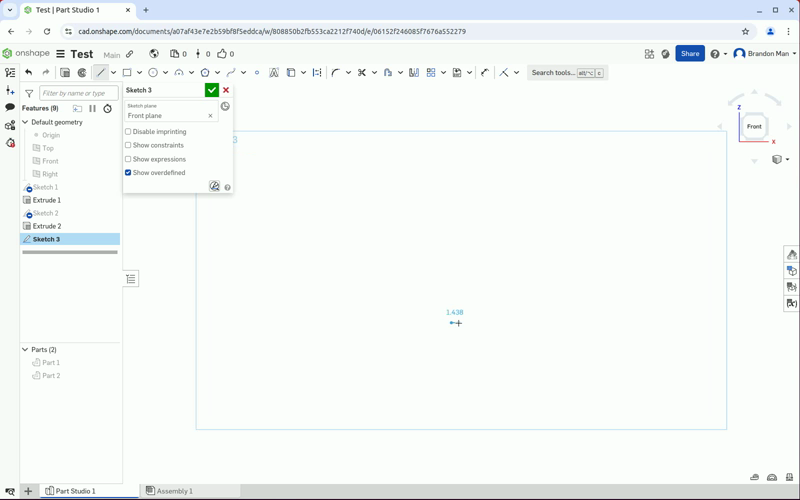
scroll(6)
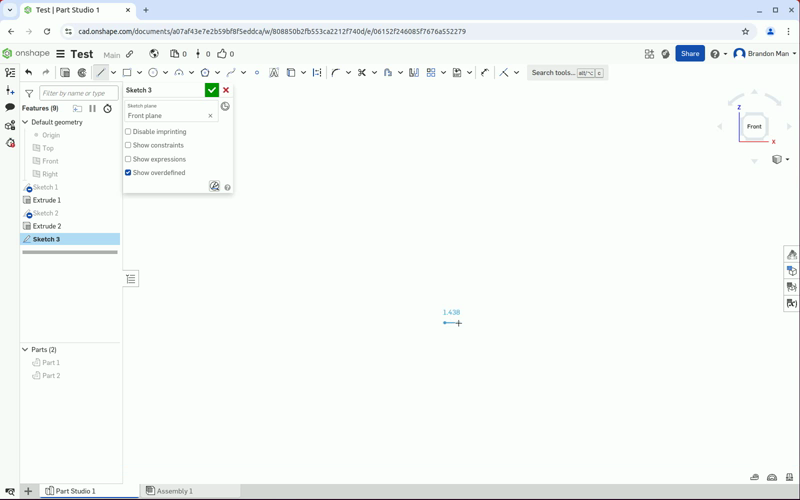
scroll(6)
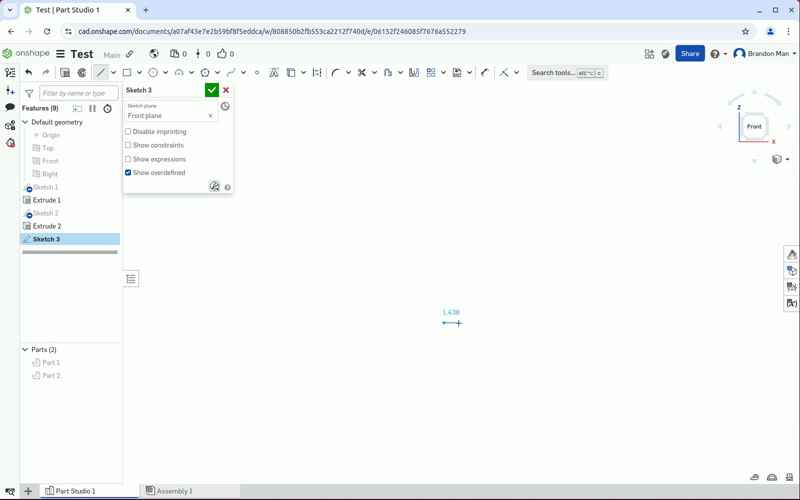
scroll(6)
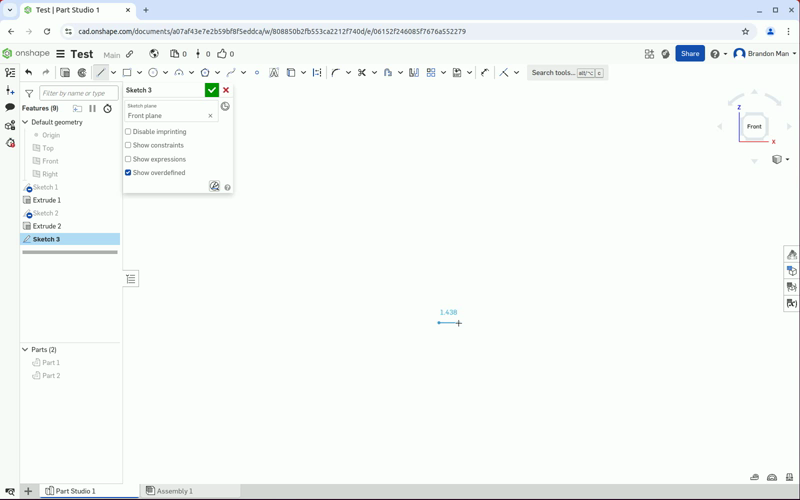
scroll(6)
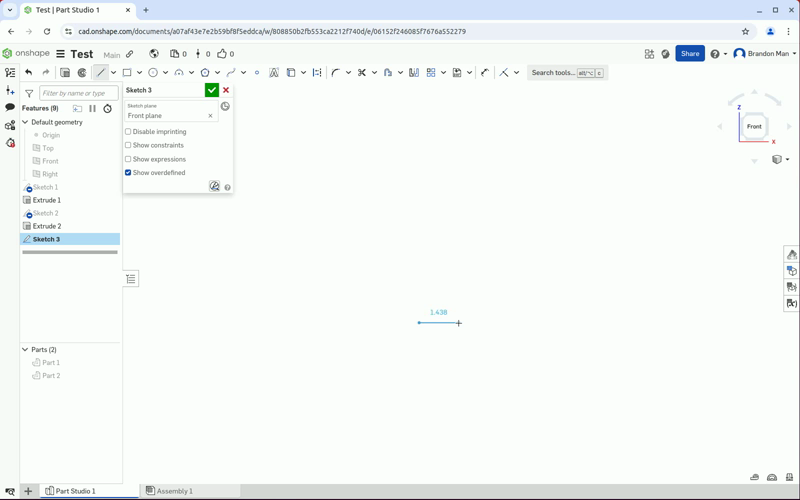
scroll(6)
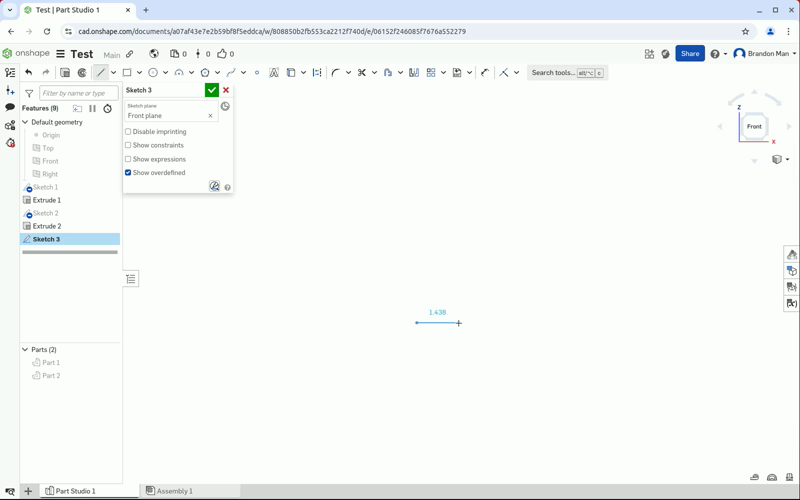
scroll(6)
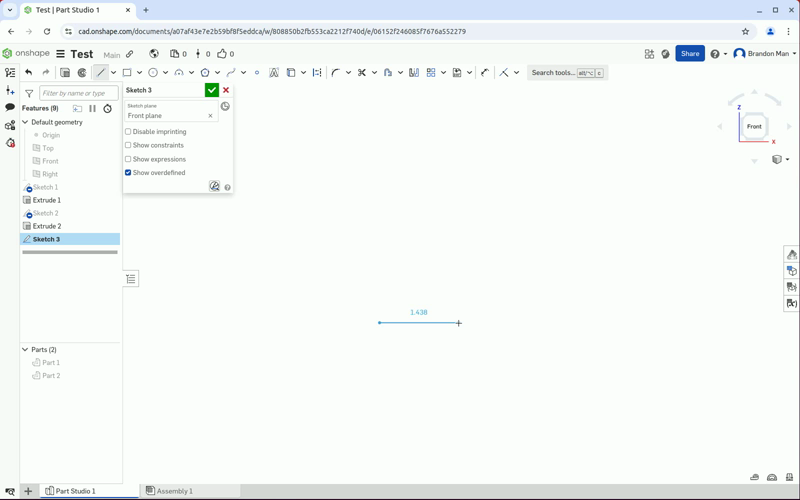
click(458, 322)
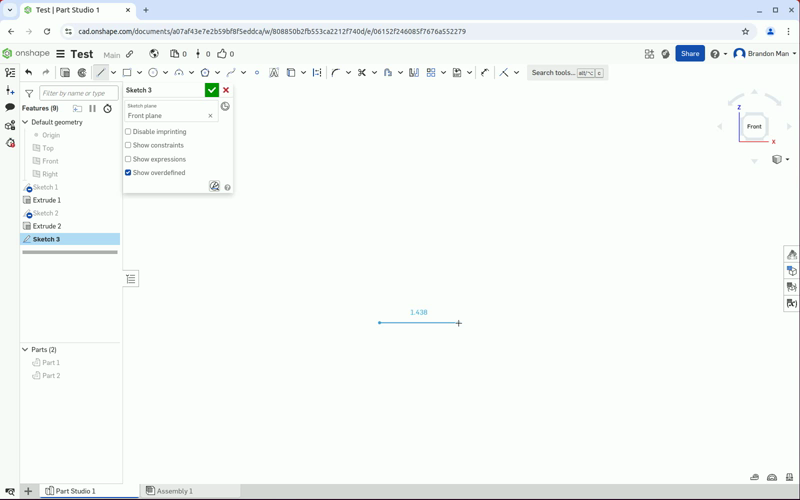
scroll(-6)
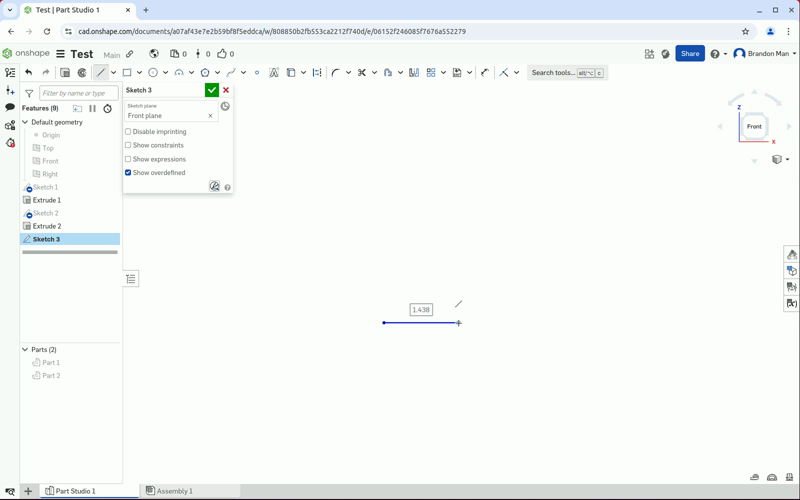
scroll(-6)
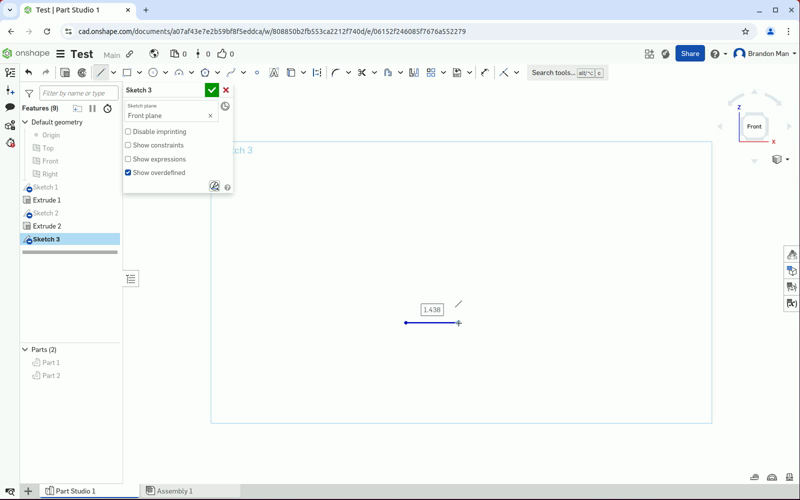
scroll(-6)
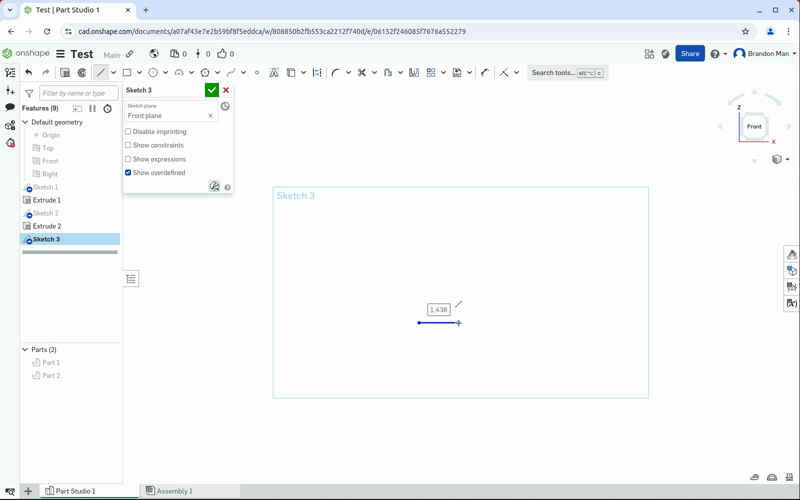
scroll(-6)
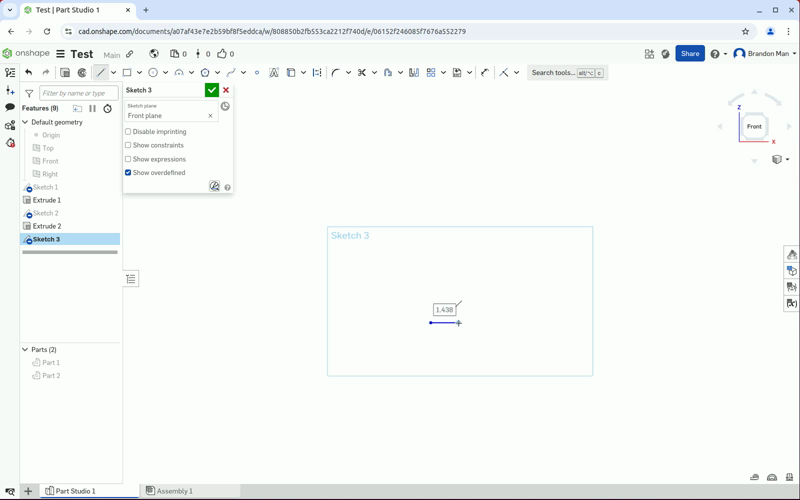
scroll(-6)
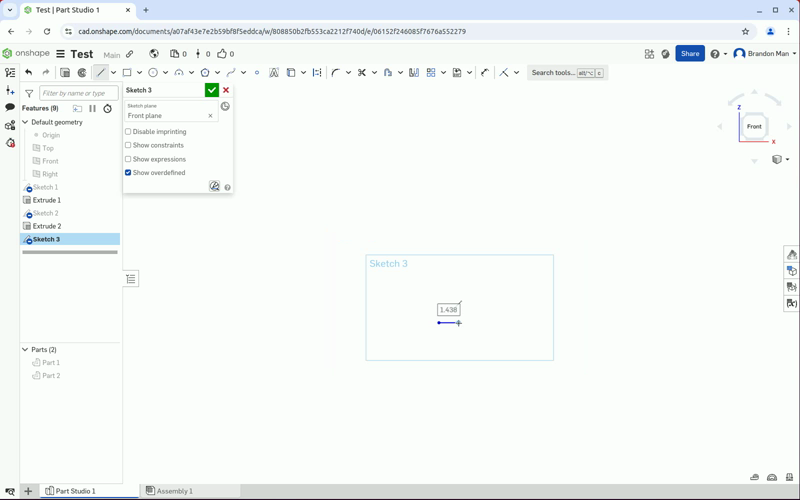
scroll(-6)
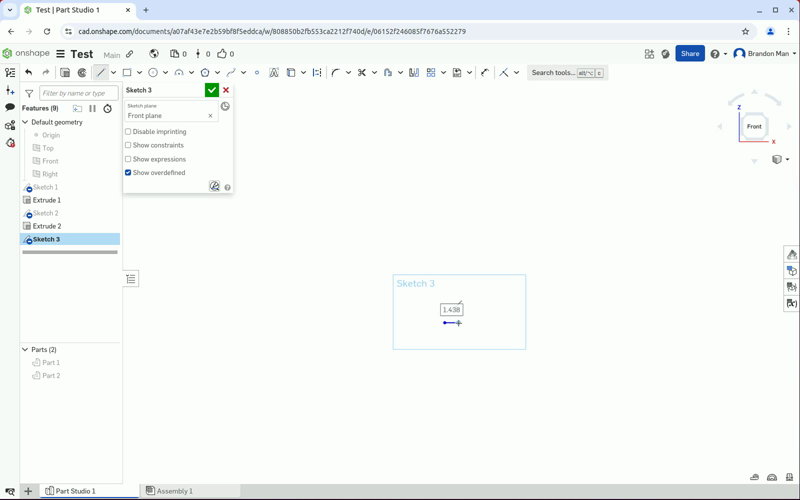
scroll(-6)
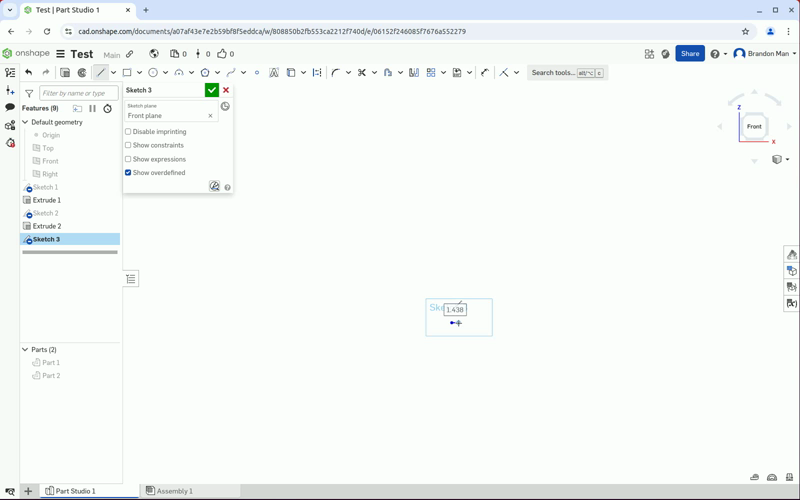
key_up(shift)
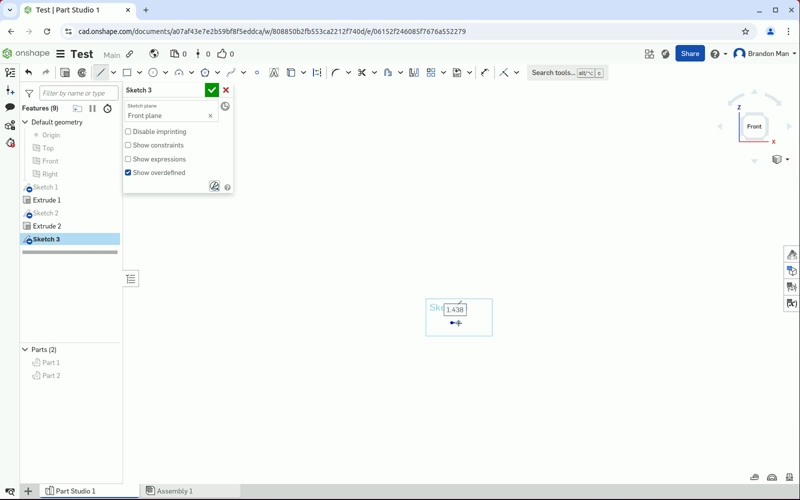
key_down(shift)
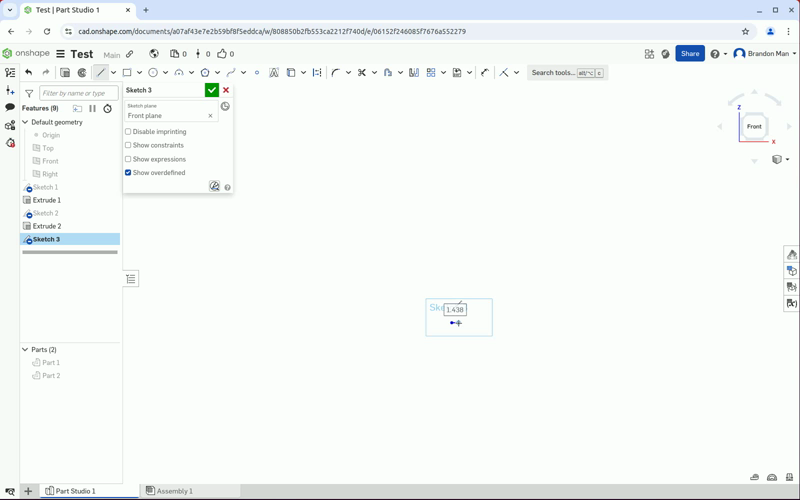
mouse_move(488, 322)
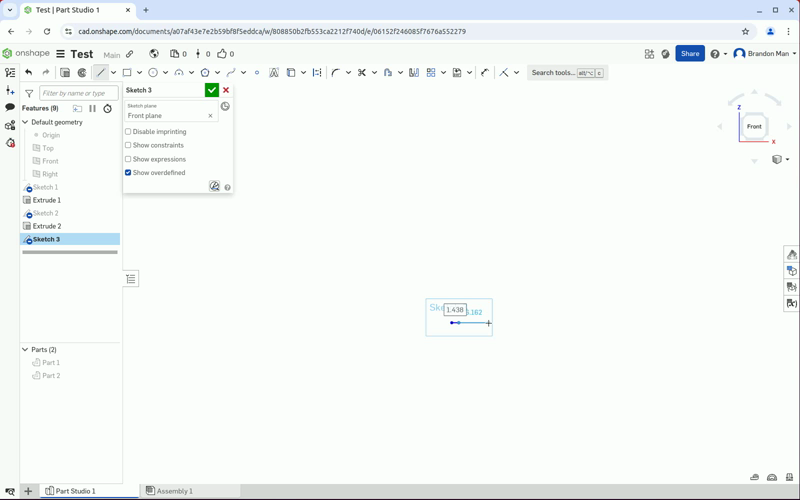
mouse_move(458, 305)
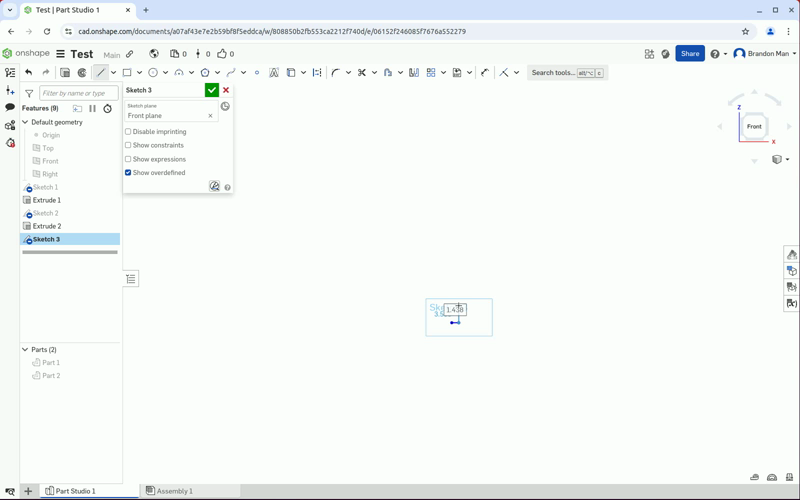
click(458, 305)
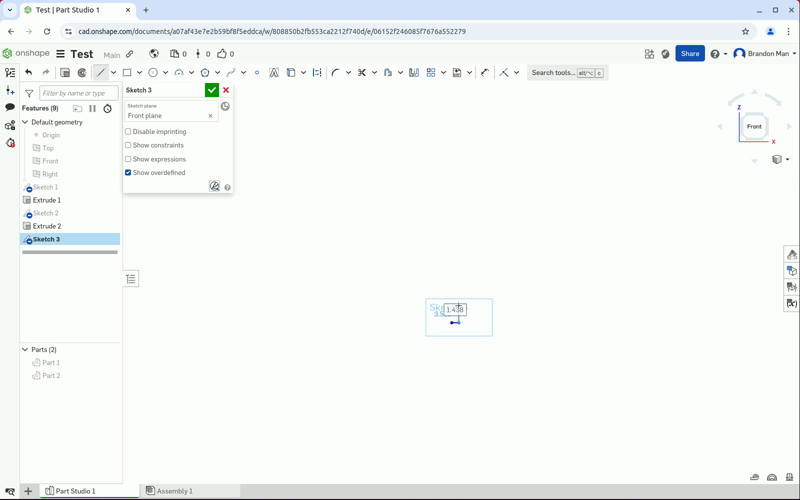
key_up(shift)
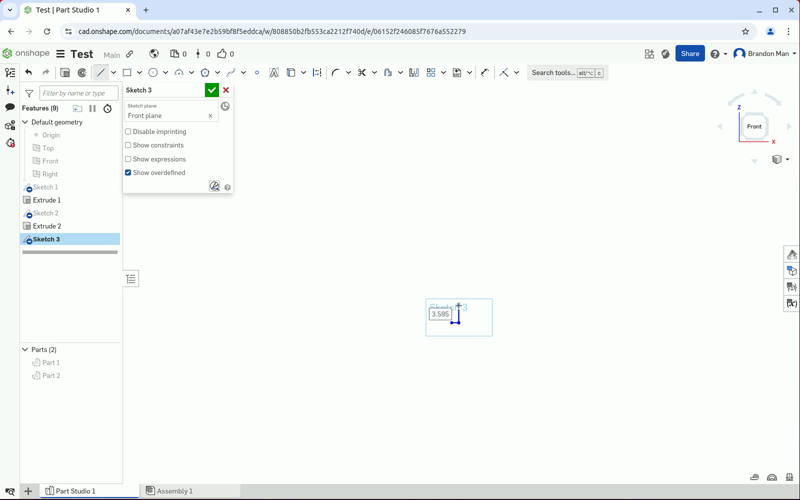
key_down(shift)
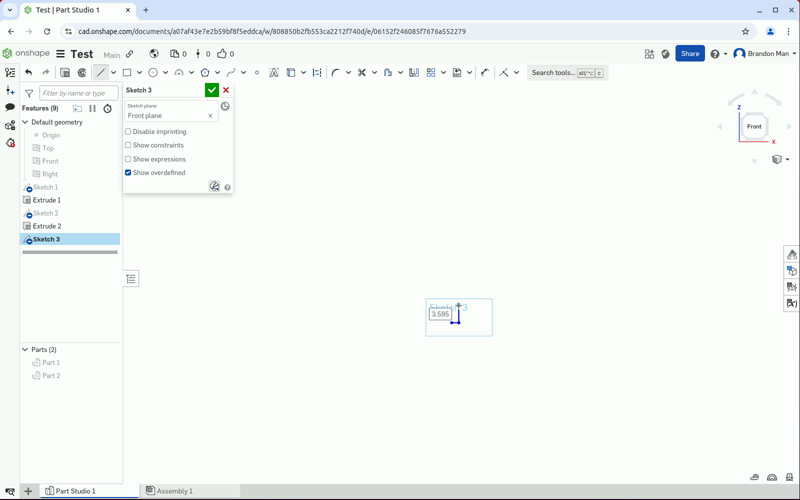
mouse_move(488, 305)
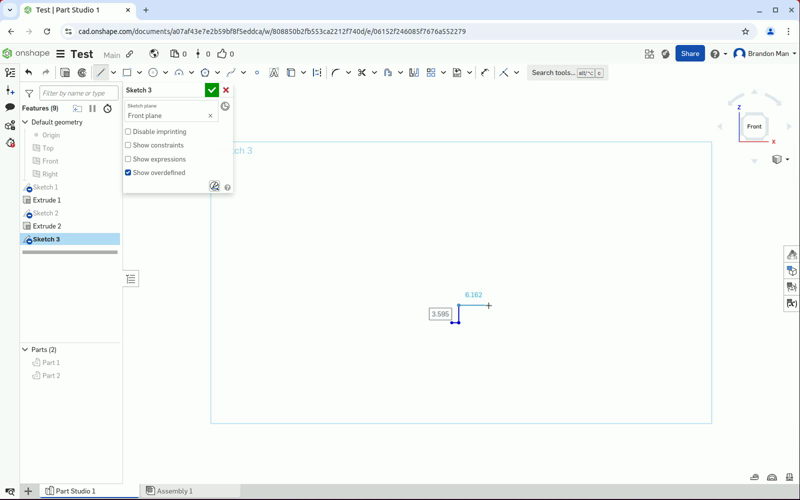
mouse_move(468, 322)
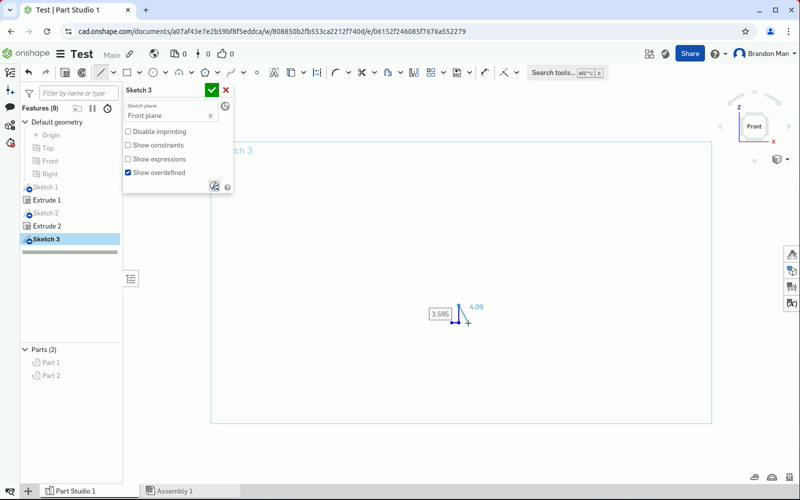
click(468, 322)
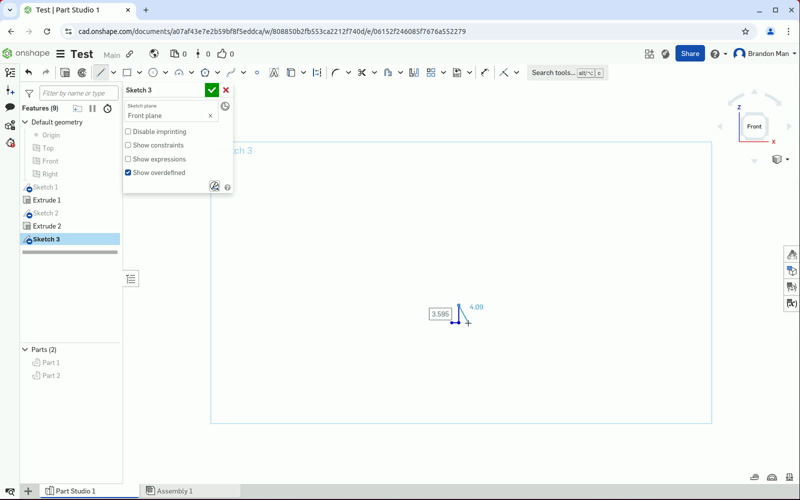
key_up(shift)
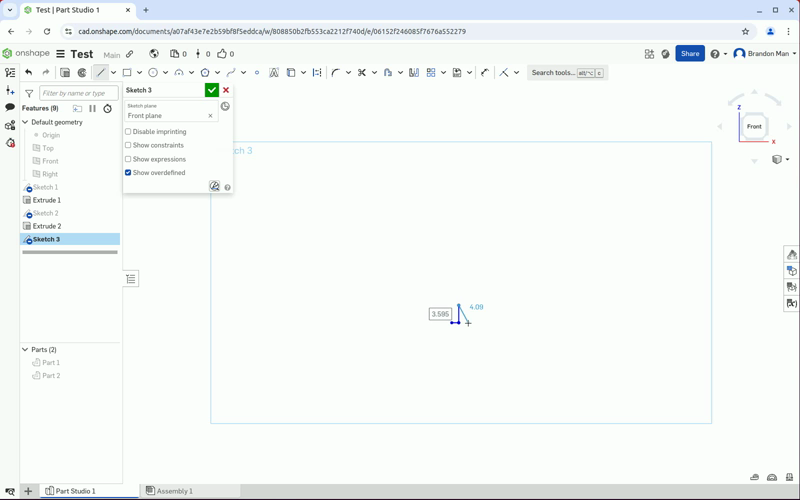
key_down(shift)
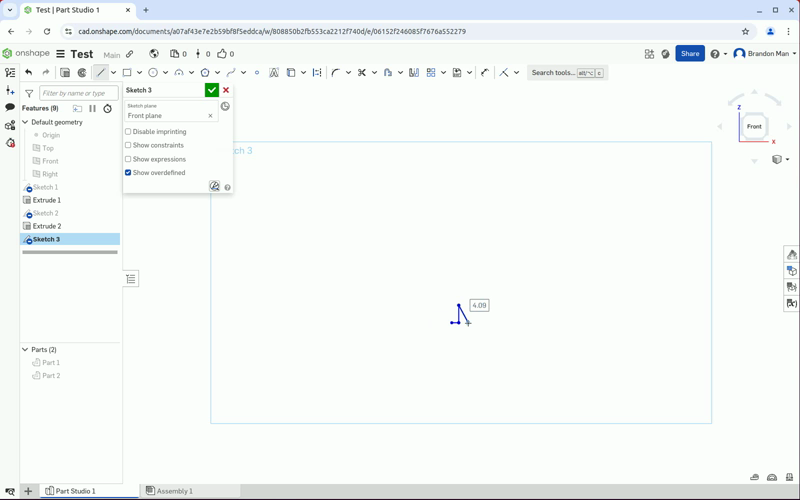
mouse_move(498, 322)
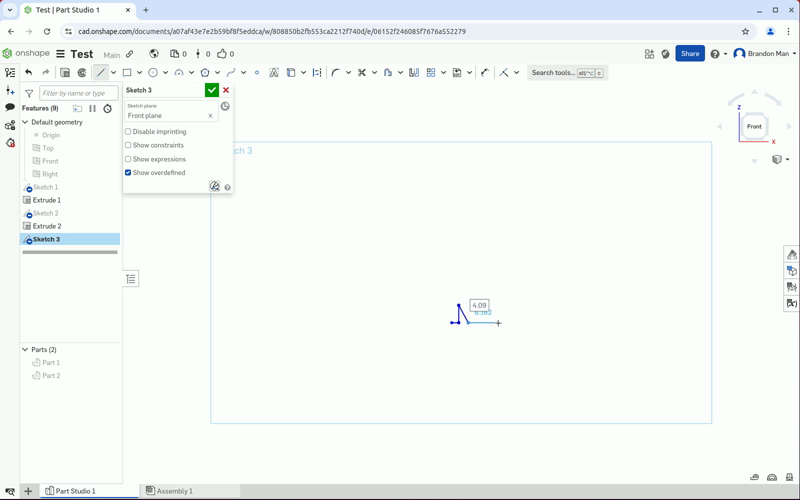
mouse_move(476, 305)
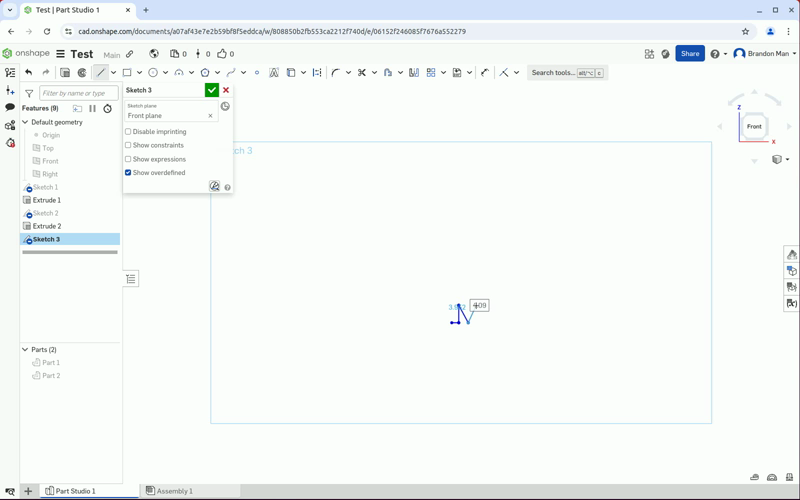
click(476, 305)
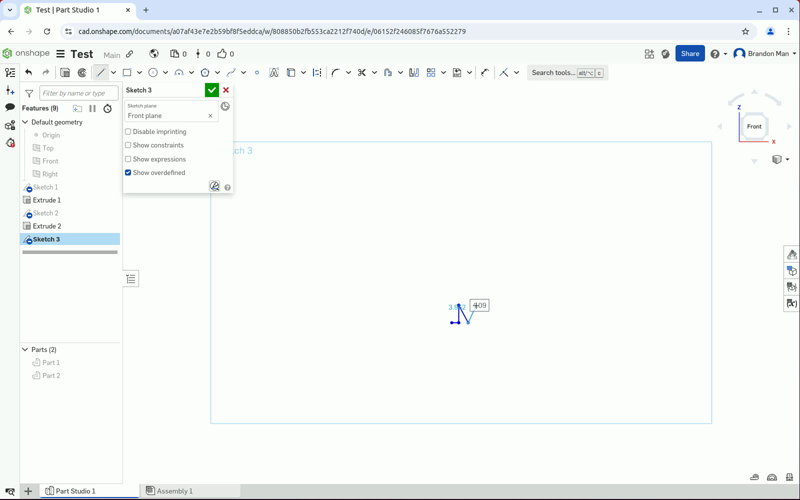
key_up(shift)
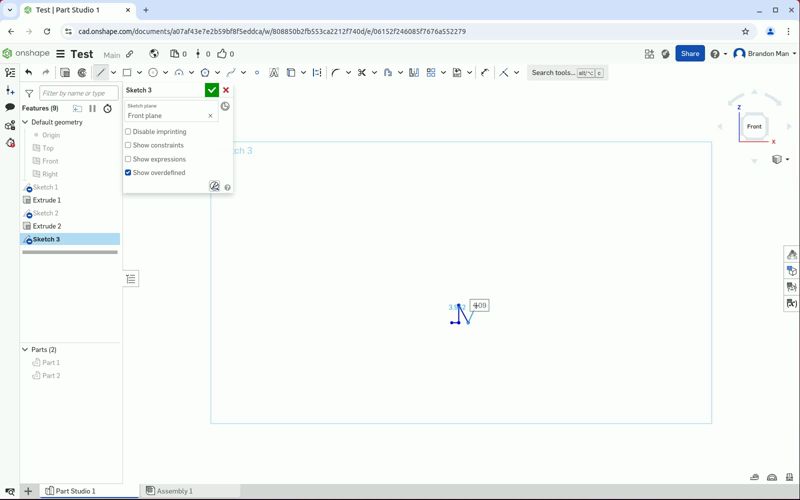
key_down(shift)
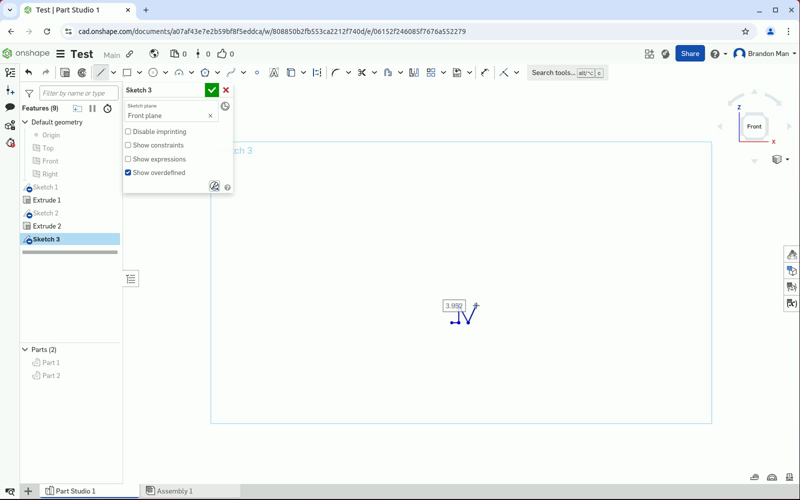
mouse_move(506, 305)
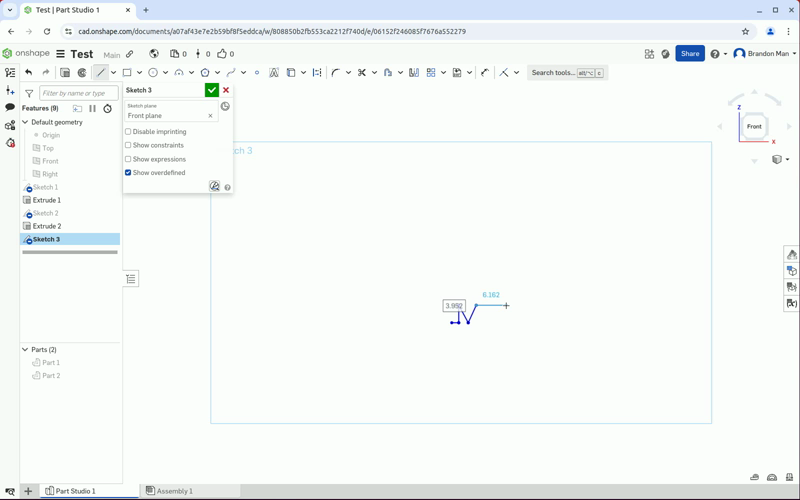
mouse_move(476, 322)
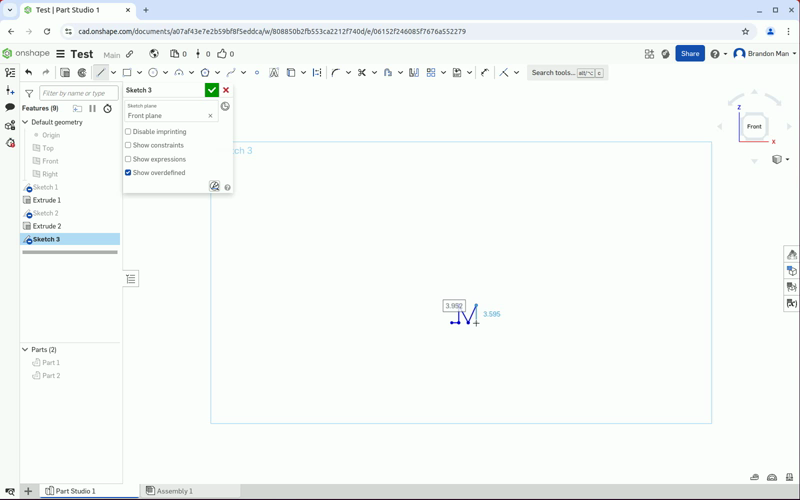
click(476, 322)
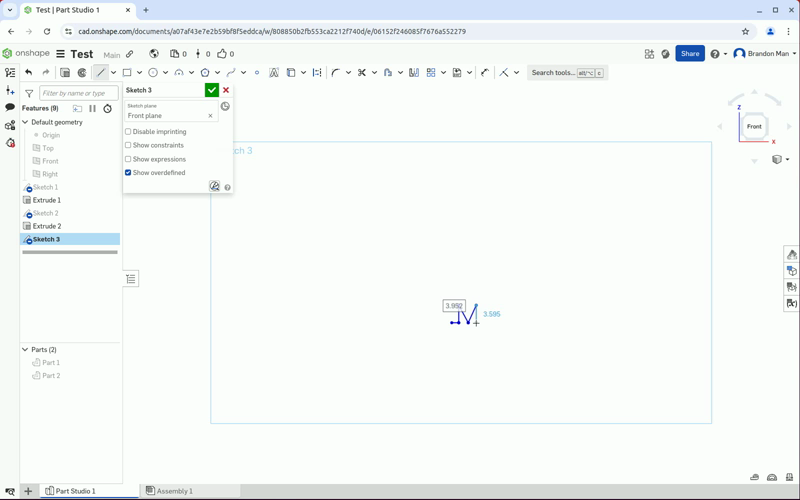
key_up(shift)
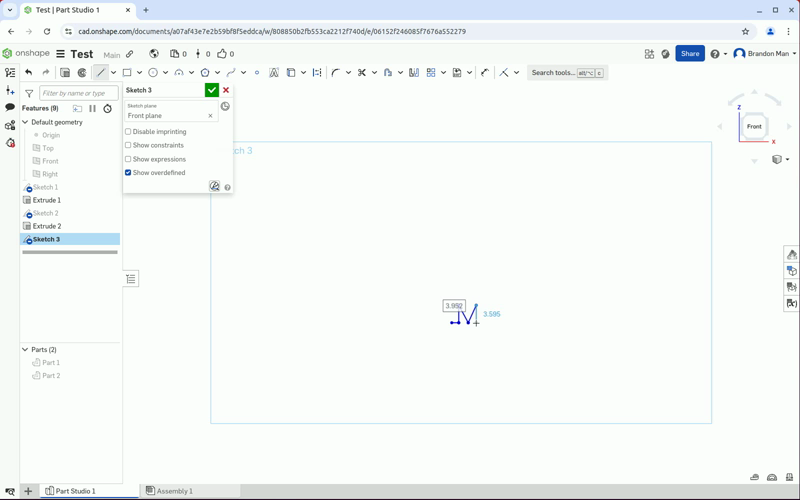
key_down(shift)
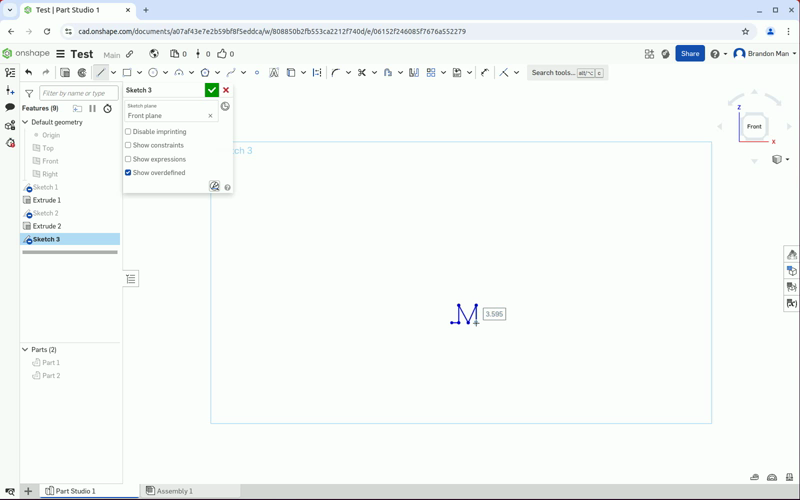
mouse_move(506, 322)
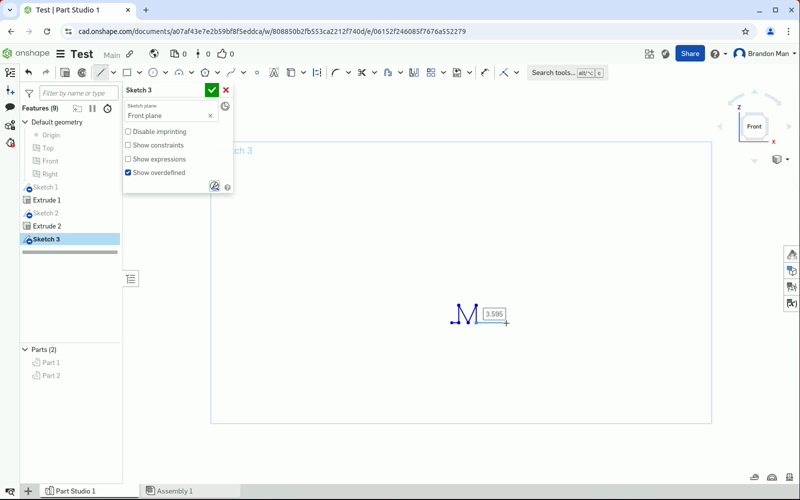
mouse_move(482, 322)
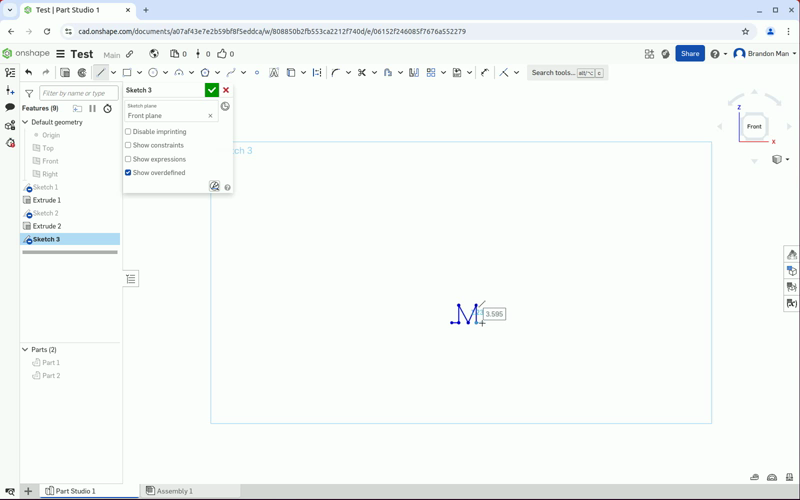
scroll(6)
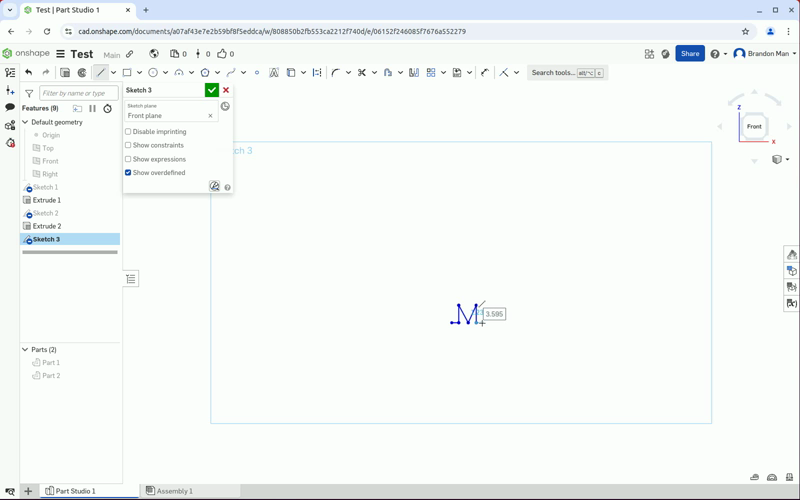
scroll(6)
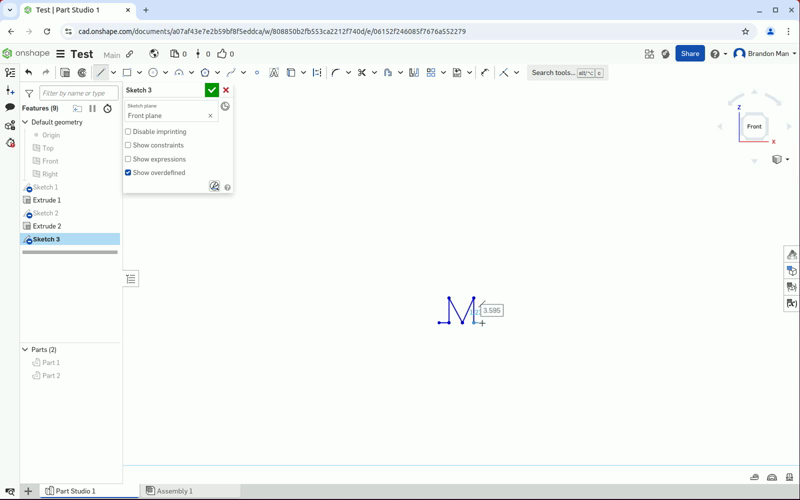
scroll(6)
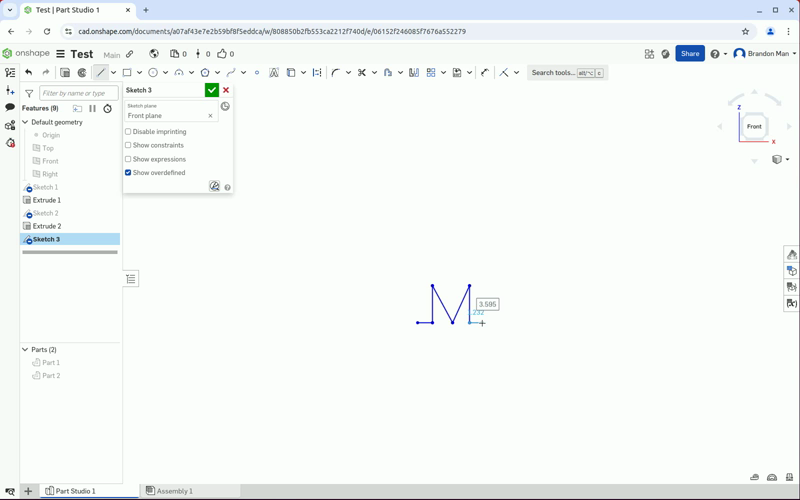
scroll(6)
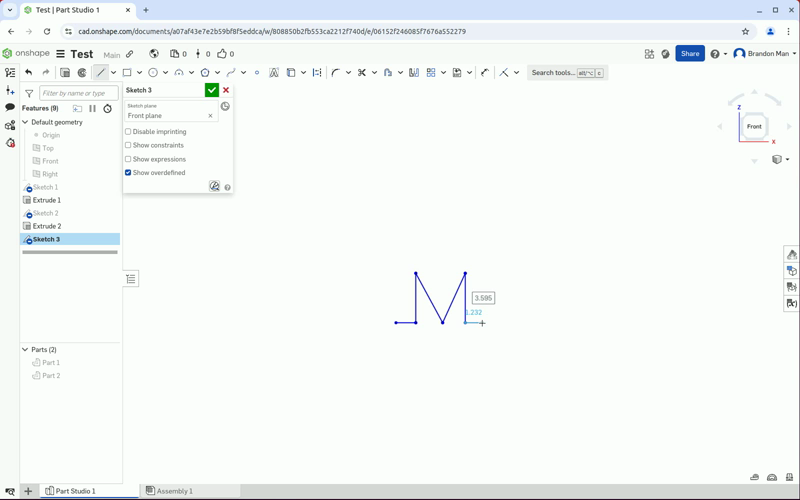
scroll(6)
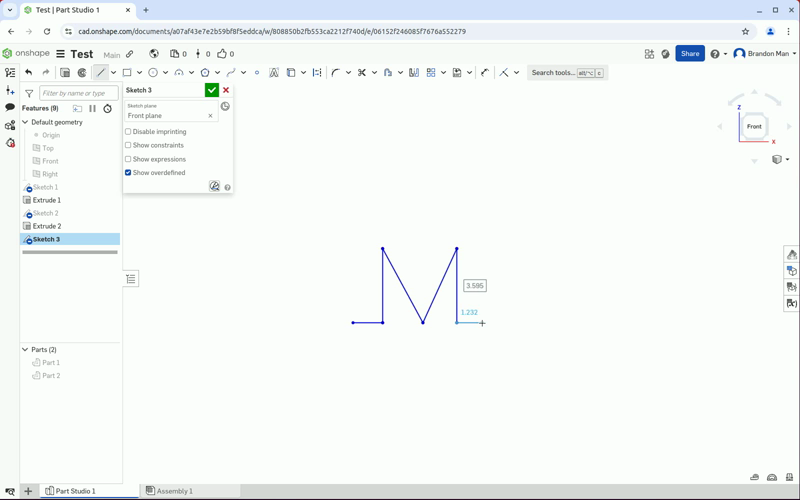
scroll(6)
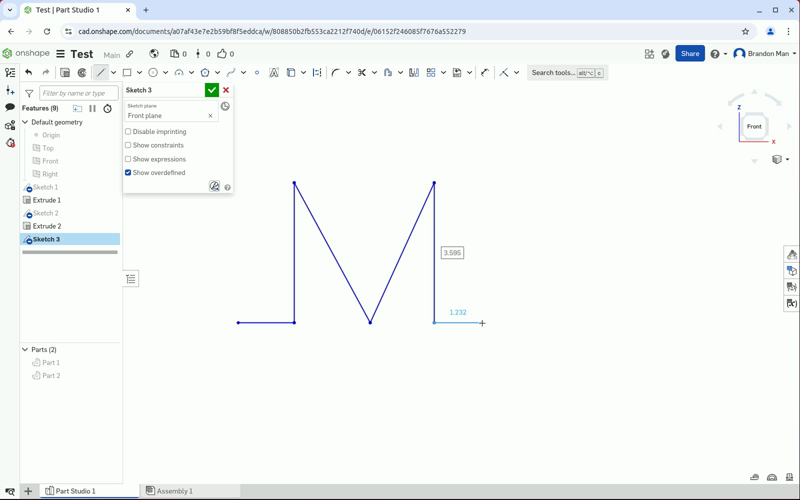
scroll(6)
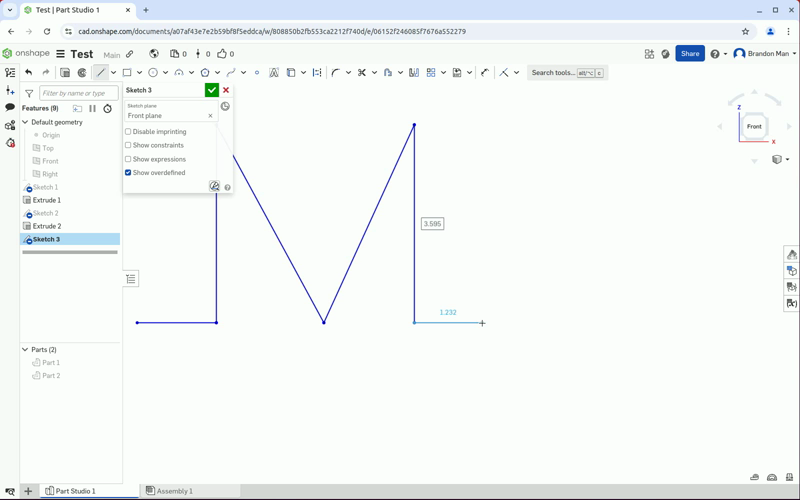
click(482, 322)
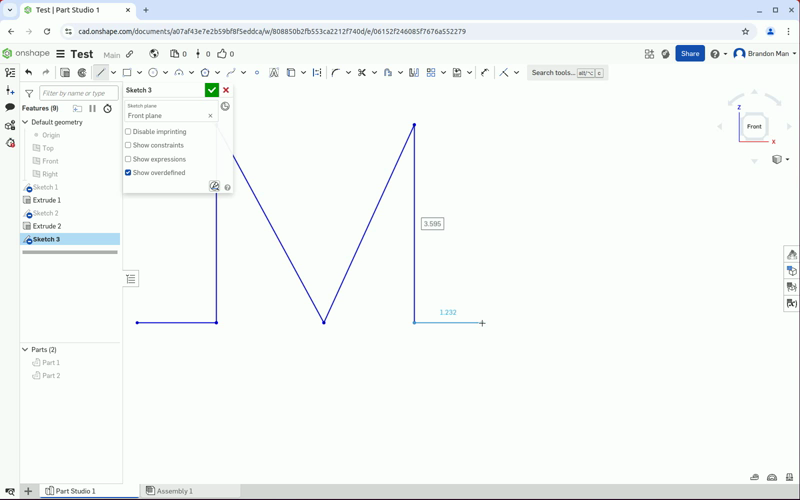
scroll(-6)
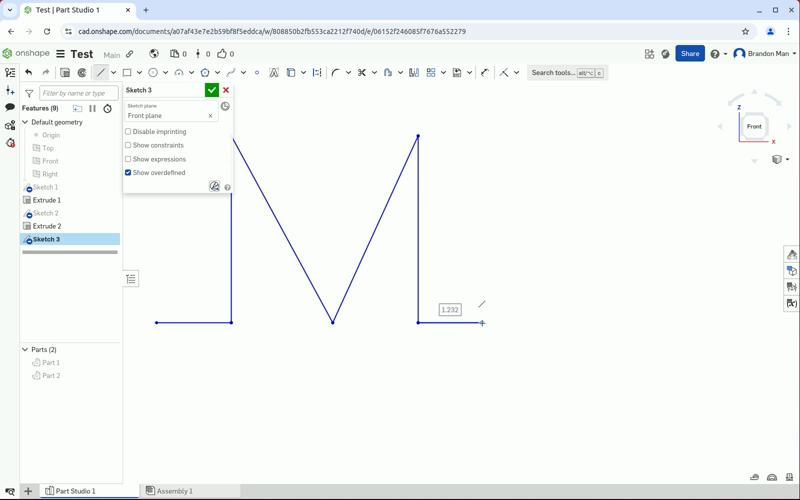
scroll(-6)
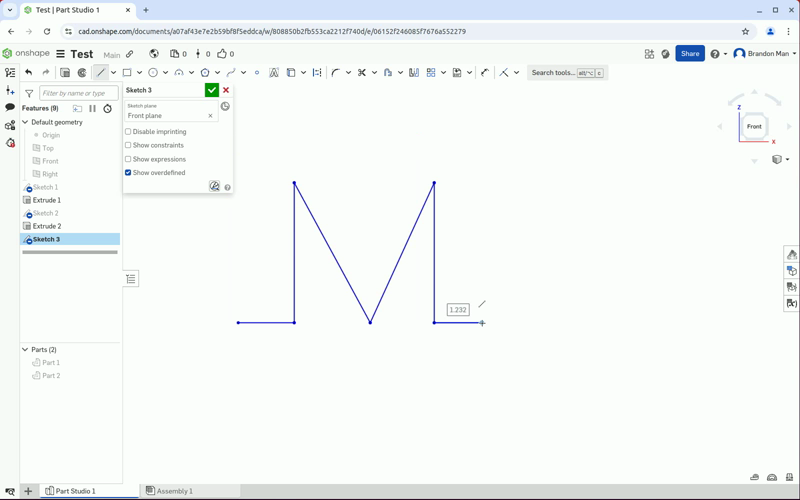
scroll(-6)
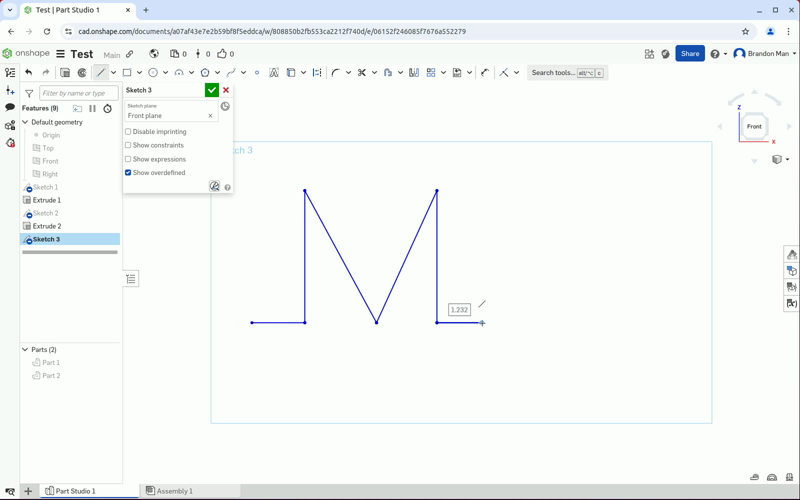
scroll(-6)
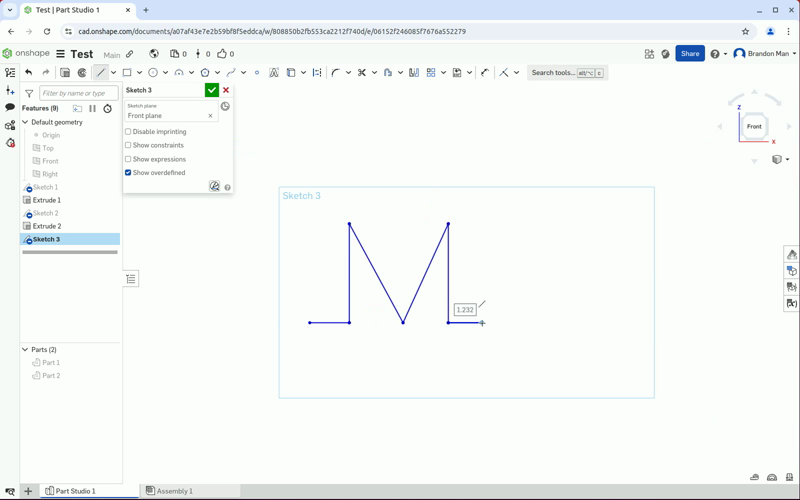
scroll(-6)
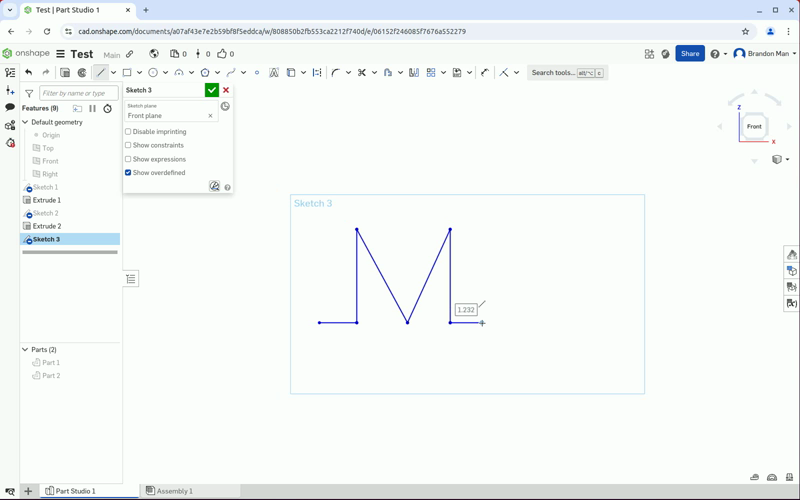
scroll(-6)
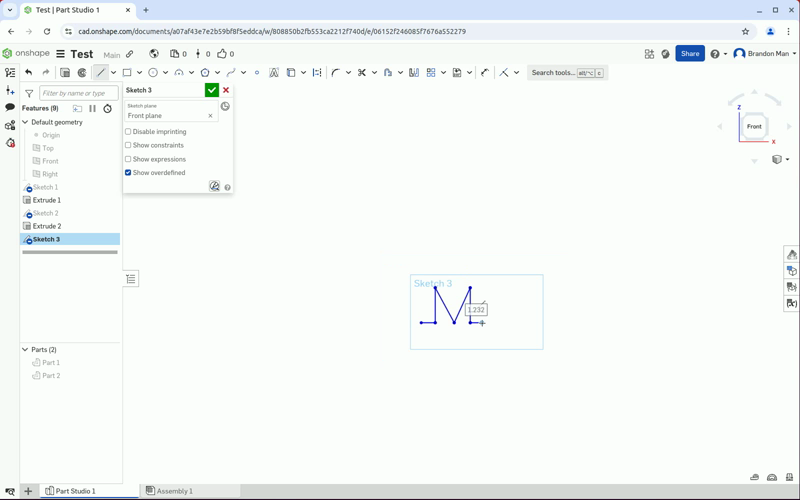
scroll(-6)
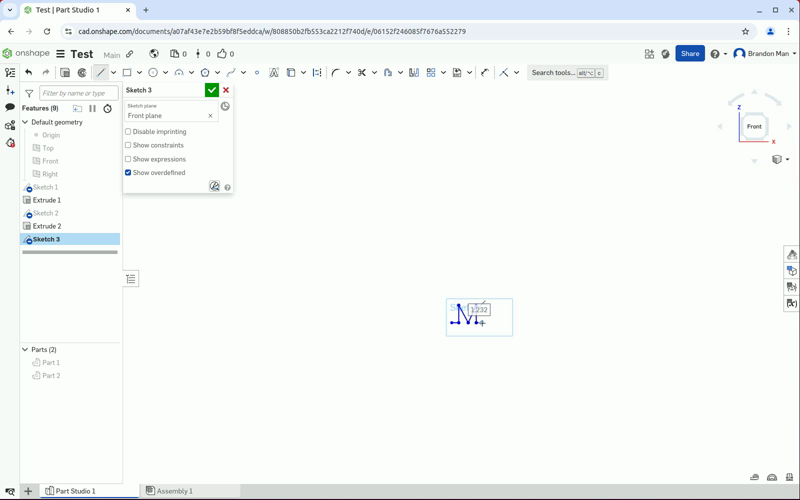
key_up(shift)
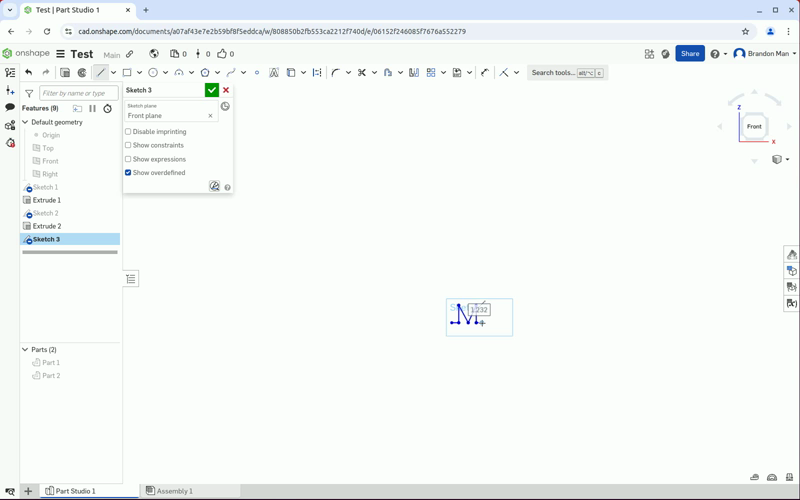
key_down(shift)
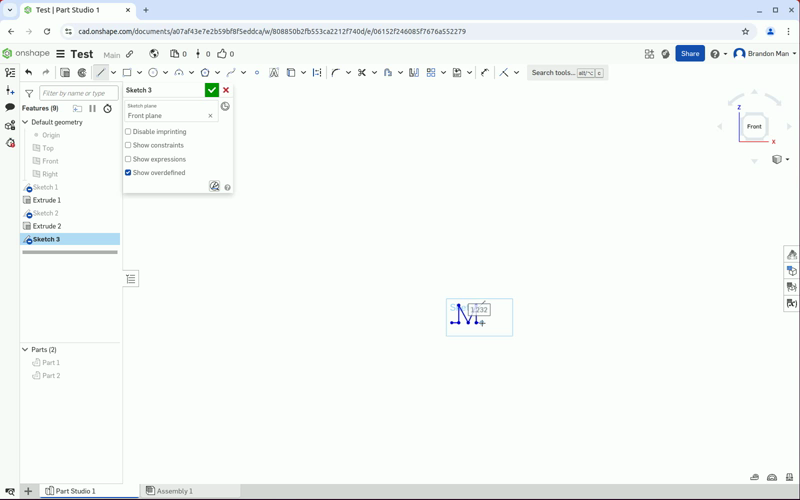
mouse_move(512, 322)
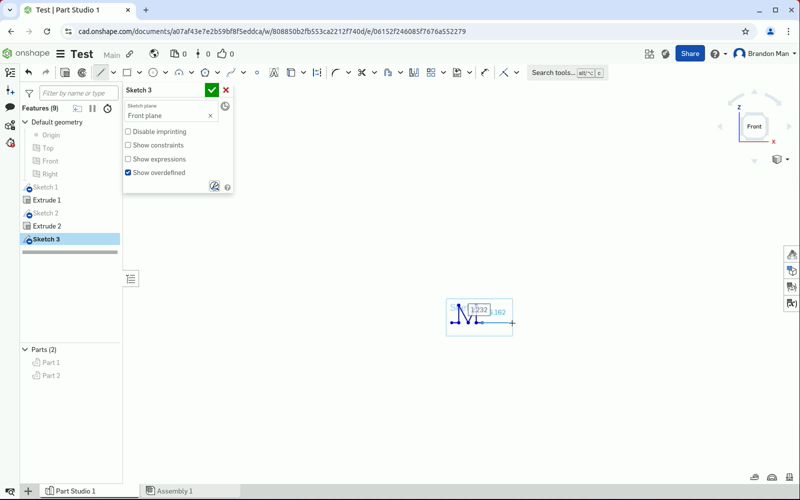
mouse_move(482, 290)
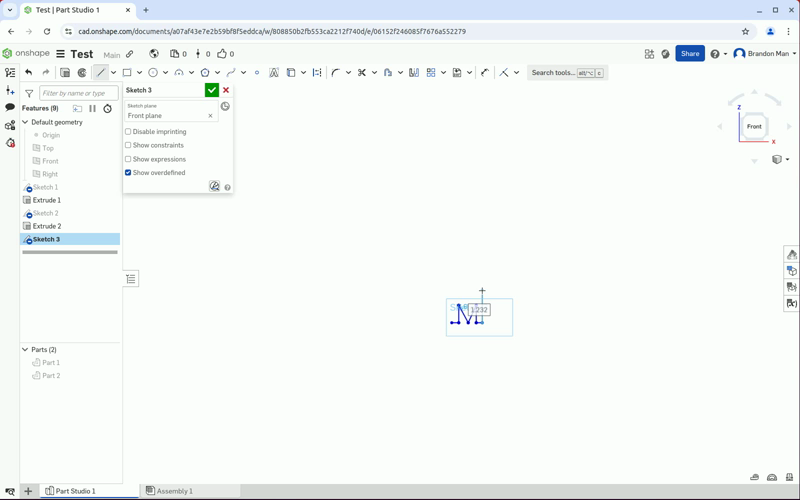
click(482, 290)
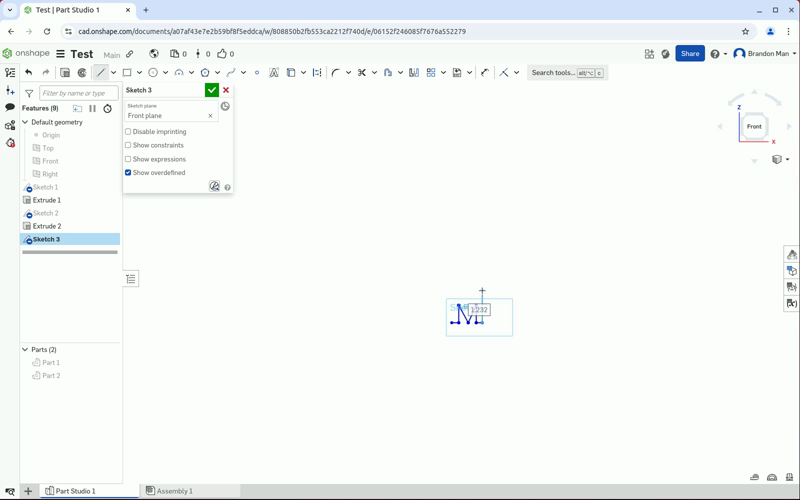
key_up(shift)
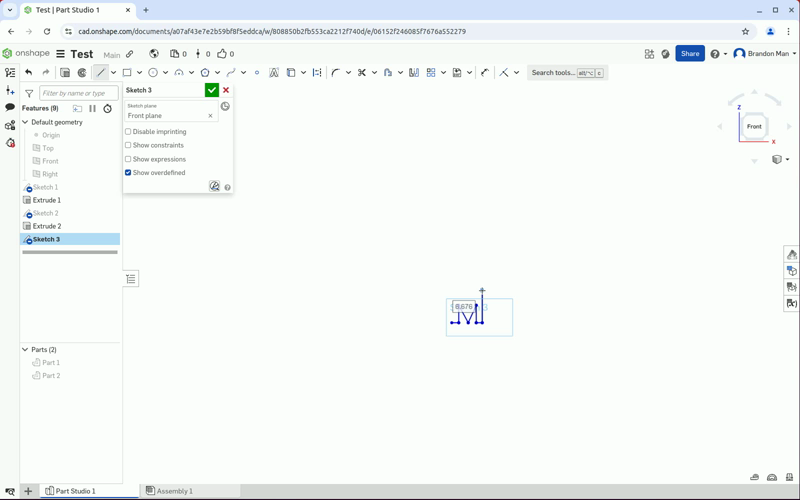
key_down(shift)
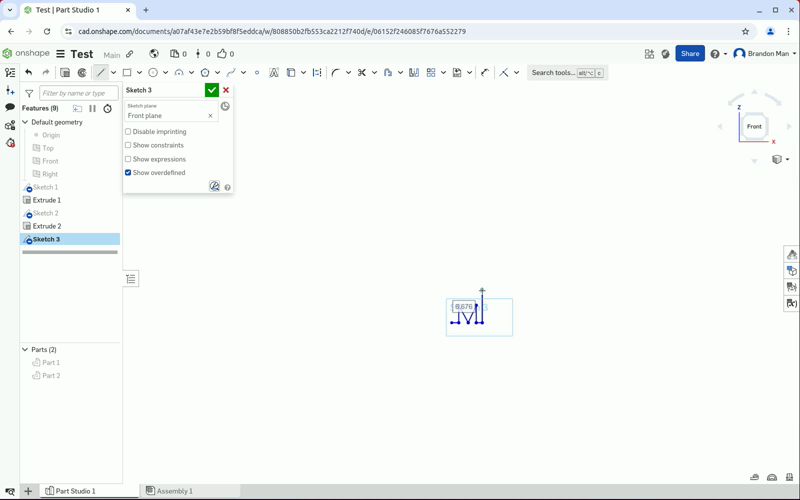
mouse_move(512, 290)
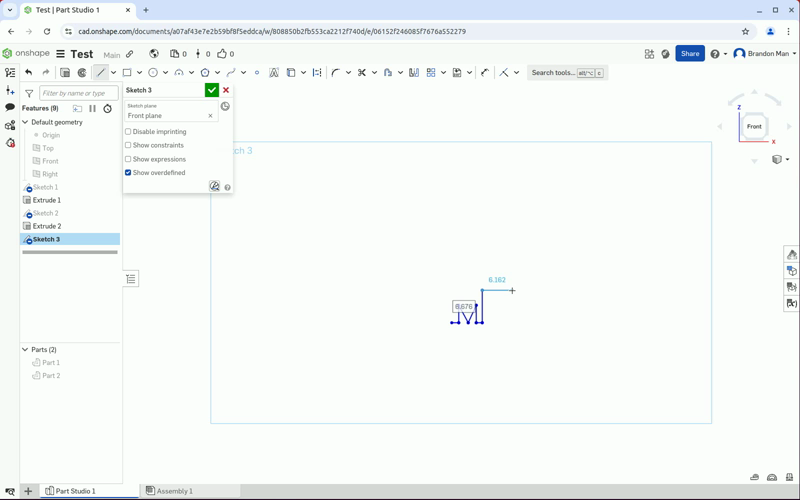
mouse_move(476, 290)
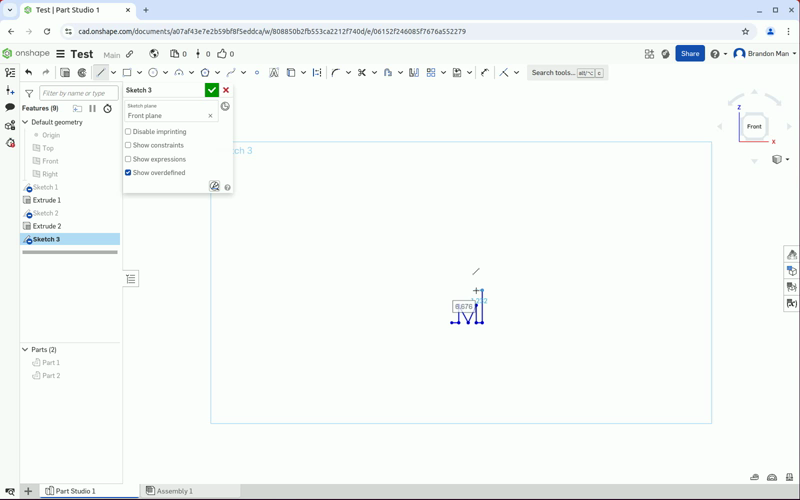
scroll(6)
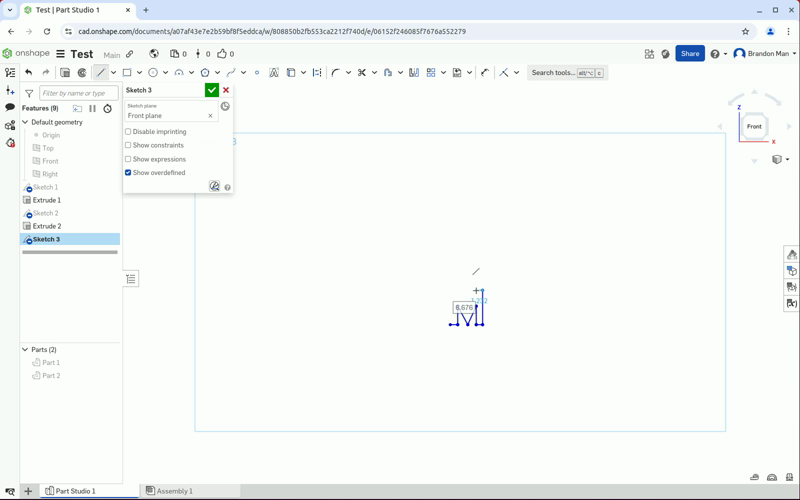
scroll(6)
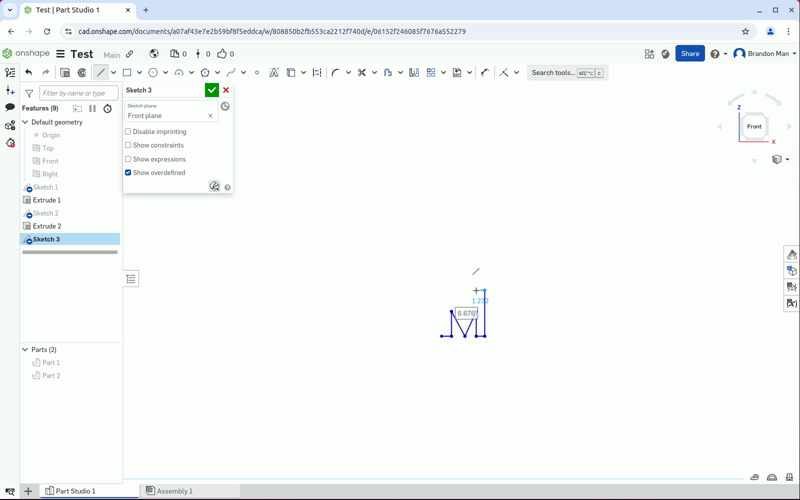
scroll(6)
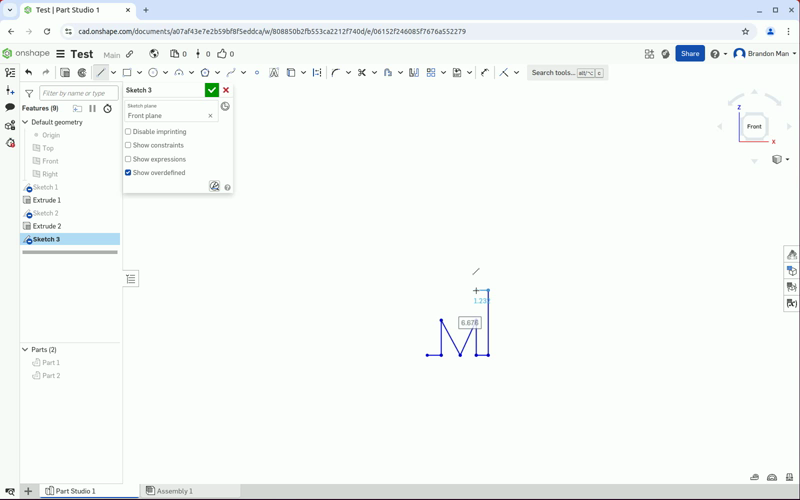
scroll(6)
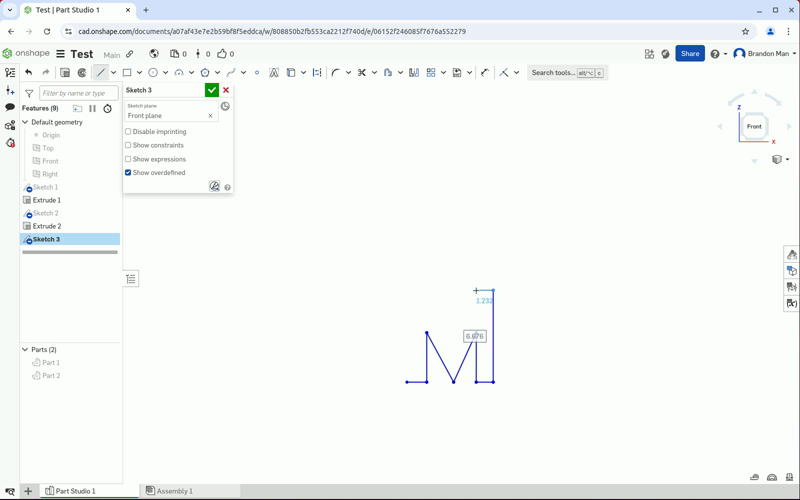
scroll(6)
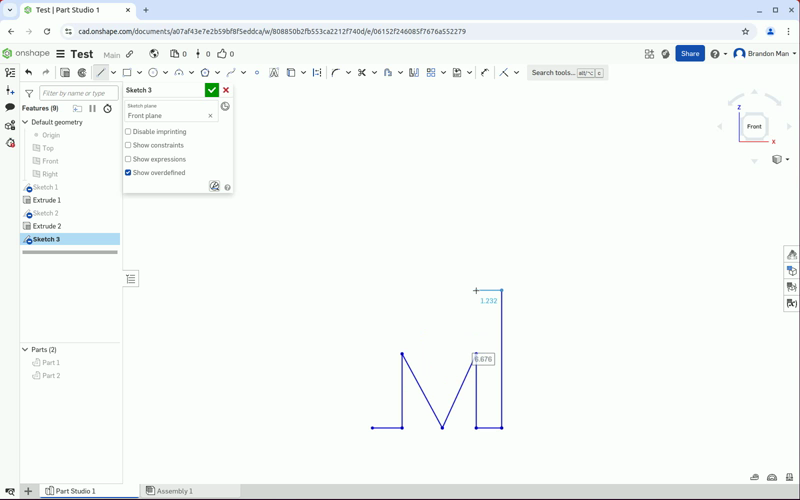
scroll(6)
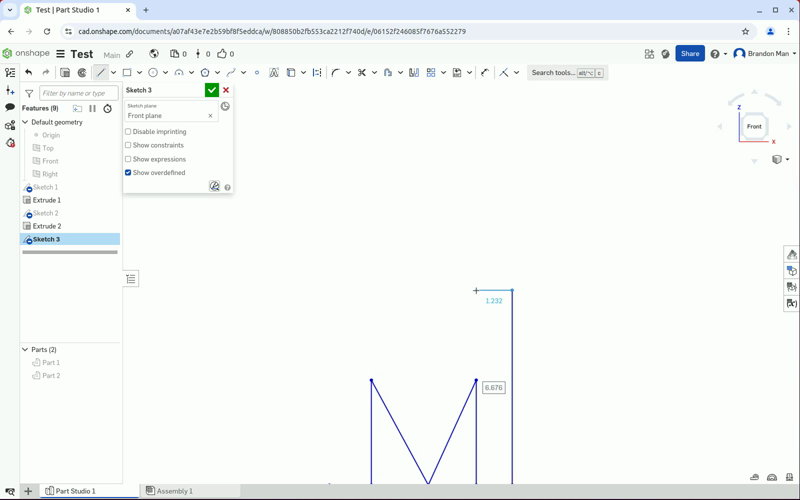
scroll(6)
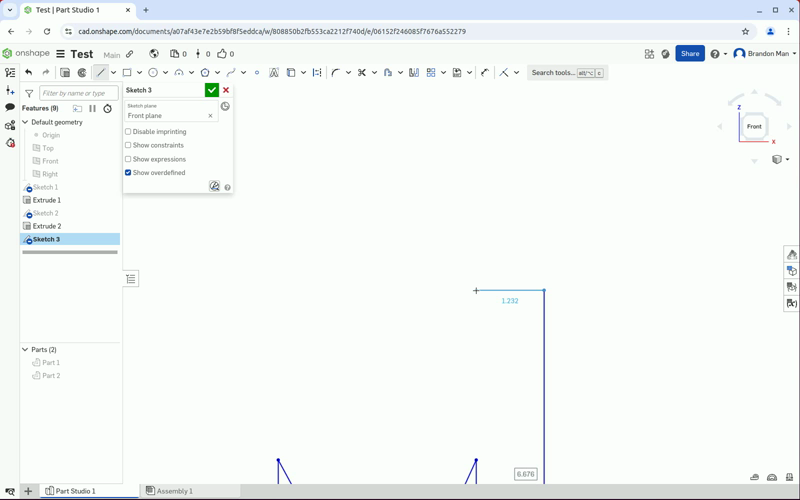
click(476, 290)
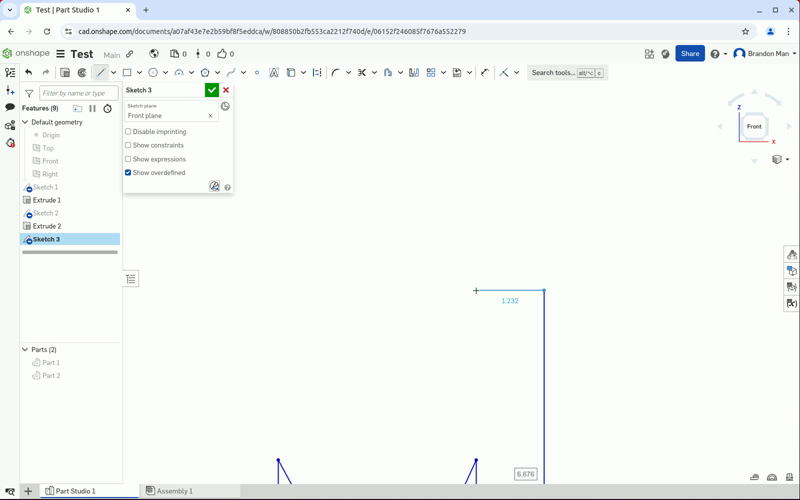
scroll(-6)
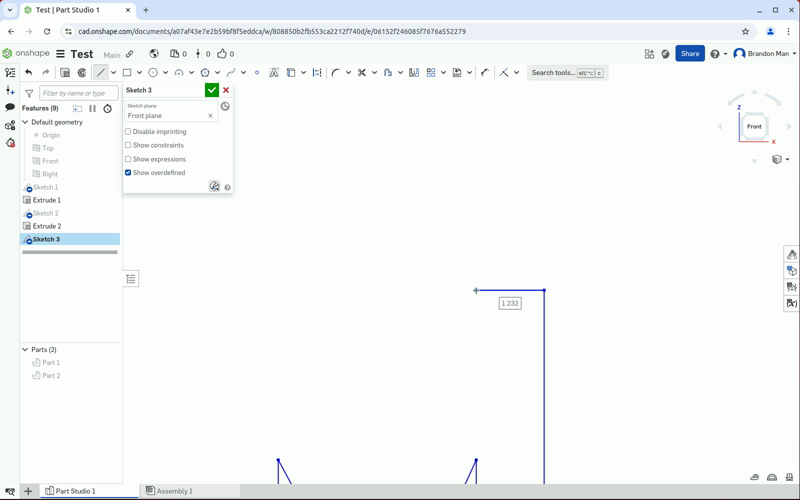
scroll(-6)
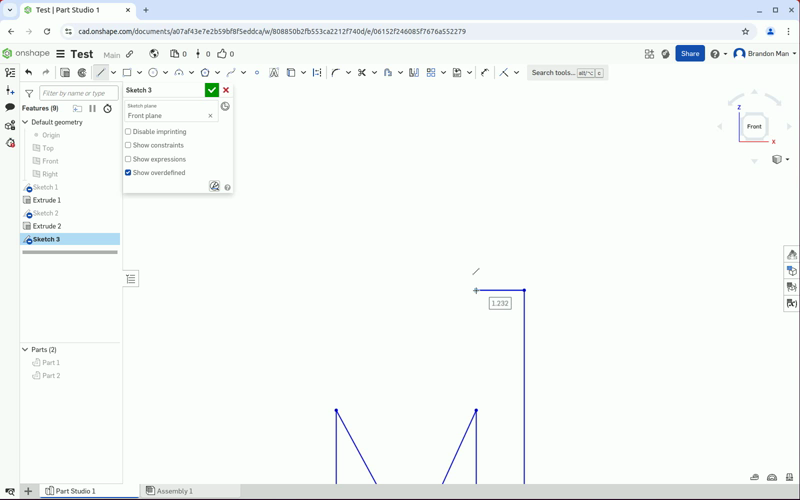
scroll(-6)
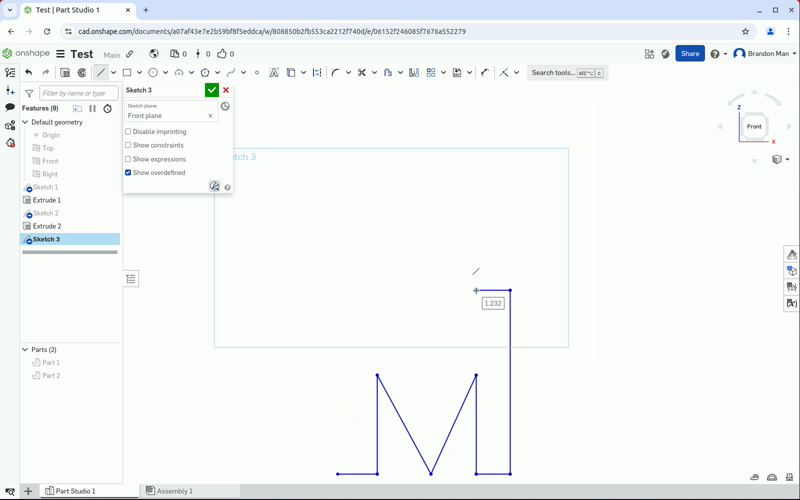
scroll(-6)
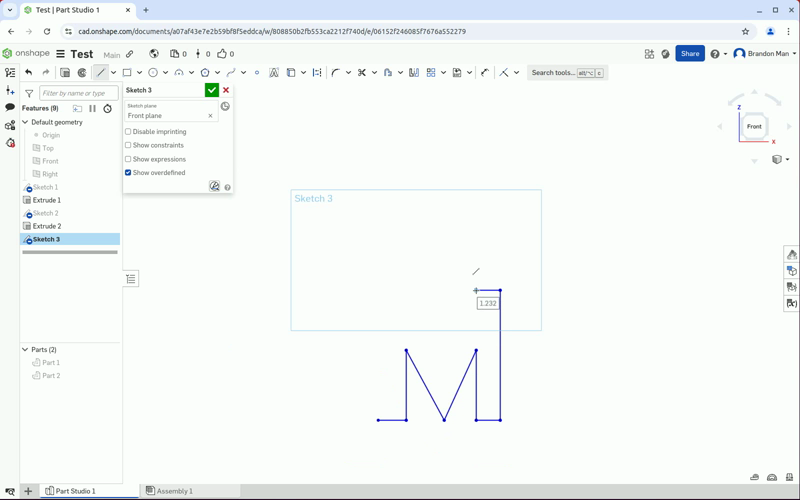
scroll(-6)
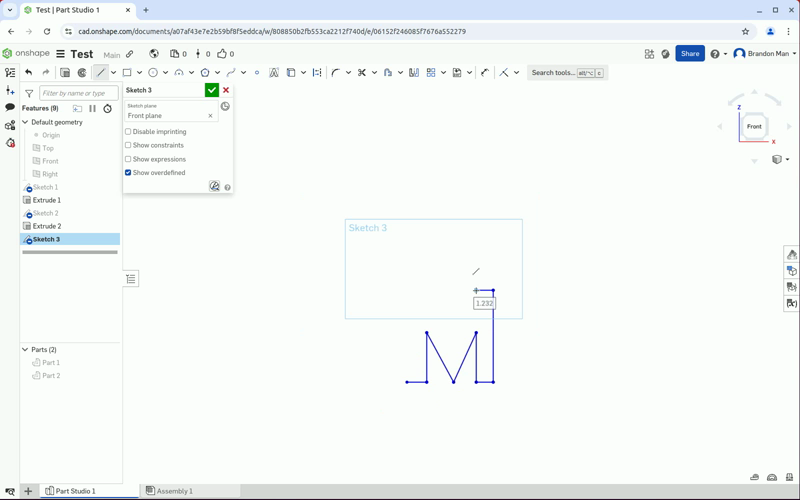
scroll(-6)
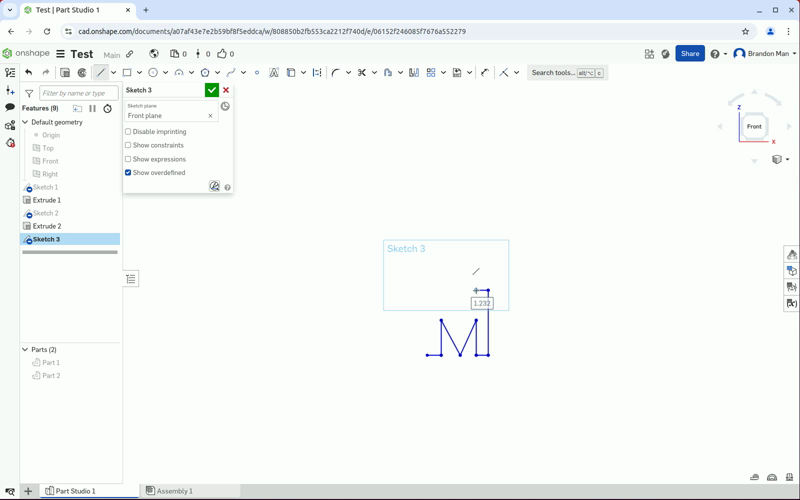
scroll(-6)
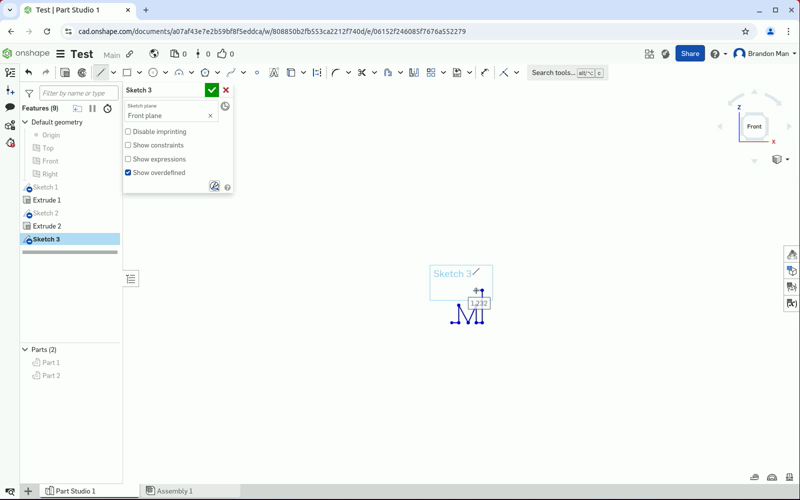
key_up(shift)
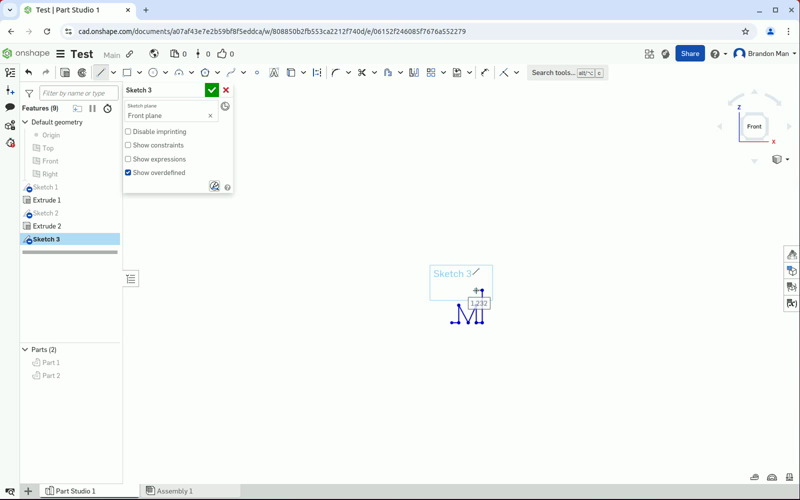
key_down(shift)
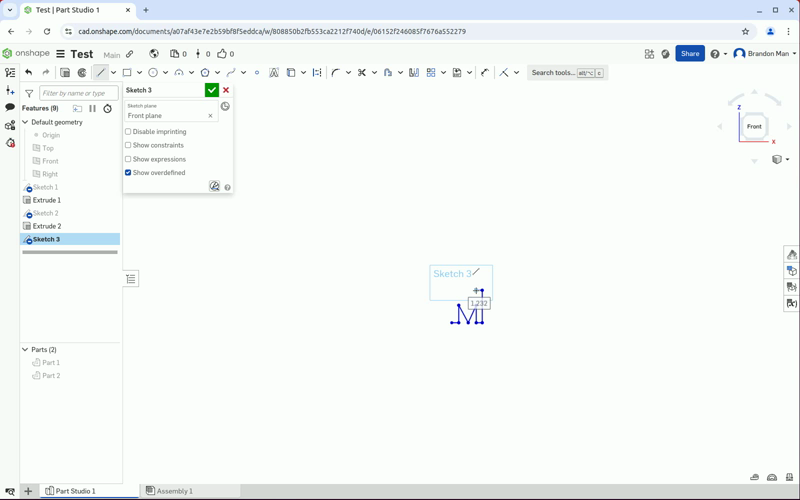
mouse_move(506, 290)
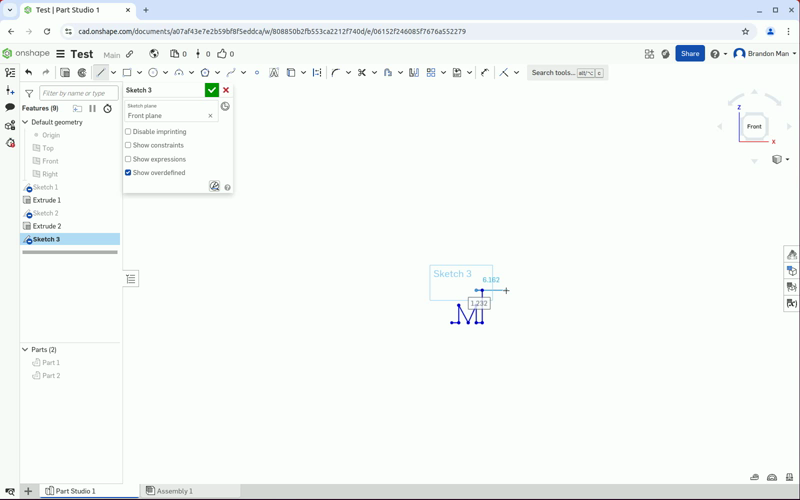
mouse_move(468, 310)
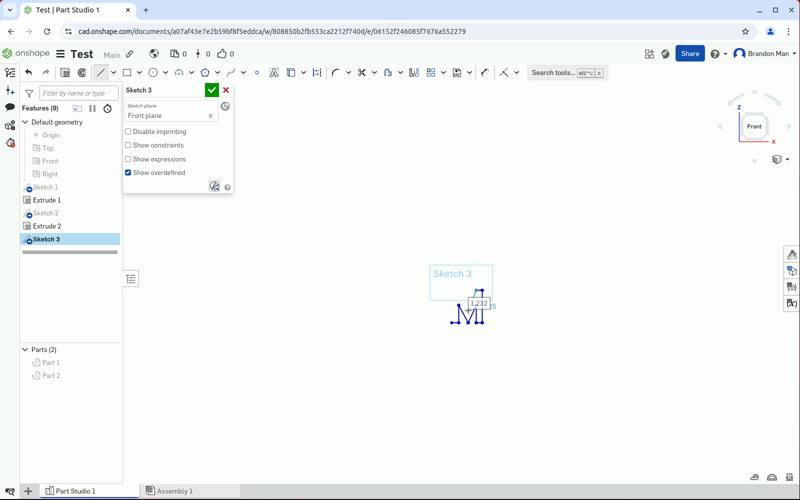
click(468, 310)
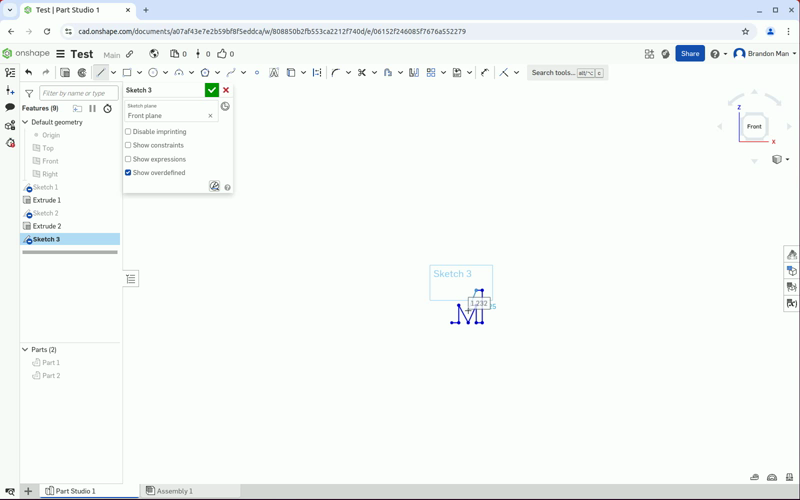
key_up(shift)
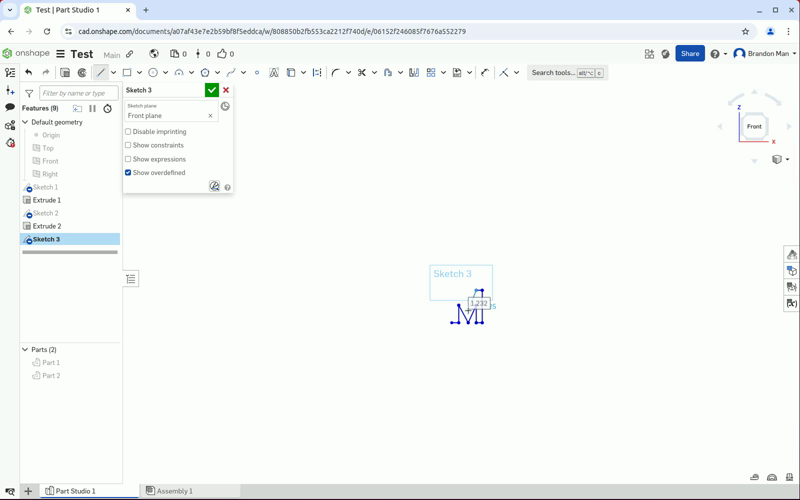
key_down(shift)
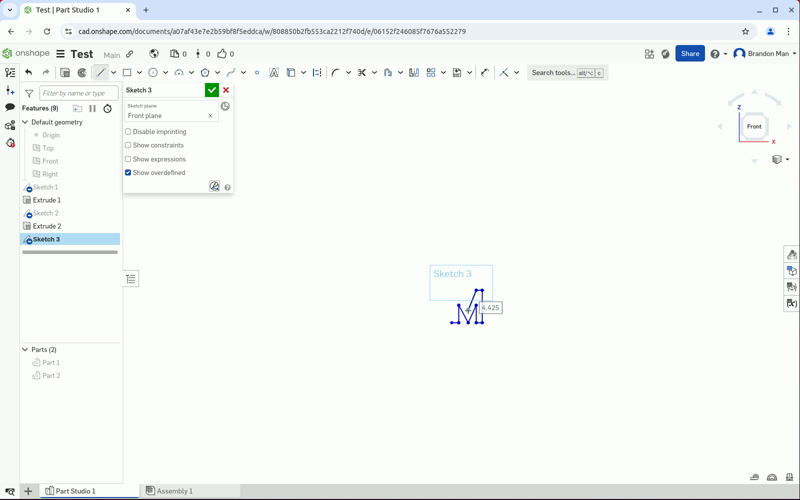
mouse_move(498, 310)
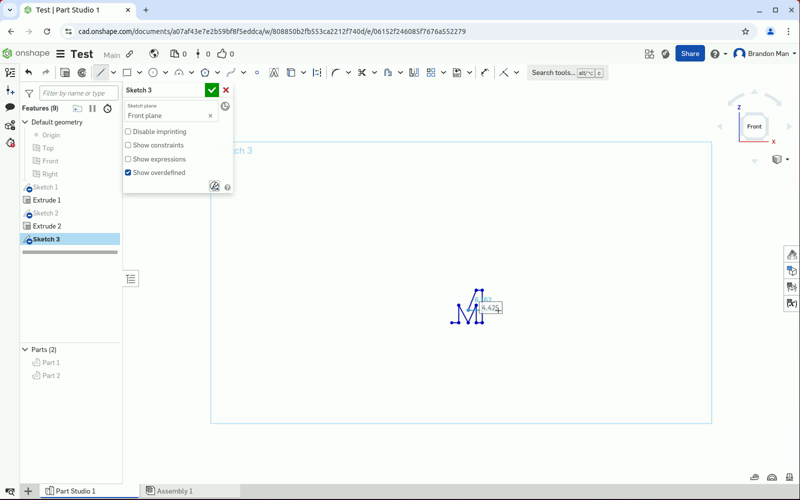
mouse_move(457, 290)
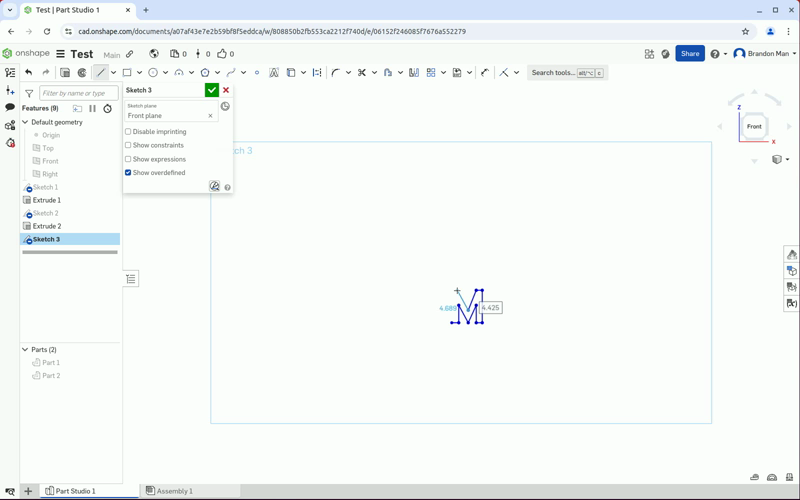
click(457, 290)
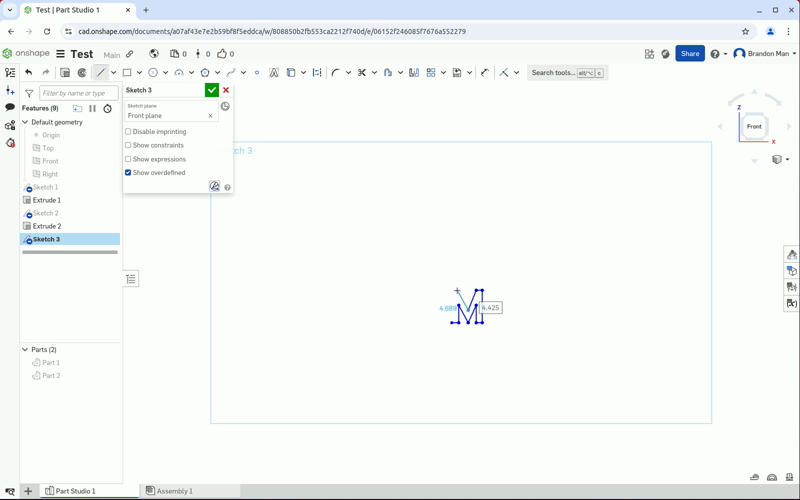
key_up(shift)
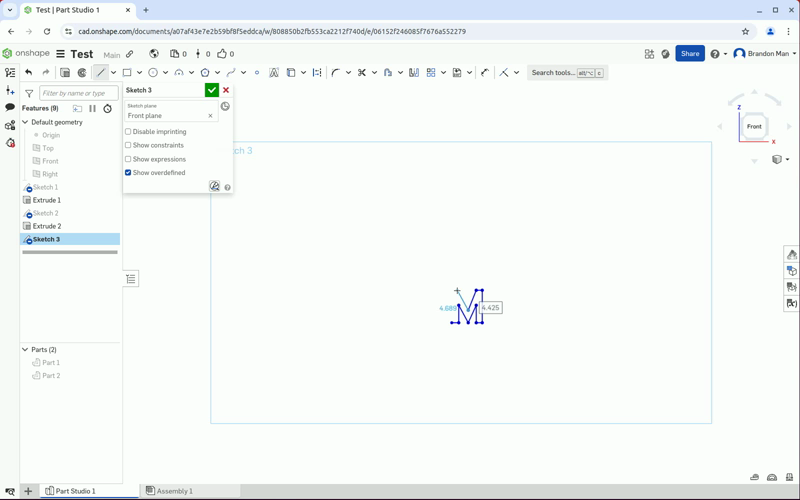
key_down(shift)
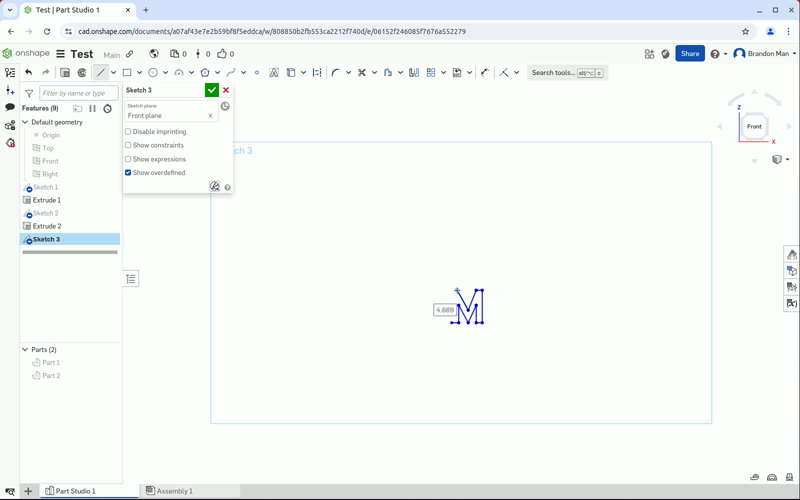
mouse_move(487, 290)
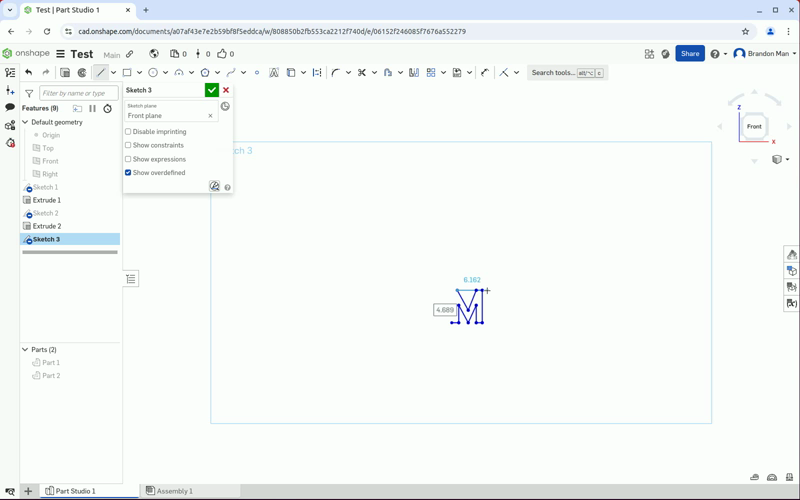
mouse_move(451, 290)
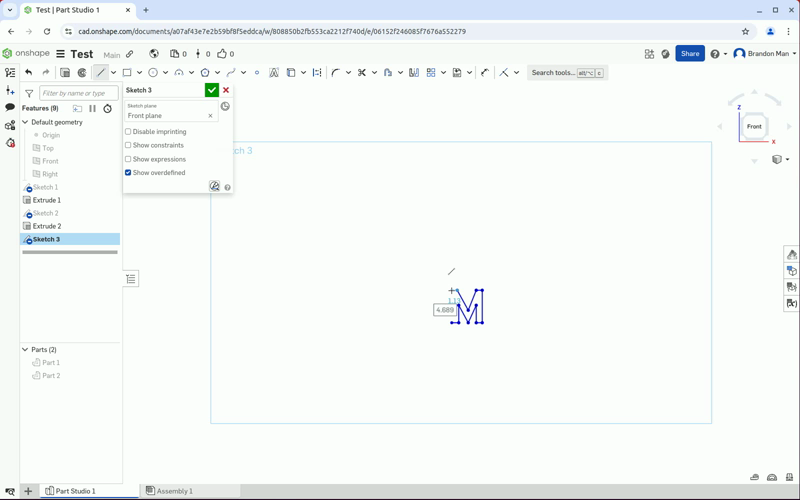
scroll(6)
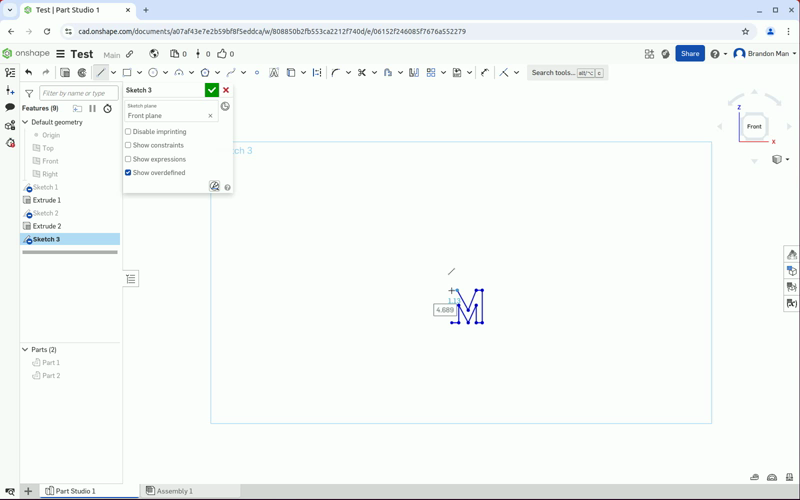
scroll(6)
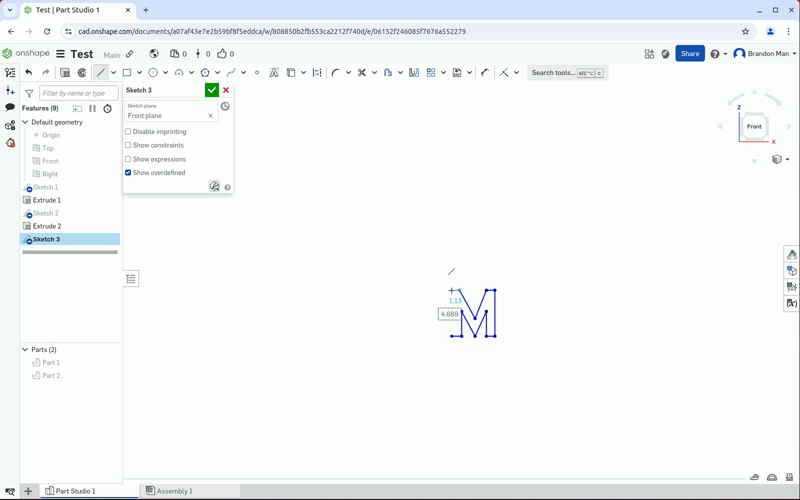
scroll(6)
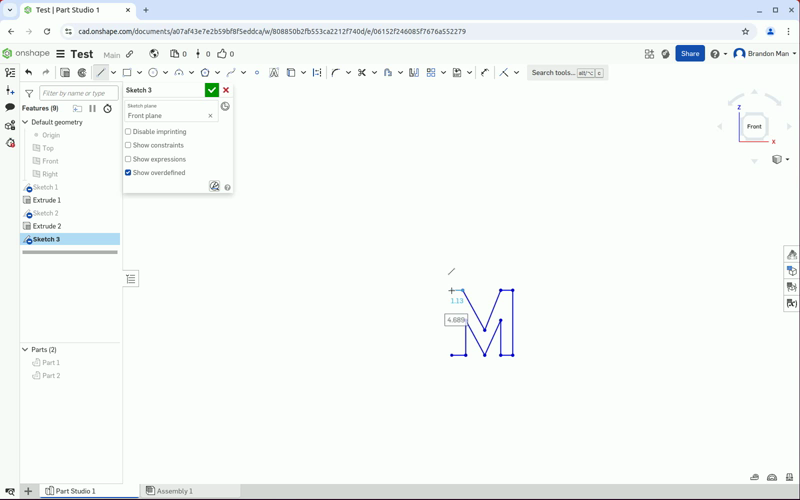
scroll(6)
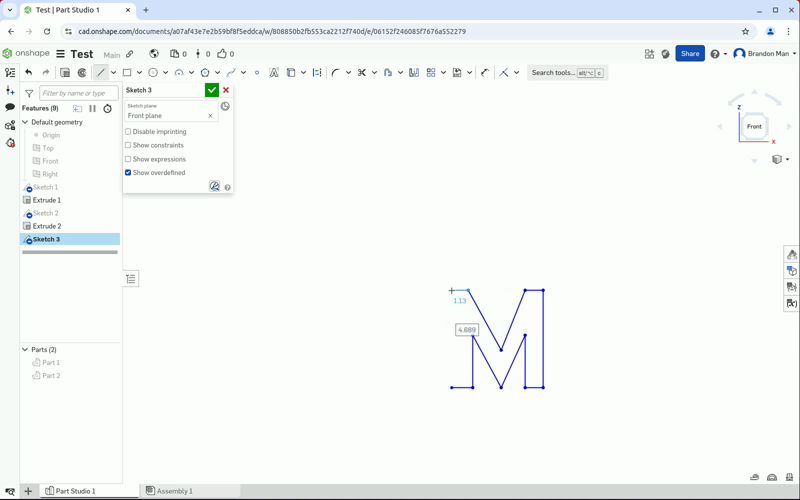
scroll(6)
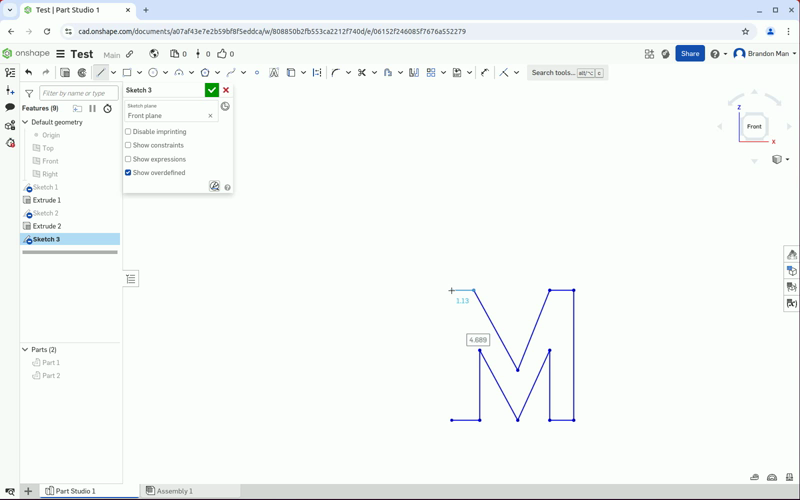
scroll(6)
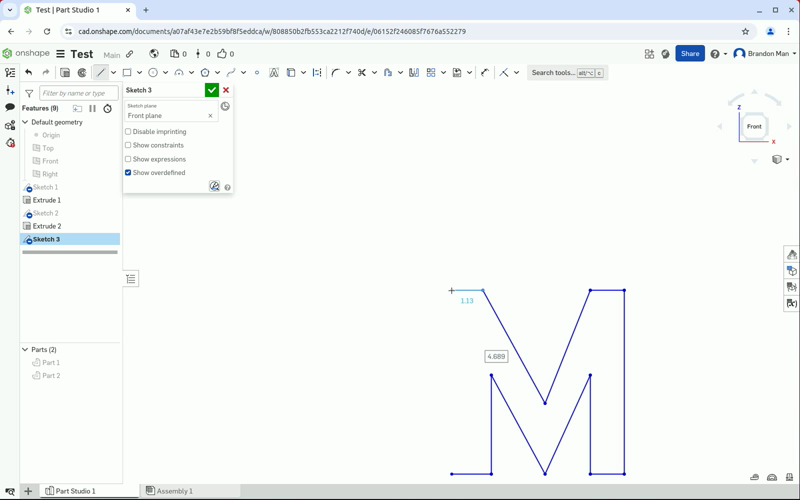
scroll(6)
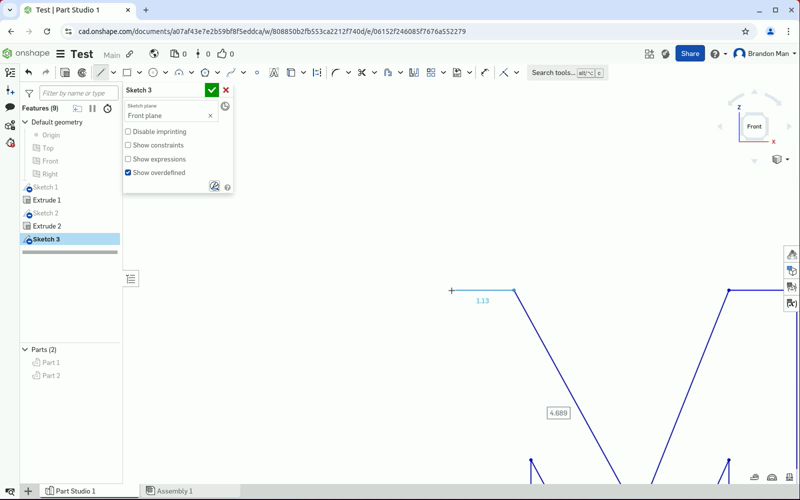
click(451, 290)
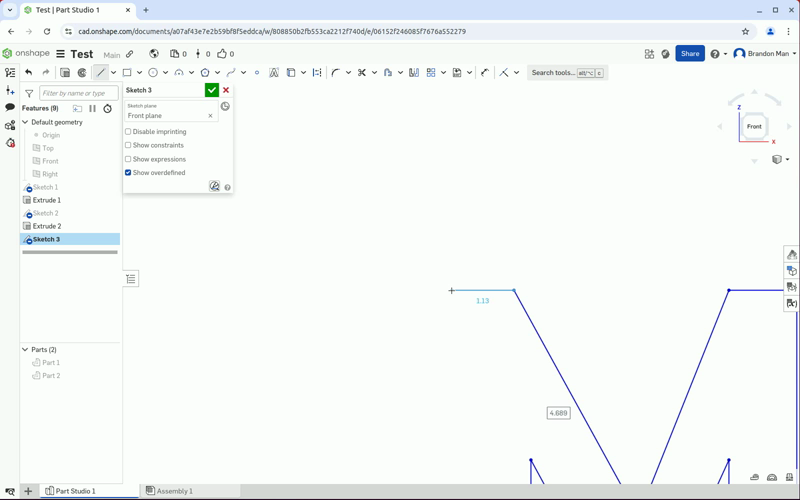
scroll(-6)
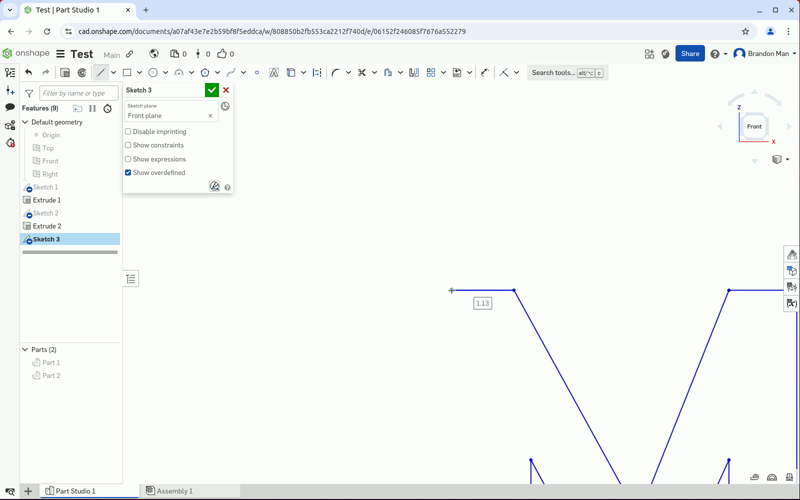
scroll(-6)
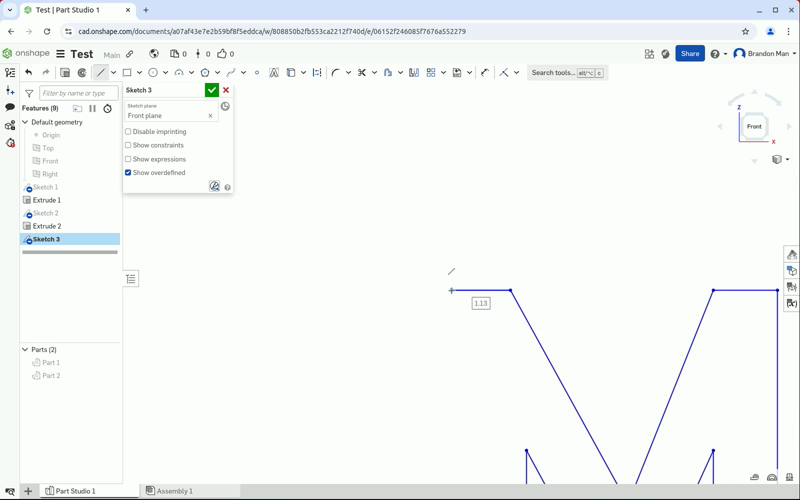
scroll(-6)
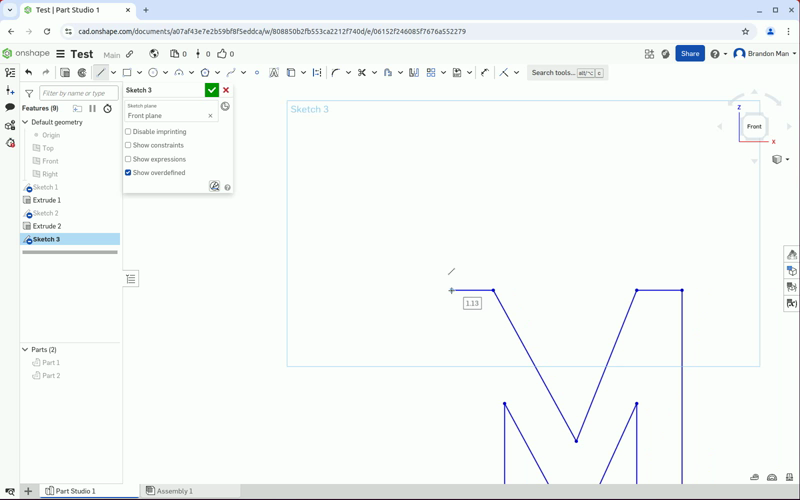
scroll(-6)
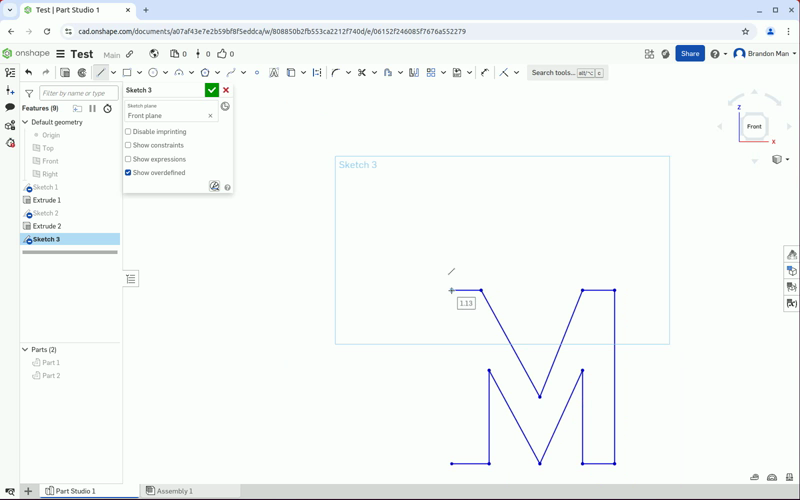
scroll(-6)
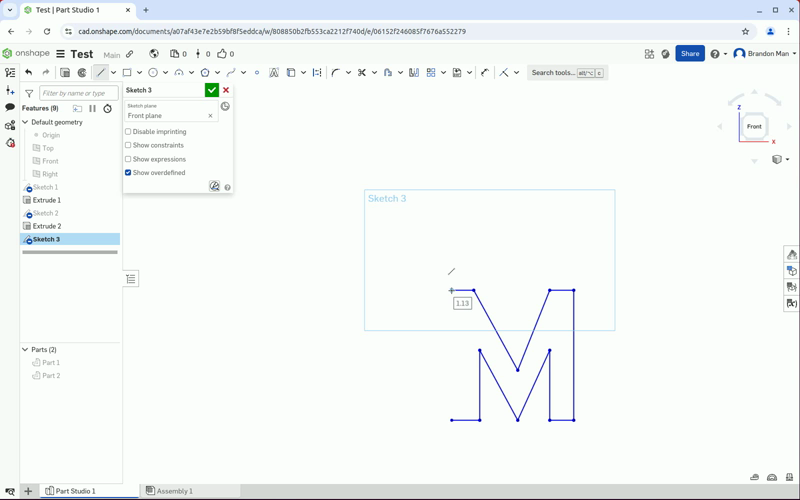
scroll(-6)
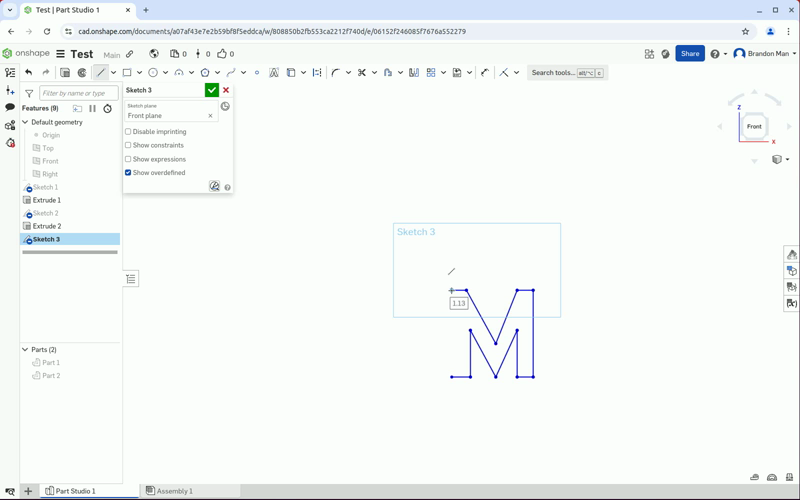
scroll(-6)
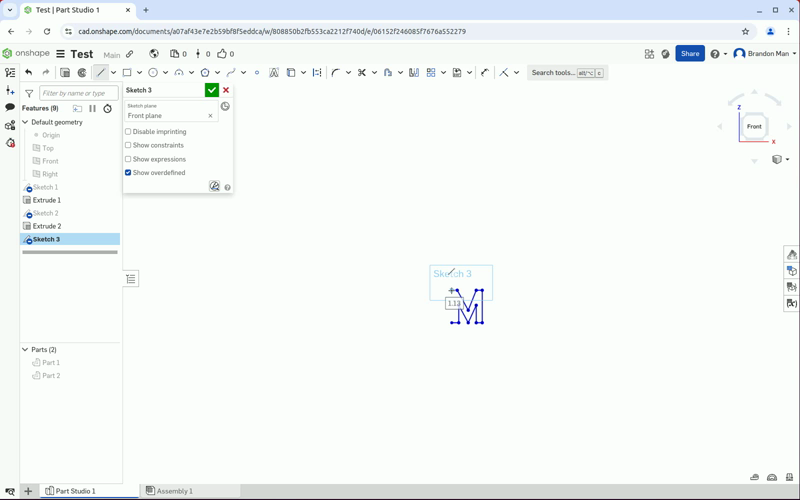
key_up(shift)
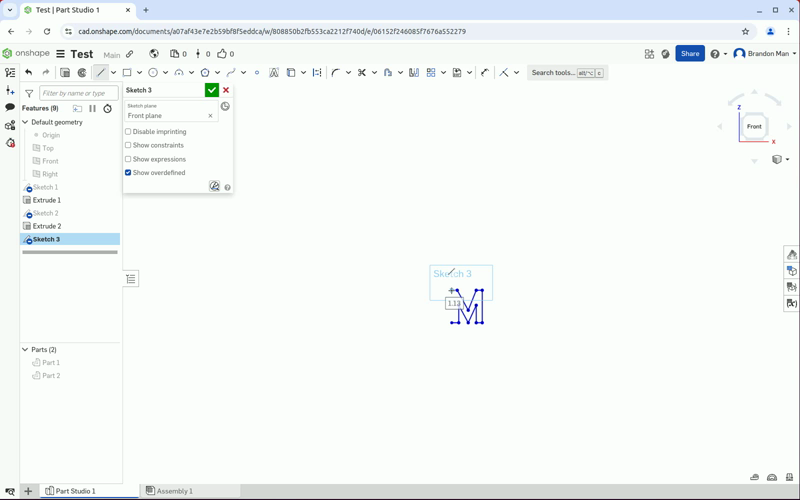
mouse_move(481, 290)
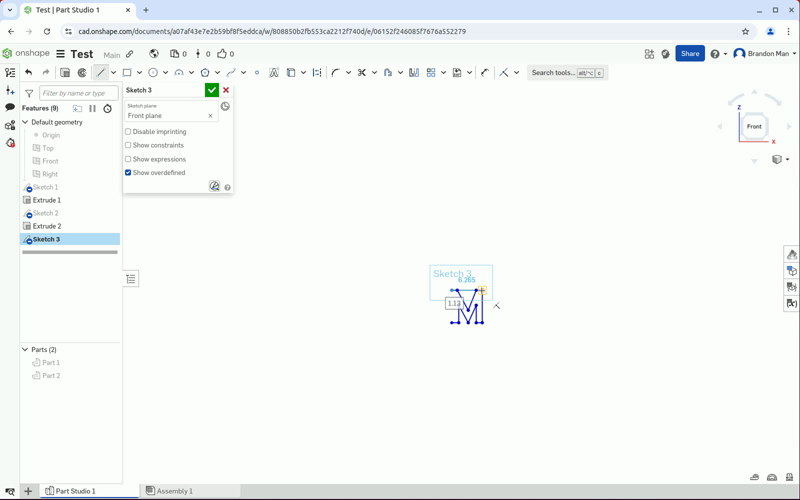
key_down(shift)
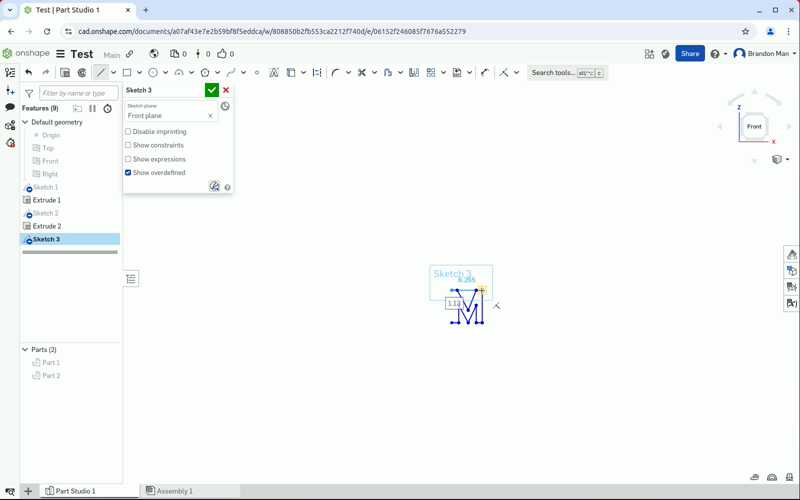
mouse_move(451, 322)
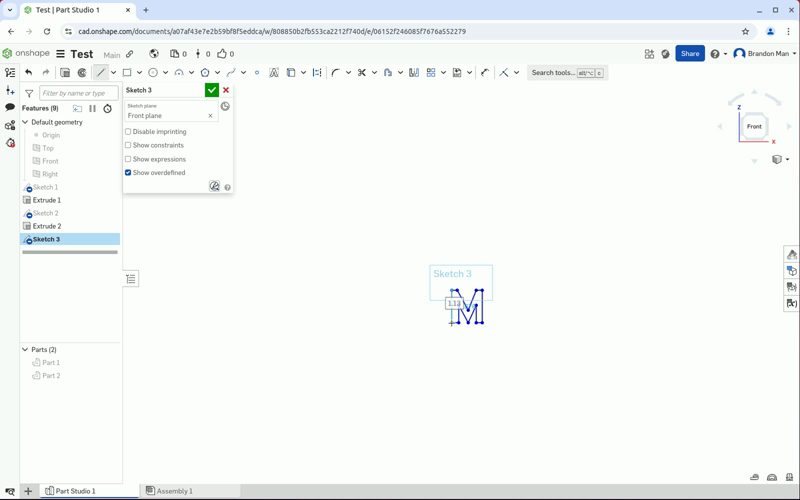
key_up(shift)
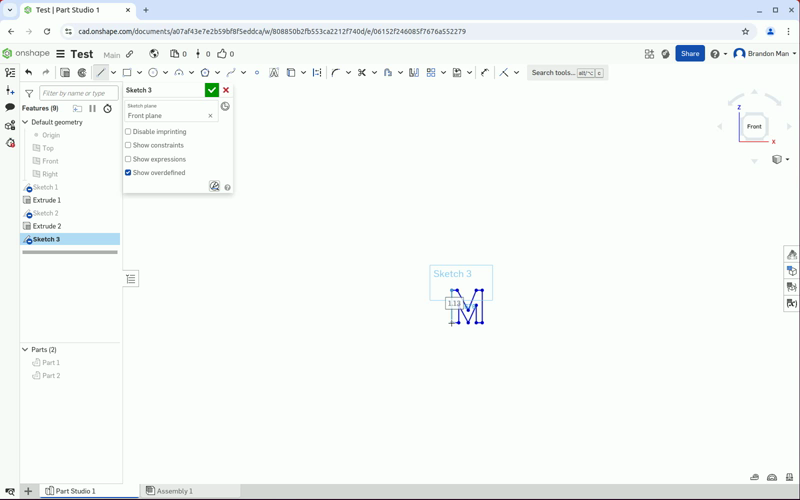
click(451, 322)
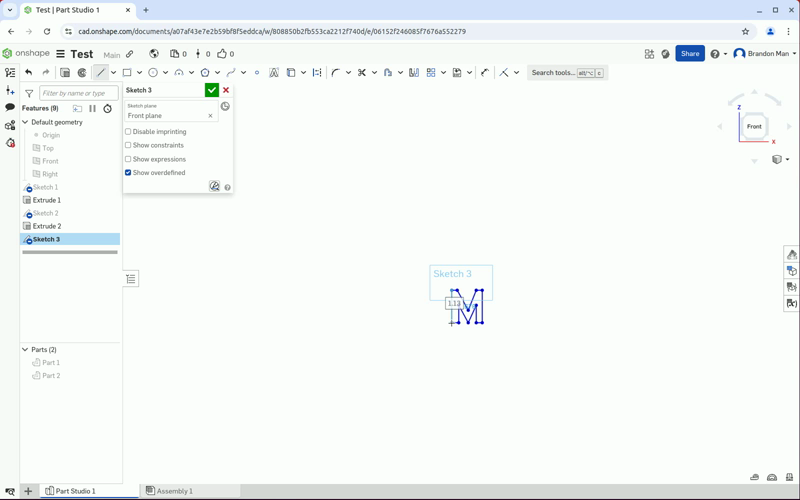
key(esc)
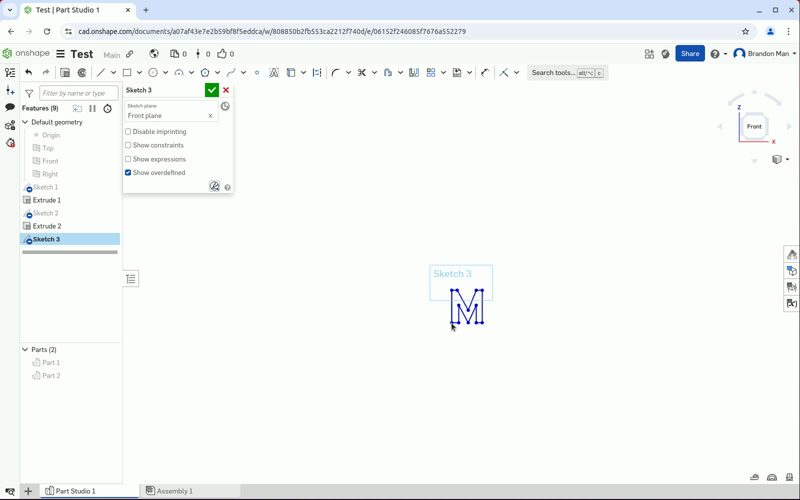
mouse_move(453, 302)
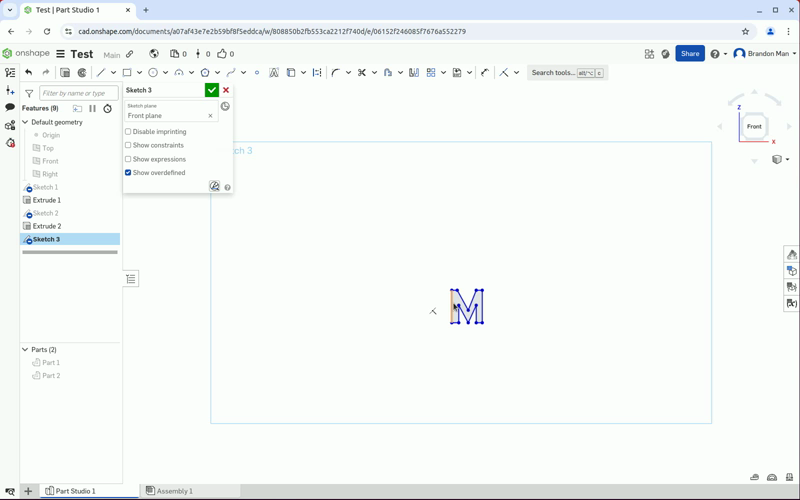
scroll(6)
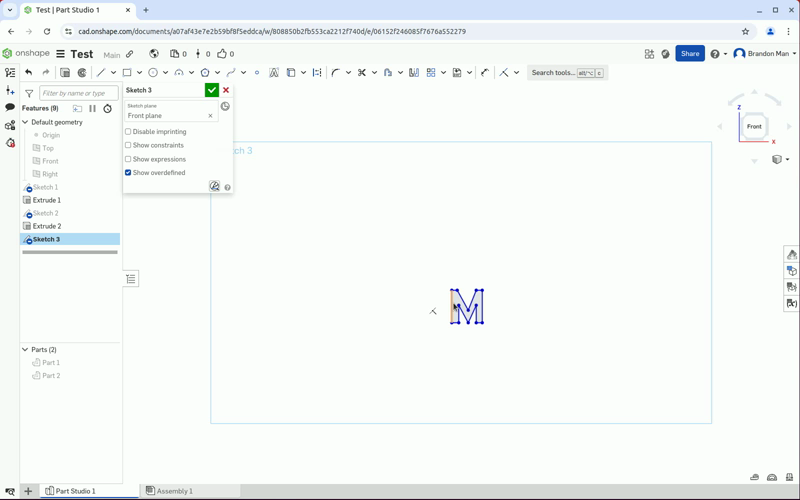
scroll(6)
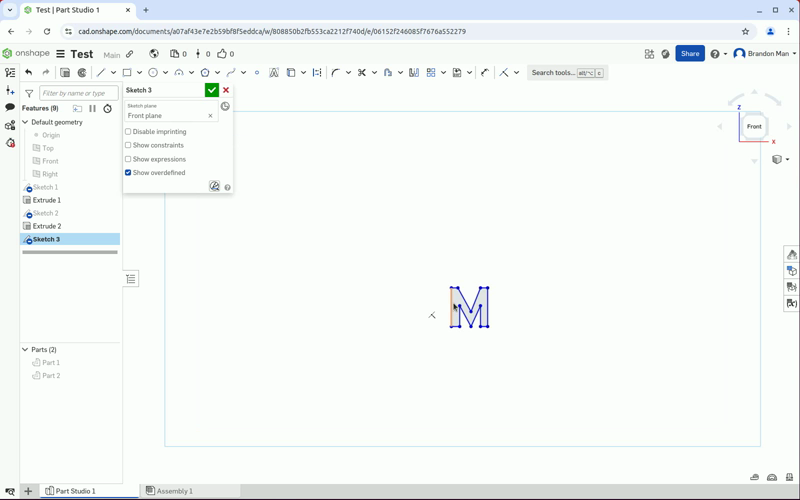
scroll(6)
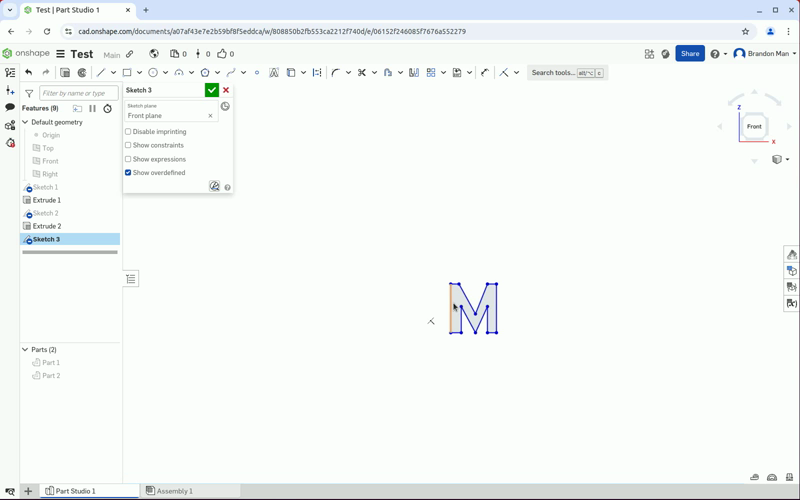
scroll(6)
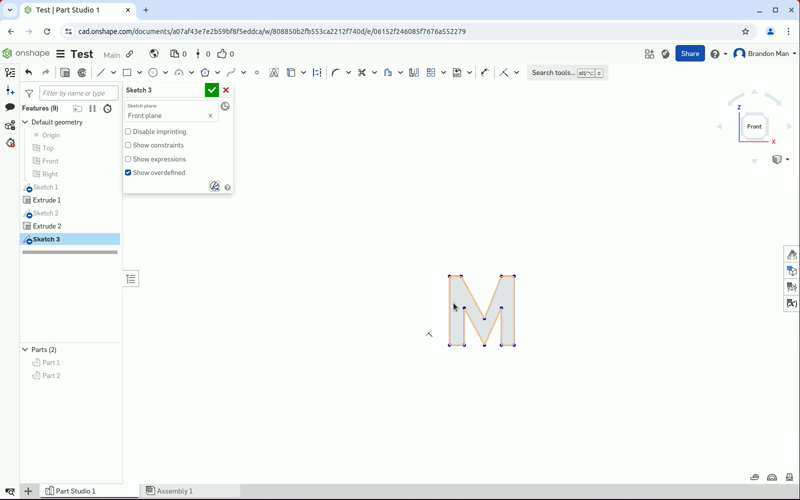
scroll(6)
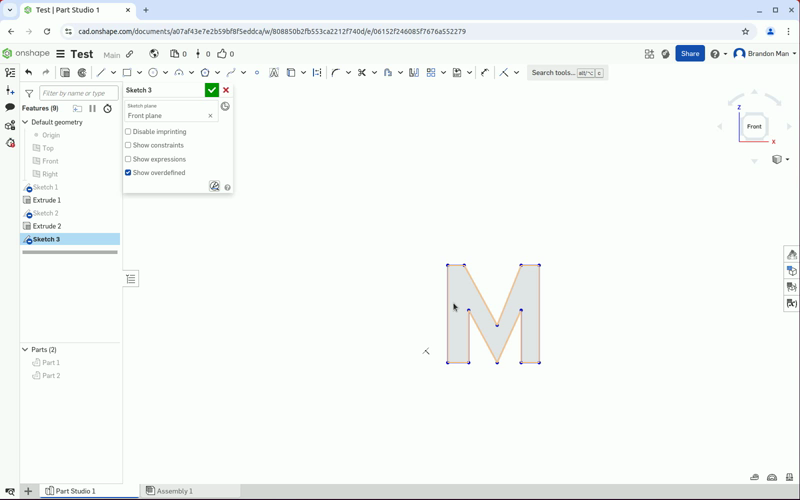
scroll(6)
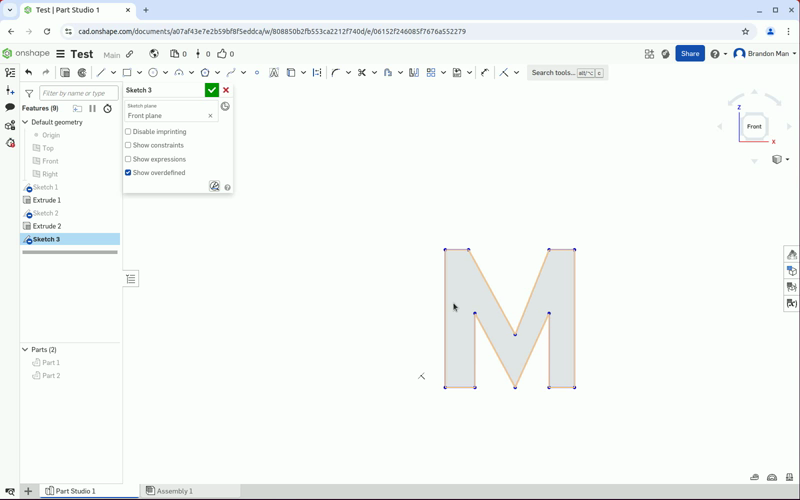
scroll(6)
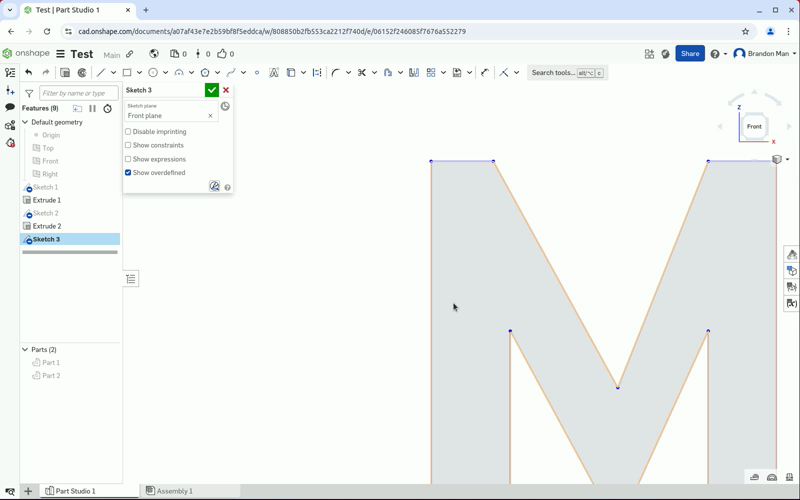
click(453, 302)
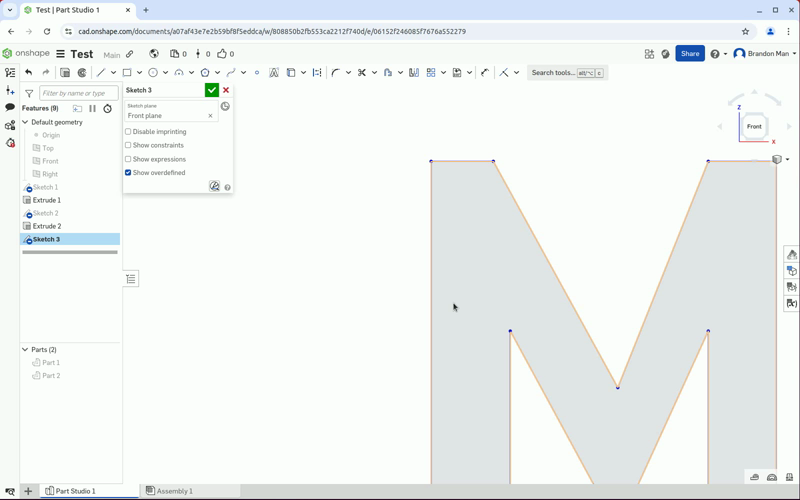
scroll(-6)
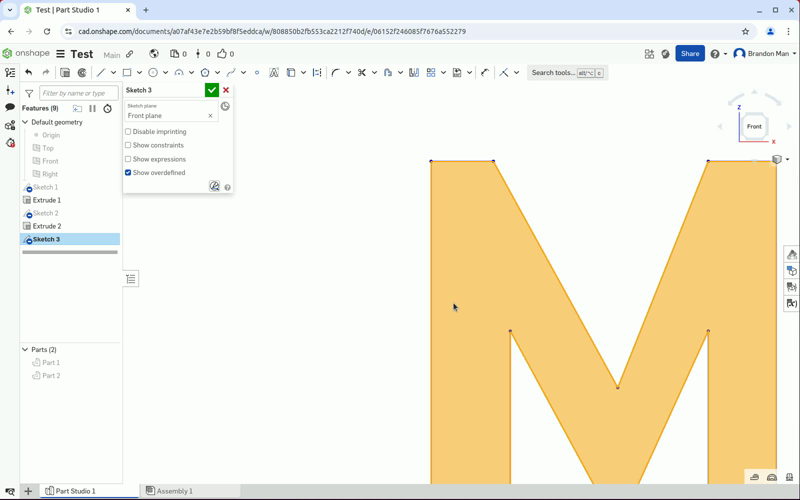
scroll(-6)
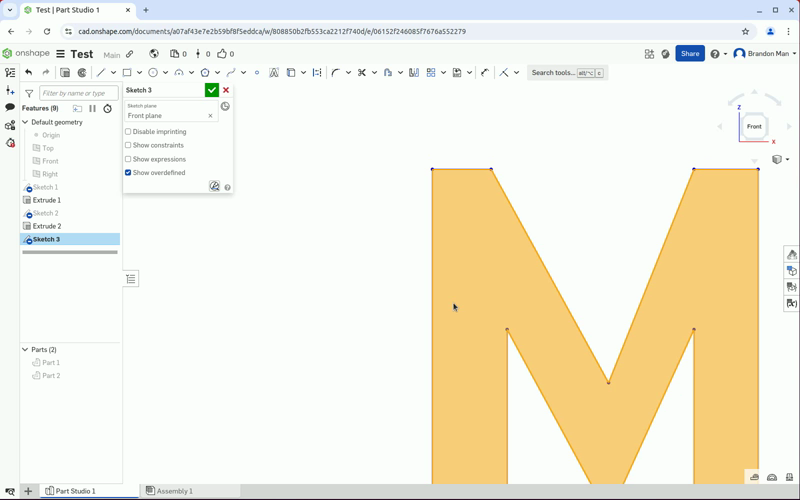
scroll(-6)
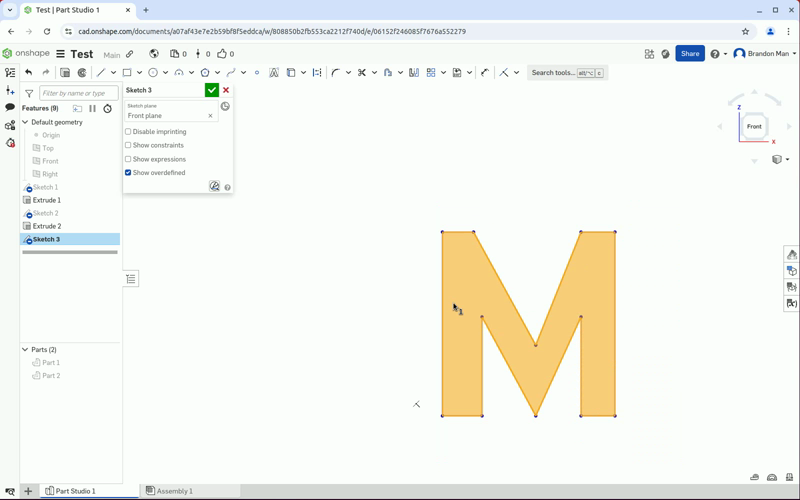
scroll(-6)
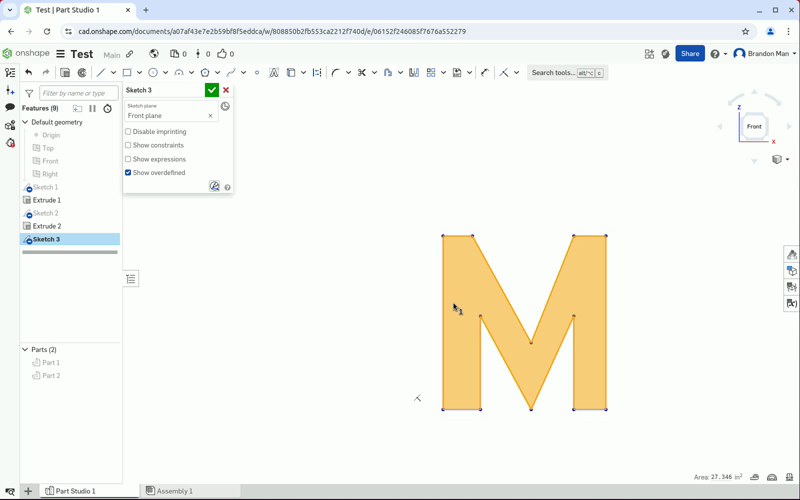
scroll(-6)
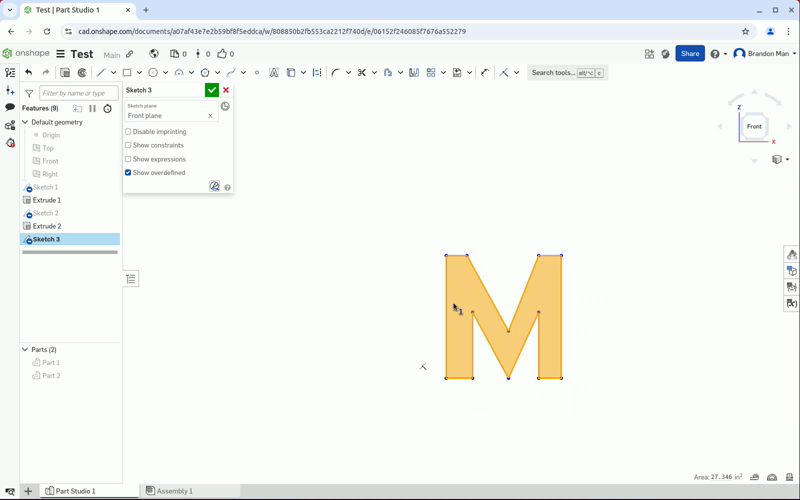
scroll(-6)
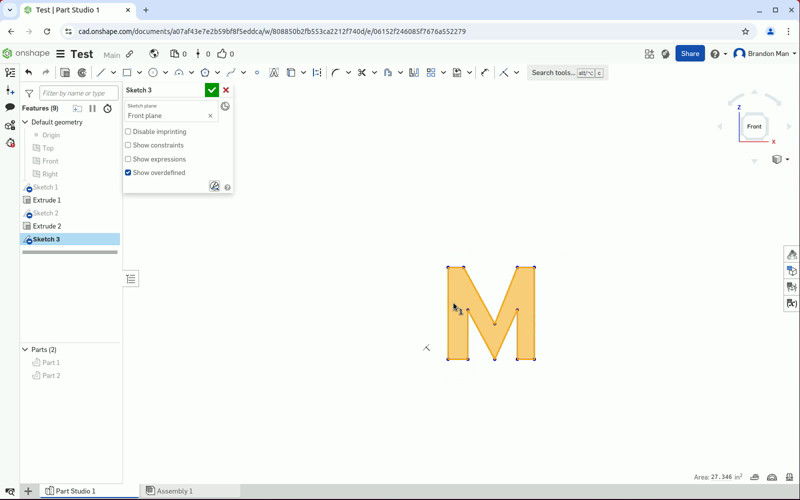
scroll(-6)
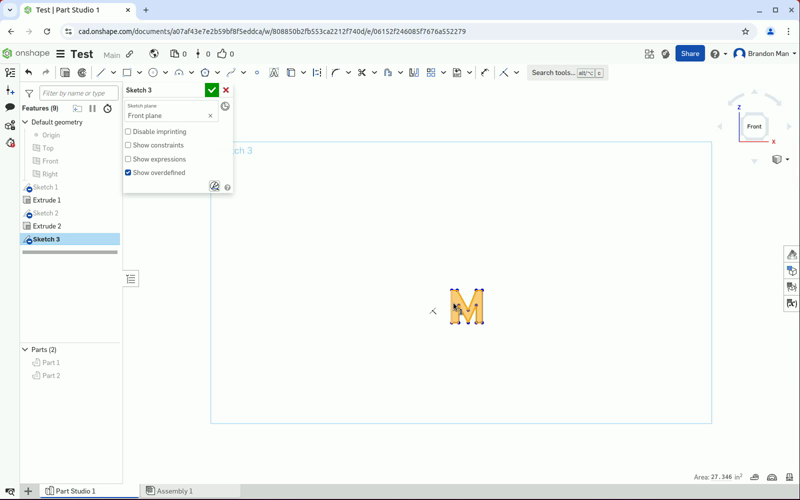
mouse_move(73, 352)
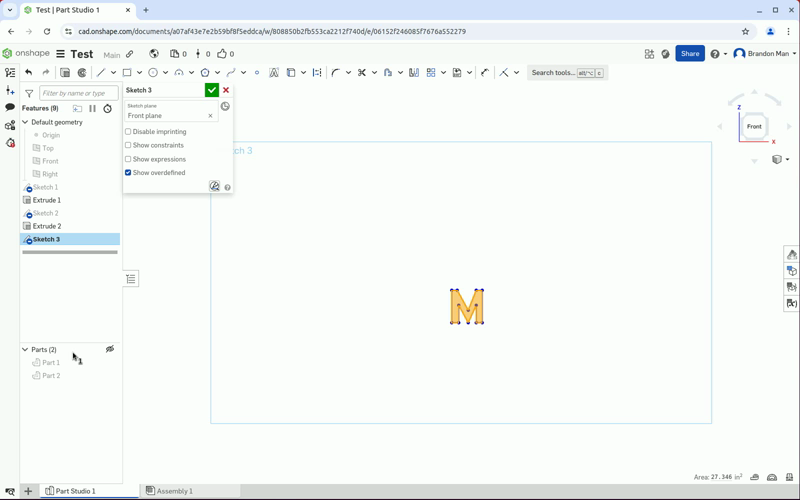
key(shift+y)
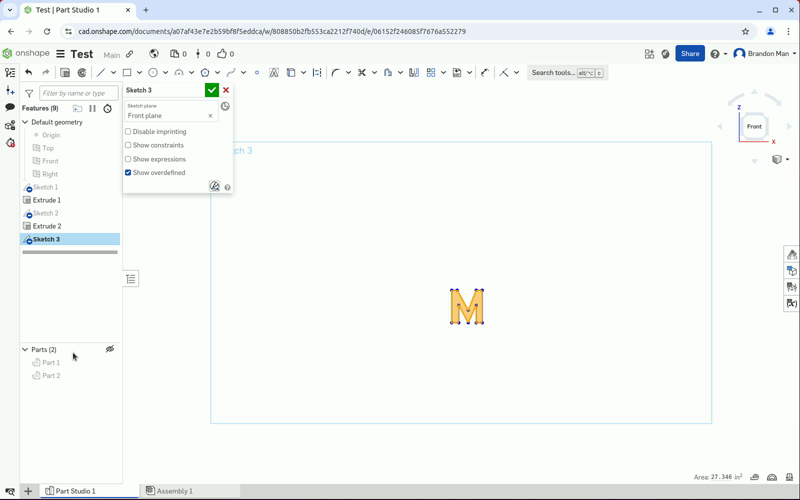
key(shift+e)
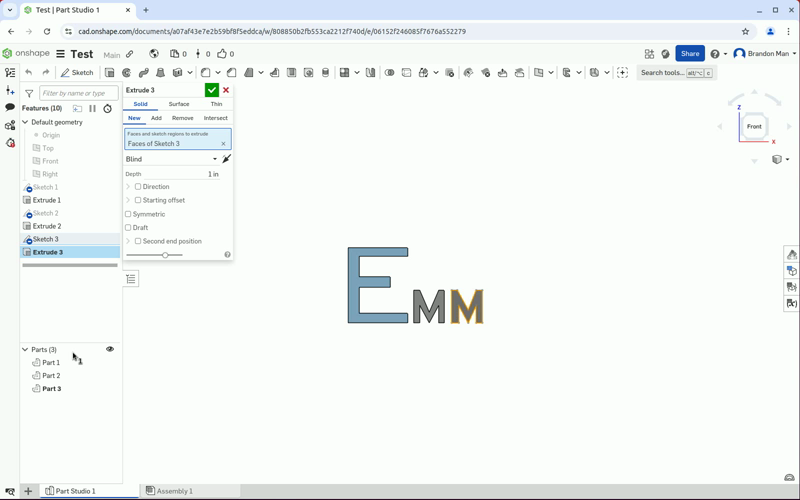
mouse_move(143, 106)
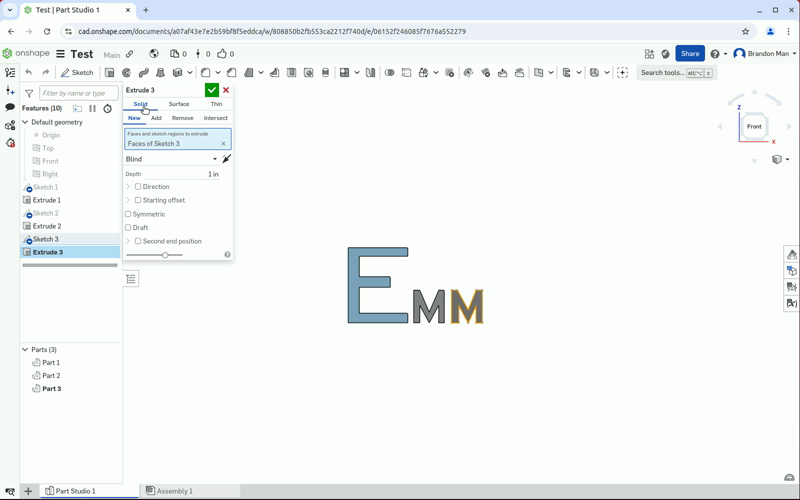
click(143, 106)
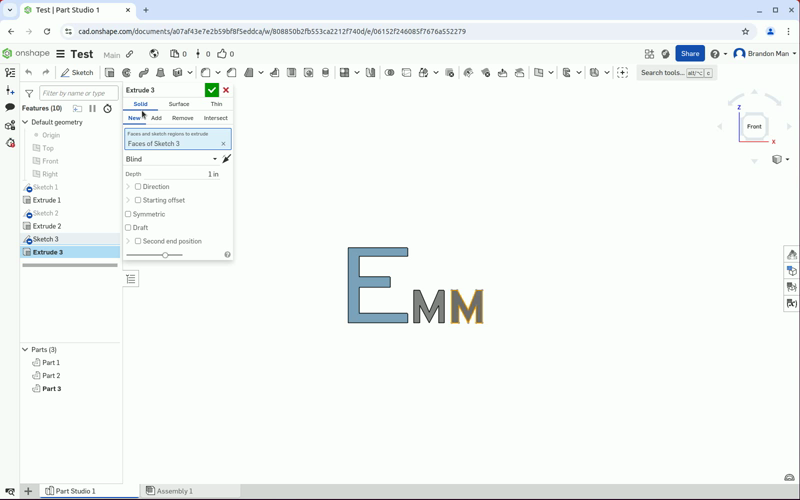
mouse_move(137, 120)
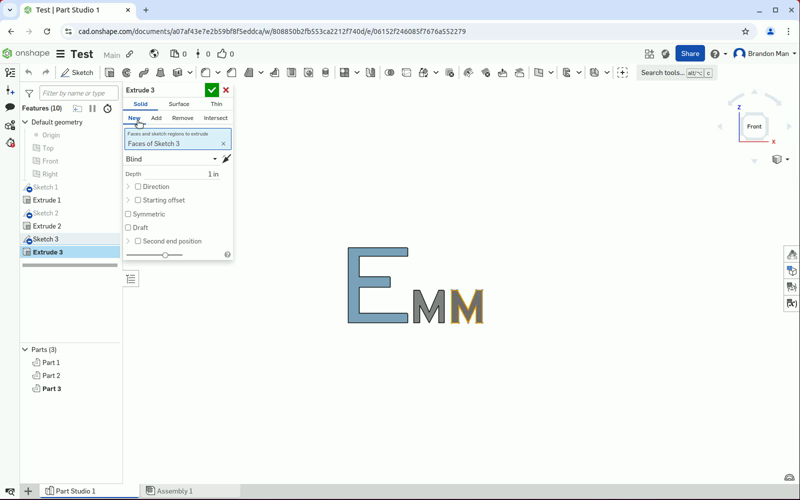
click(137, 120)
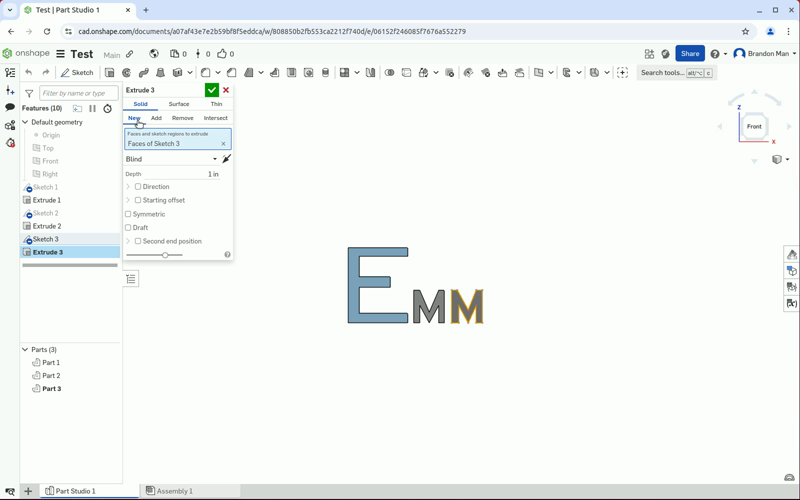
key(tab, 4)
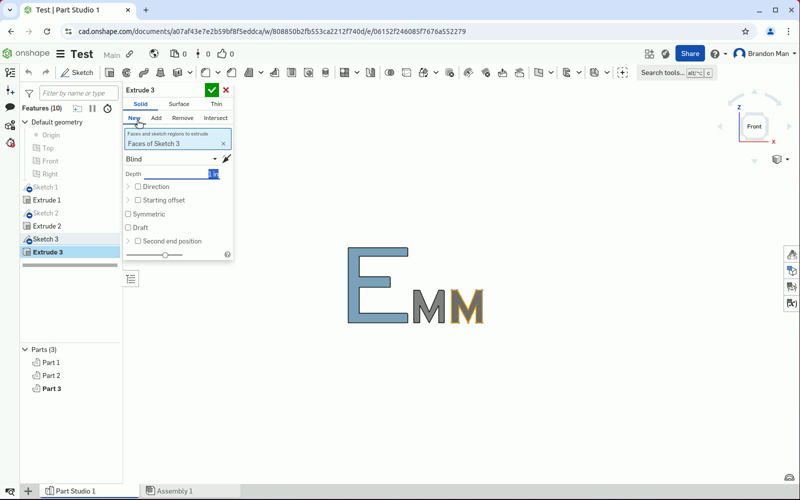
text(1.204)
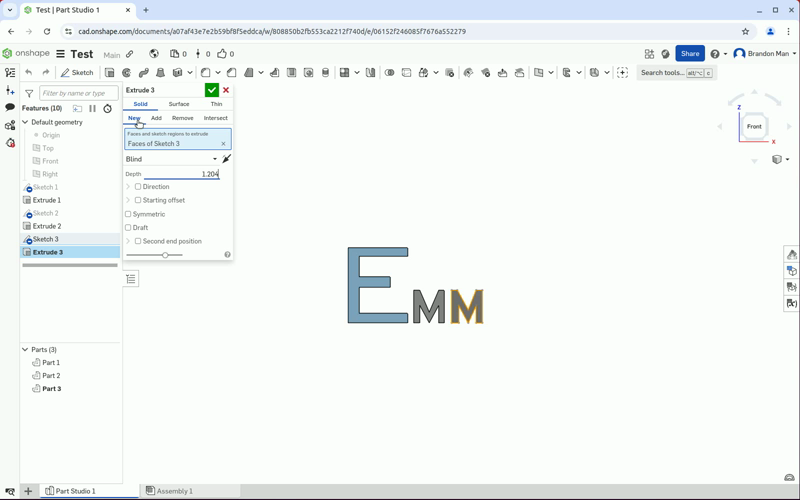
key(enter)
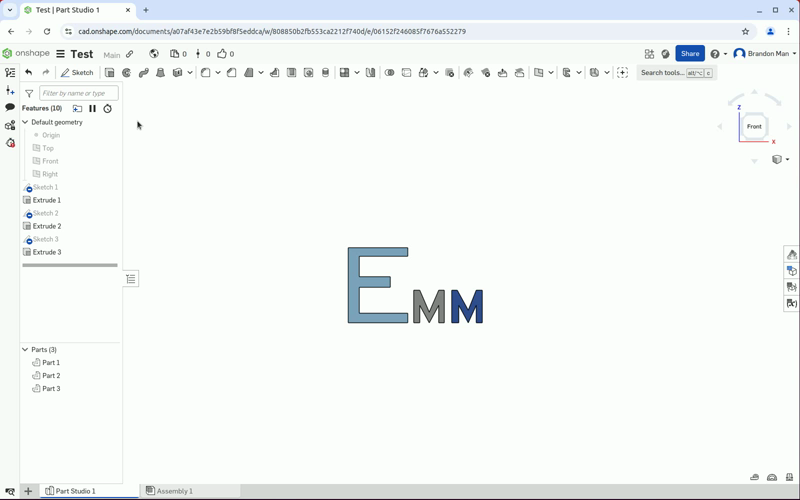
key(shift+h)
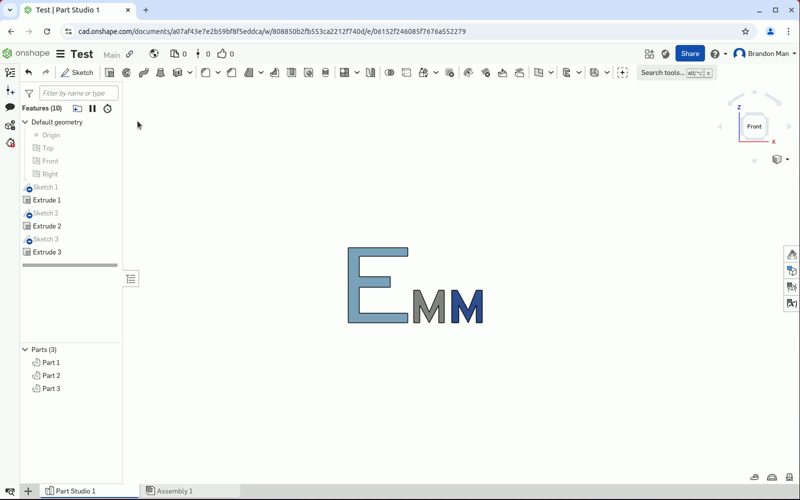
key(shift+h)
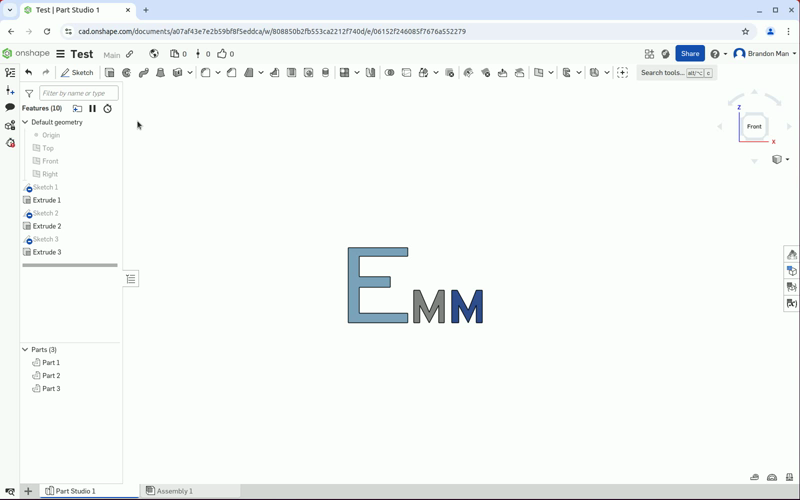
mouse_move(73, 189)
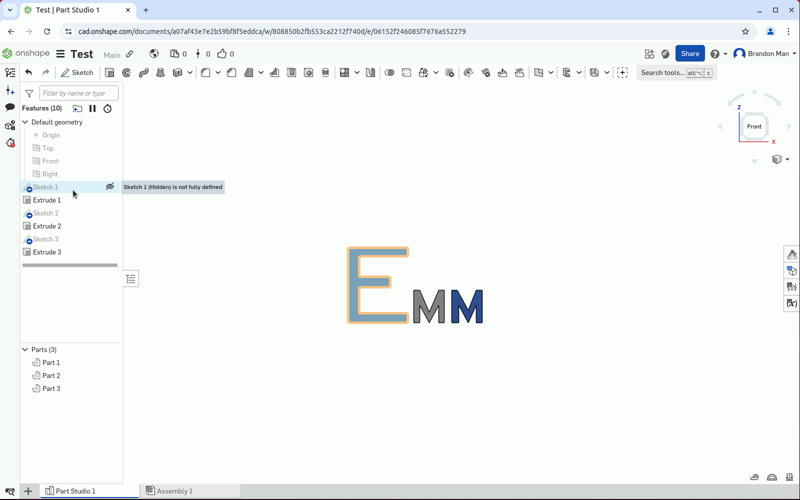
click(73, 189)
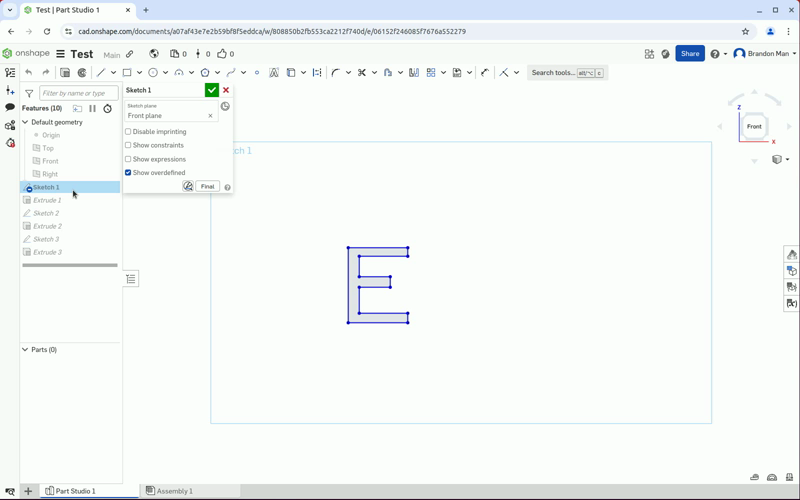
mouse_move(229, 92)
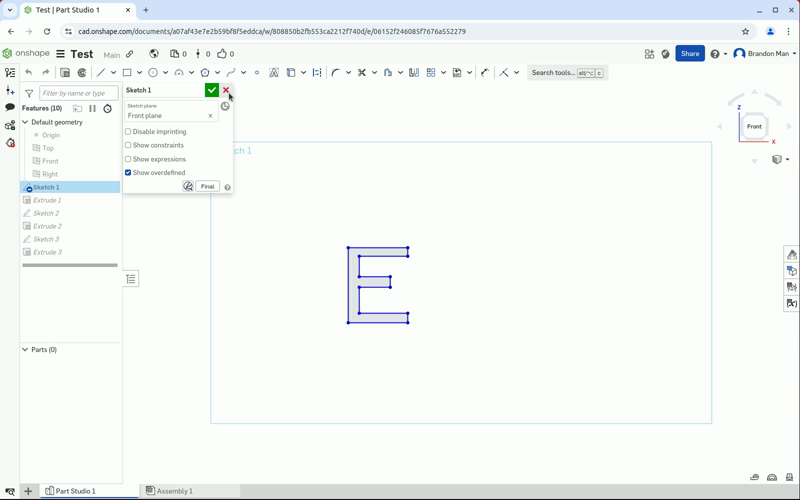
click(229, 92)
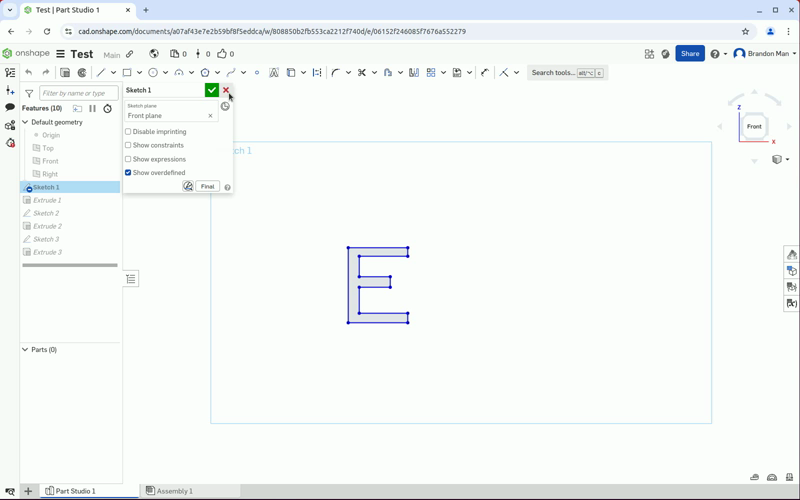
key(shift+s)
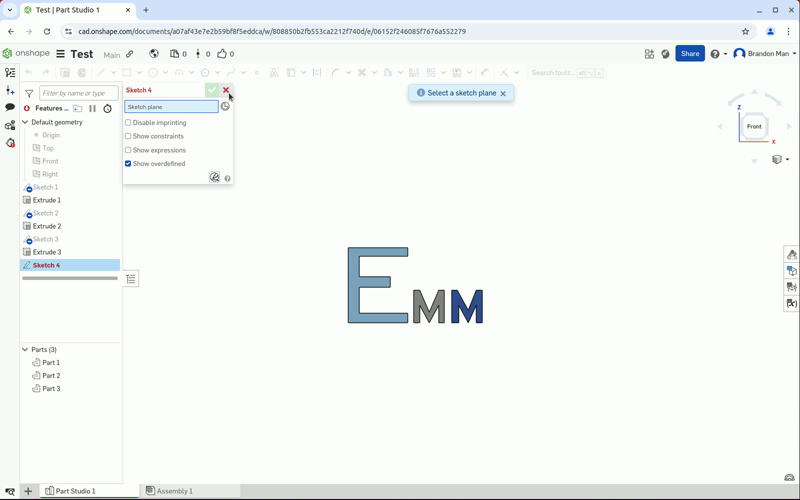
mouse_move(73, 163)
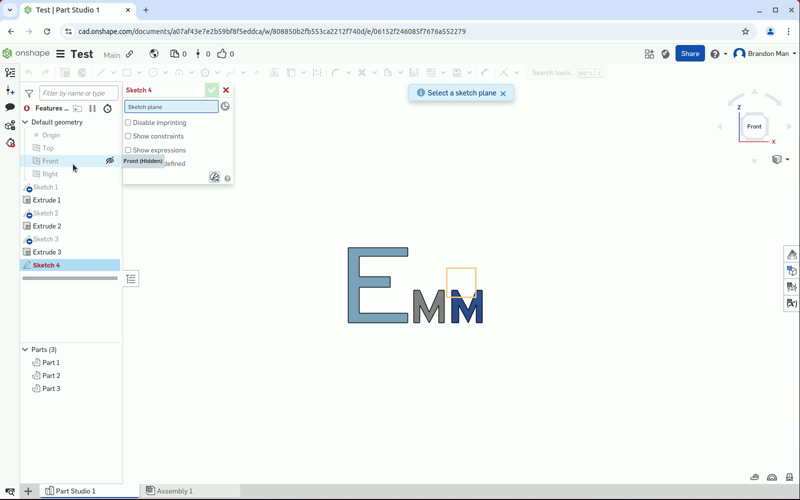
click(73, 163)
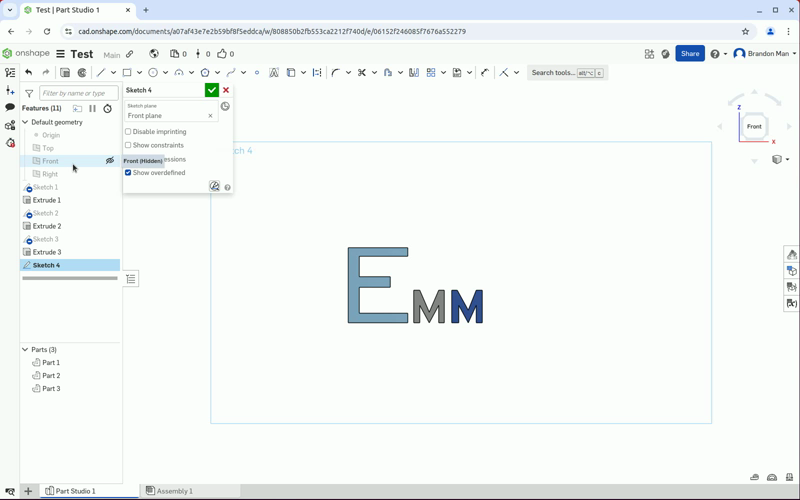
mouse_move(73, 352)
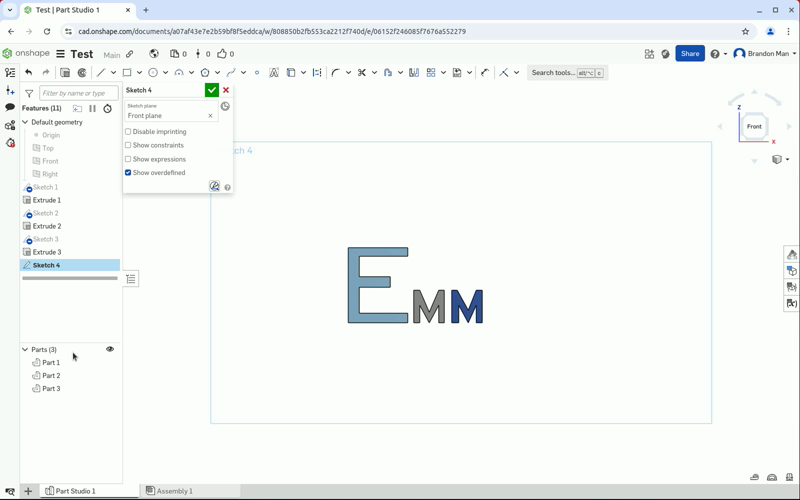
key(y)
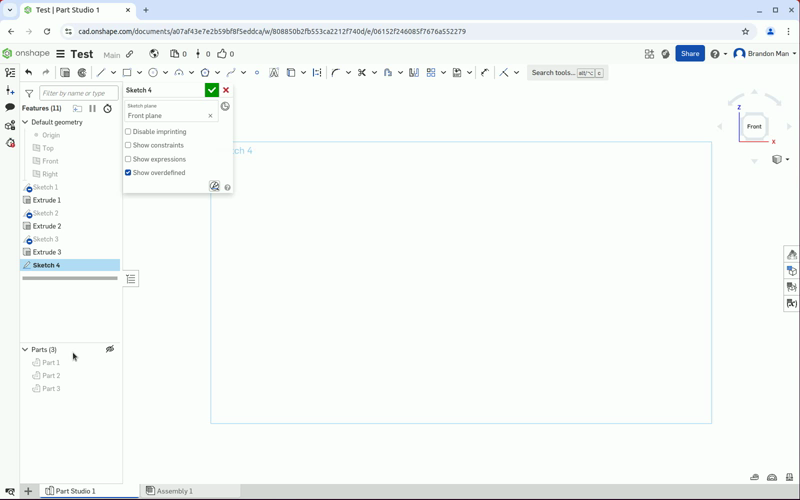
key(l)
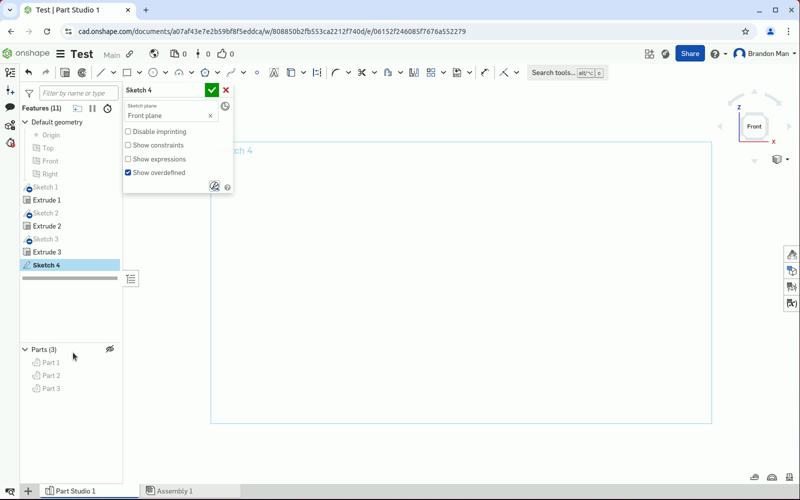
key_down(shift)
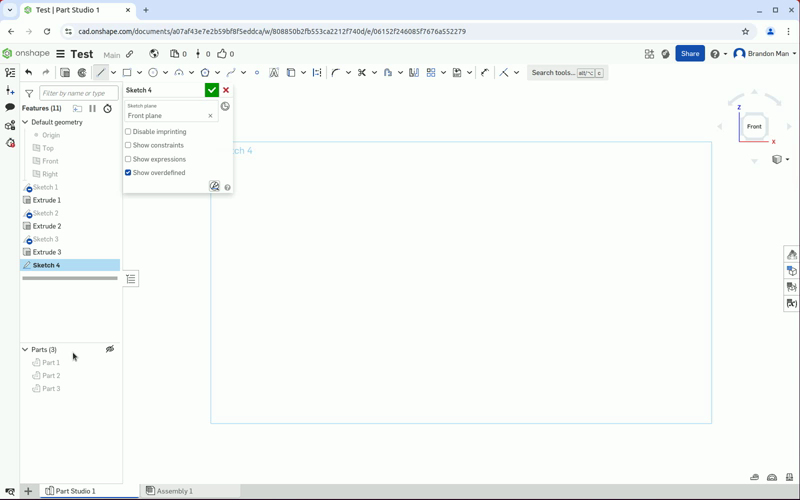
mouse_move(487, 322)
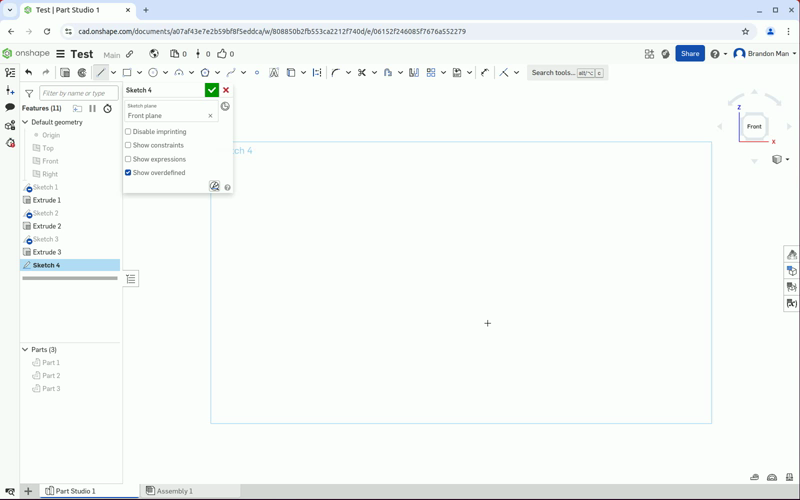
click(487, 322)
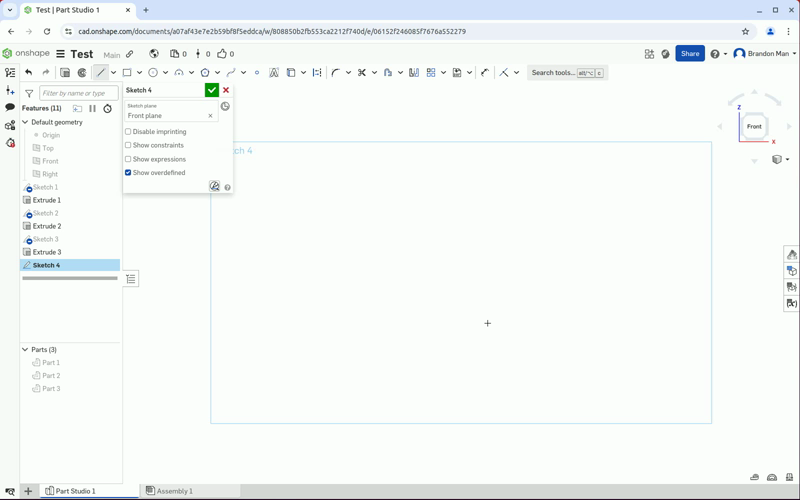
key_up(shift)
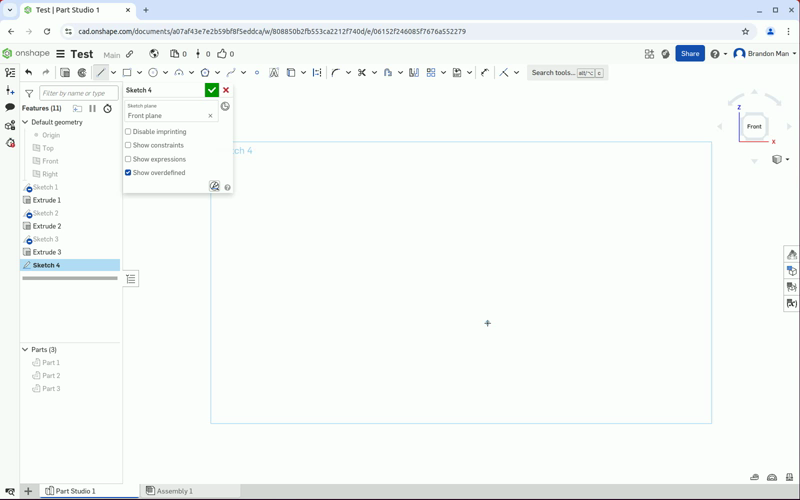
key_down(shift)
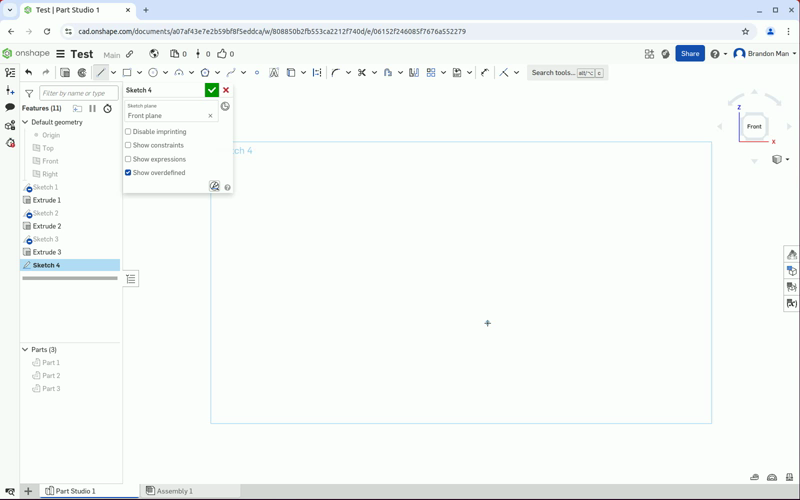
mouse_move(517, 322)
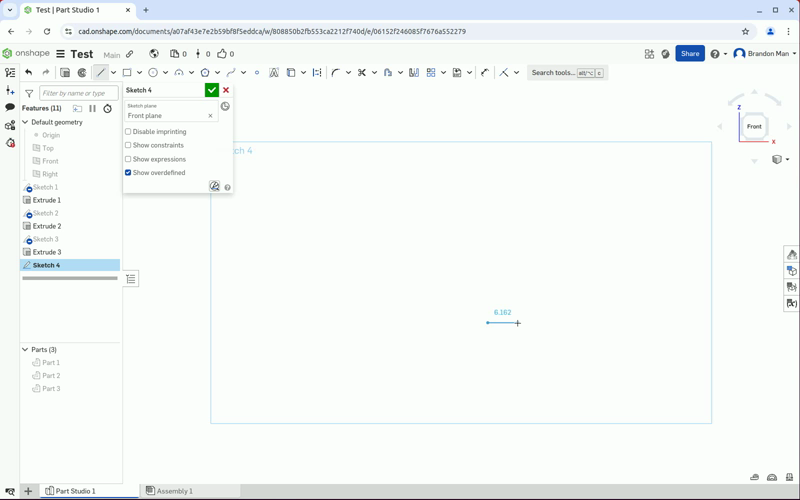
mouse_move(493, 322)
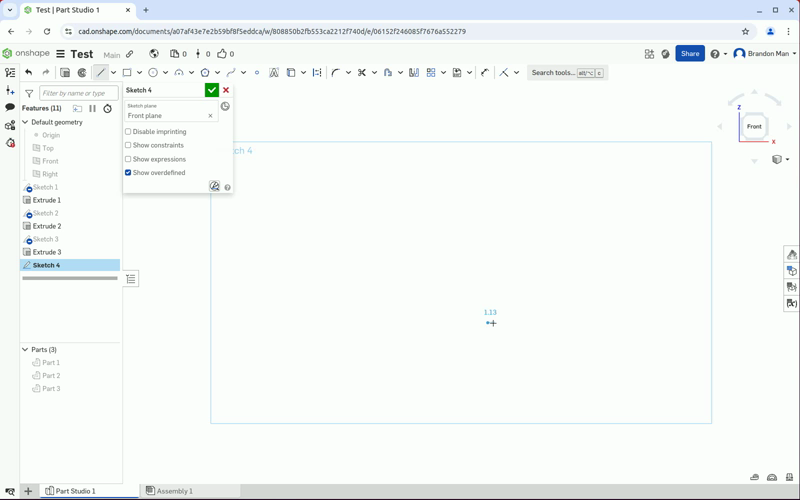
scroll(6)
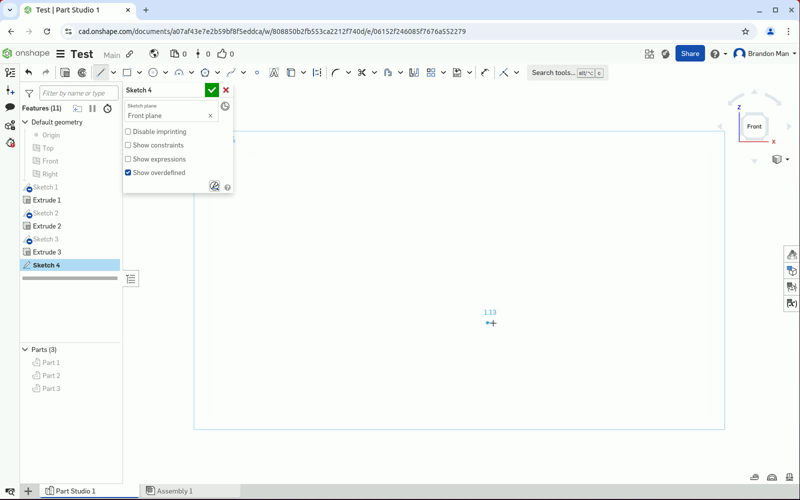
scroll(6)
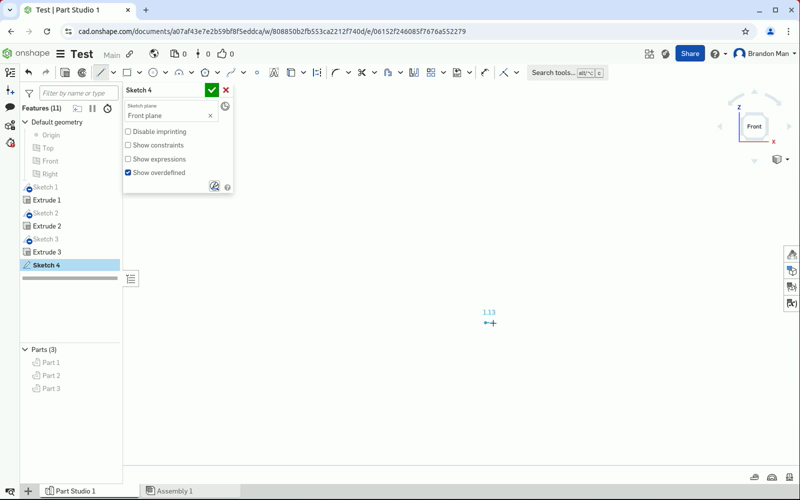
scroll(6)
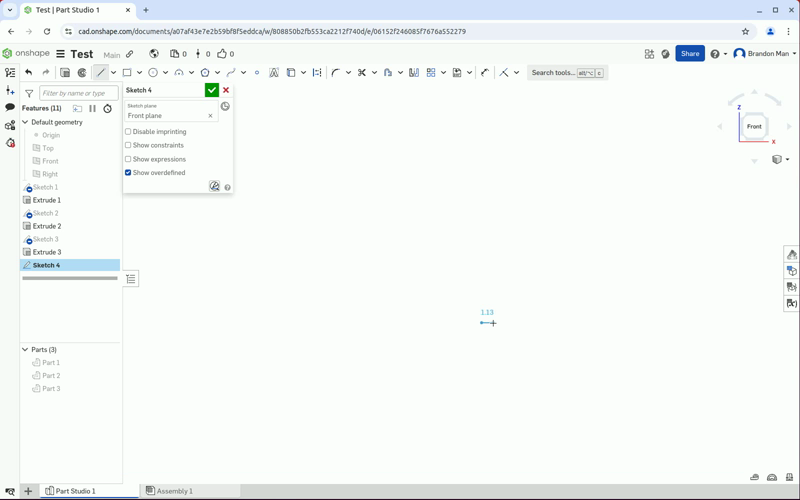
scroll(6)
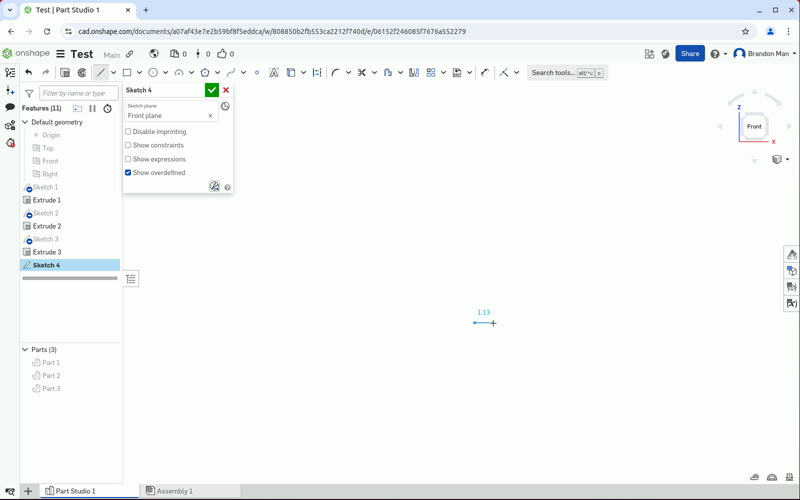
scroll(6)
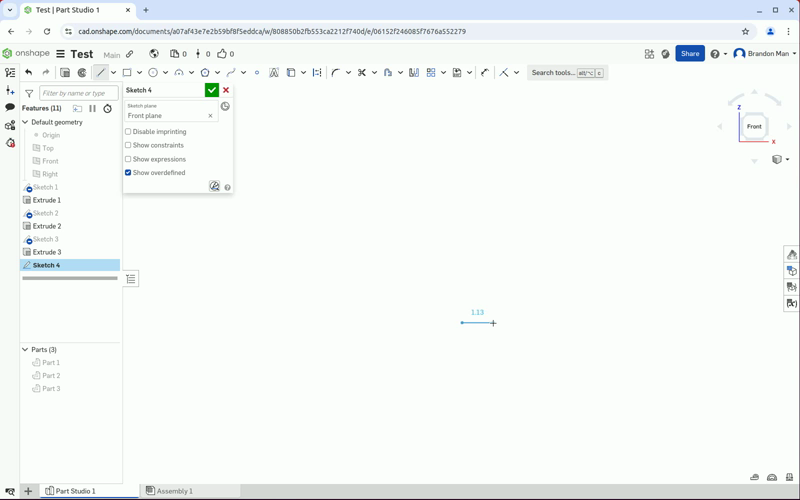
scroll(6)
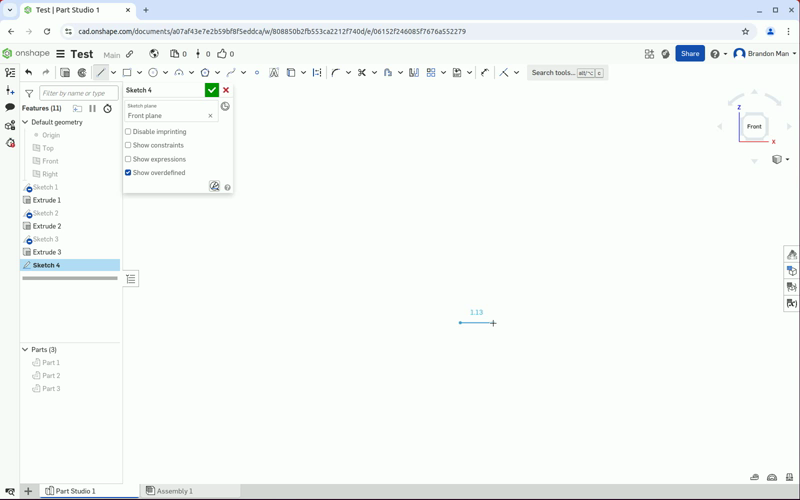
scroll(6)
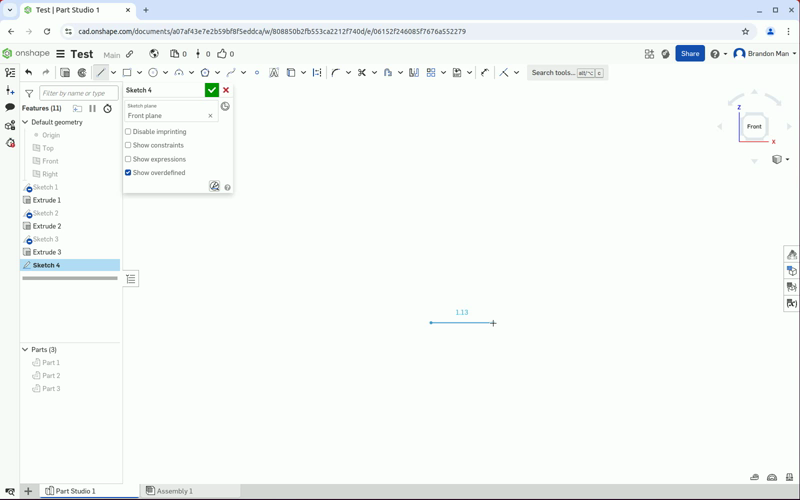
click(493, 322)
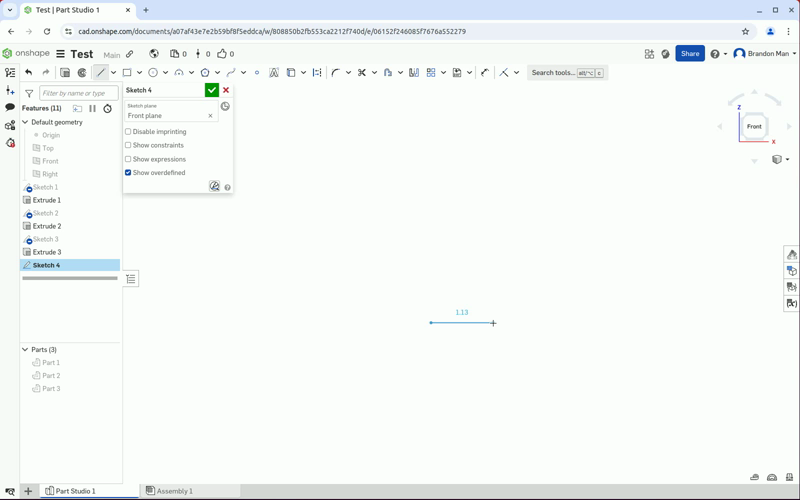
scroll(-6)
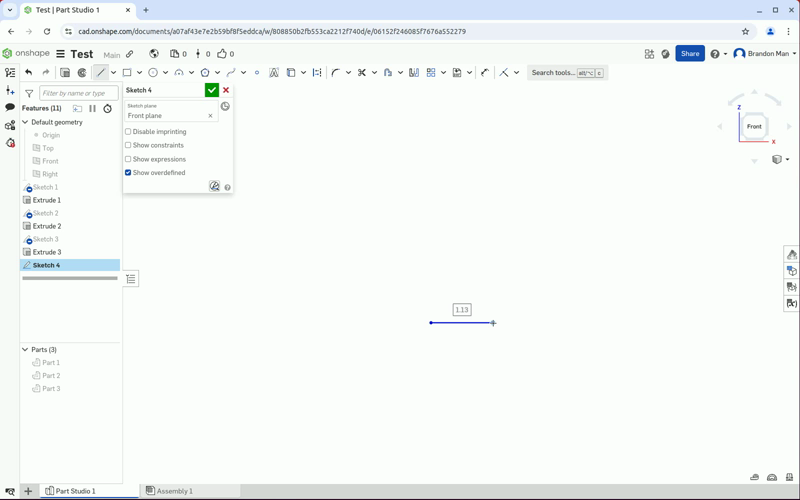
scroll(-6)
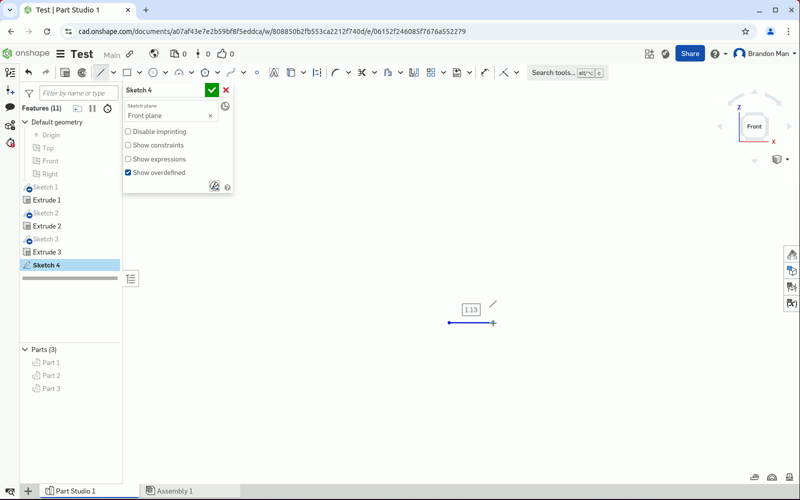
scroll(-6)
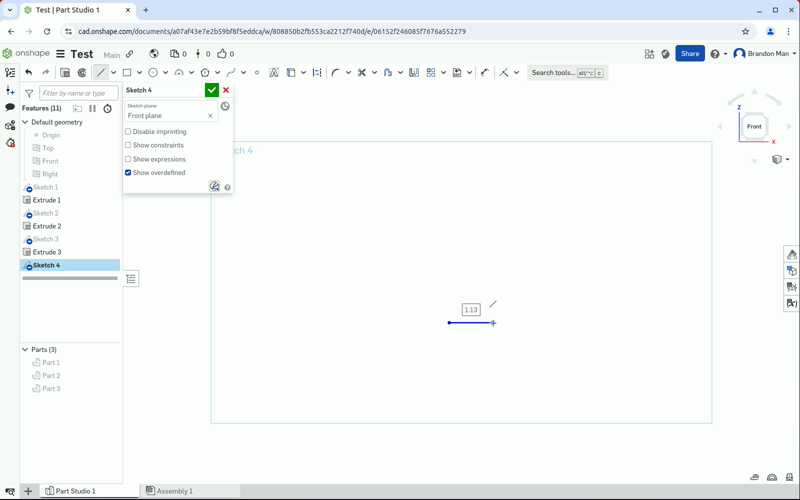
scroll(-6)
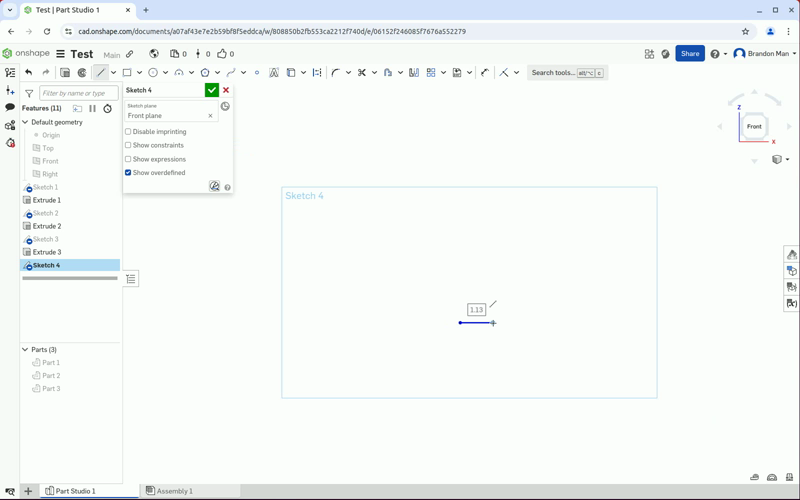
scroll(-6)
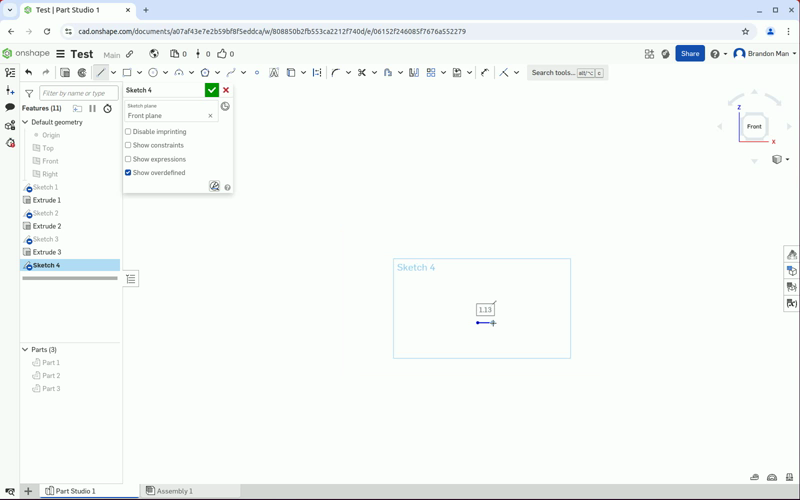
scroll(-6)
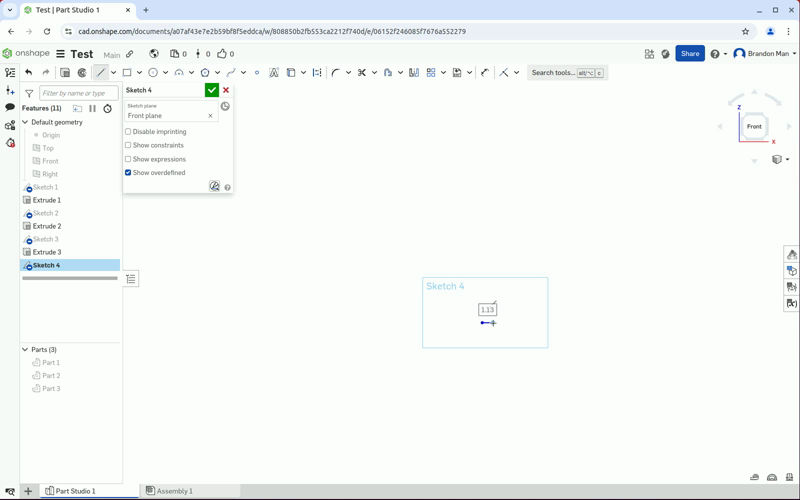
scroll(-6)
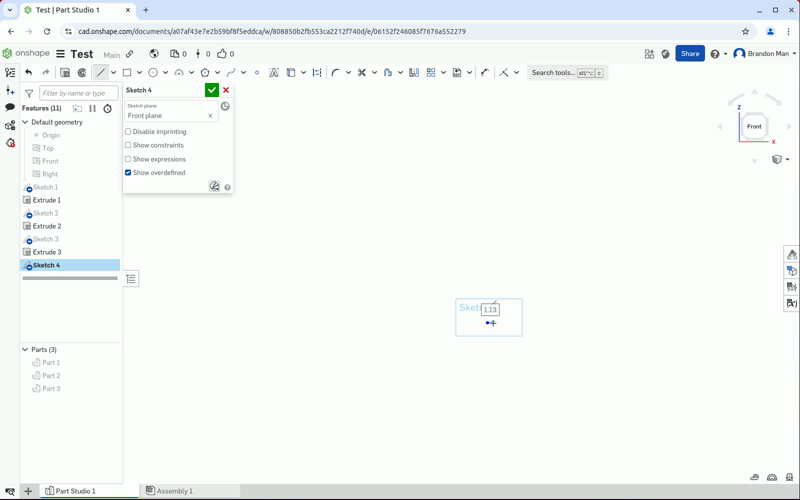
key_up(shift)
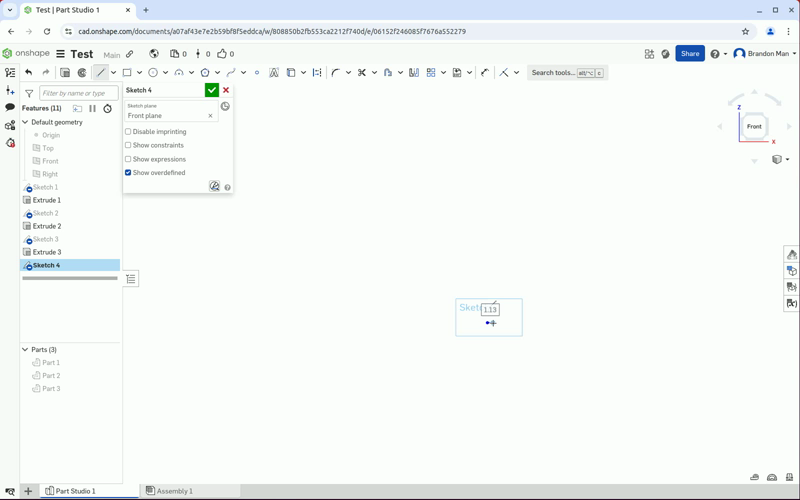
key_down(shift)
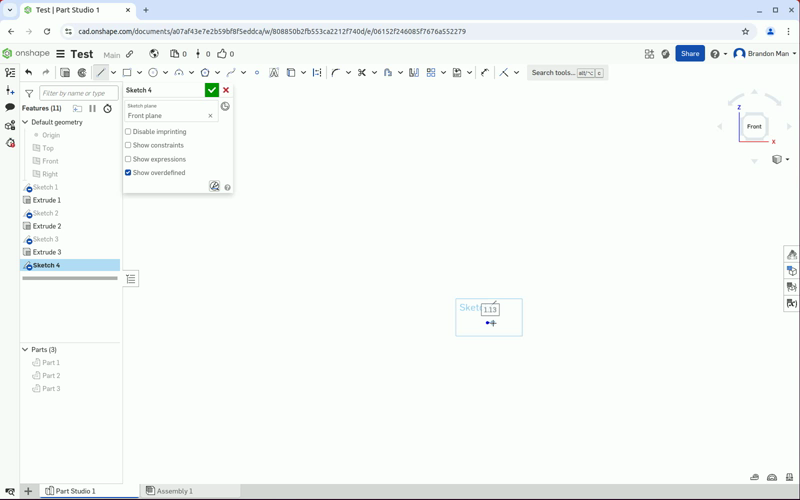
mouse_move(523, 322)
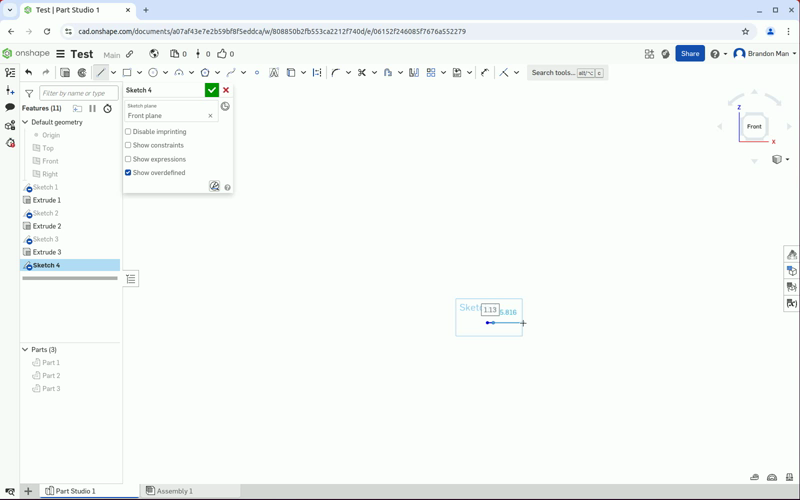
mouse_move(497, 308)
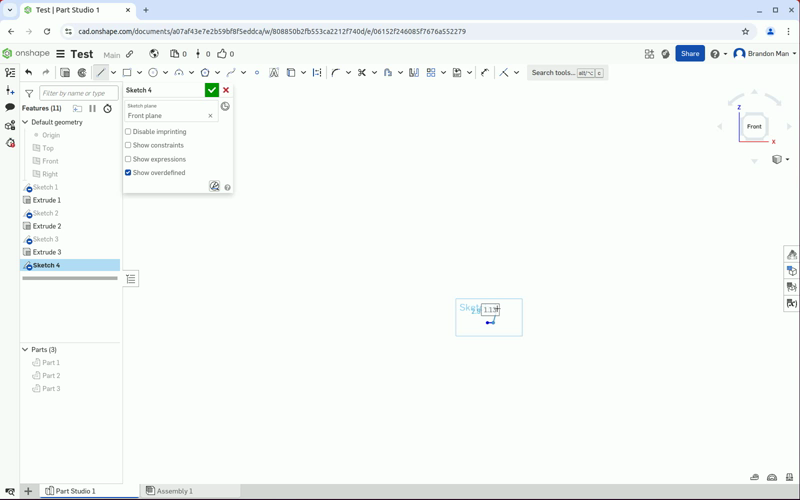
click(497, 308)
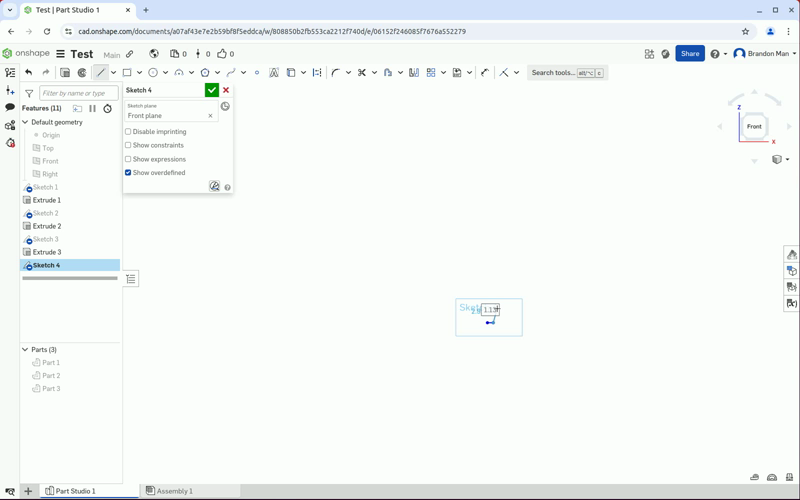
key_up(shift)
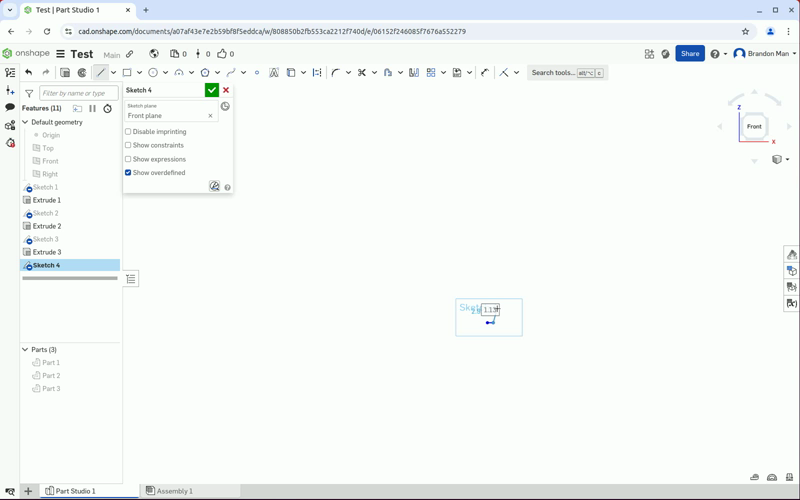
key_down(shift)
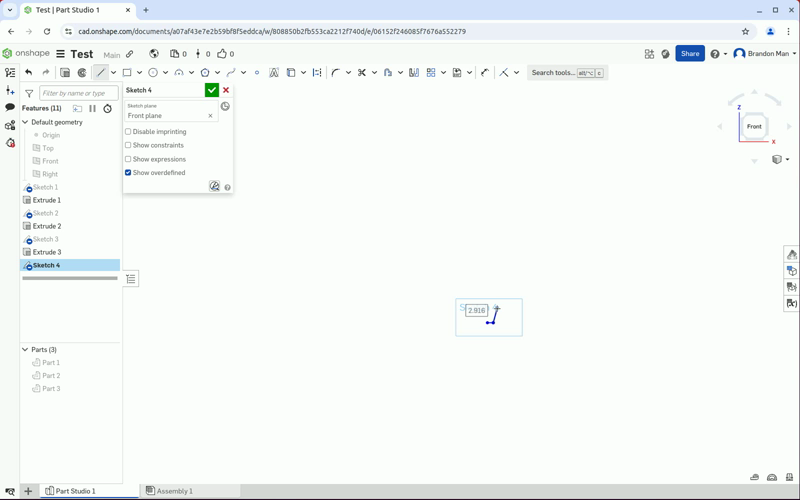
mouse_move(527, 308)
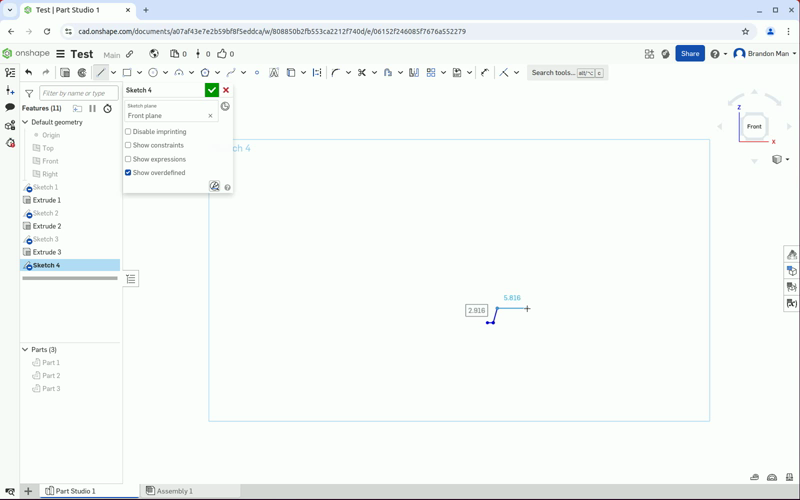
mouse_move(500, 322)
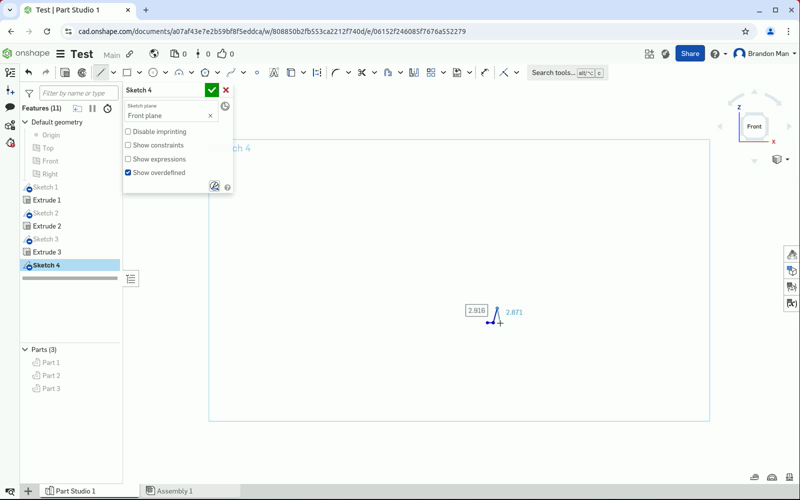
click(500, 322)
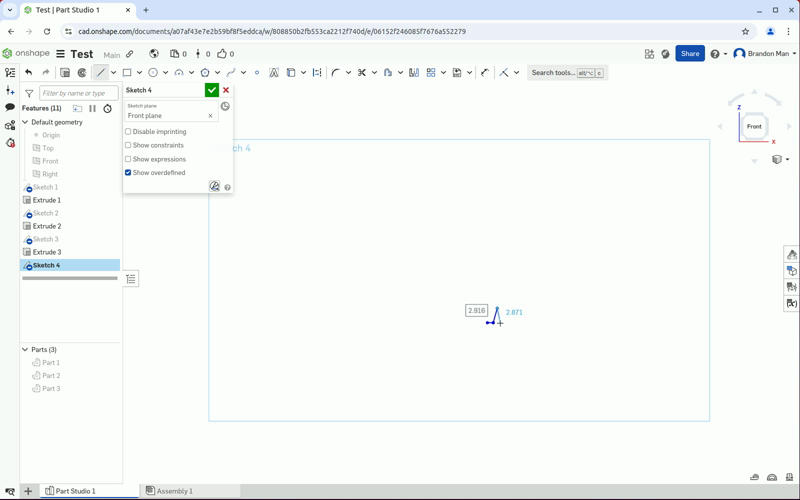
key_up(shift)
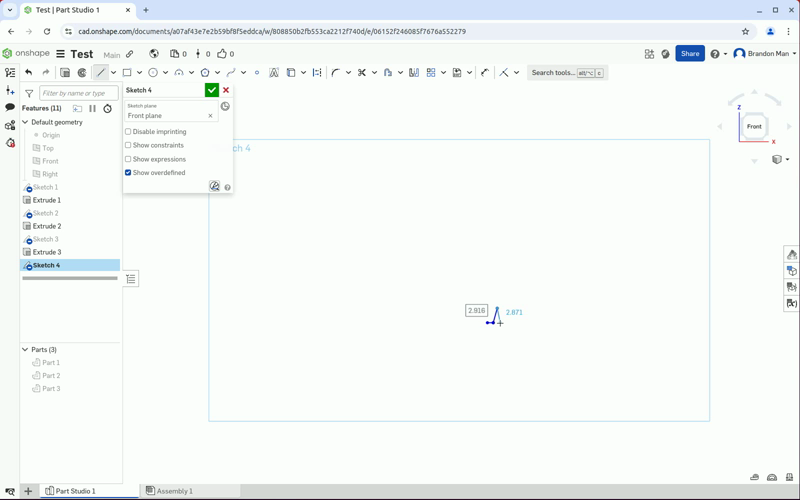
key_down(shift)
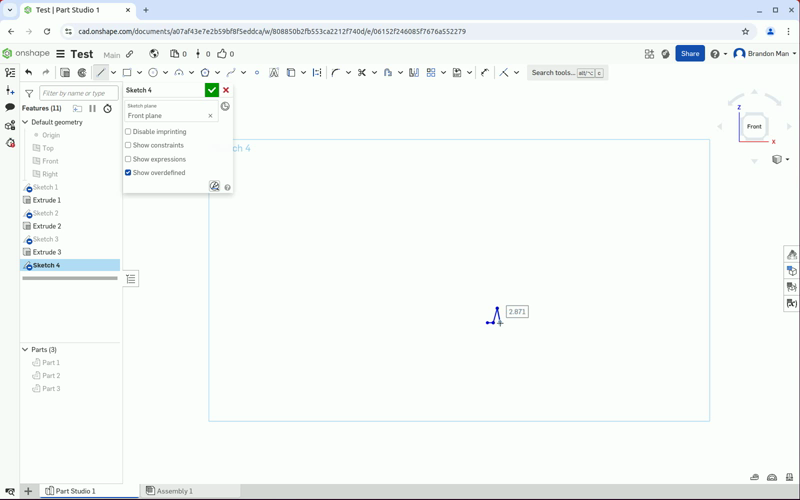
mouse_move(530, 322)
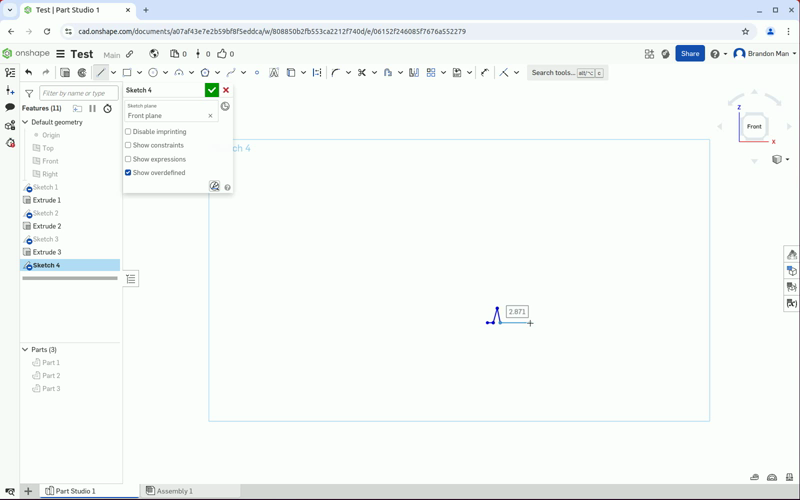
mouse_move(507, 322)
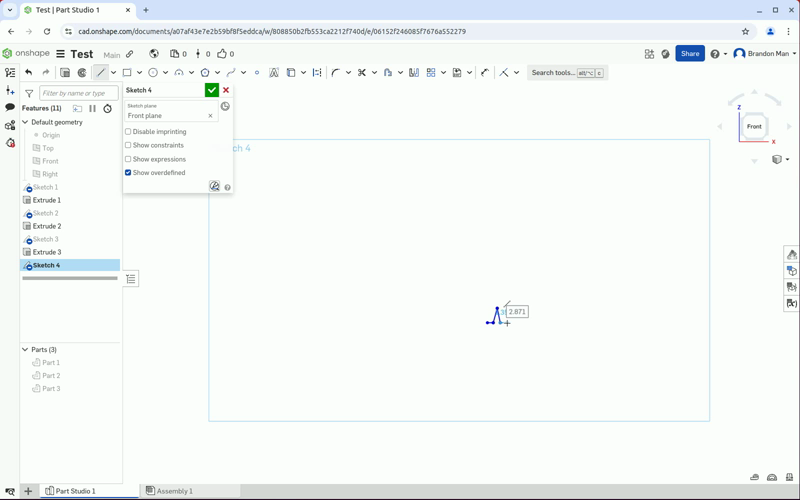
scroll(6)
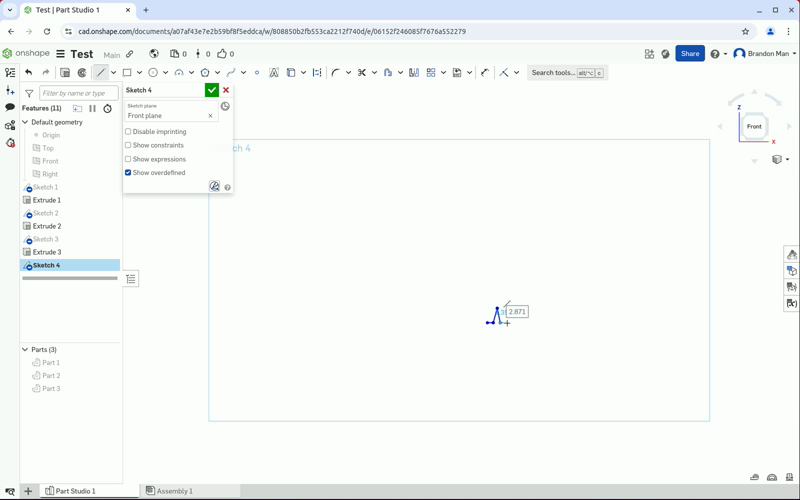
scroll(6)
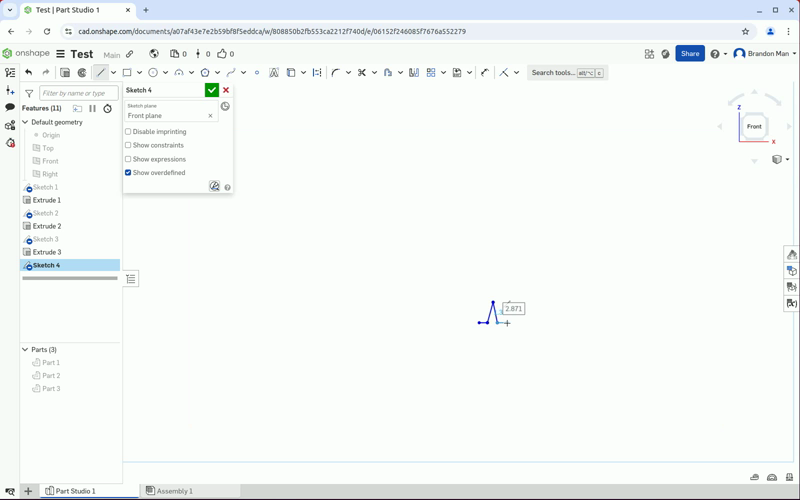
scroll(6)
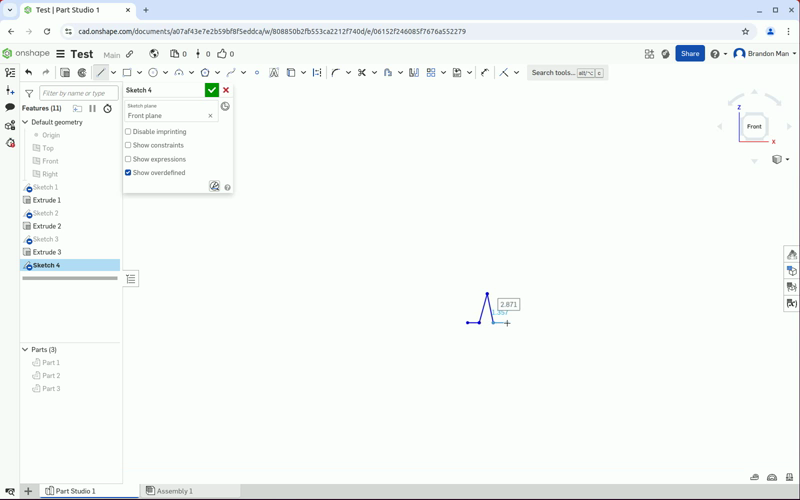
scroll(6)
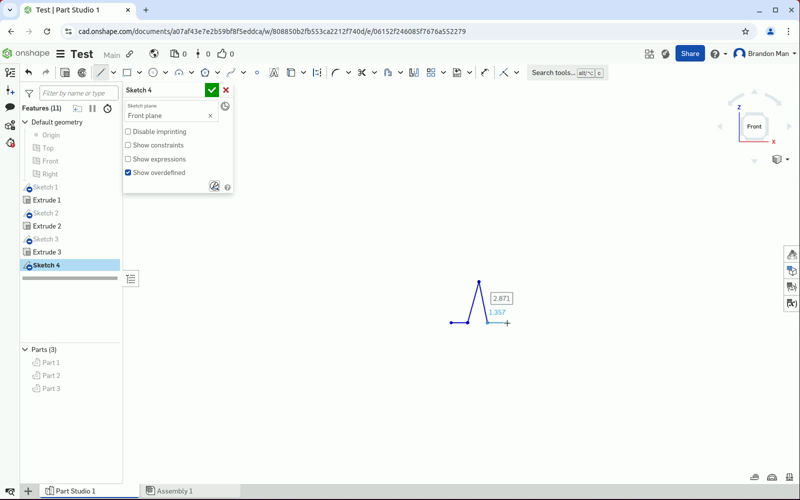
scroll(6)
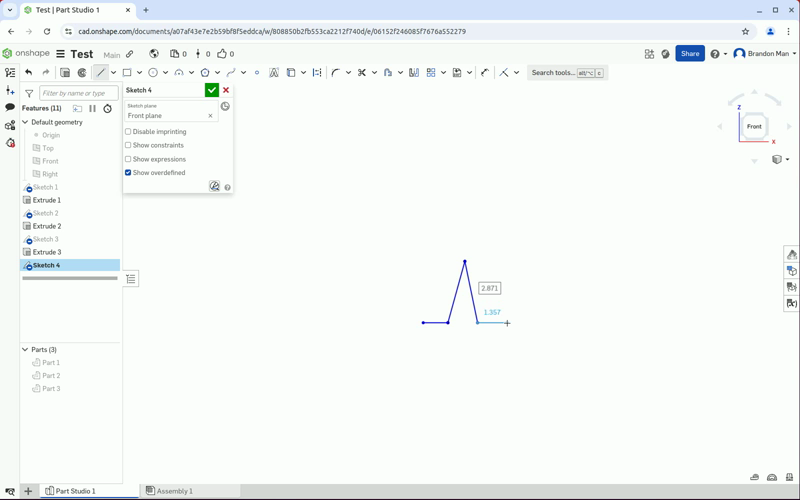
scroll(6)
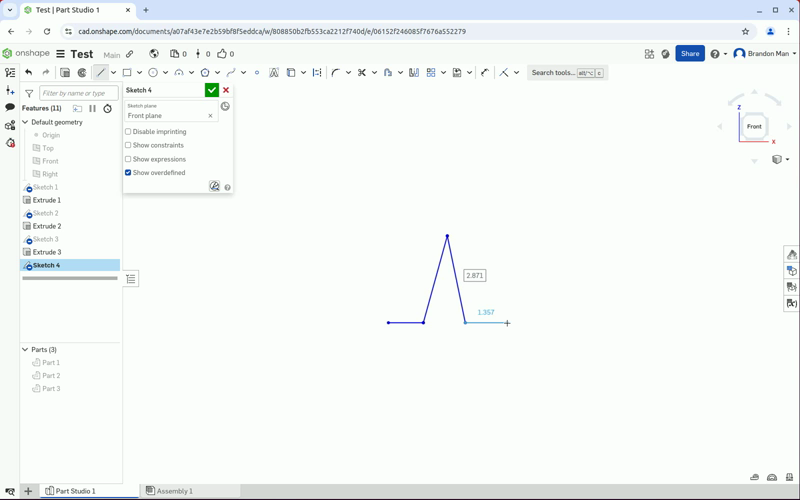
scroll(6)
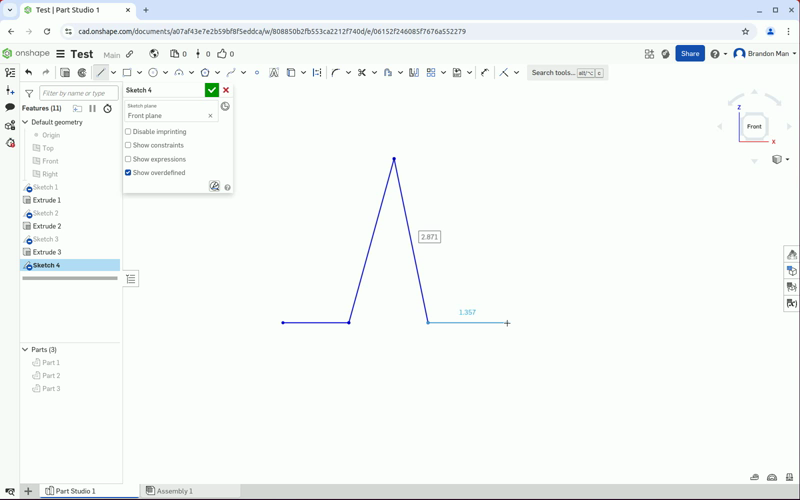
click(507, 322)
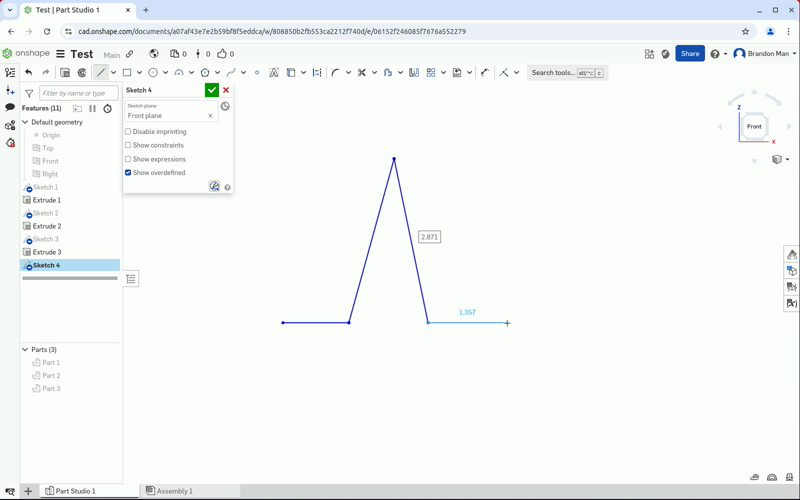
scroll(-6)
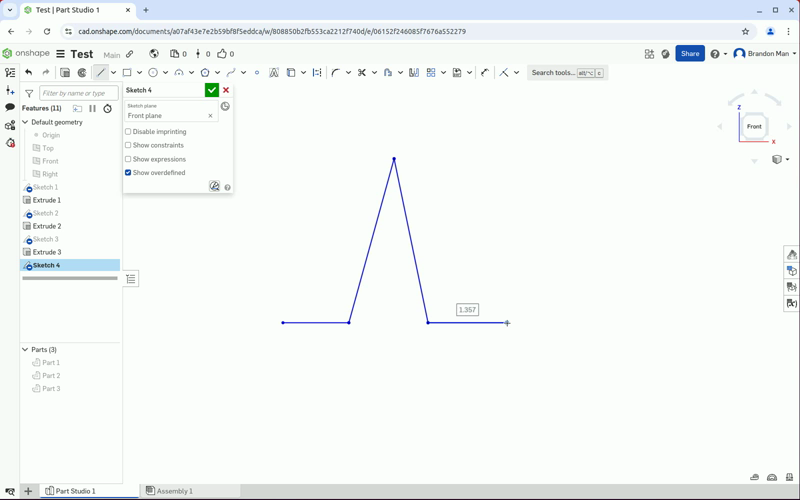
scroll(-6)
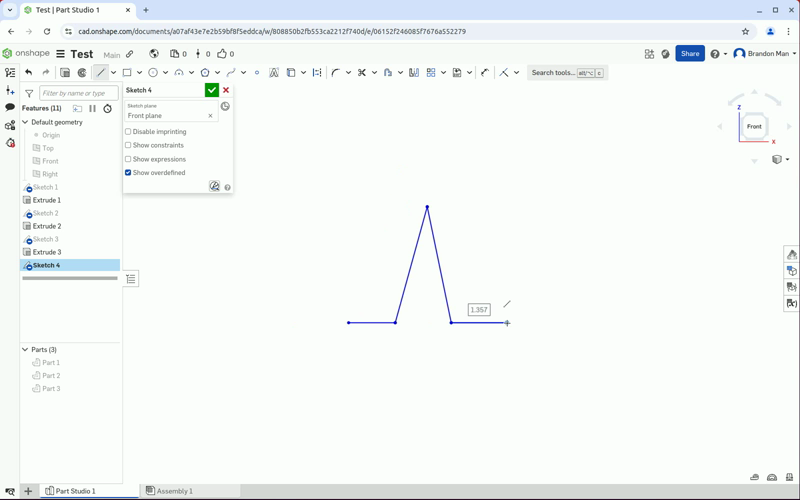
scroll(-6)
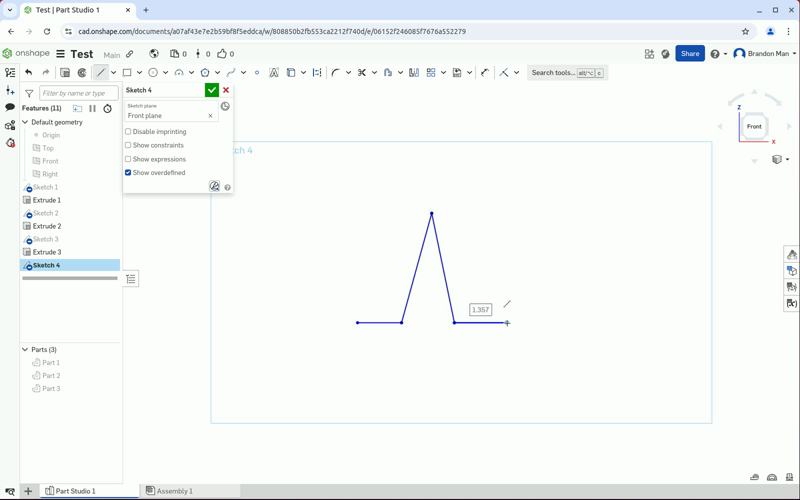
scroll(-6)
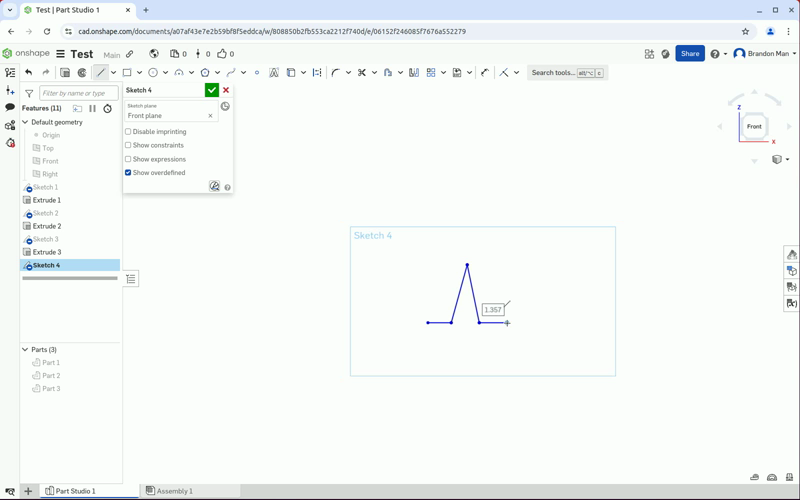
scroll(-6)
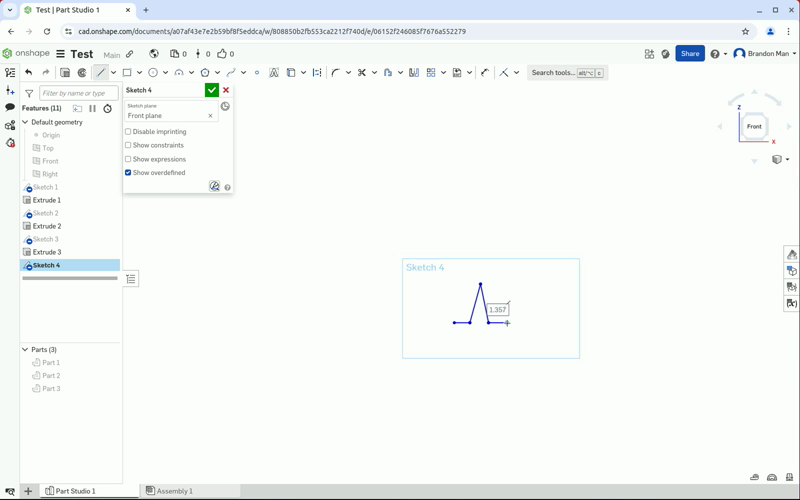
scroll(-6)
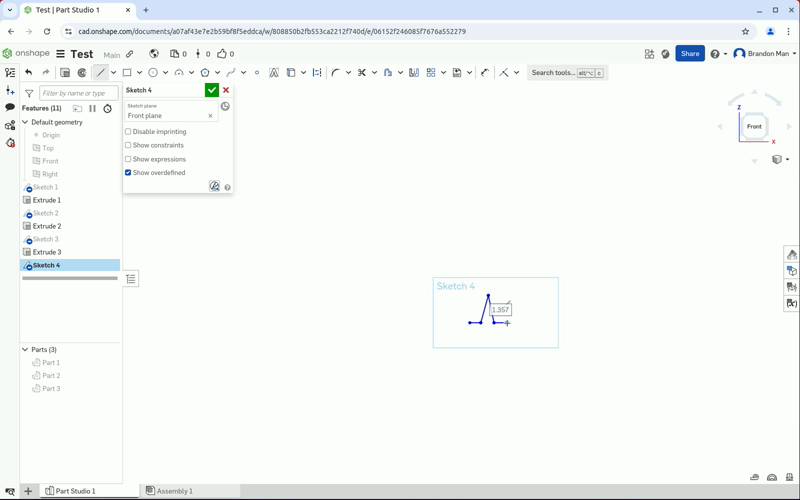
scroll(-6)
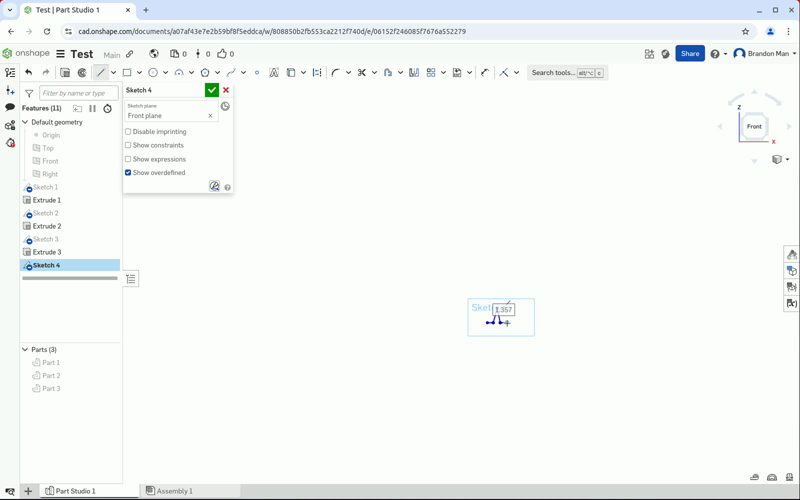
key_up(shift)
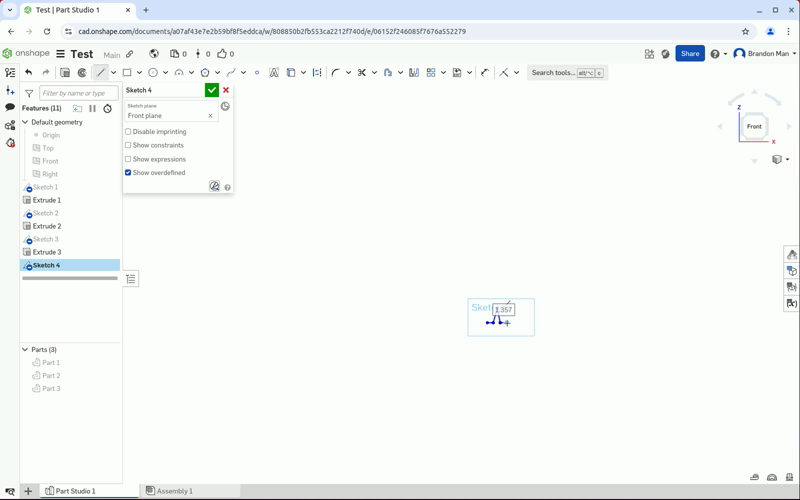
key_down(shift)
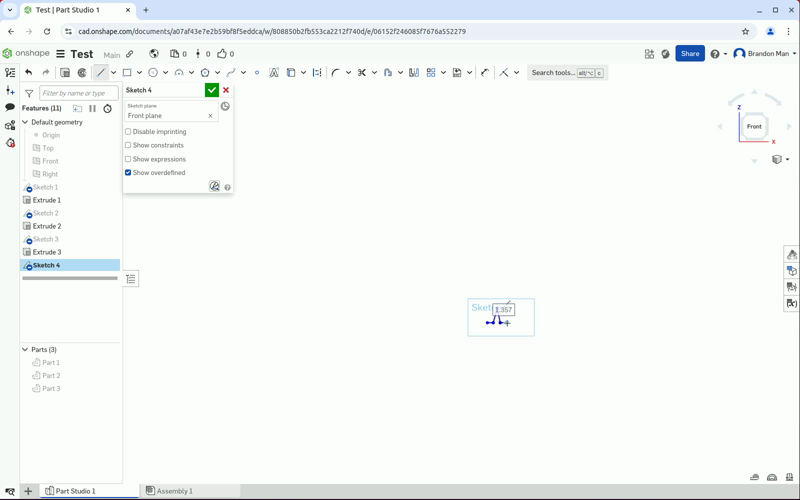
mouse_move(537, 322)
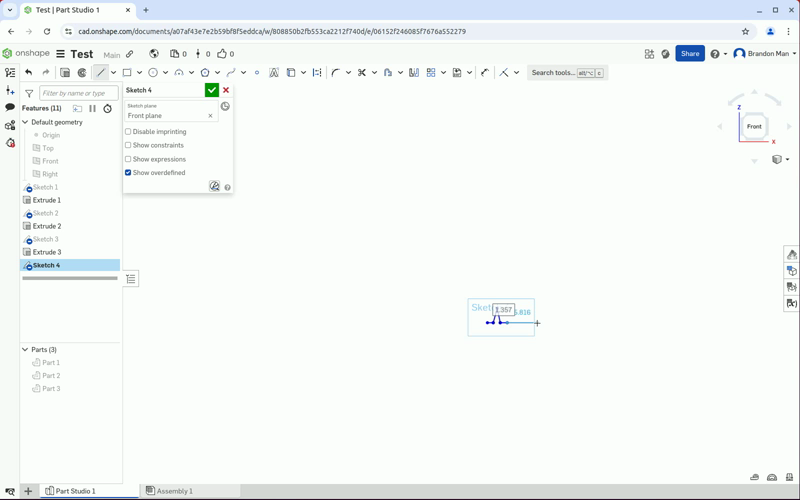
mouse_move(497, 290)
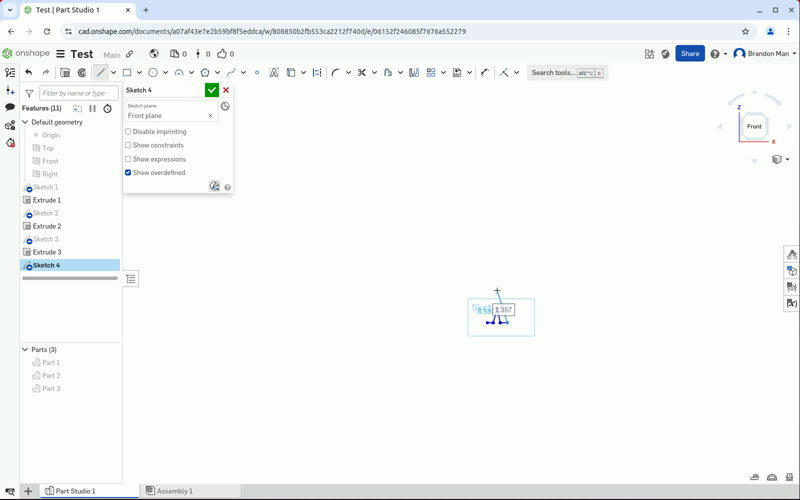
click(497, 290)
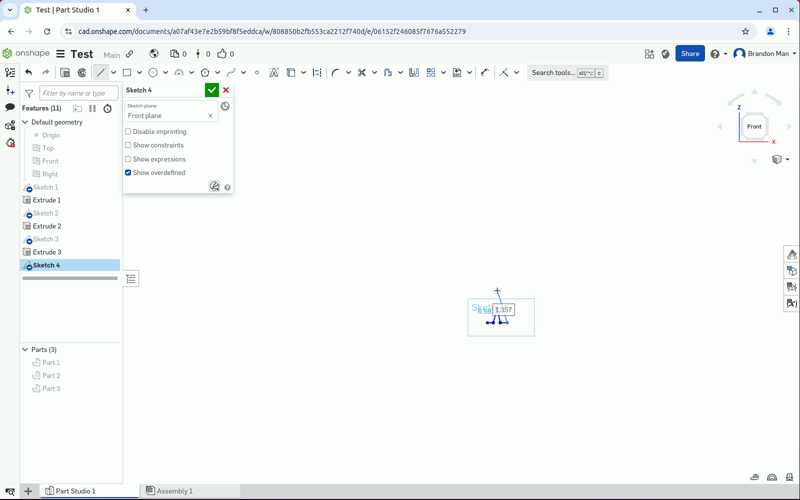
key_up(shift)
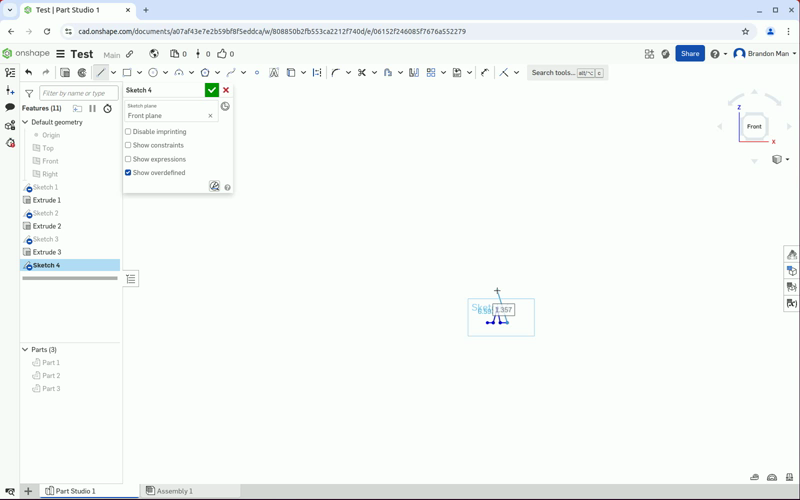
mouse_move(527, 290)
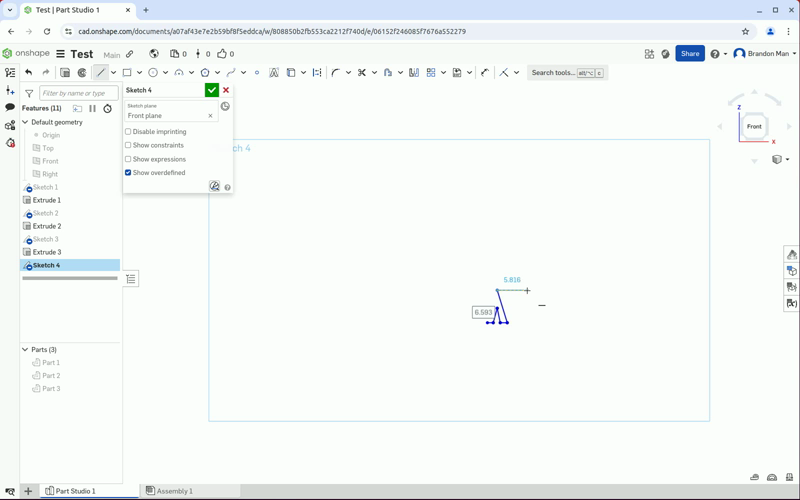
key_down(shift)
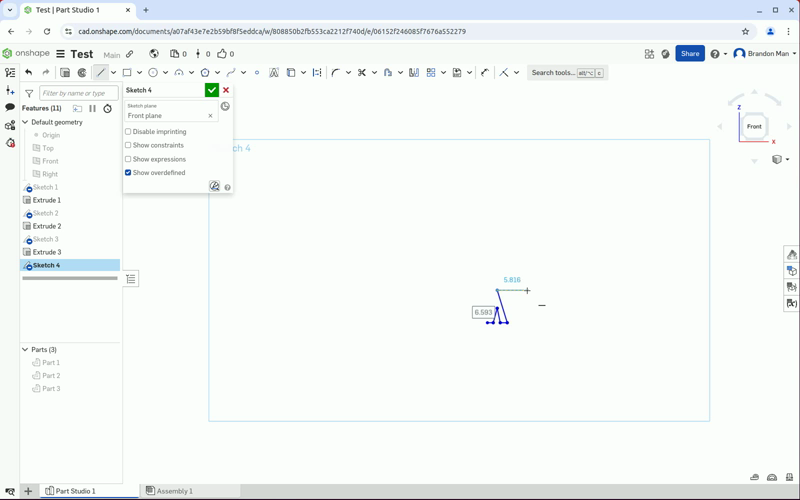
mouse_move(487, 322)
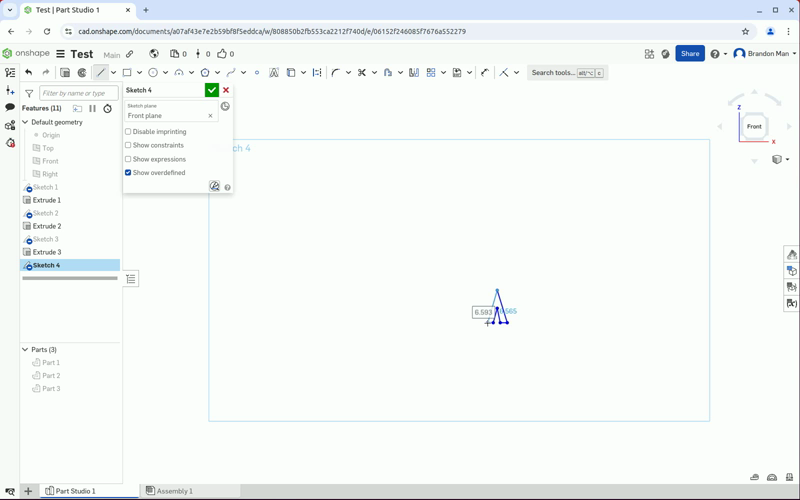
key_up(shift)
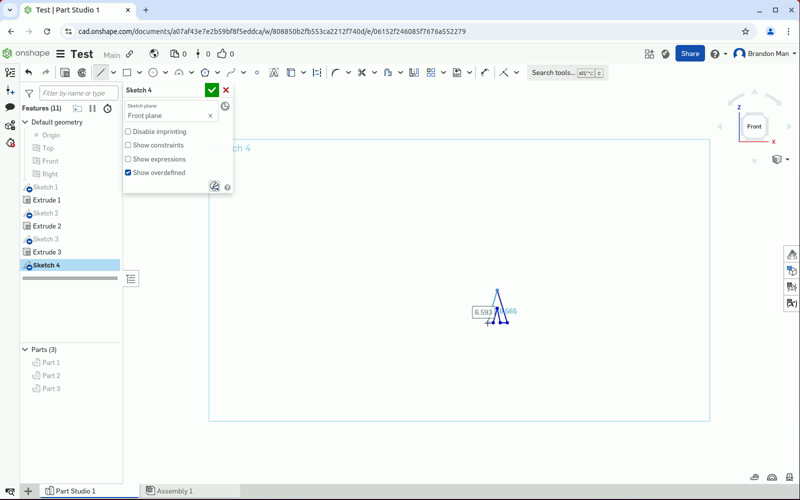
click(487, 322)
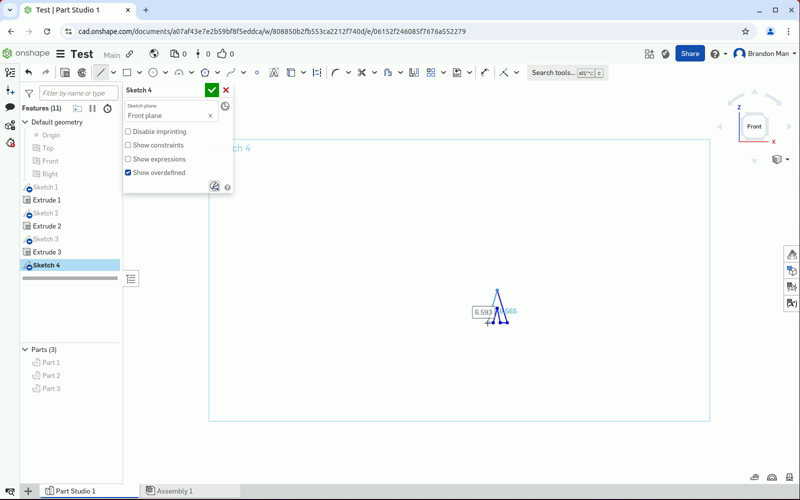
key(esc)
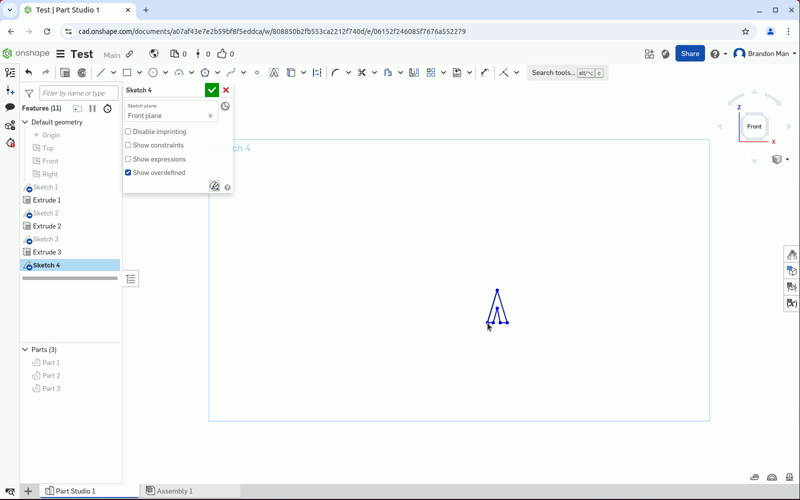
mouse_move(492, 314)
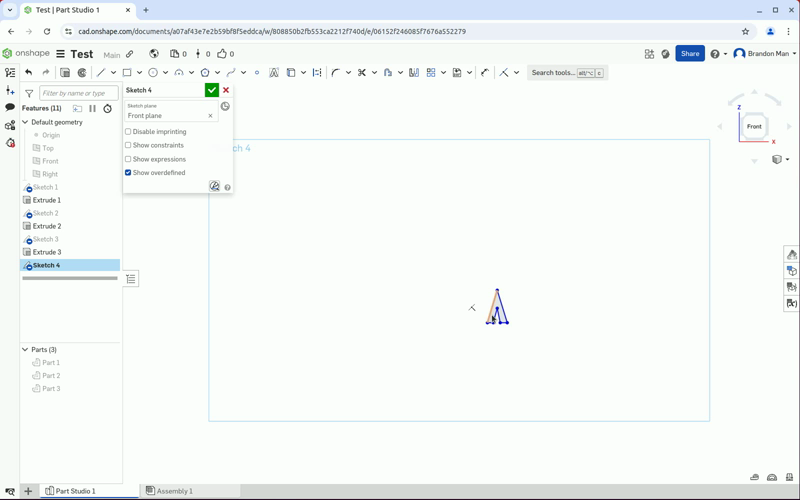
scroll(6)
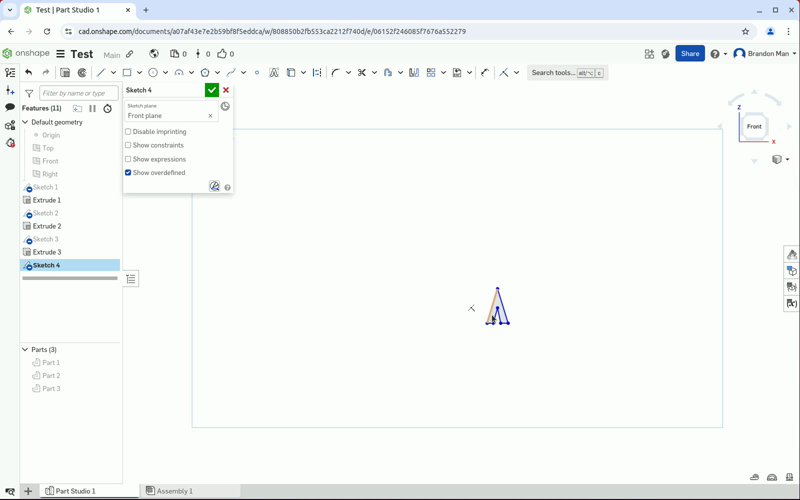
scroll(6)
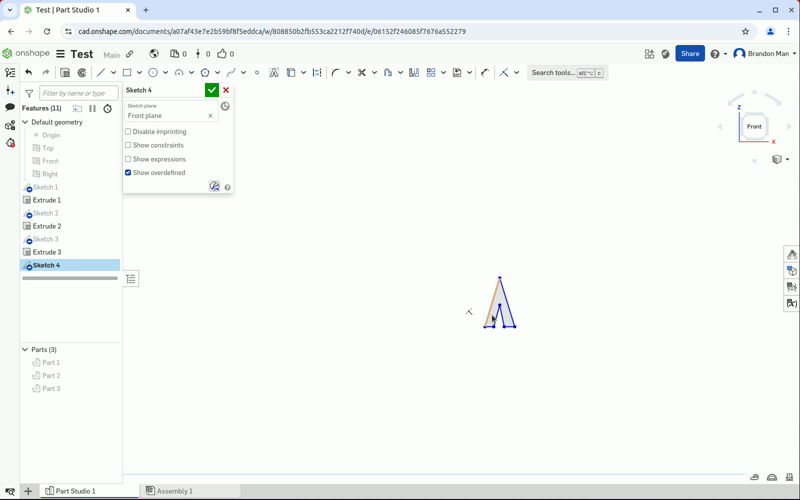
scroll(6)
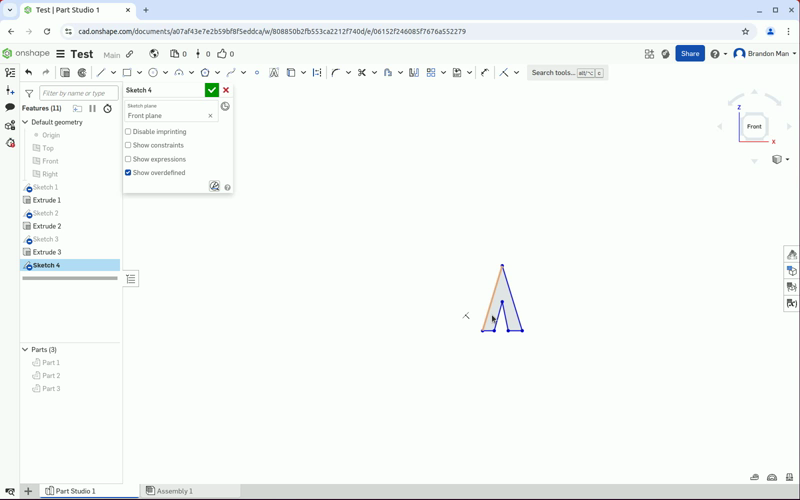
scroll(6)
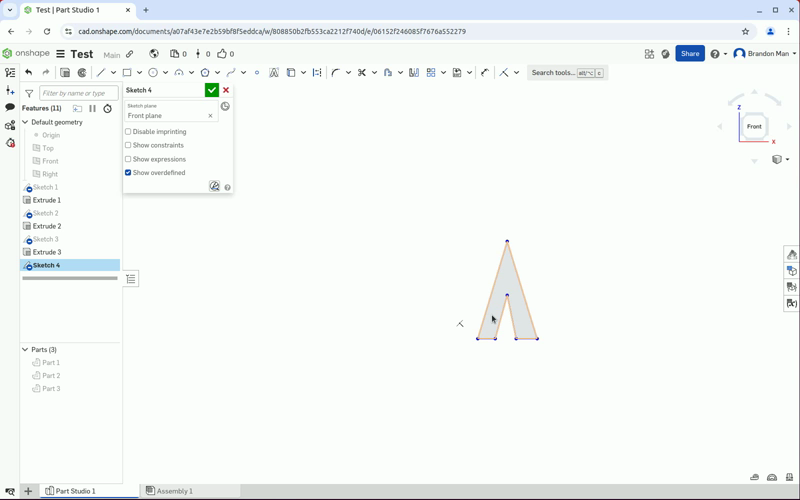
scroll(6)
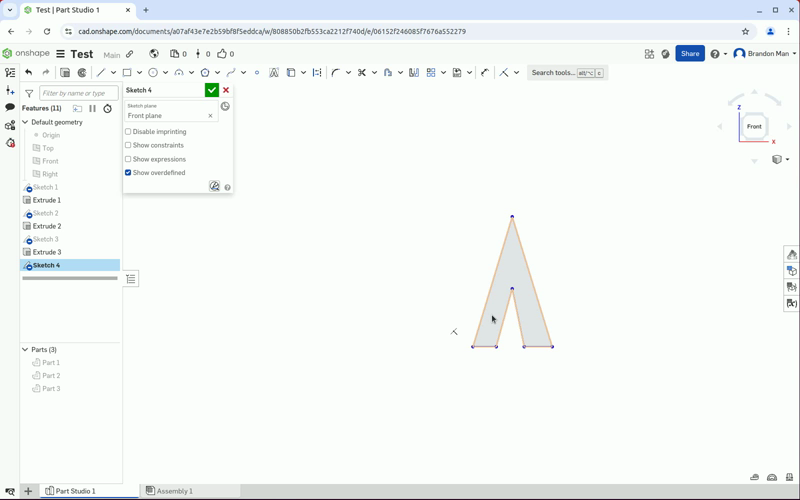
scroll(6)
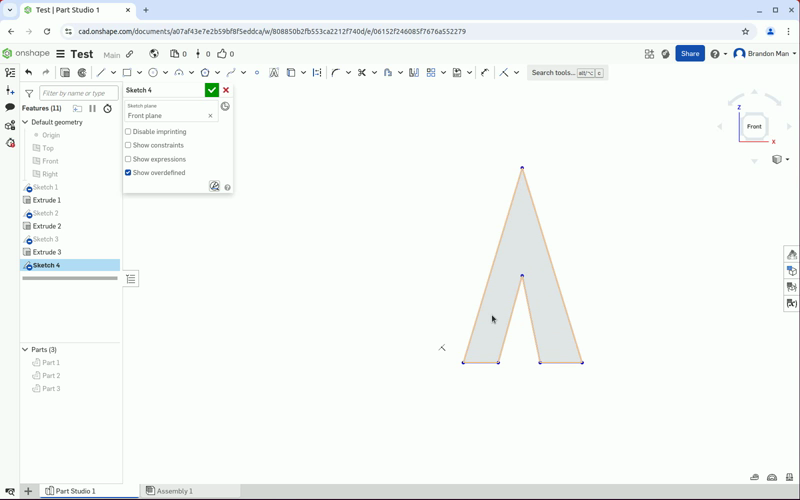
scroll(6)
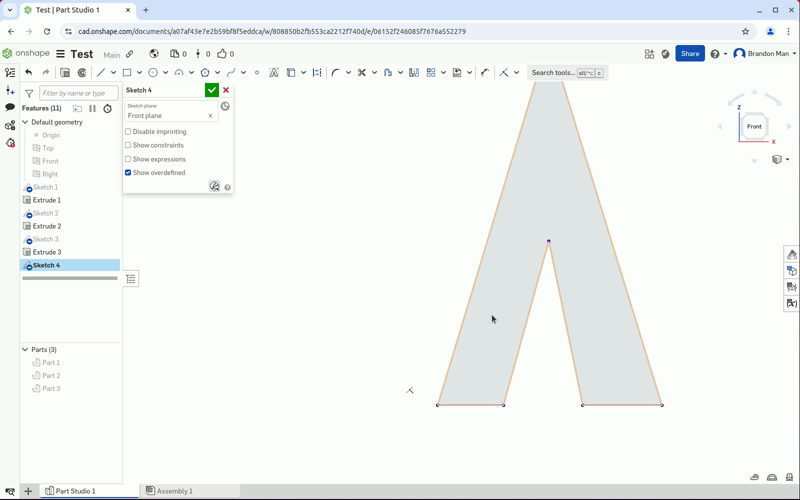
click(492, 314)
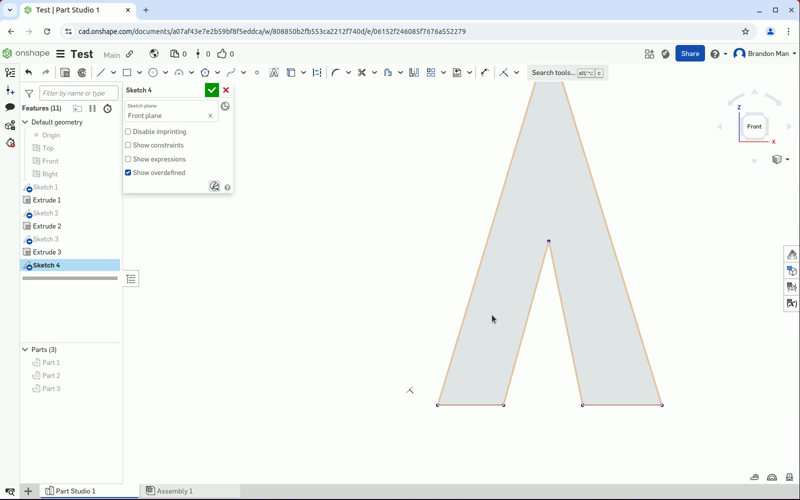
scroll(-6)
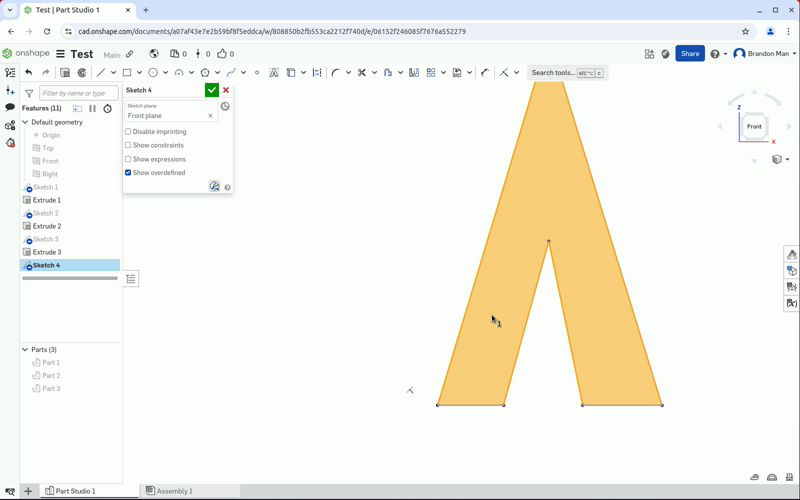
scroll(-6)
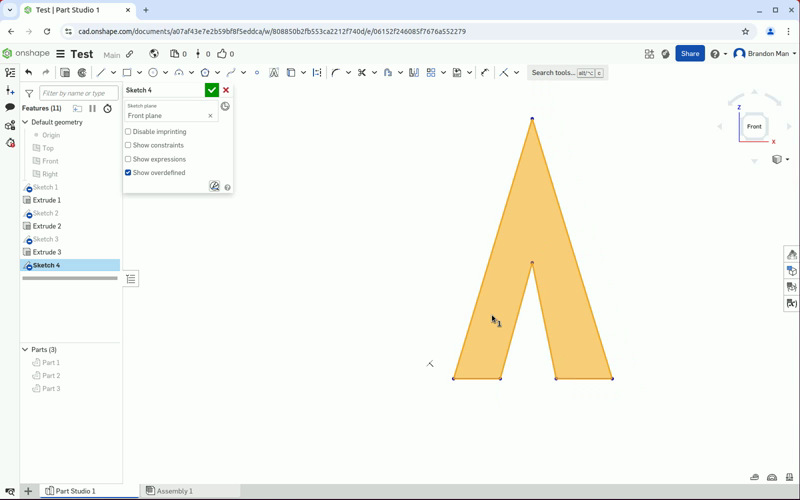
scroll(-6)
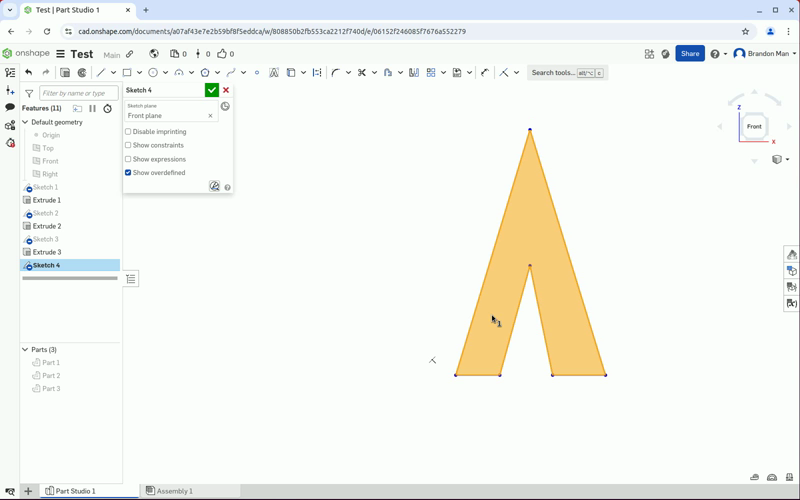
scroll(-6)
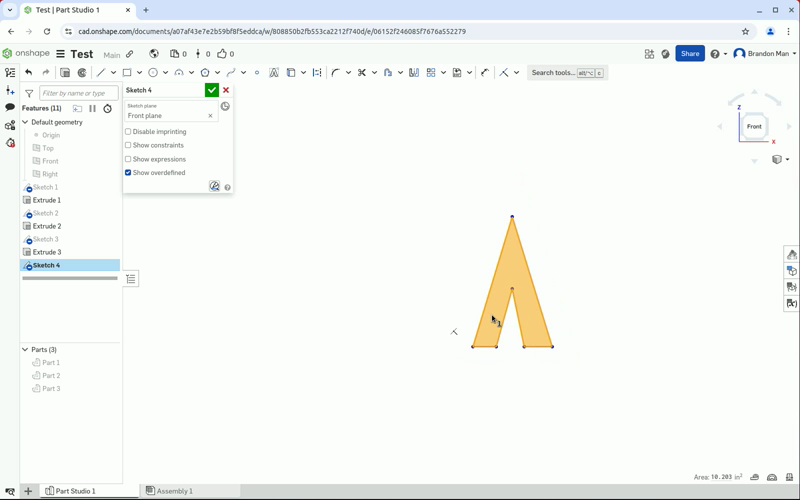
scroll(-6)
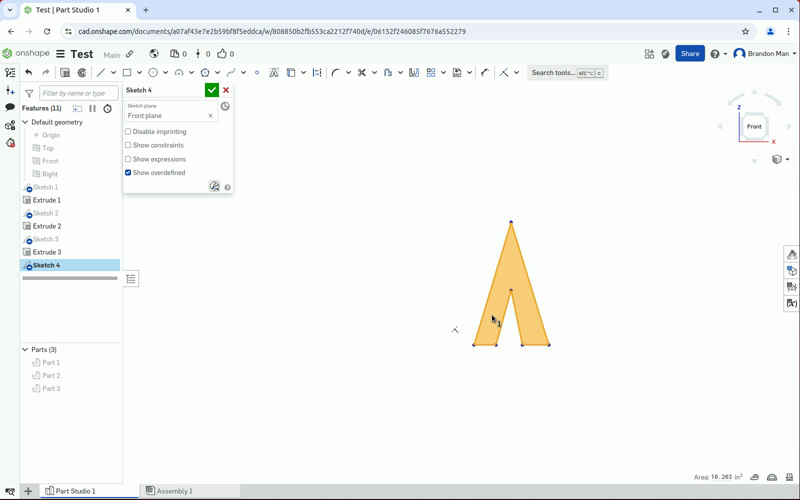
scroll(-6)
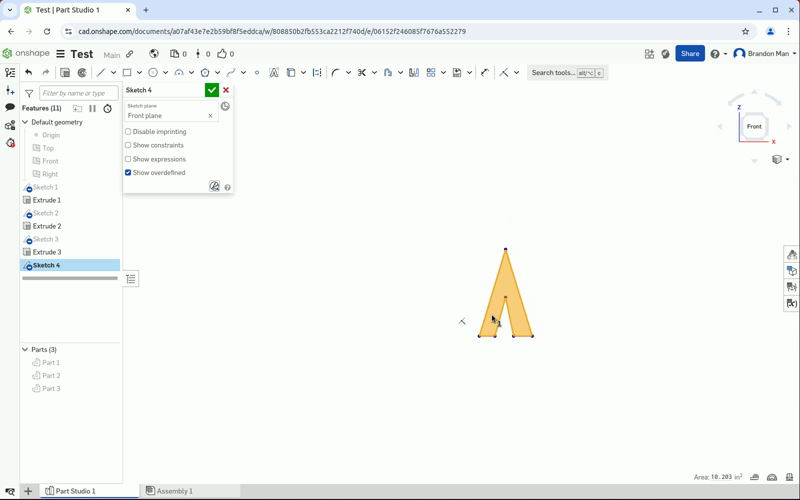
scroll(-6)
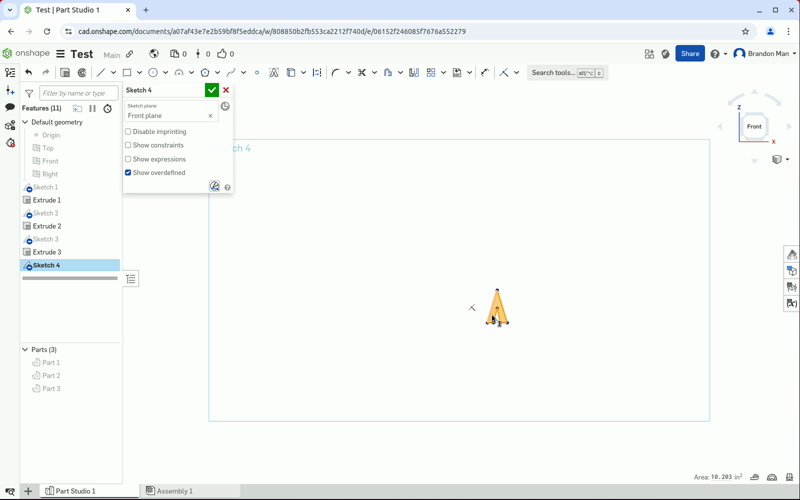
mouse_move(73, 352)
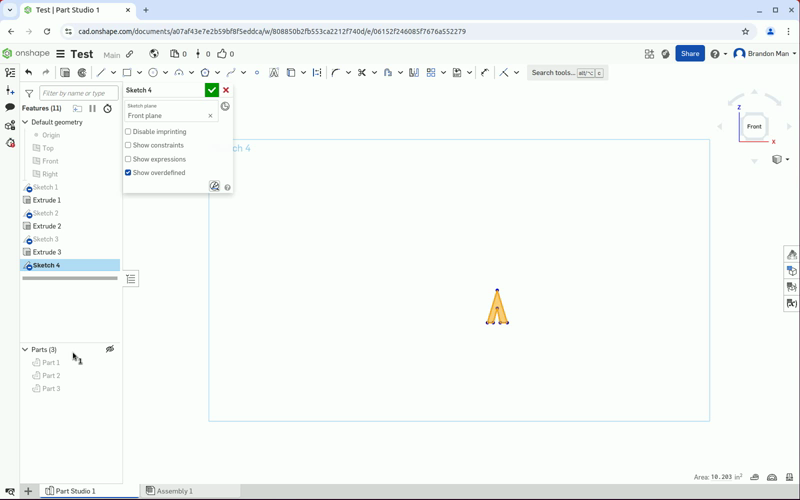
key(shift+y)
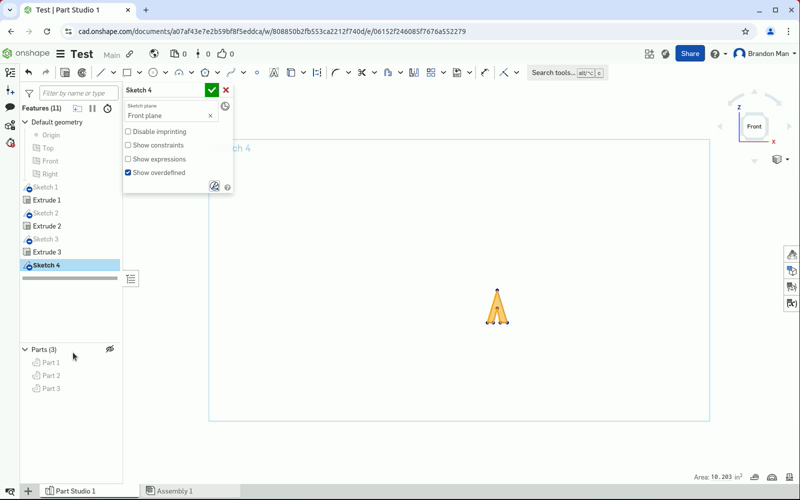
key(shift+e)
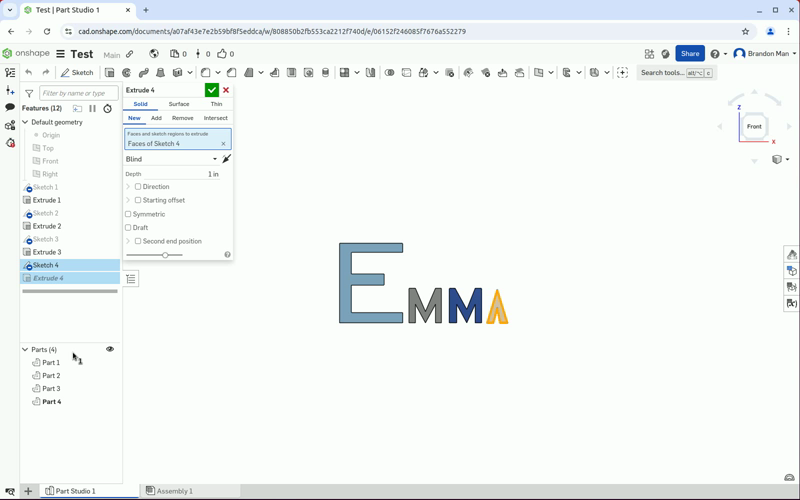
mouse_move(143, 106)
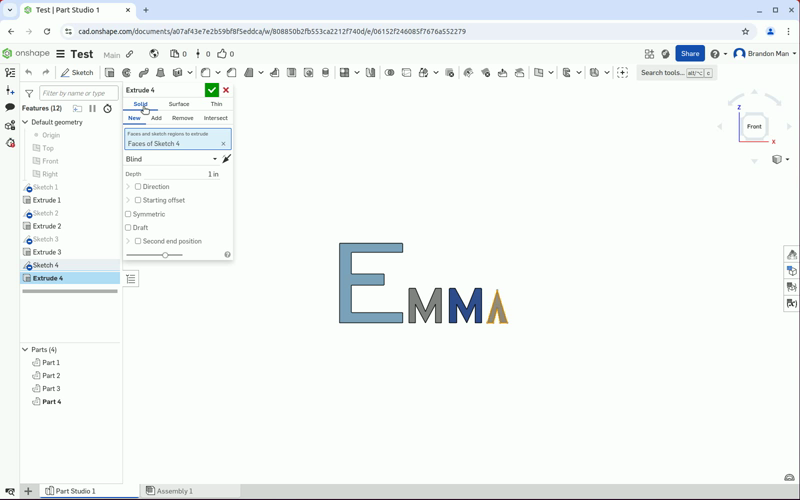
click(143, 106)
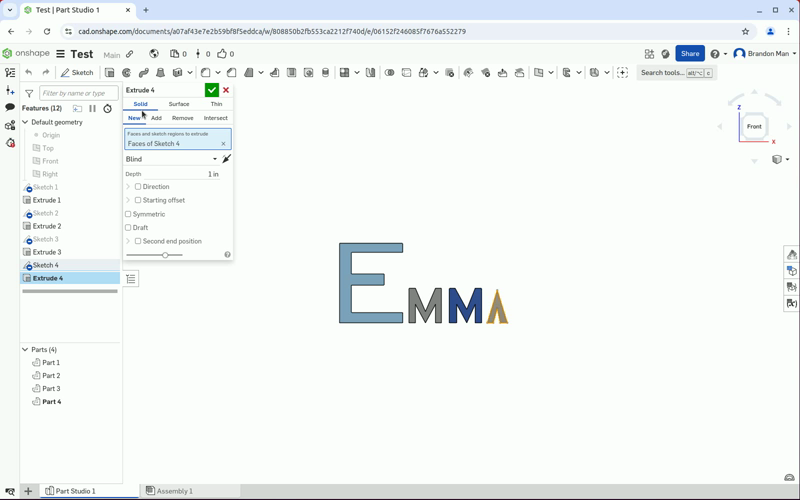
mouse_move(137, 120)
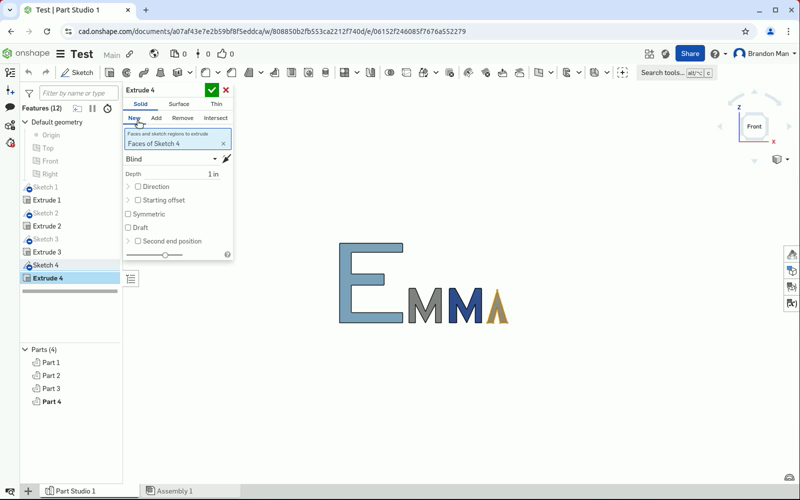
click(137, 120)
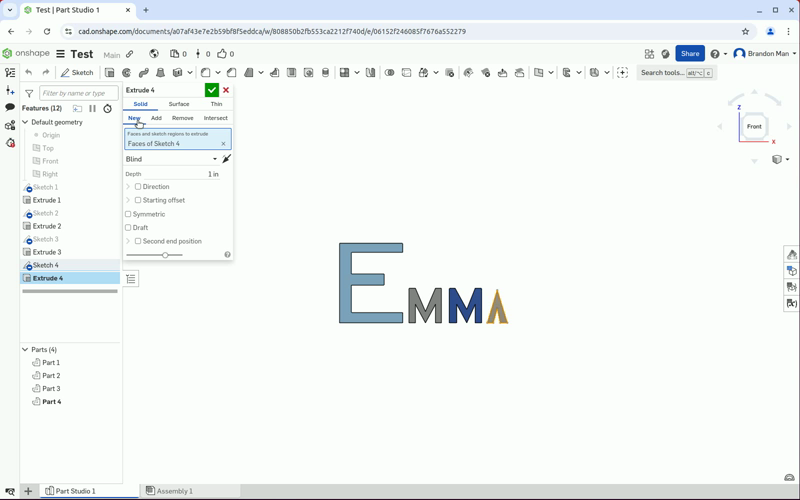
key(tab, 4)
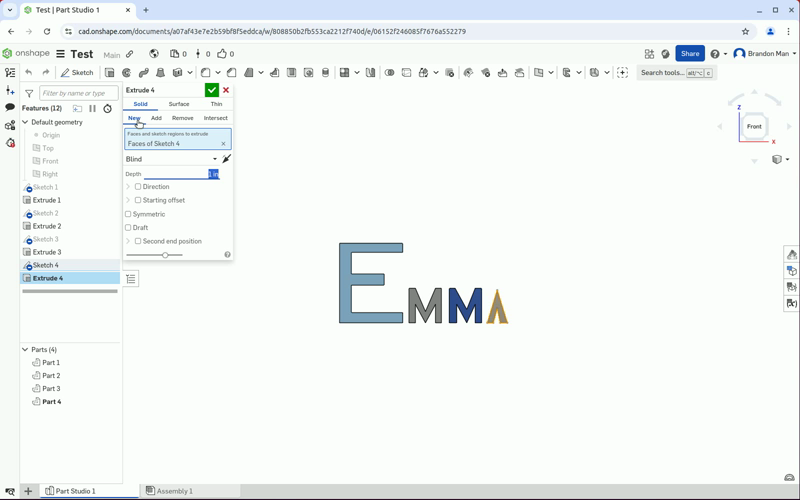
text(1.204)
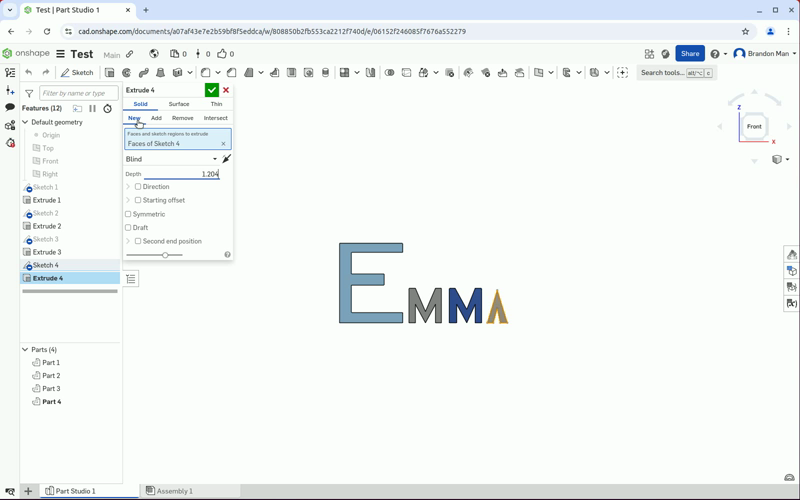
key(enter)
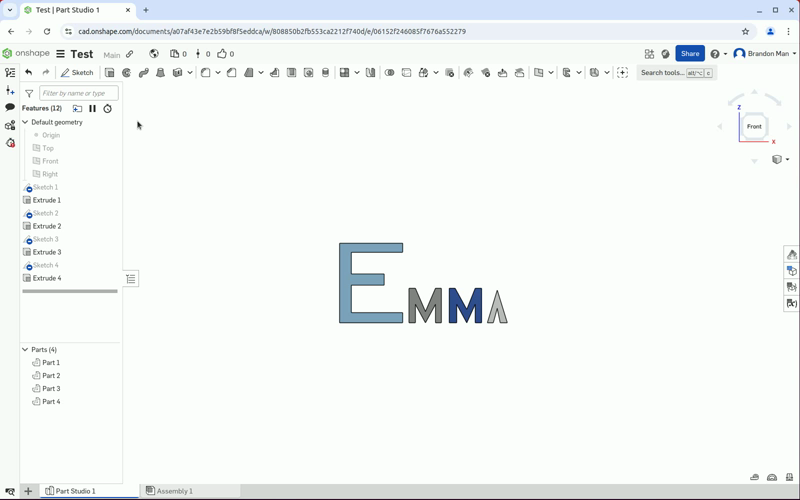
key(shift+h)
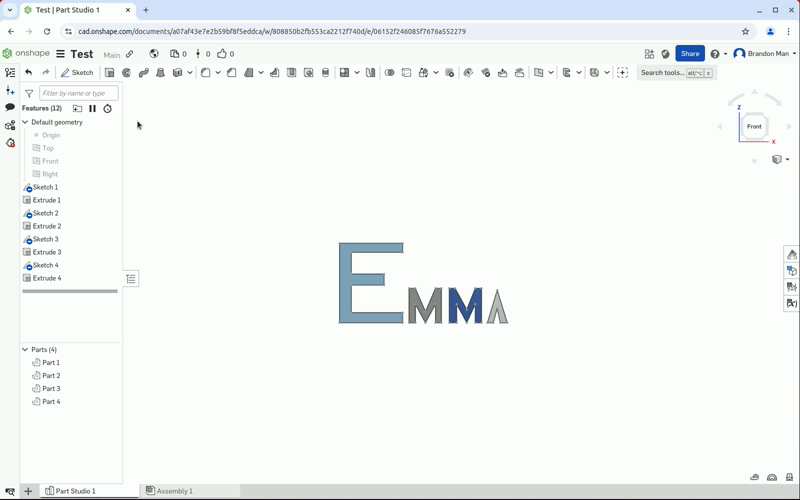
key(shift+h)
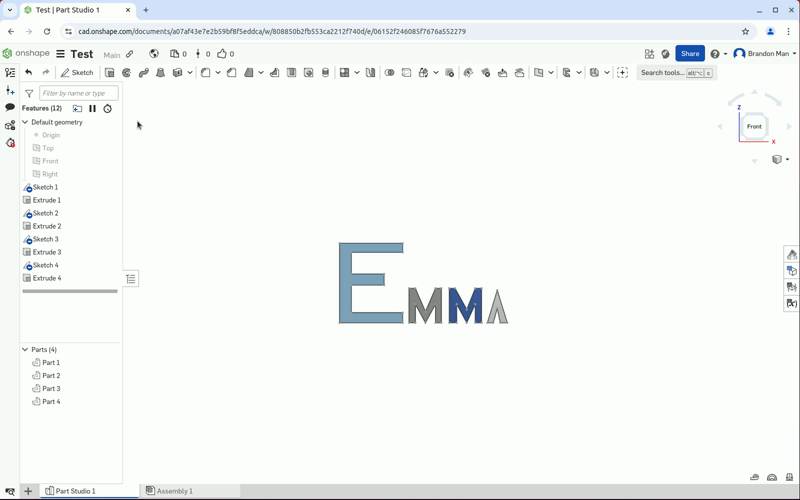
key(shift+7)
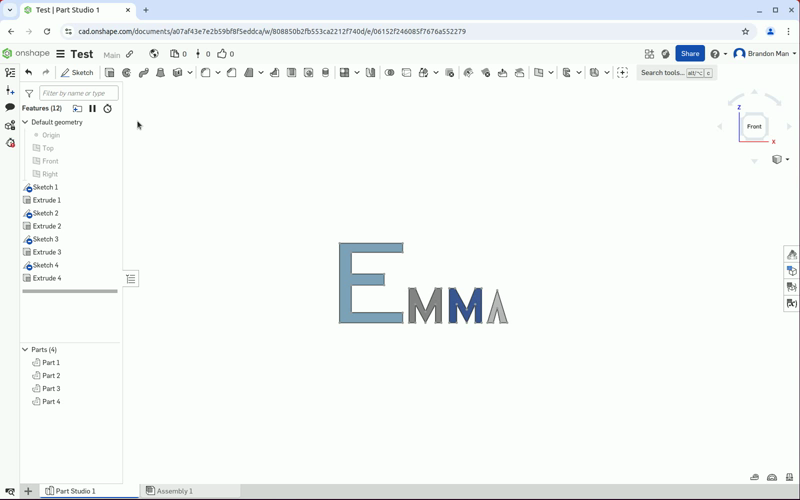
key(left, 2)
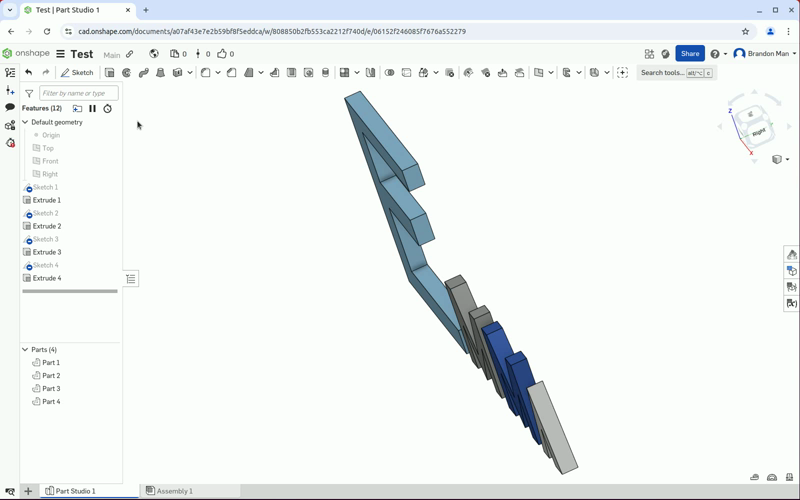
key(down, 2)
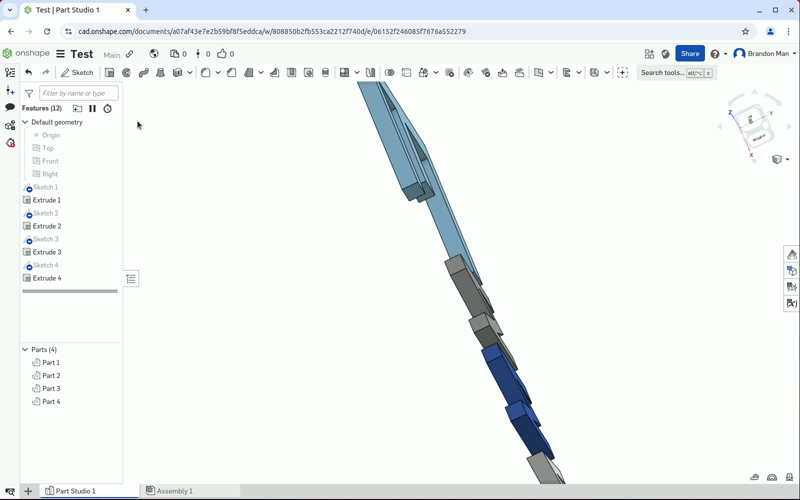
key(up, 2)
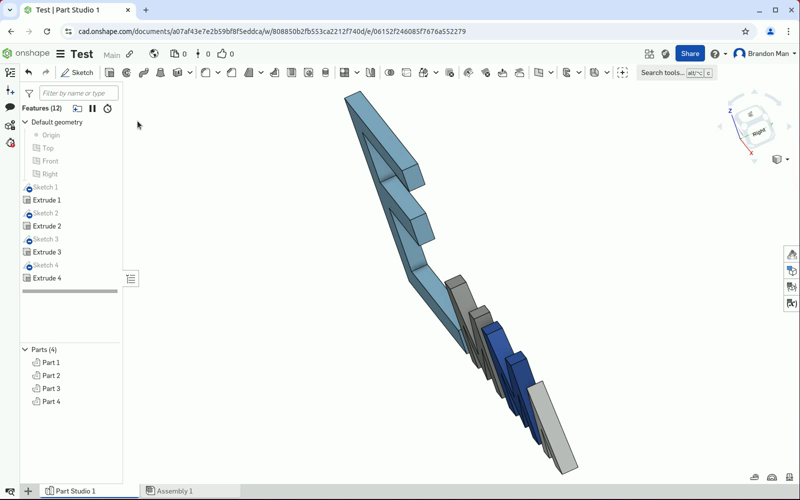
key(right, 2)
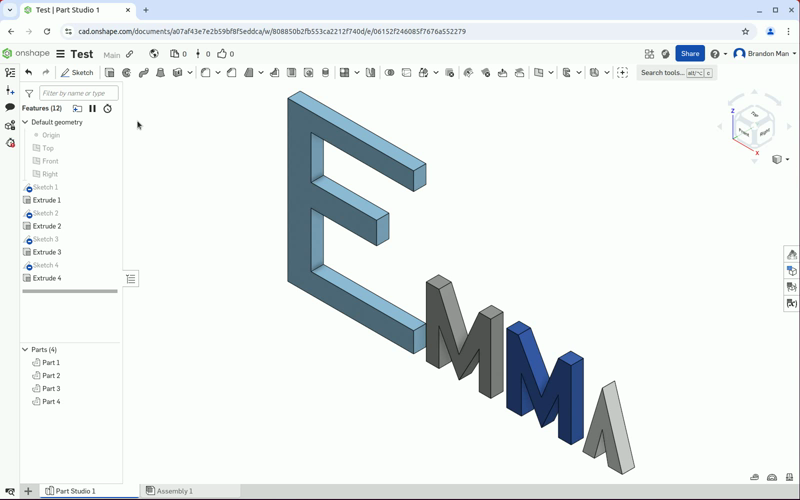
mouse_move(73, 189)
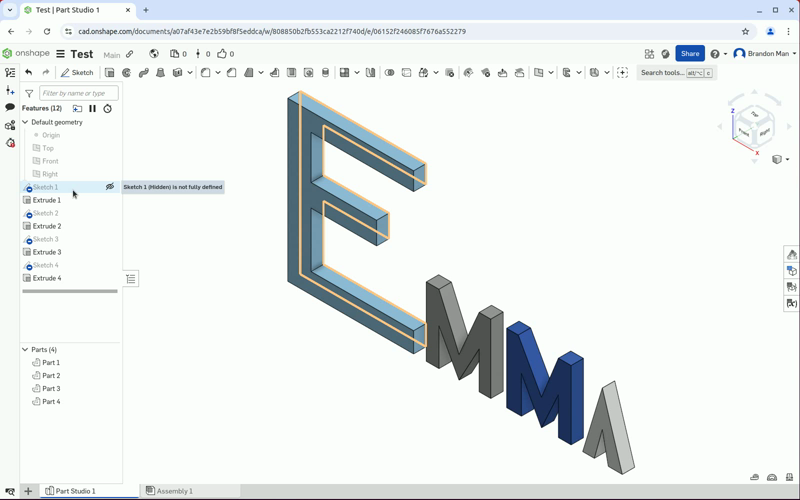
click(73, 189)